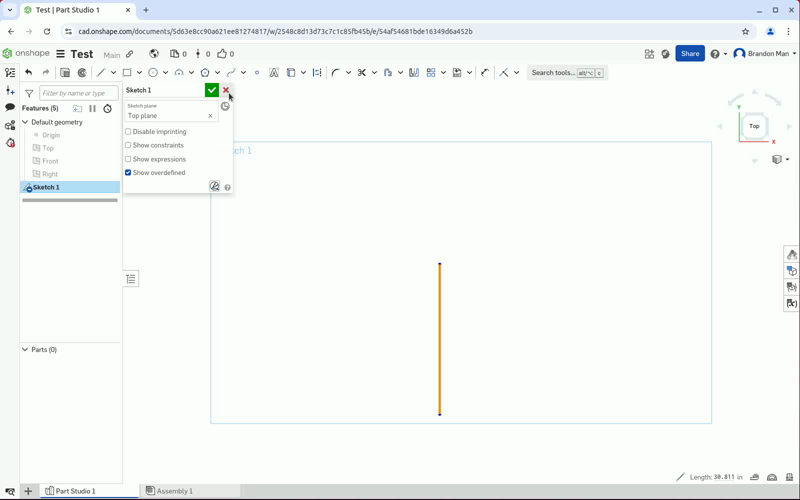
key(shift+h)
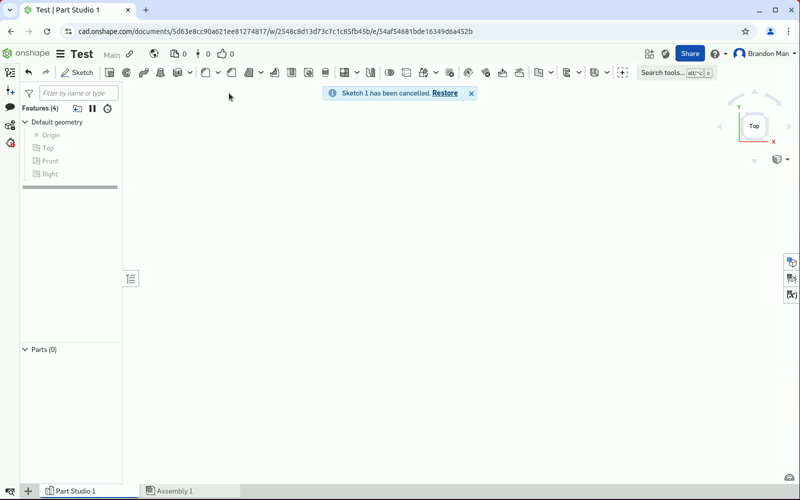
mouse_move(73, 352)
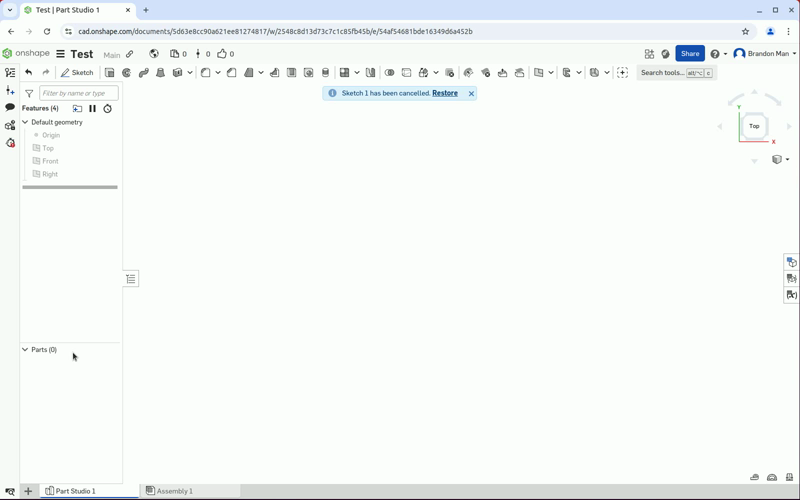
key(y)
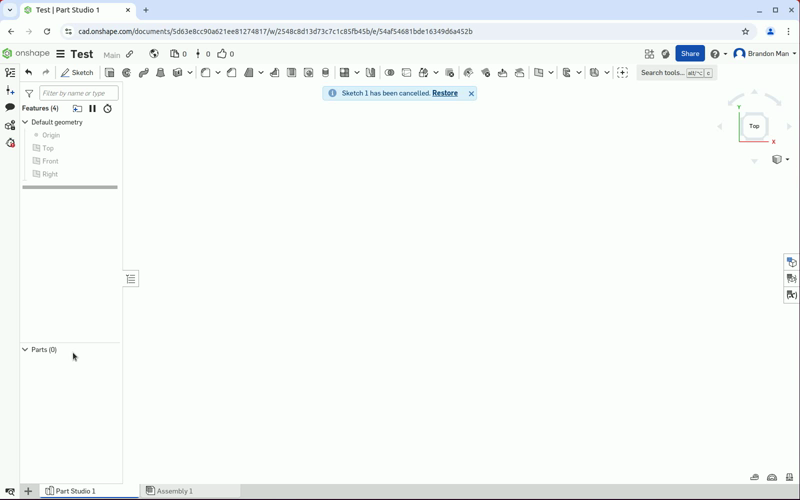
key(shift+p)
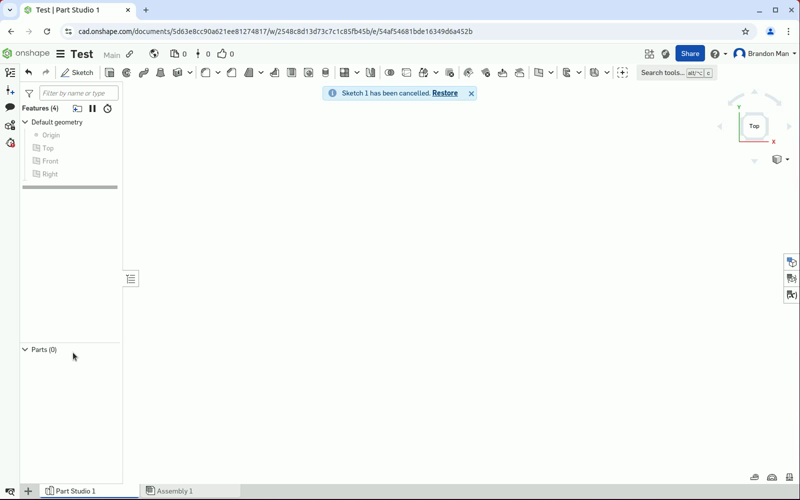
key(space)
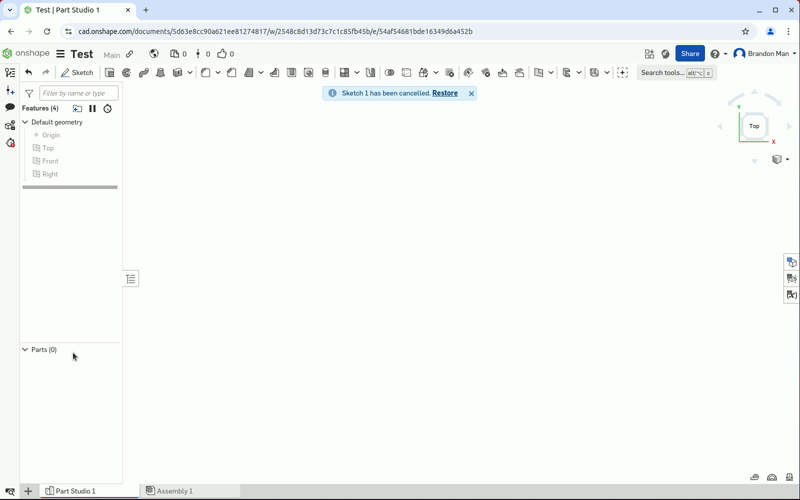
key_down(shift)
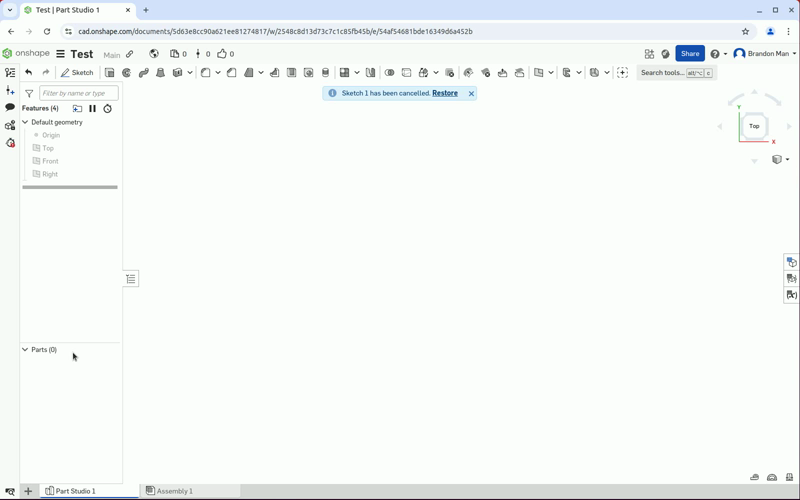
key(up)
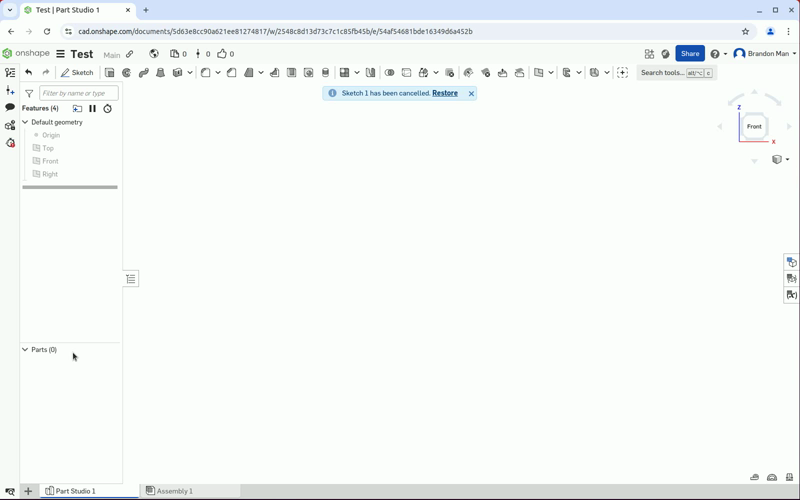
key_up(shift)
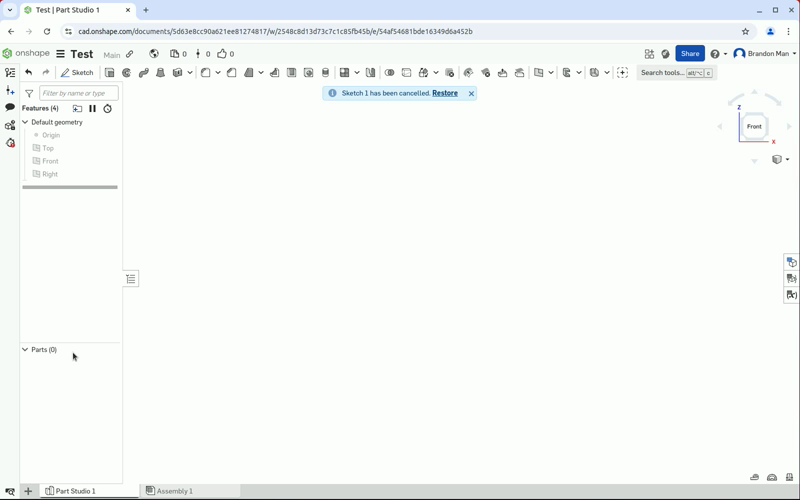
mouse_move(73, 352)
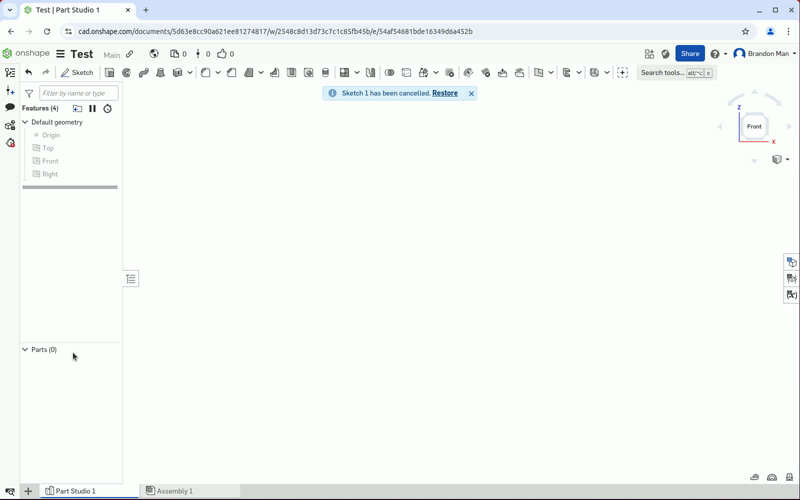
key(shift+y)
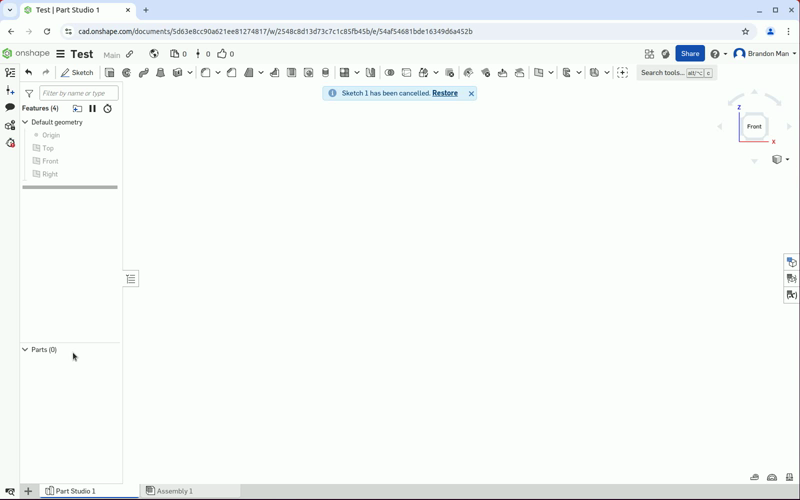
key(shift+s)
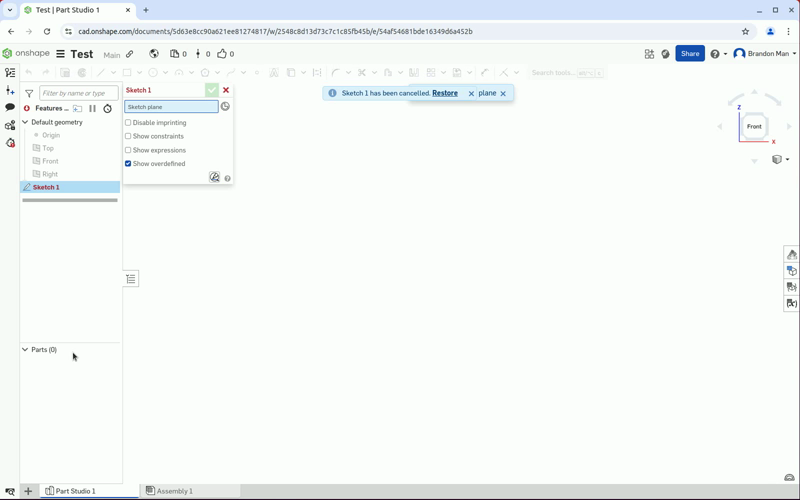
mouse_move(73, 163)
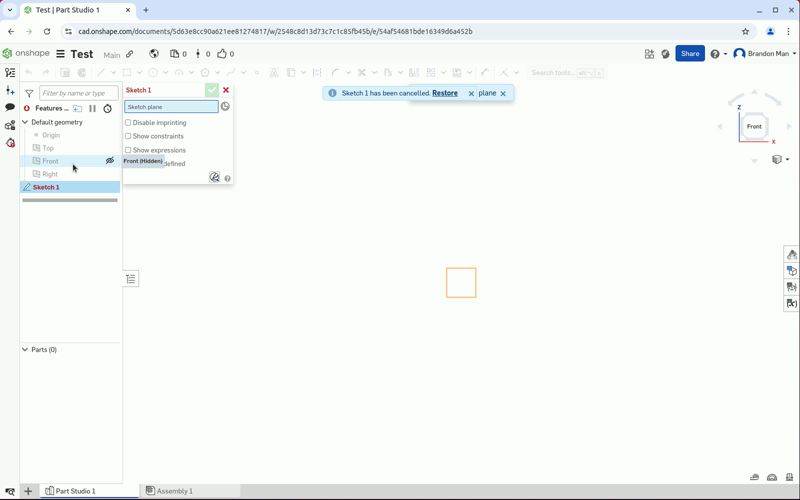
click(73, 163)
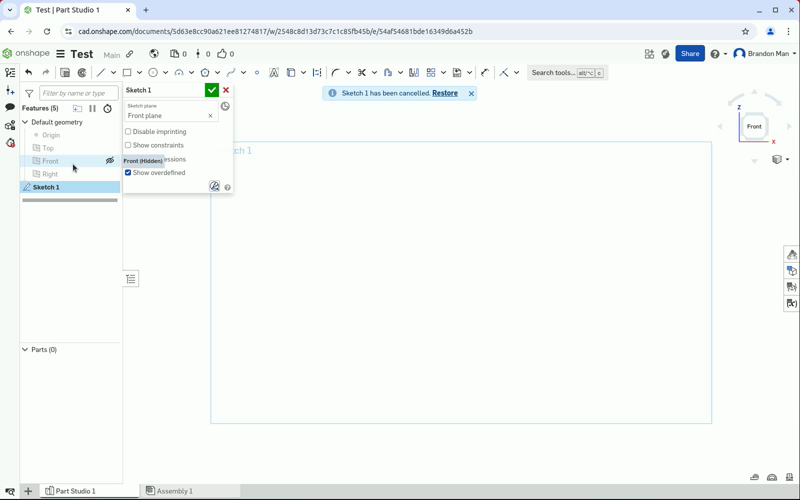
mouse_move(73, 352)
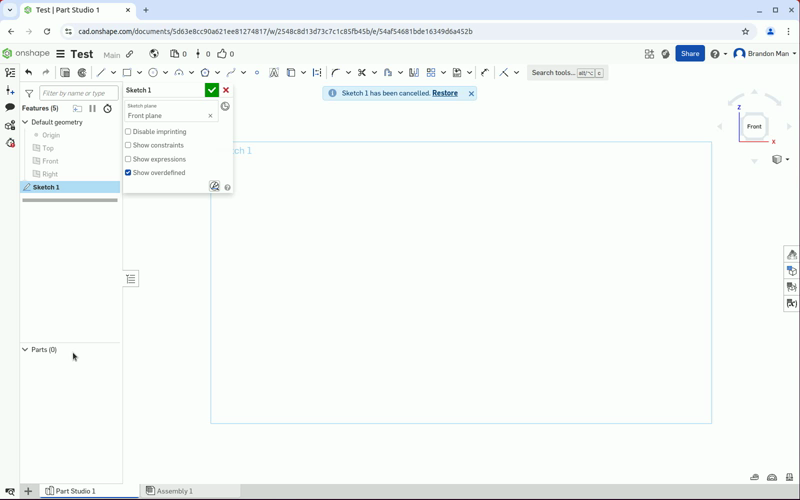
key(y)
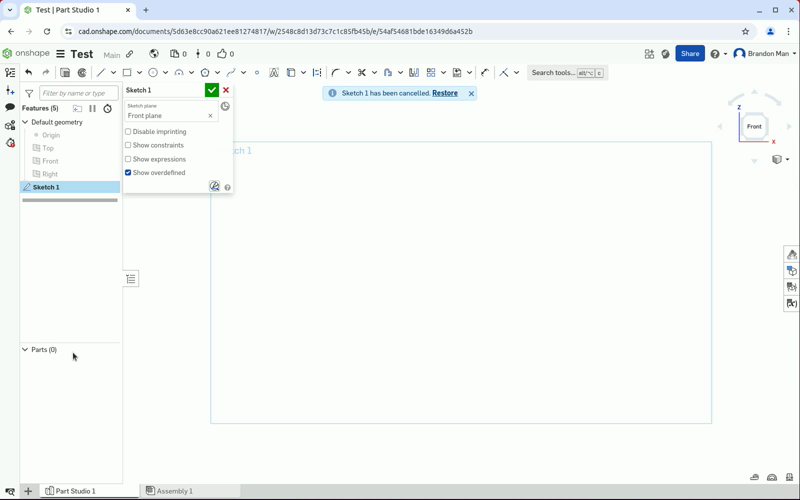
key(l)
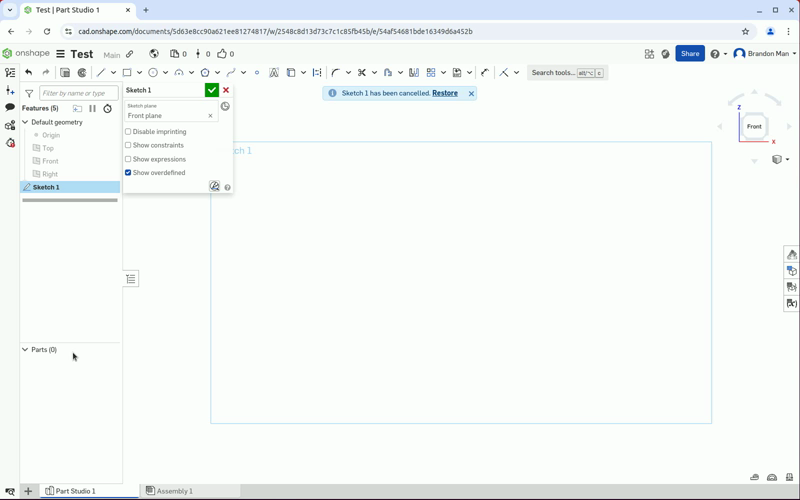
key_down(shift)
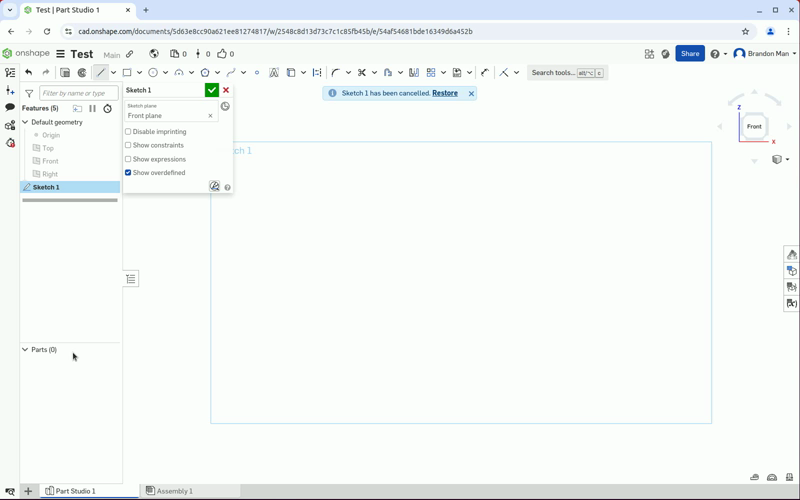
mouse_move(348, 328)
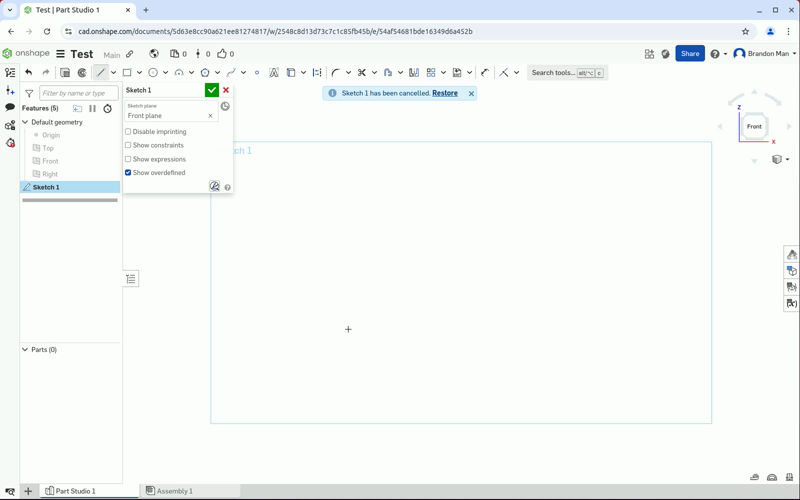
click(348, 328)
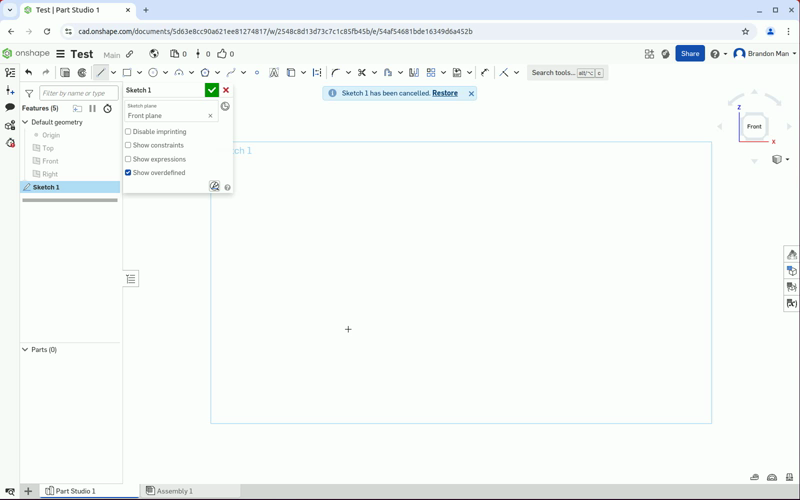
key_up(shift)
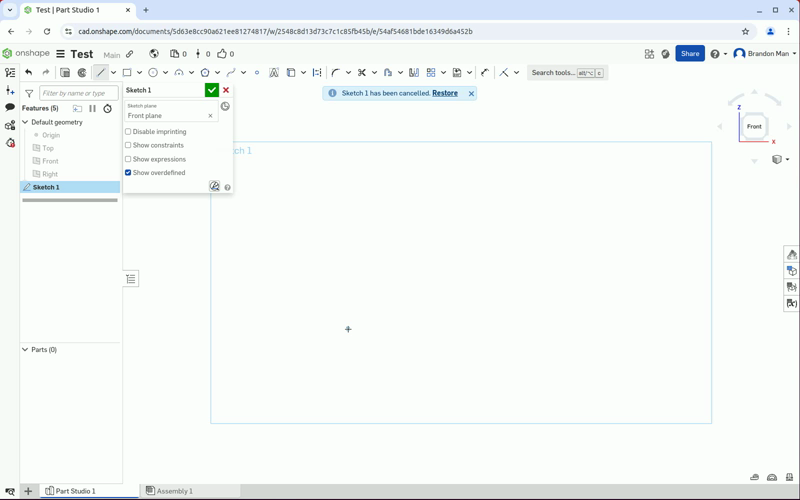
key_down(shift)
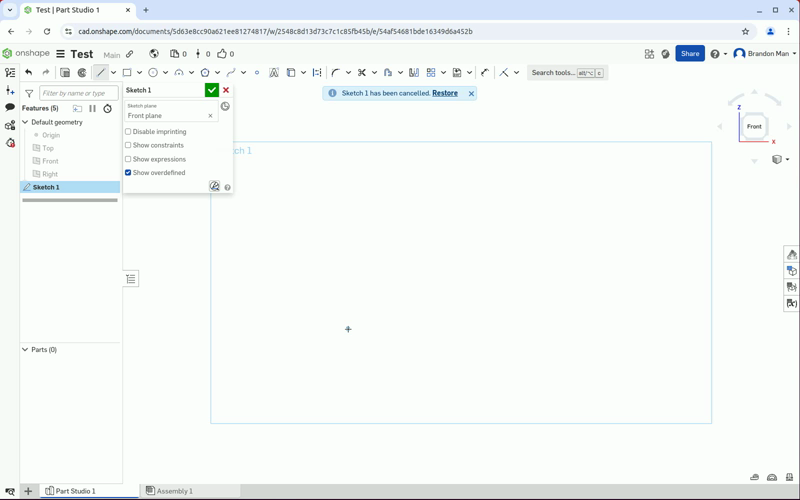
mouse_move(572, 328)
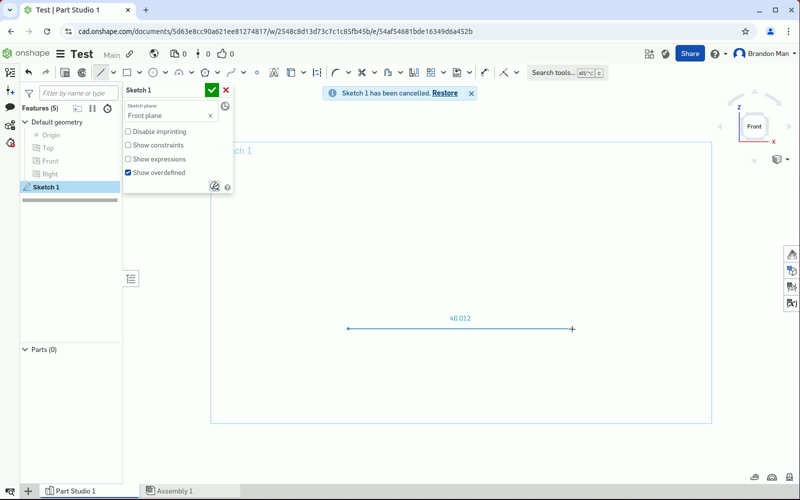
click(572, 328)
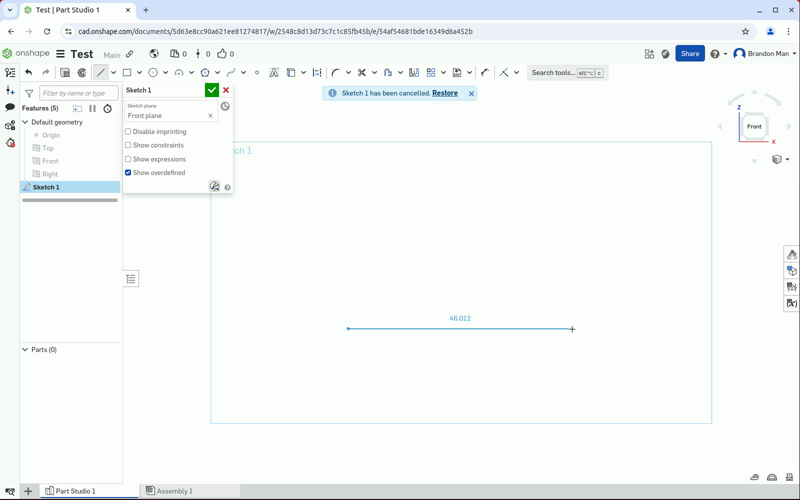
key_up(shift)
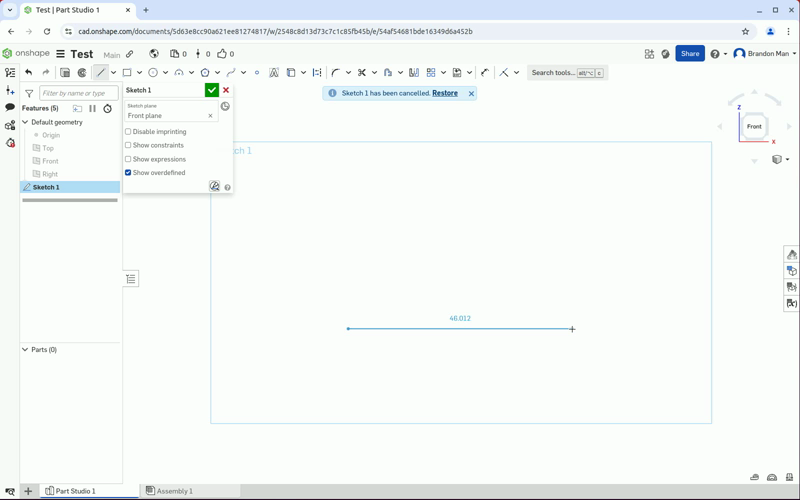
key_down(shift)
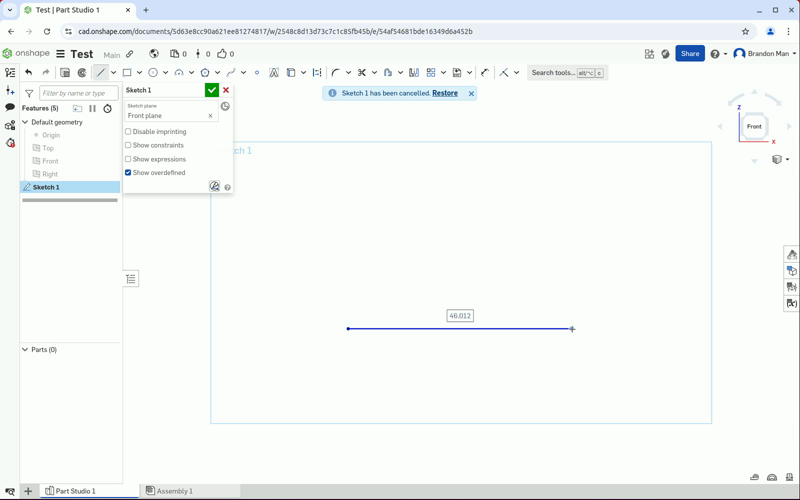
mouse_move(572, 239)
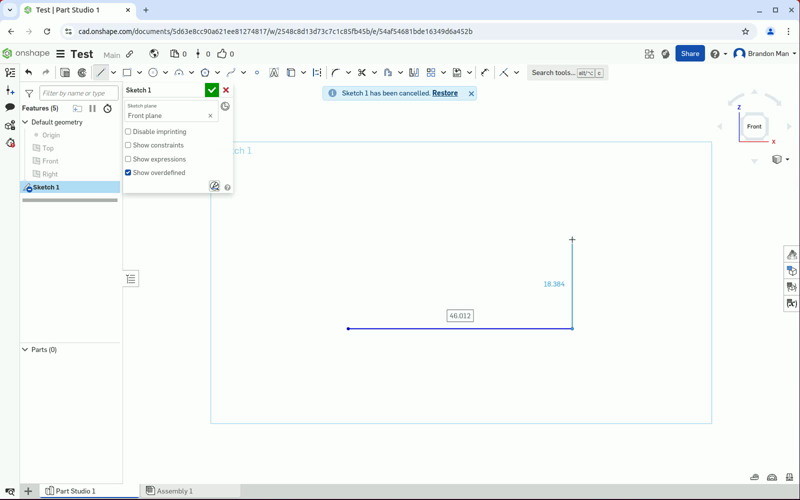
click(572, 239)
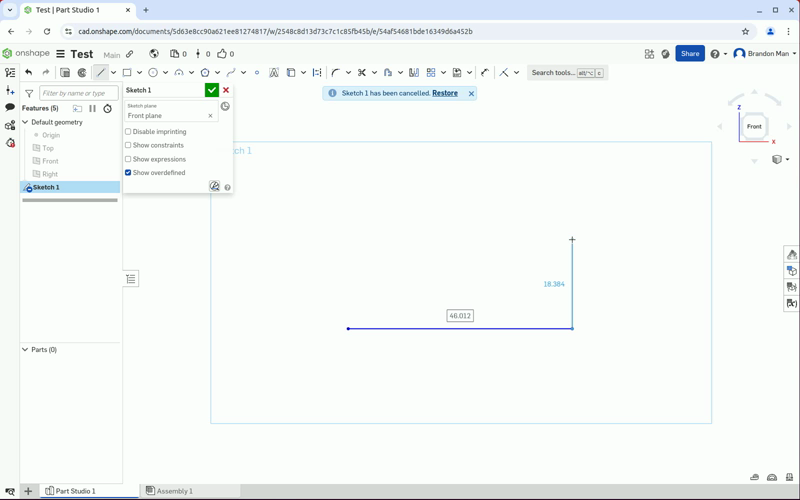
key_up(shift)
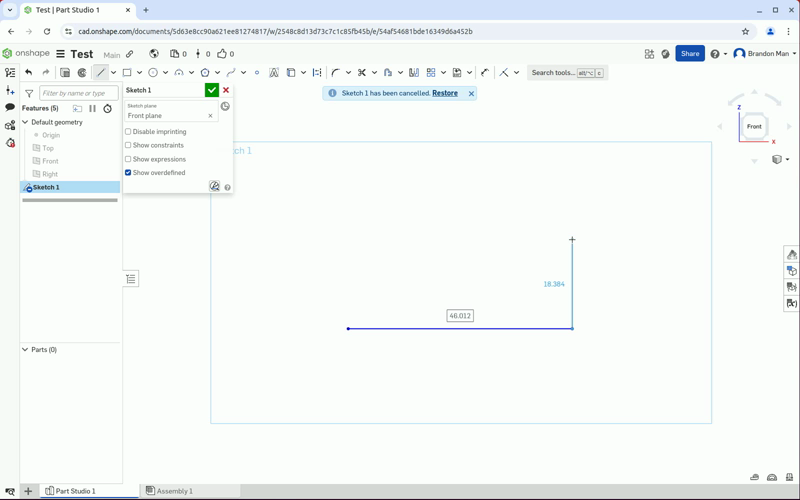
key_down(shift)
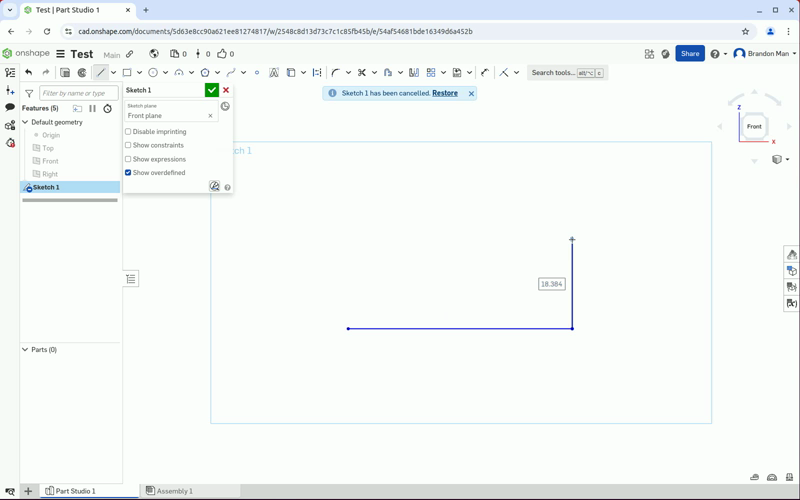
mouse_move(589, 239)
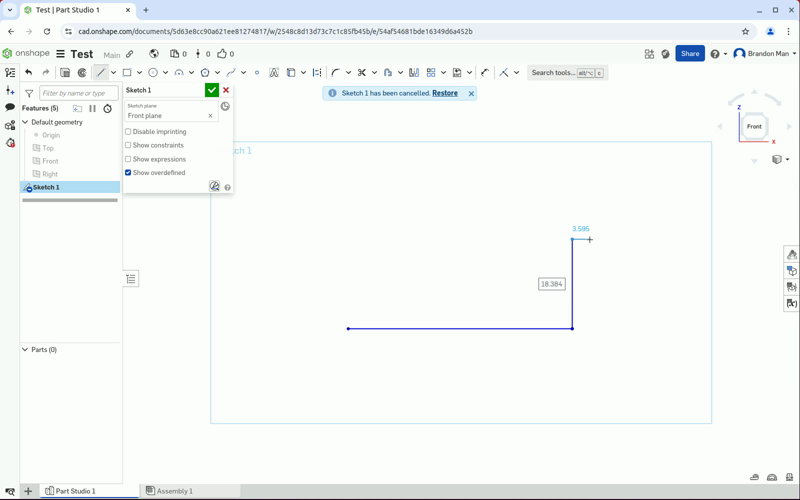
mouse_move(536, 239)
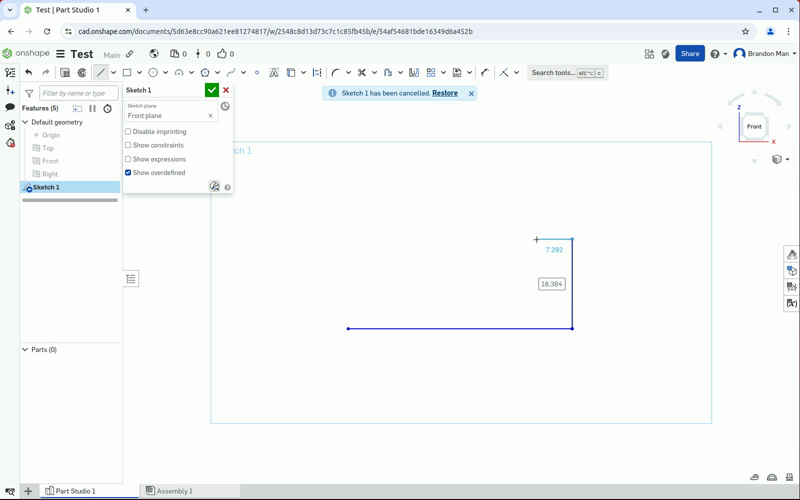
click(536, 239)
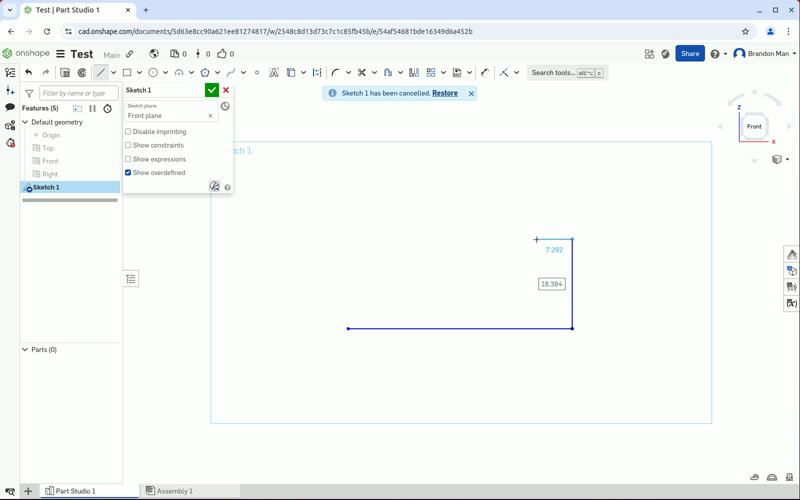
key_up(shift)
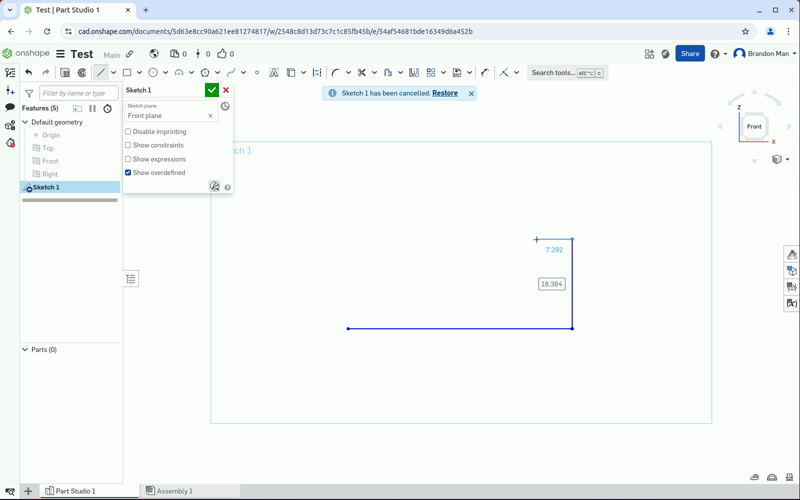
key_down(shift)
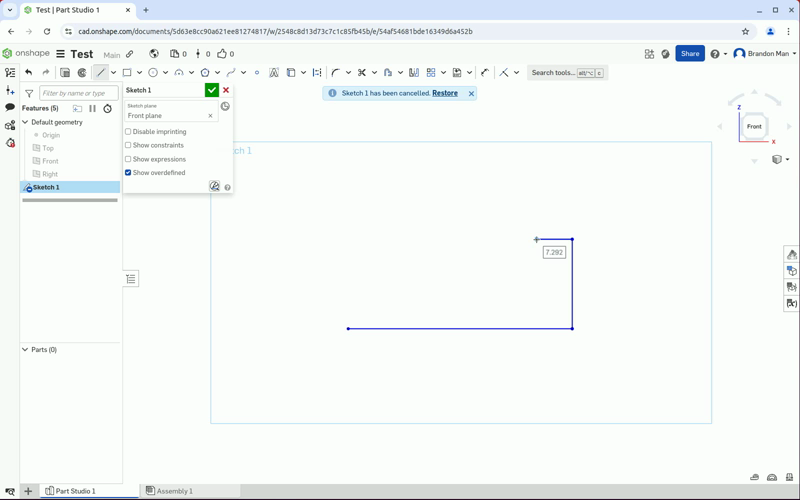
mouse_move(566, 239)
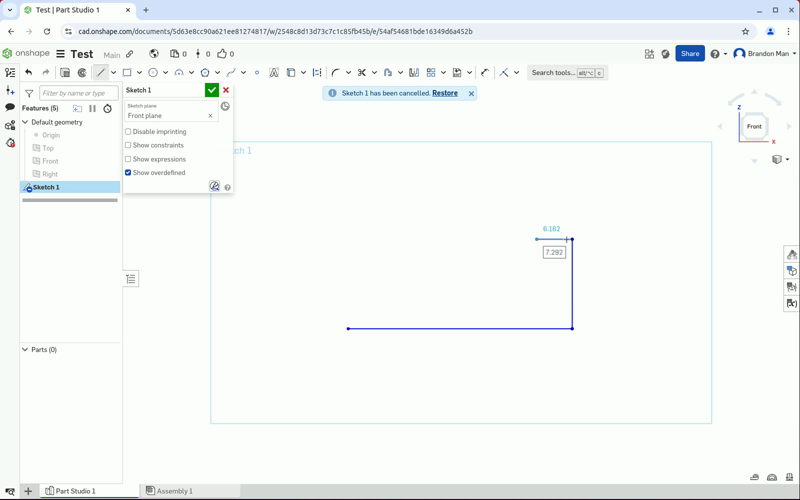
mouse_move(536, 274)
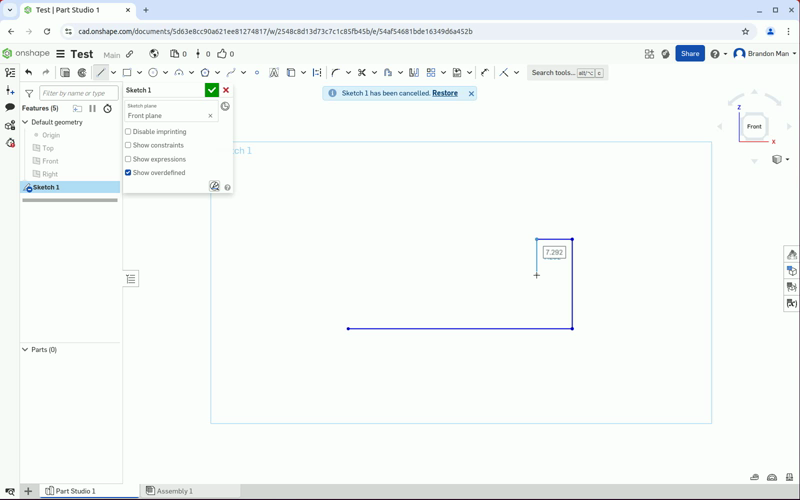
click(536, 274)
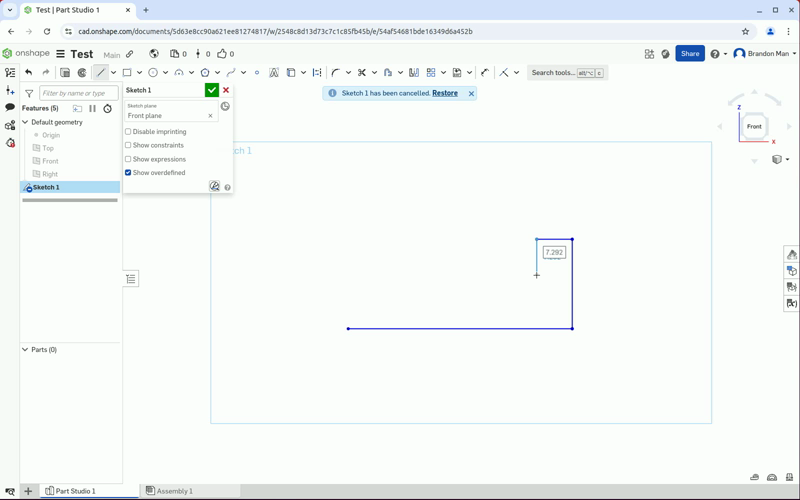
key_up(shift)
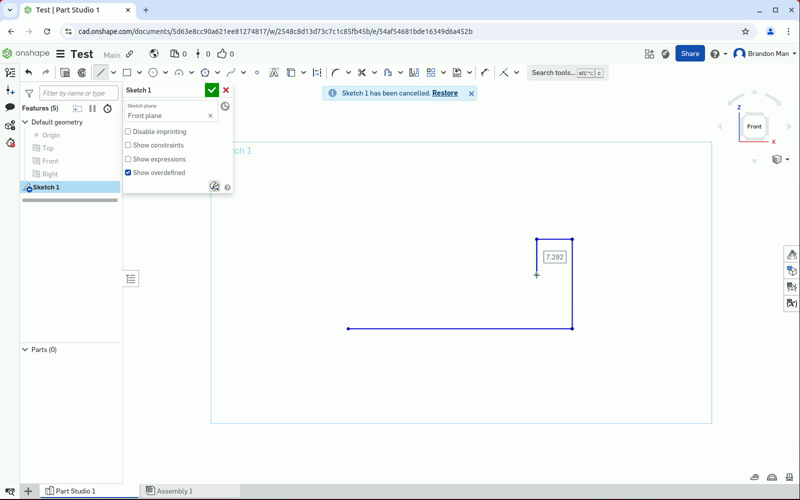
key_down(shift)
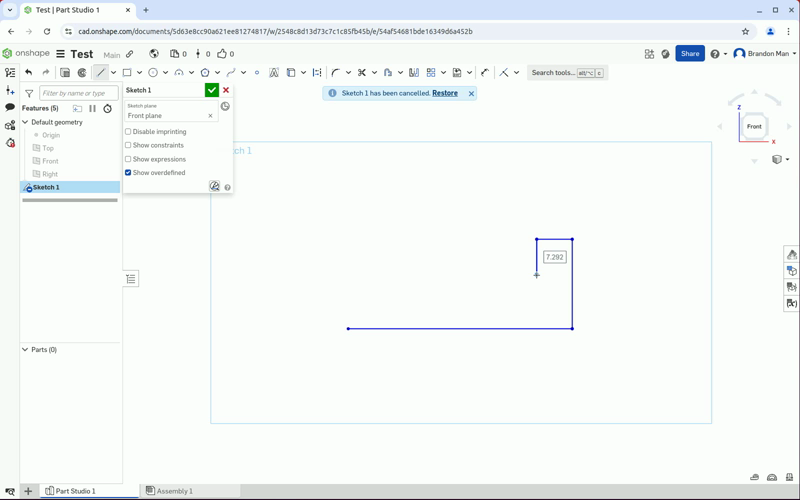
mouse_move(463, 274)
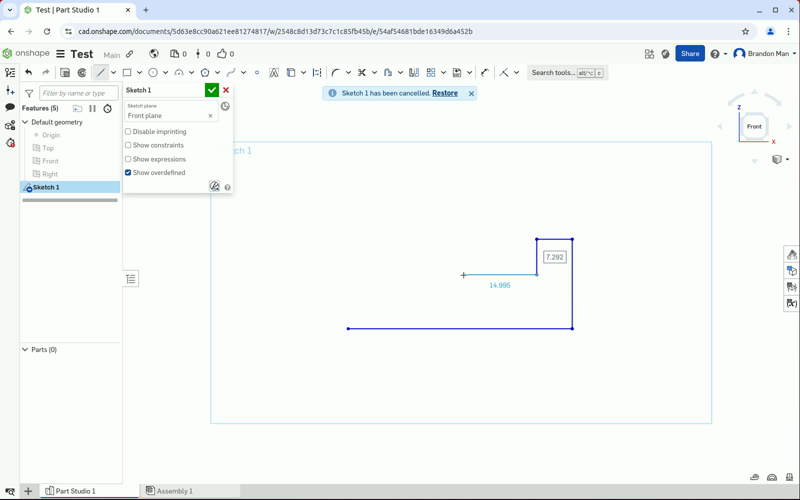
click(463, 274)
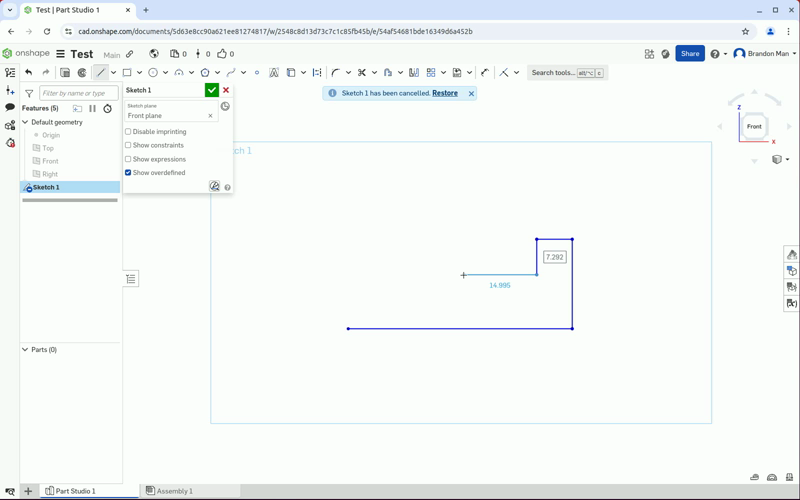
key_up(shift)
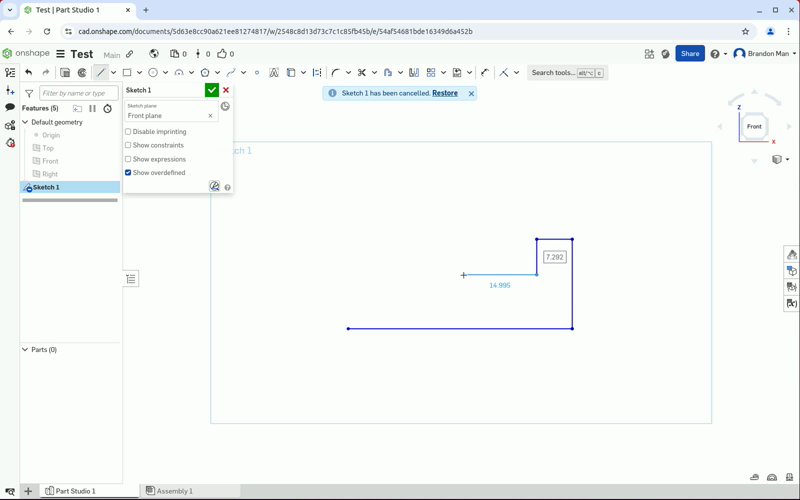
key_down(shift)
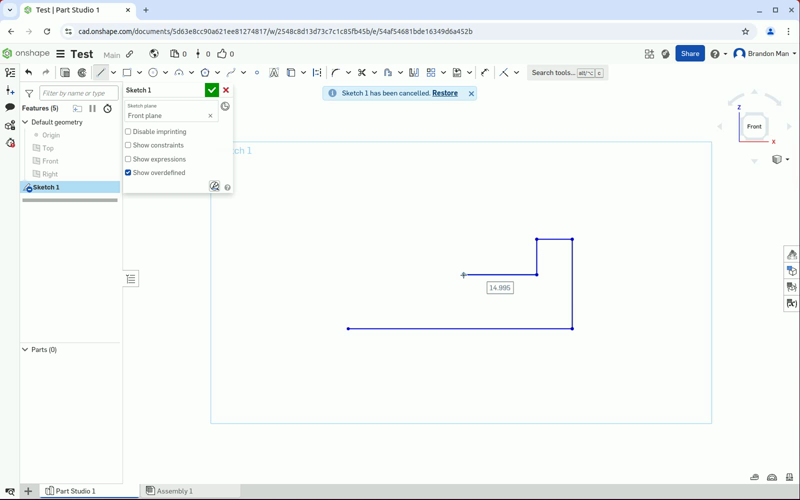
mouse_move(493, 274)
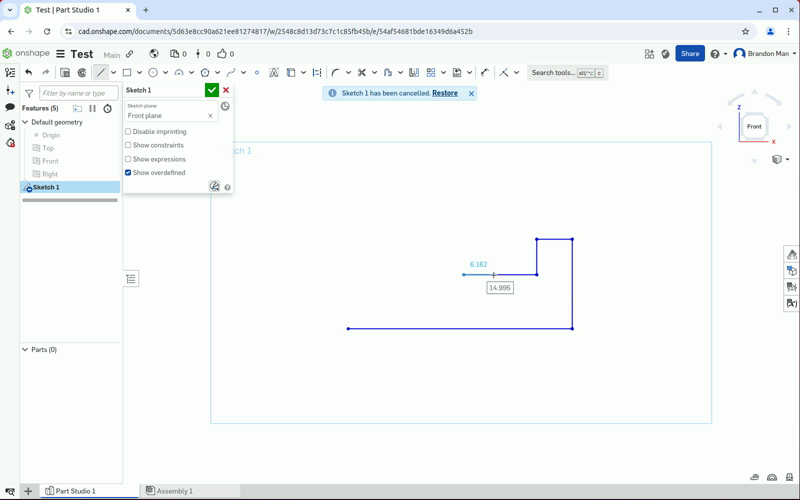
mouse_move(463, 239)
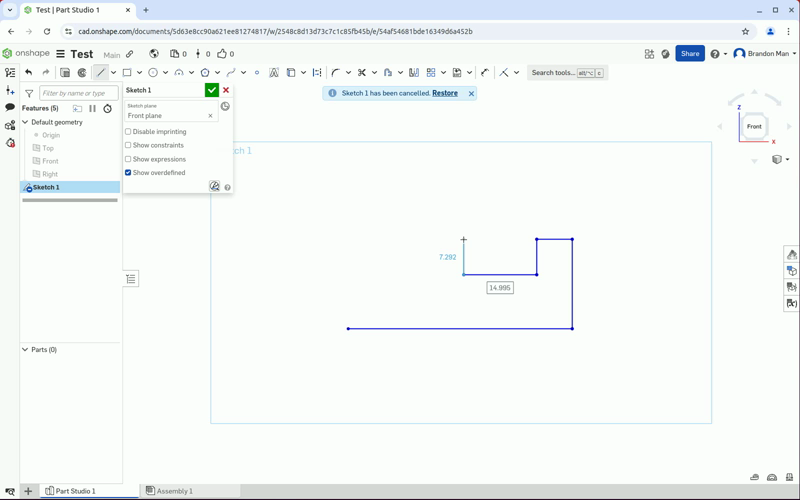
click(463, 239)
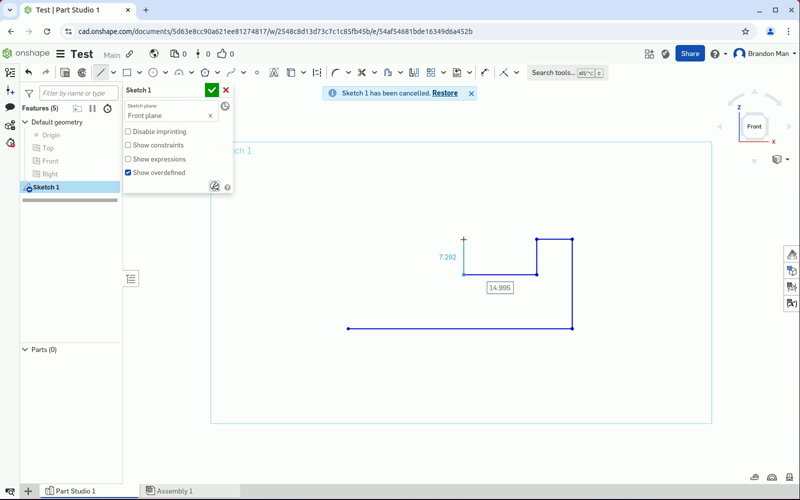
key_up(shift)
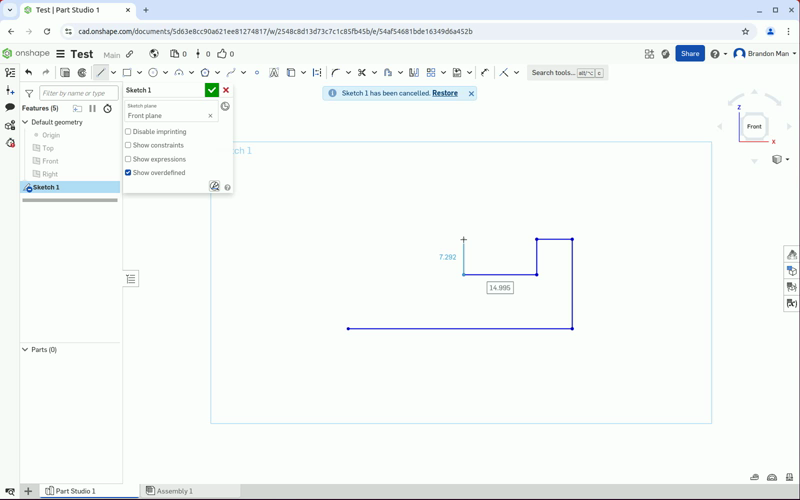
key_down(shift)
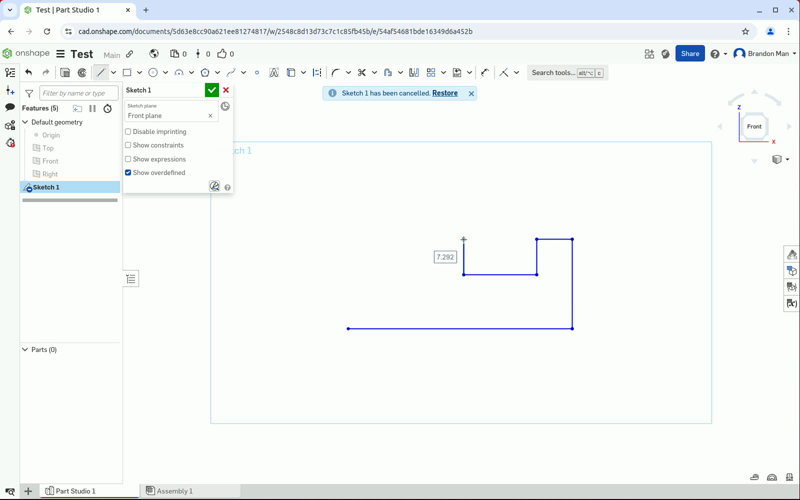
mouse_move(348, 239)
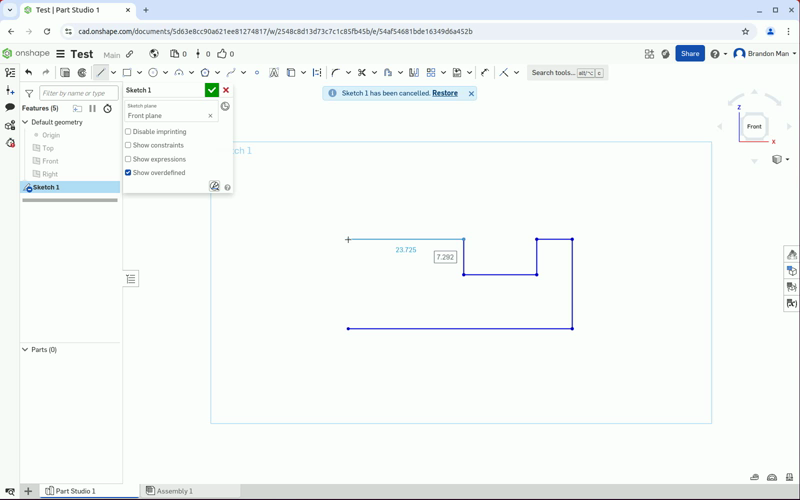
click(348, 239)
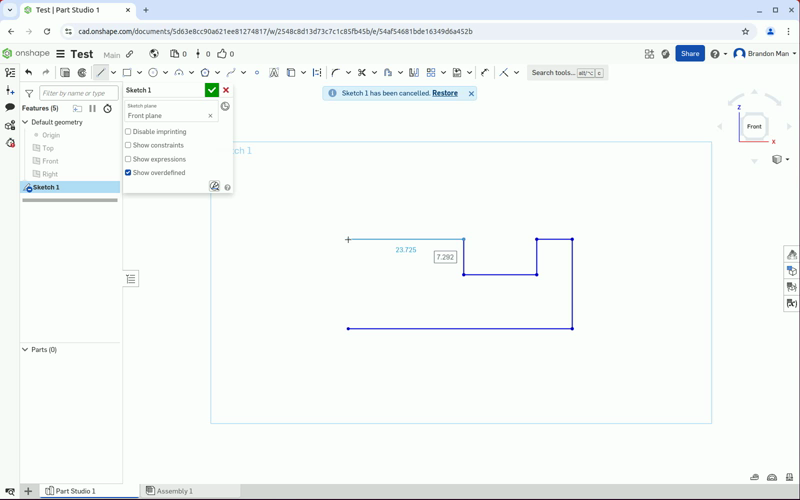
key_up(shift)
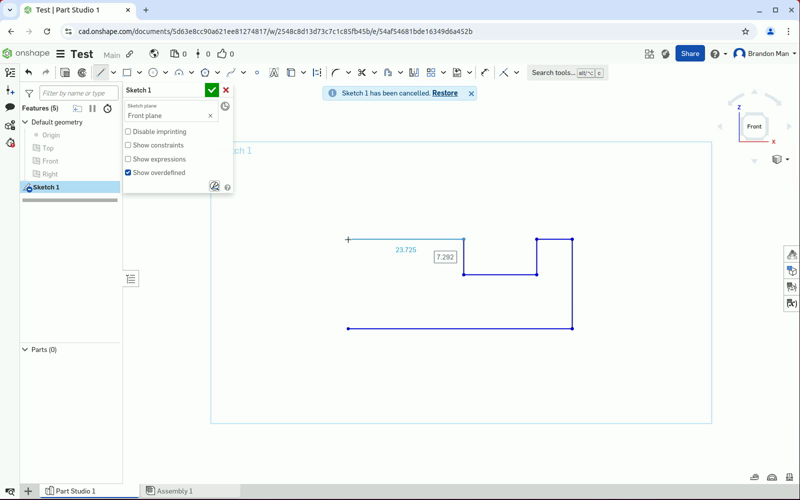
key_down(shift)
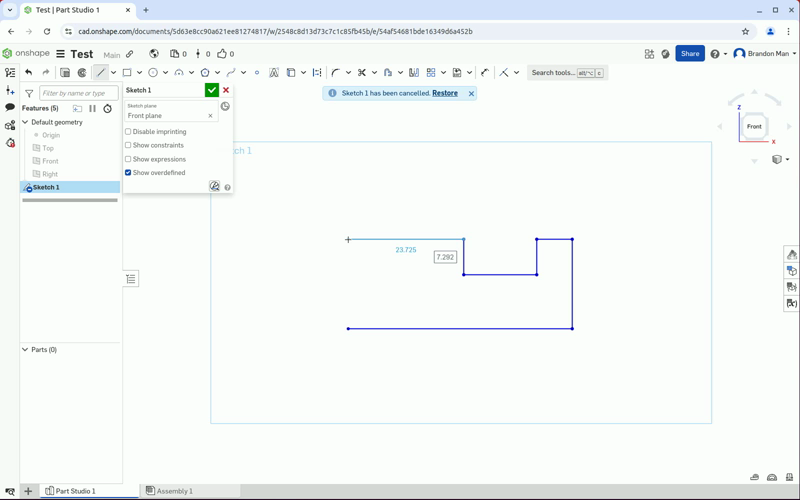
mouse_move(348, 328)
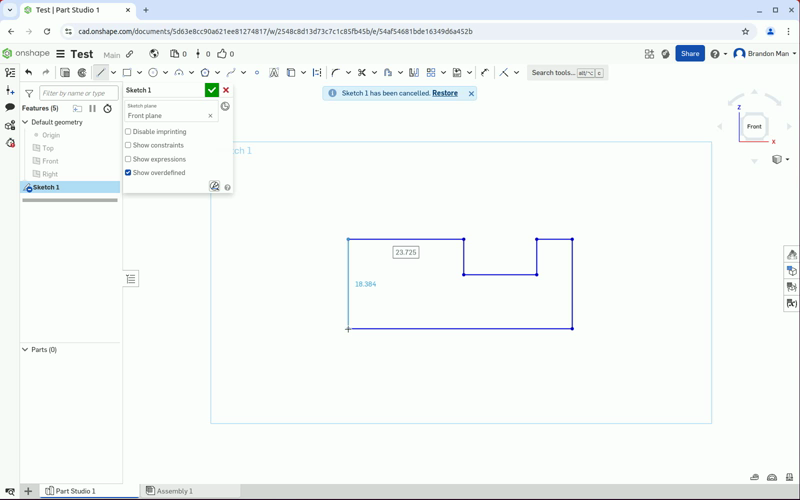
key_up(shift)
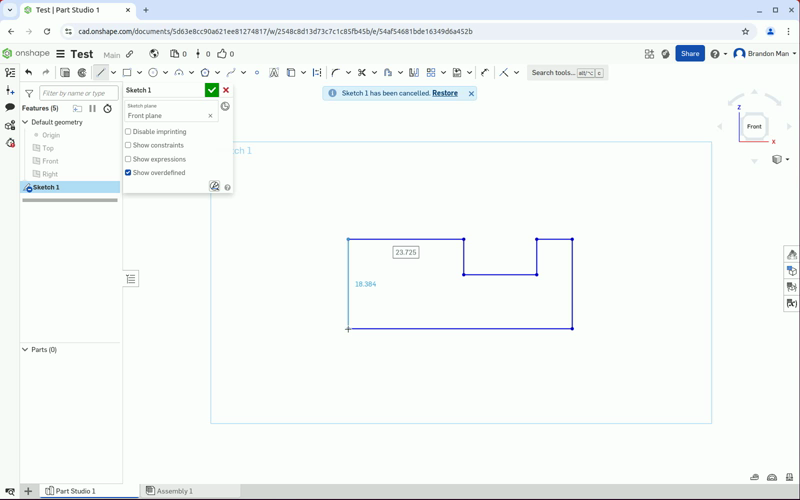
click(348, 328)
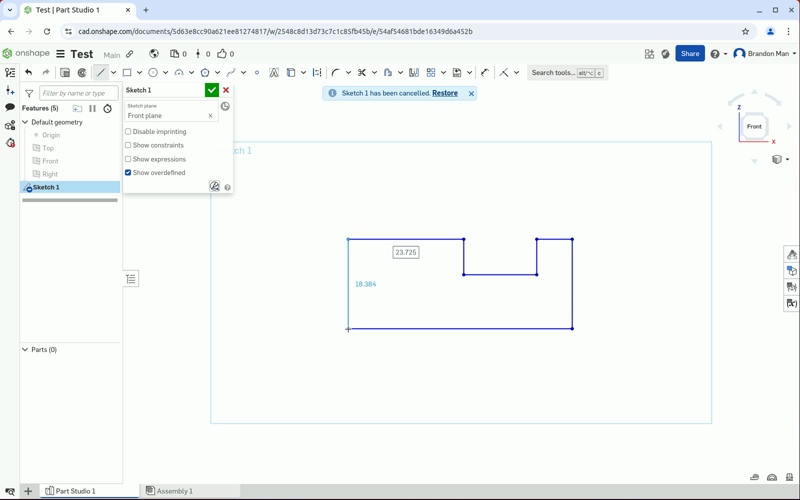
key(esc)
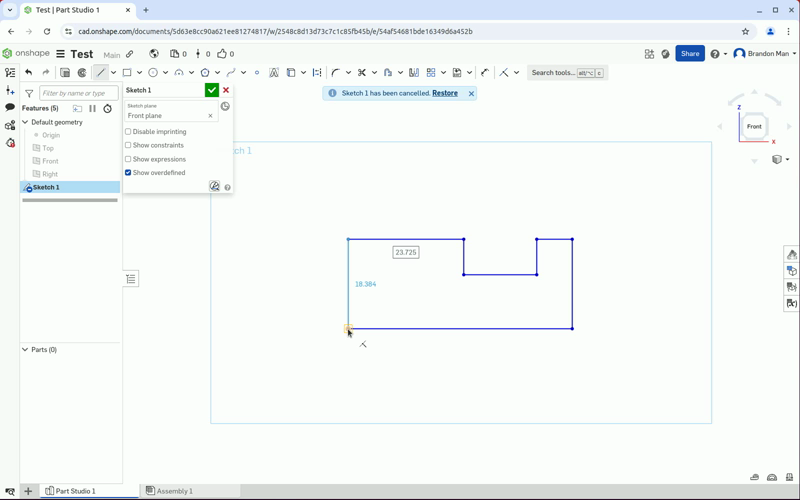
key(l)
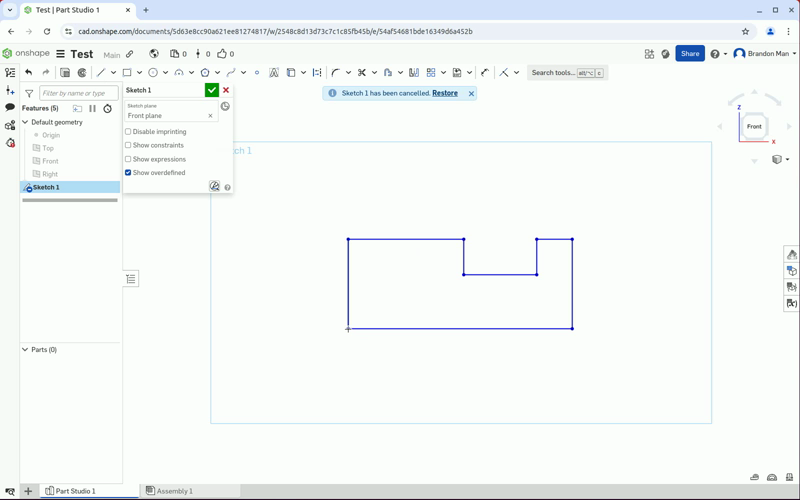
key_down(shift)
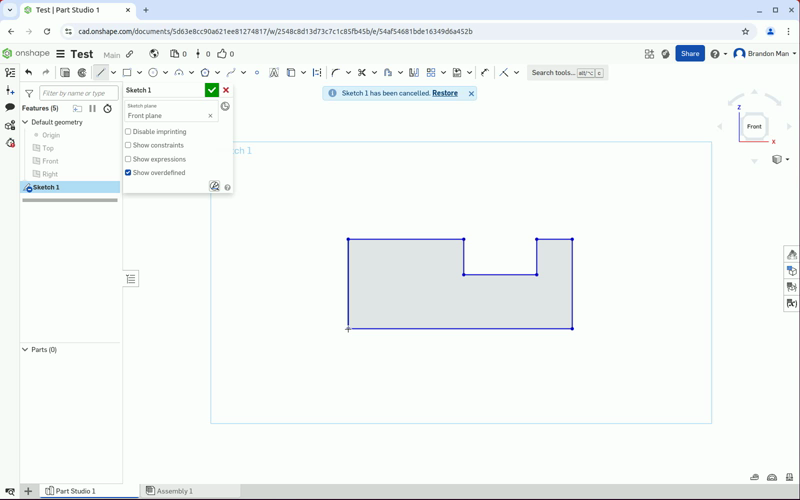
mouse_move(371, 319)
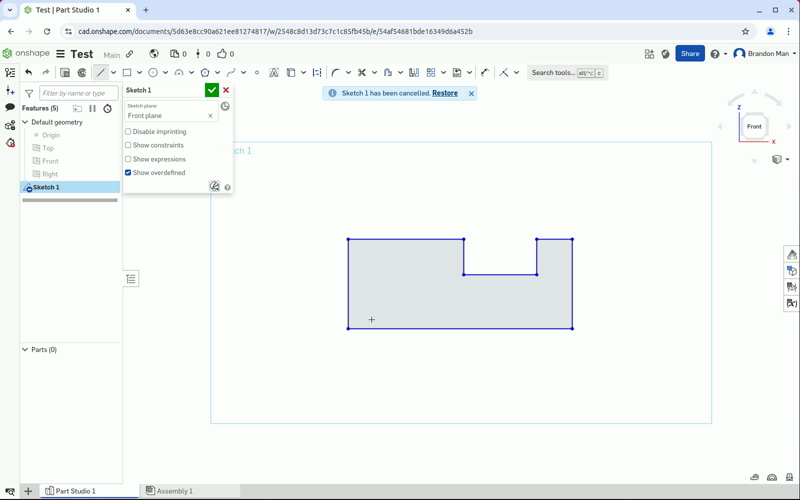
click(371, 319)
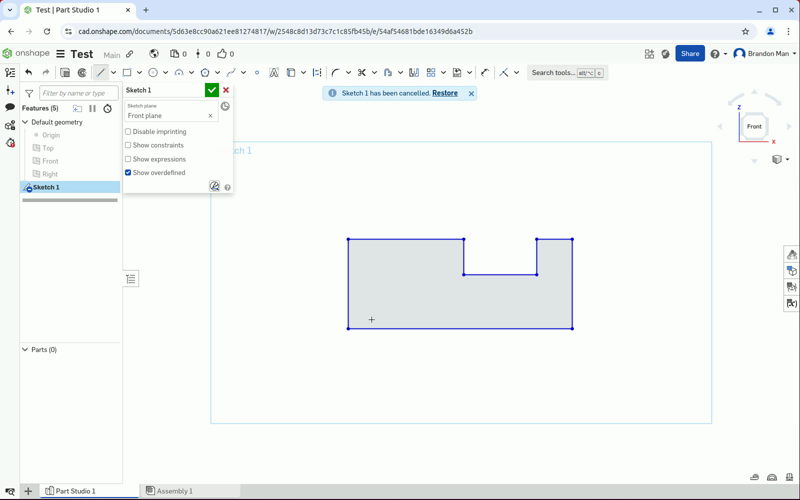
key_up(shift)
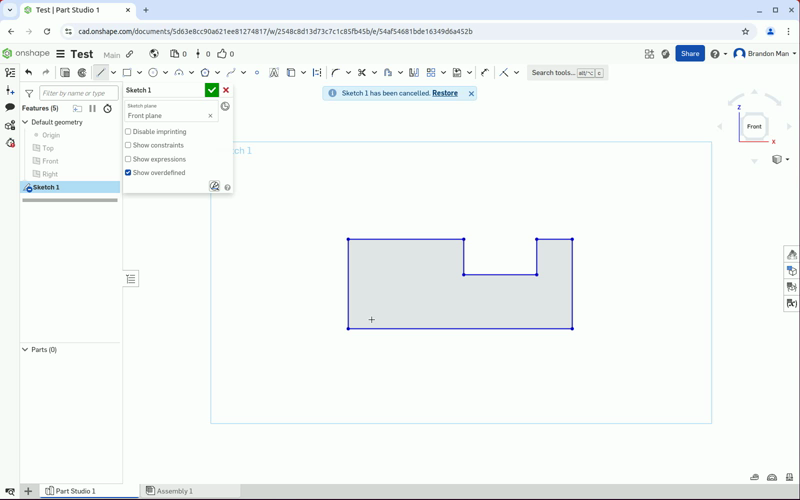
key_down(shift)
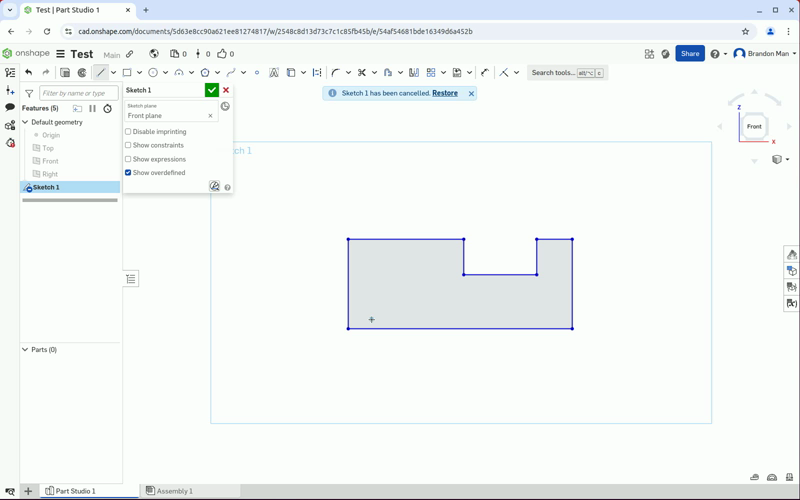
mouse_move(401, 319)
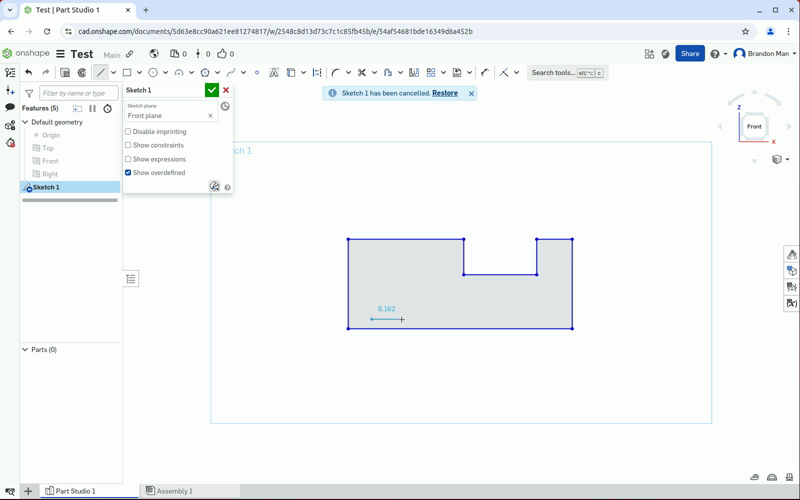
mouse_move(414, 319)
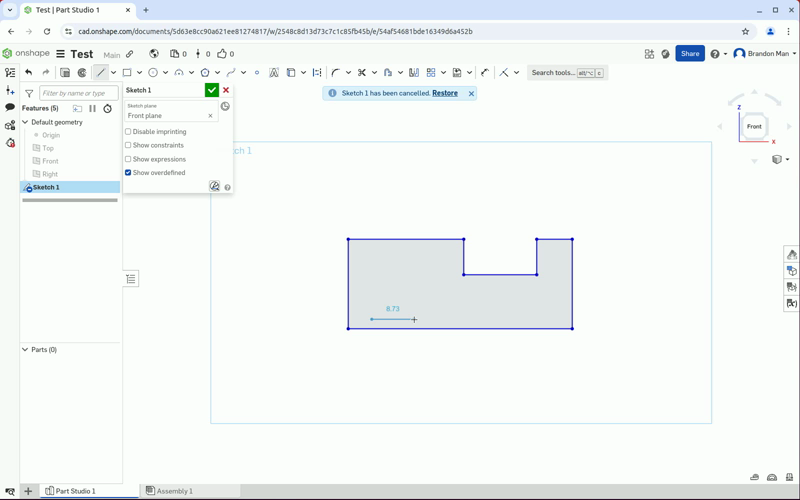
click(414, 319)
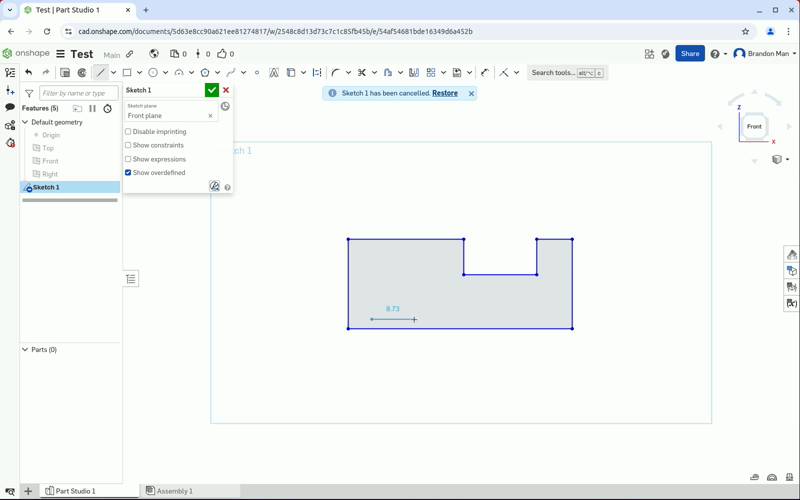
key_up(shift)
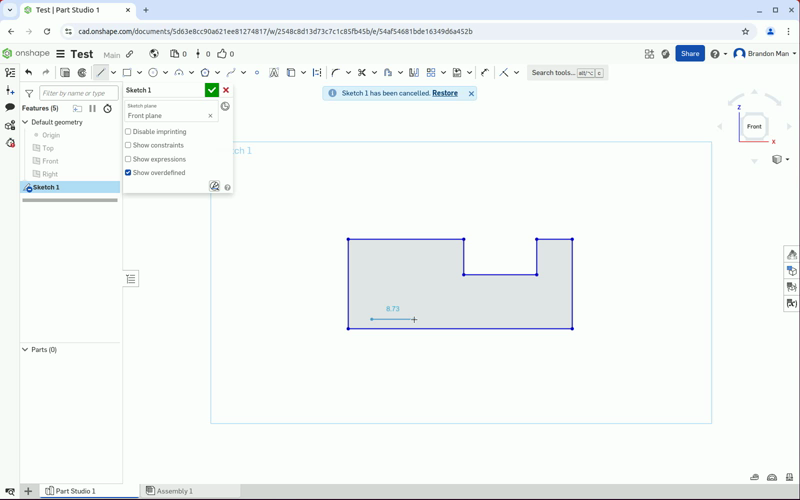
key_down(shift)
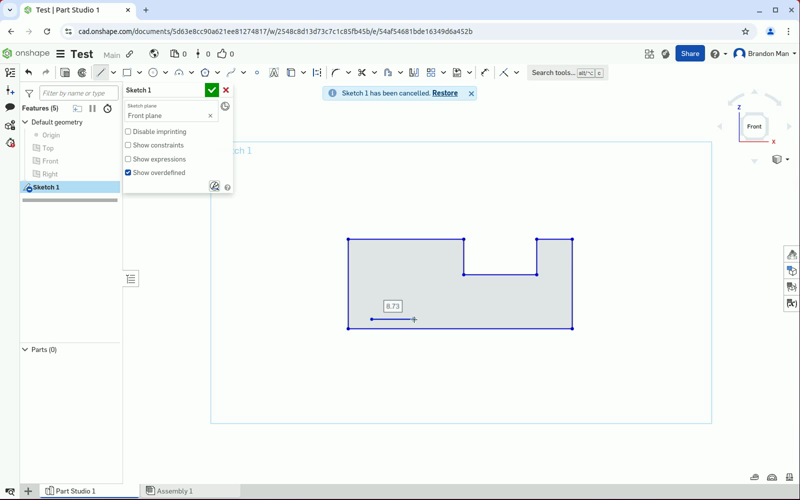
mouse_move(414, 248)
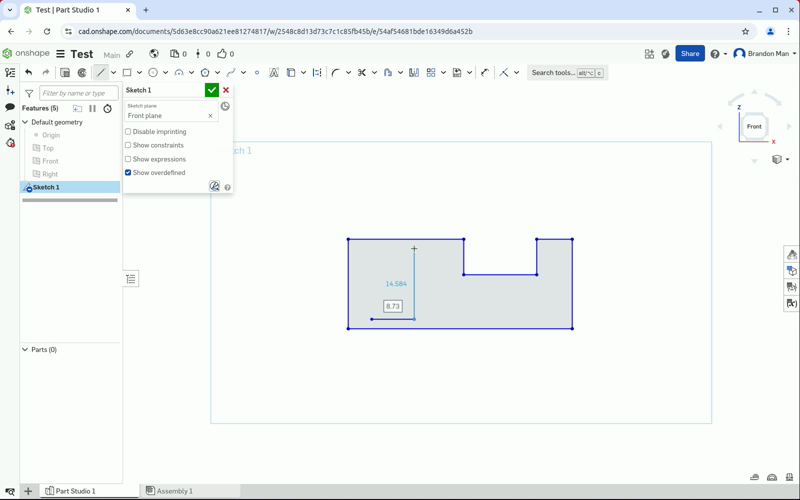
click(414, 248)
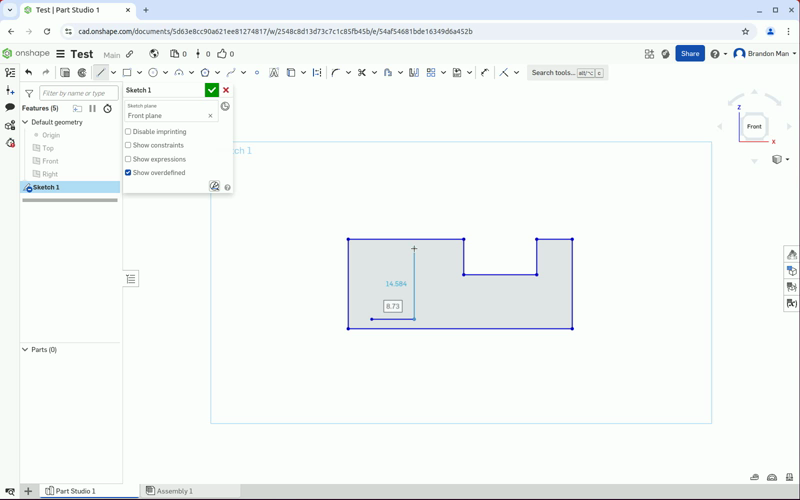
key_up(shift)
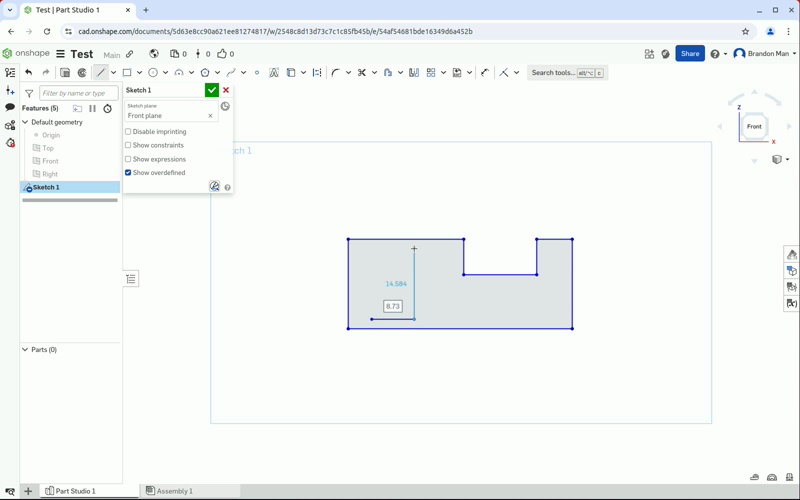
key_down(shift)
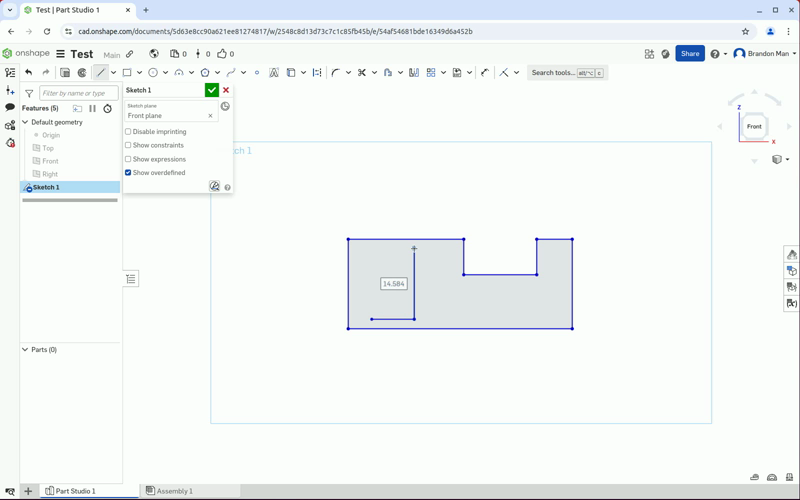
mouse_move(444, 248)
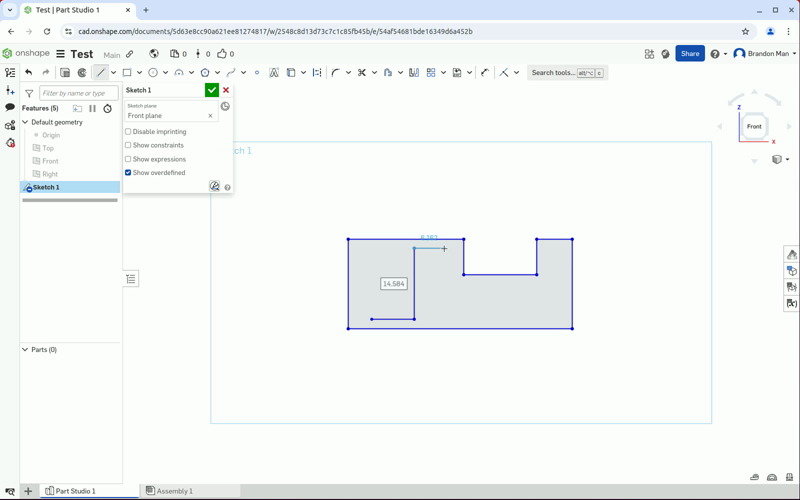
mouse_move(371, 248)
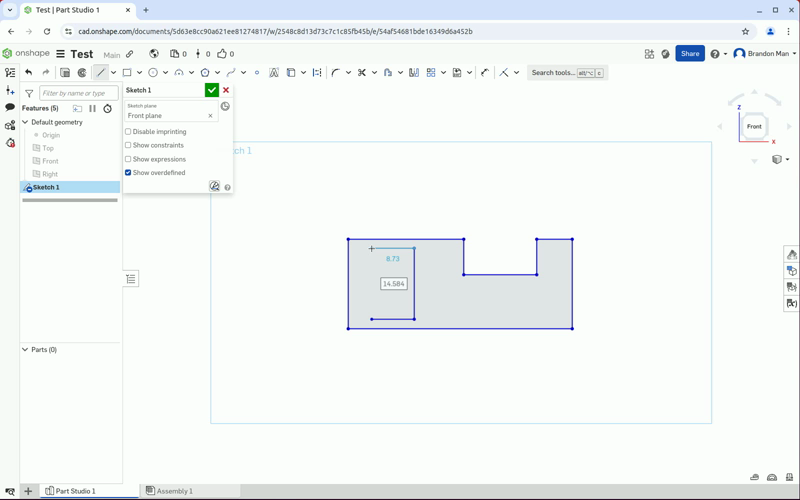
click(371, 248)
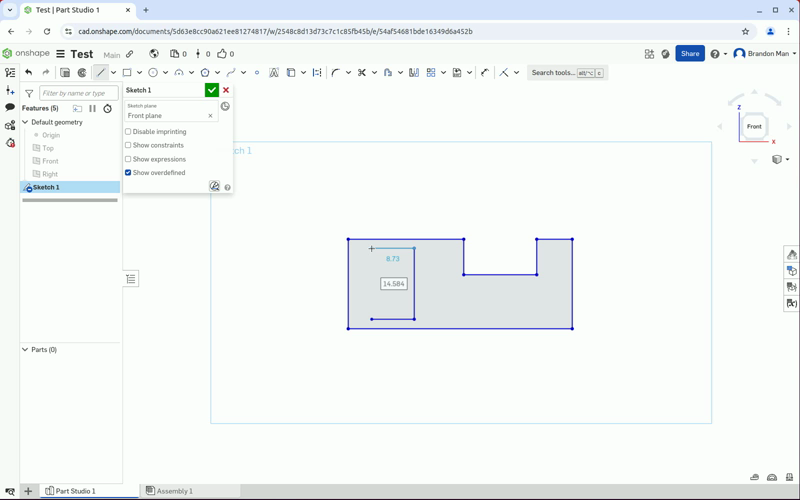
key_up(shift)
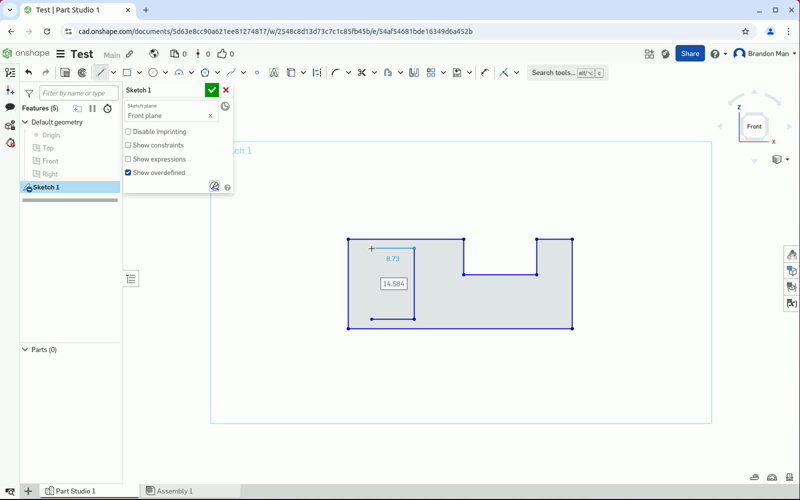
key_down(shift)
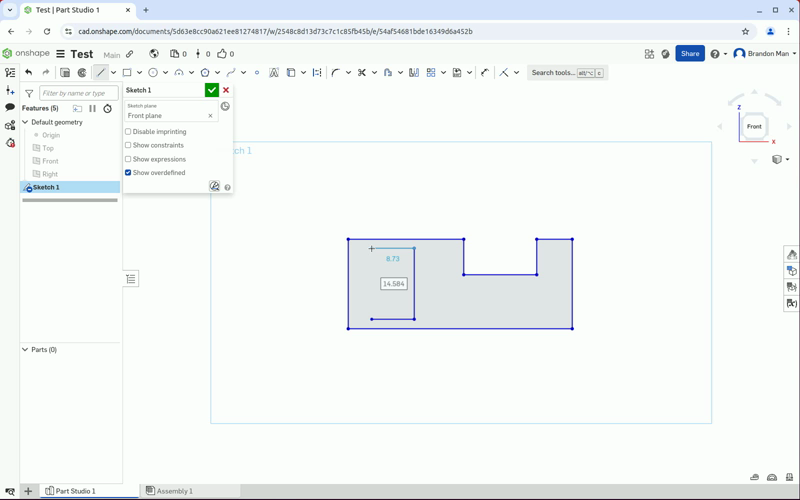
mouse_move(401, 248)
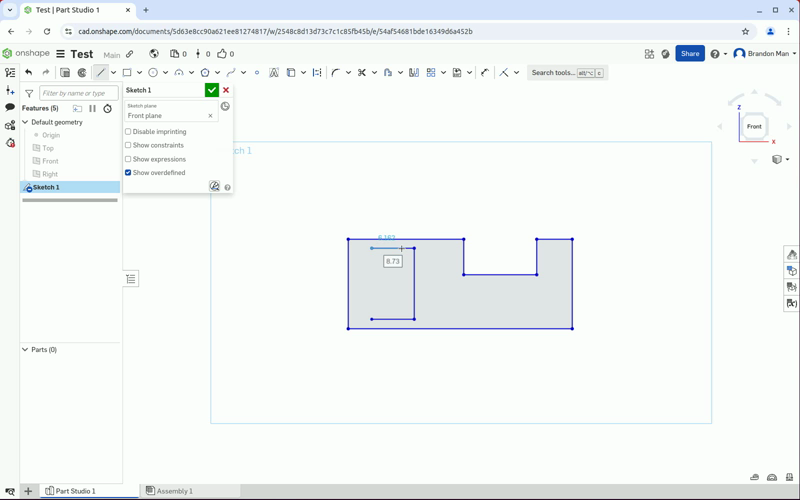
mouse_move(371, 253)
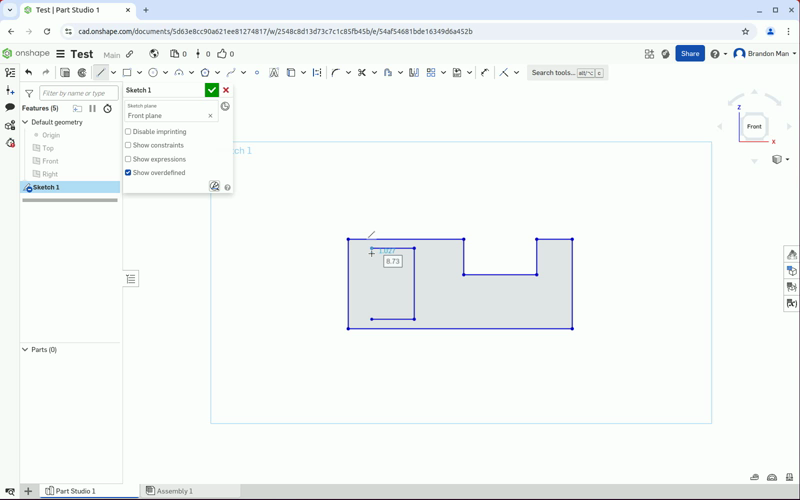
scroll(6)
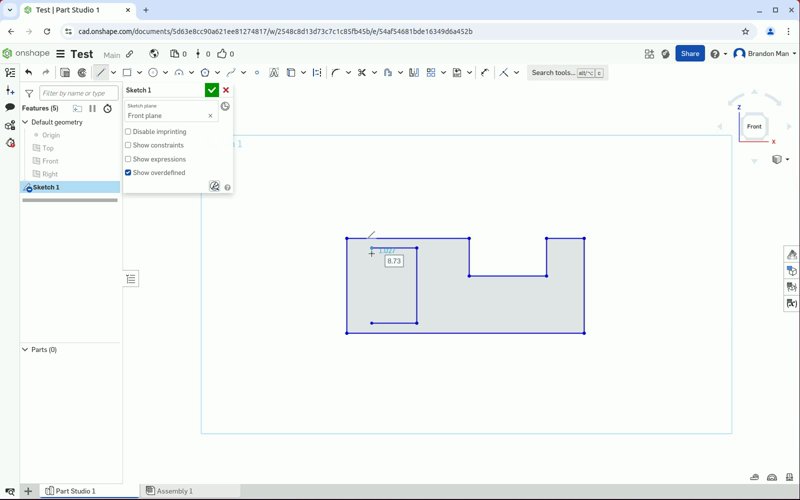
scroll(6)
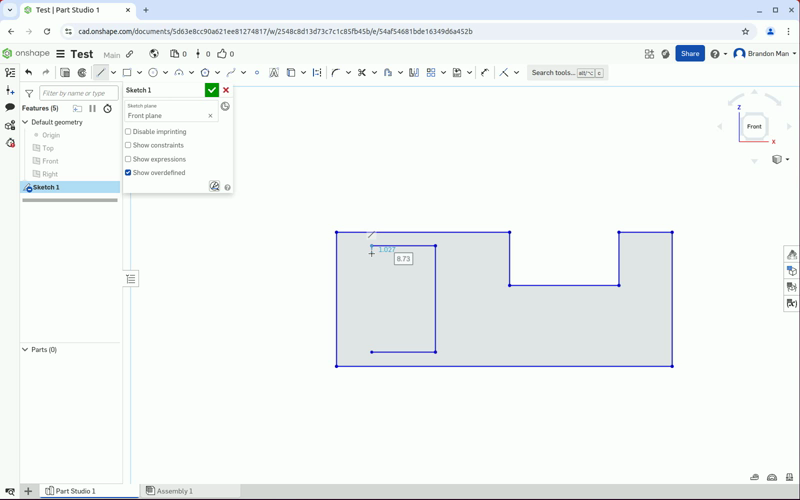
scroll(6)
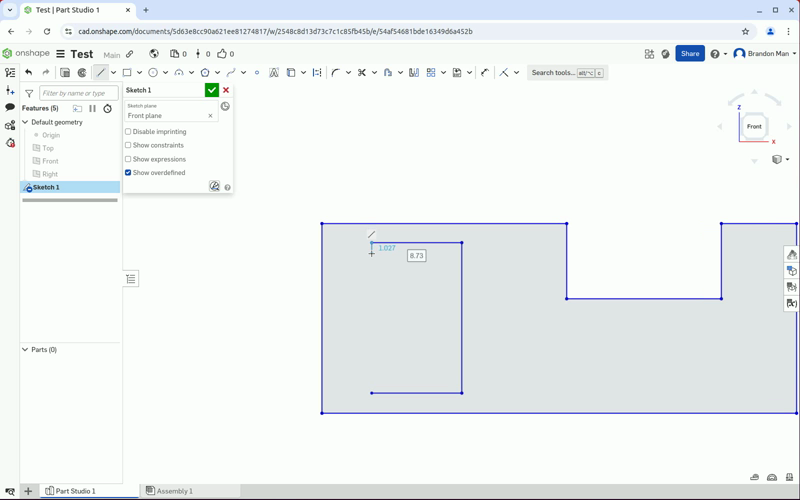
scroll(6)
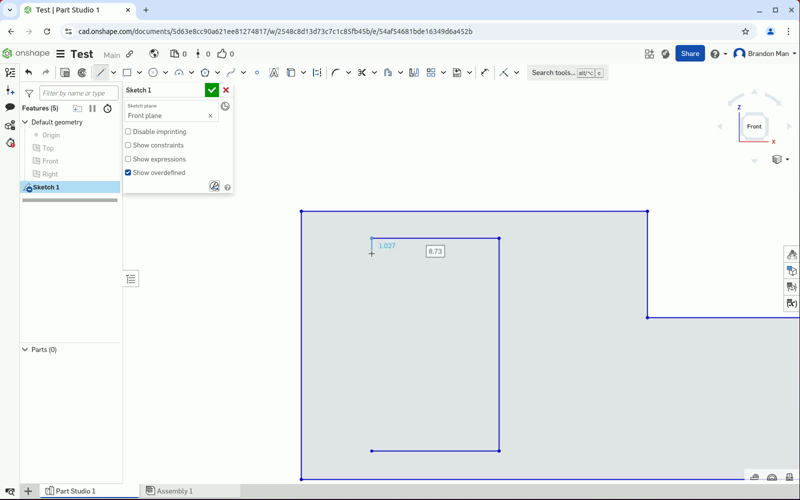
scroll(6)
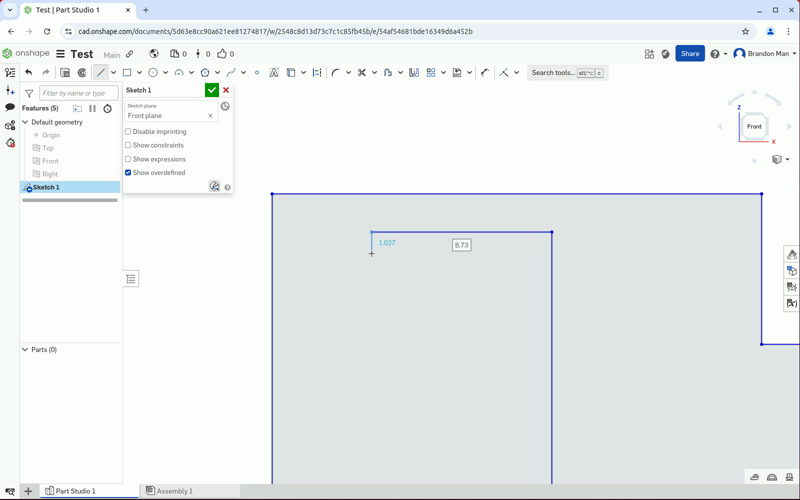
scroll(6)
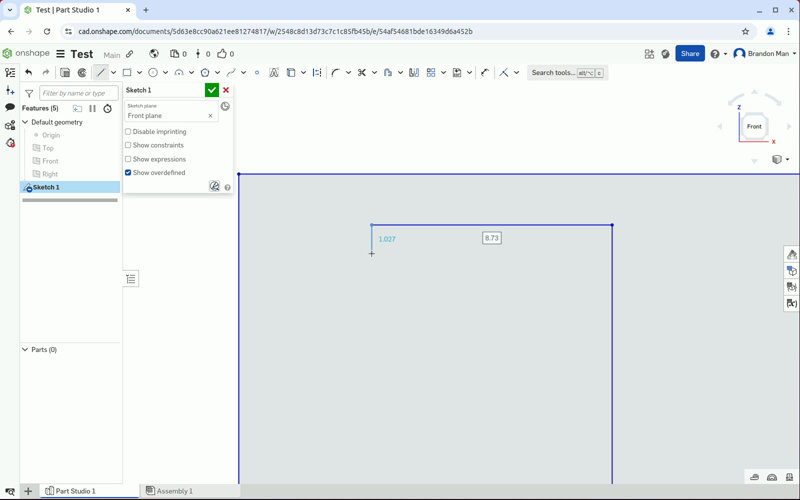
scroll(6)
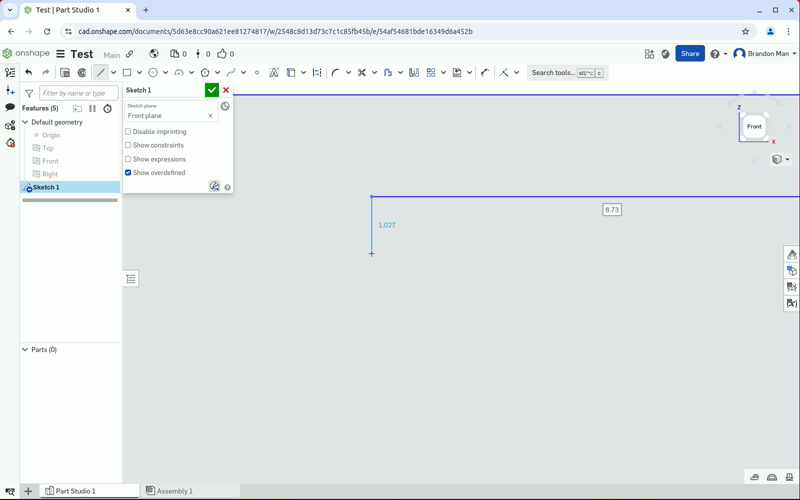
click(371, 253)
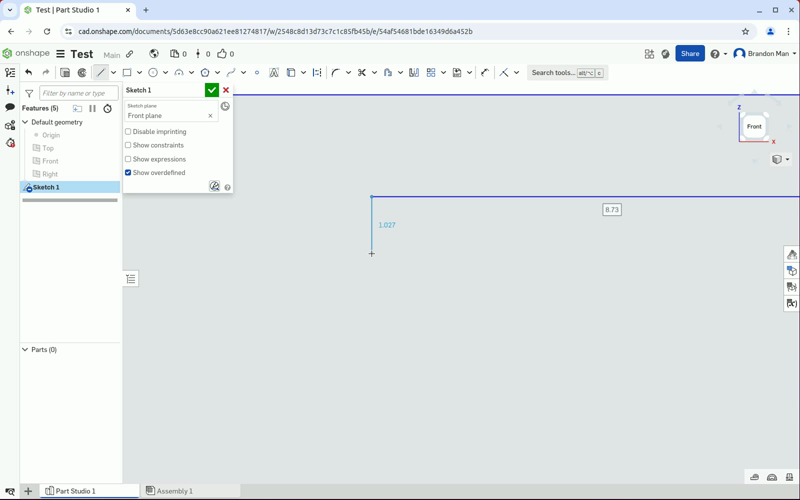
scroll(-6)
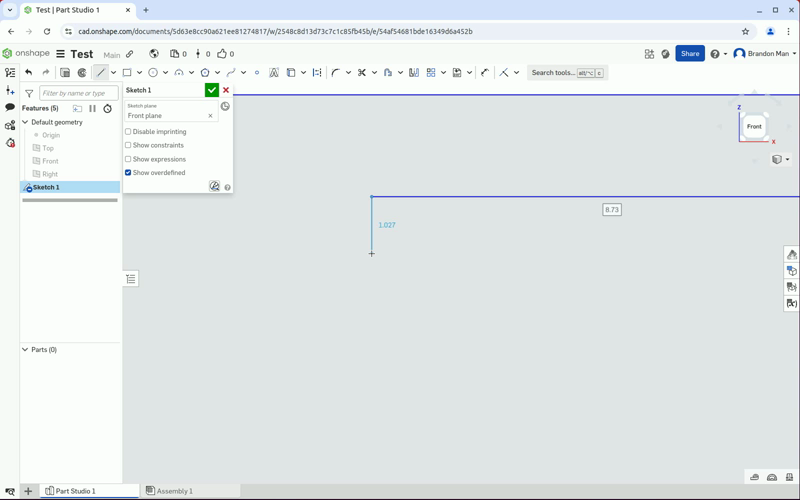
scroll(-6)
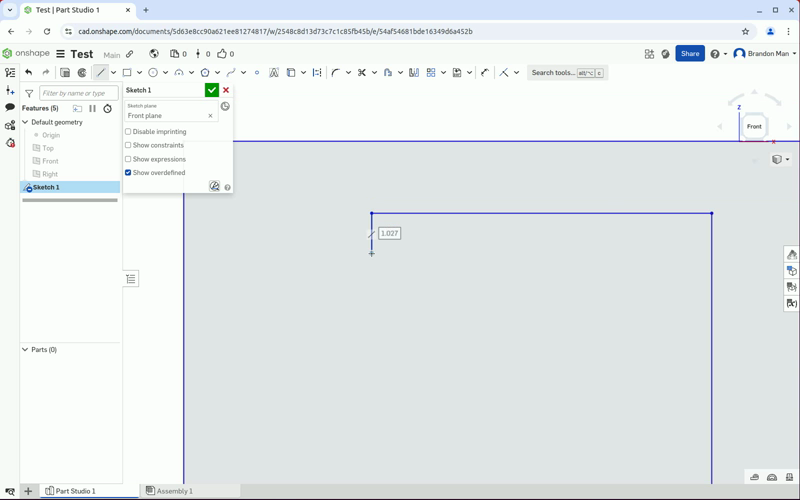
scroll(-6)
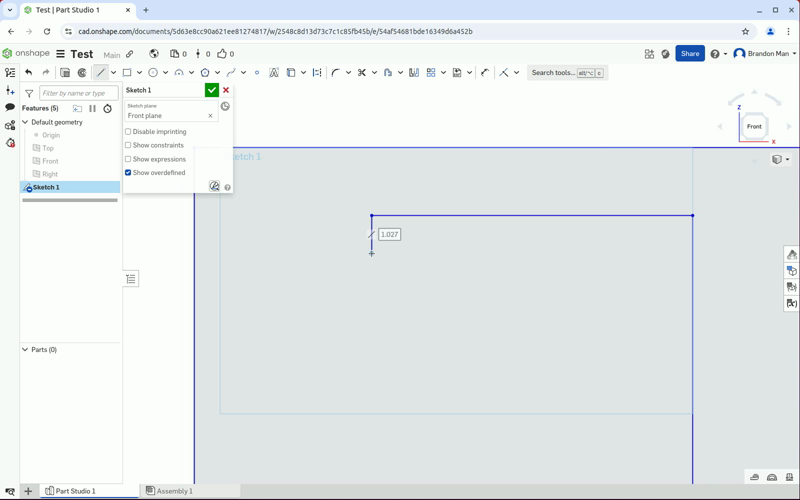
scroll(-6)
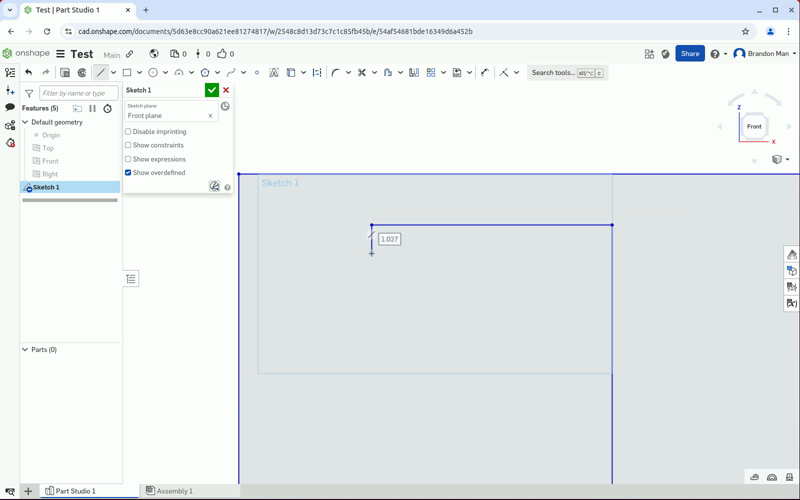
scroll(-6)
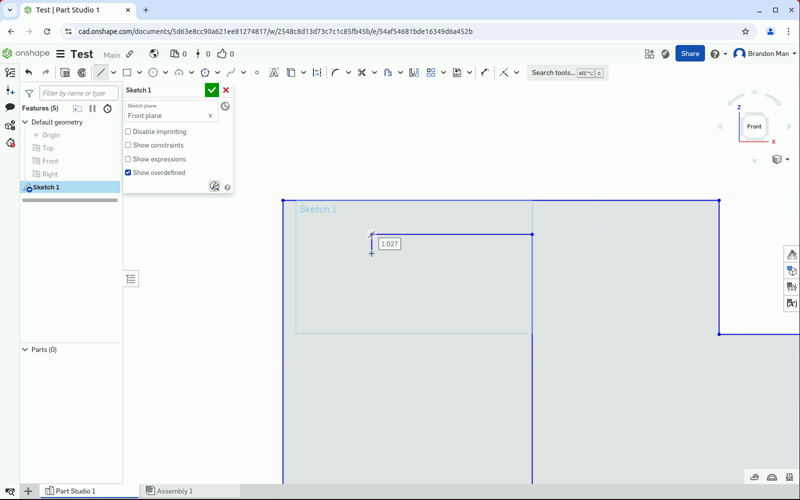
scroll(-6)
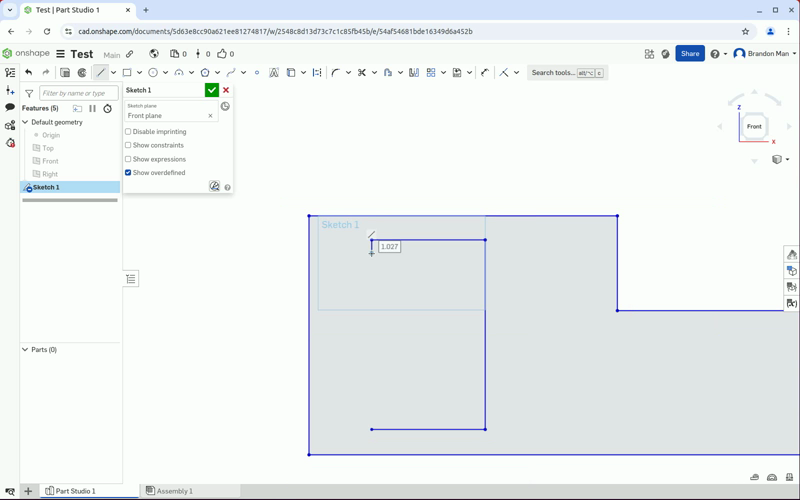
scroll(-6)
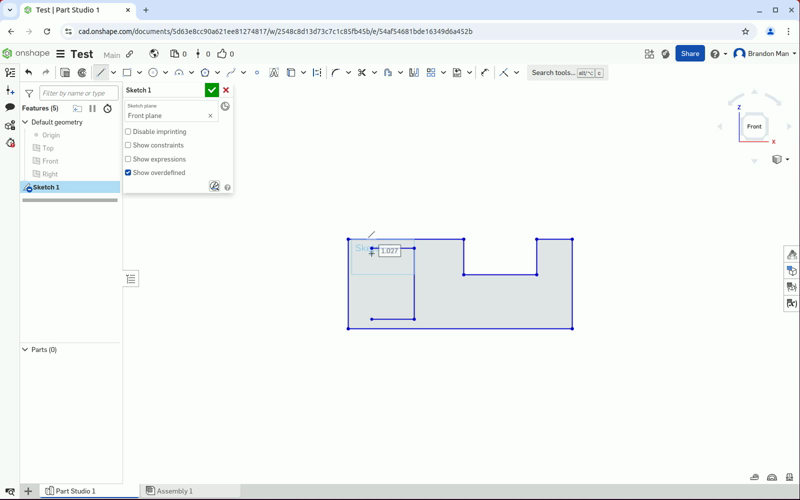
key_up(shift)
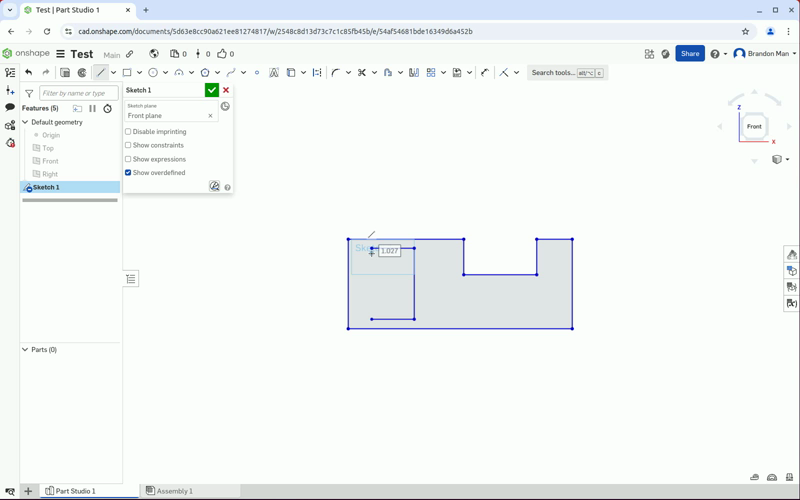
key(esc)
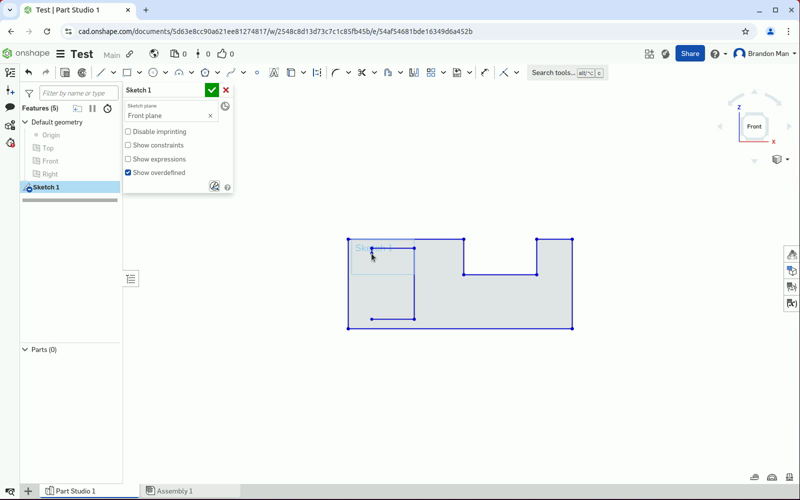
key(a)
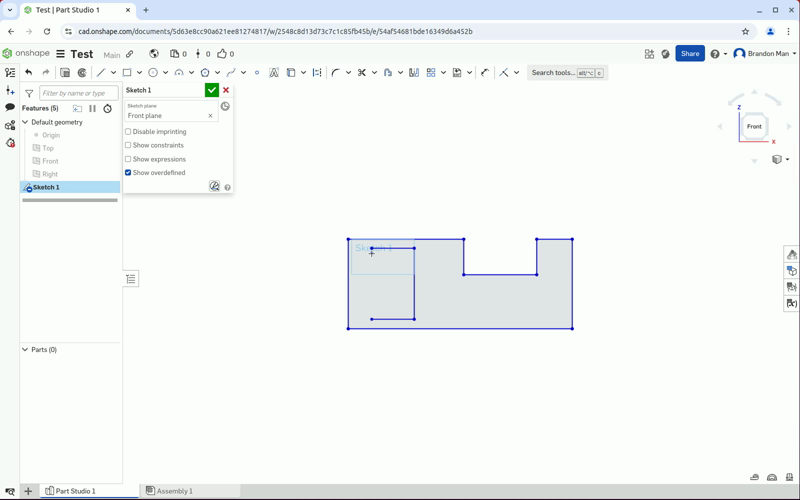
mouse_move(371, 253)
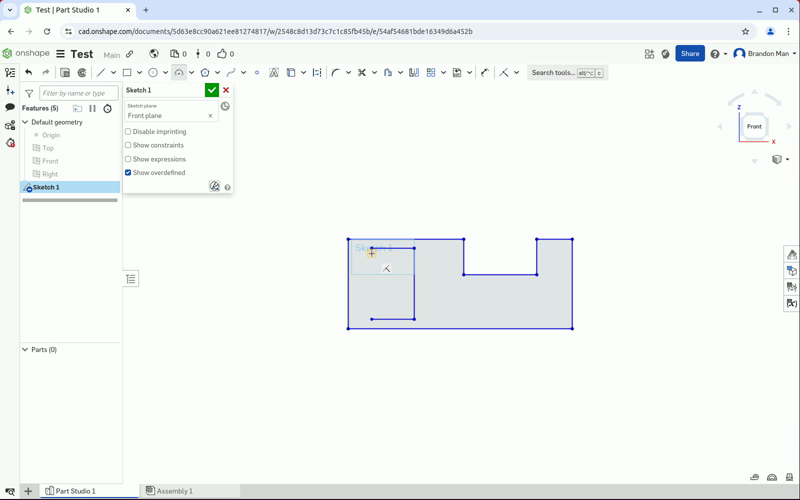
click(371, 253)
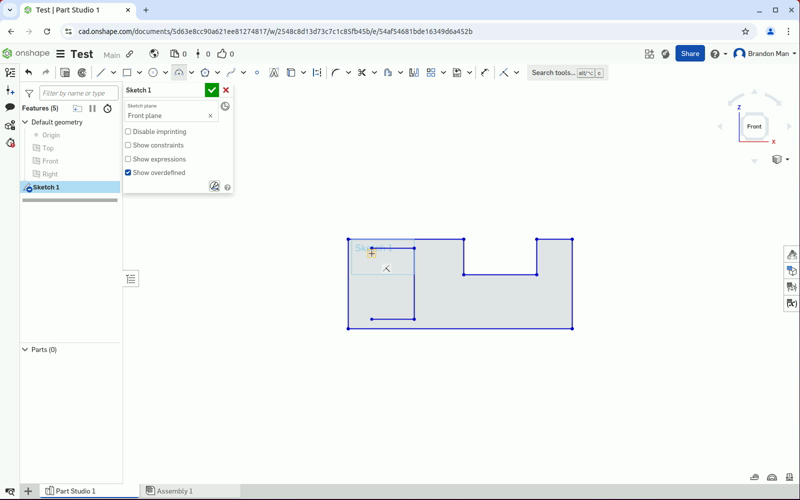
key_down(shift)
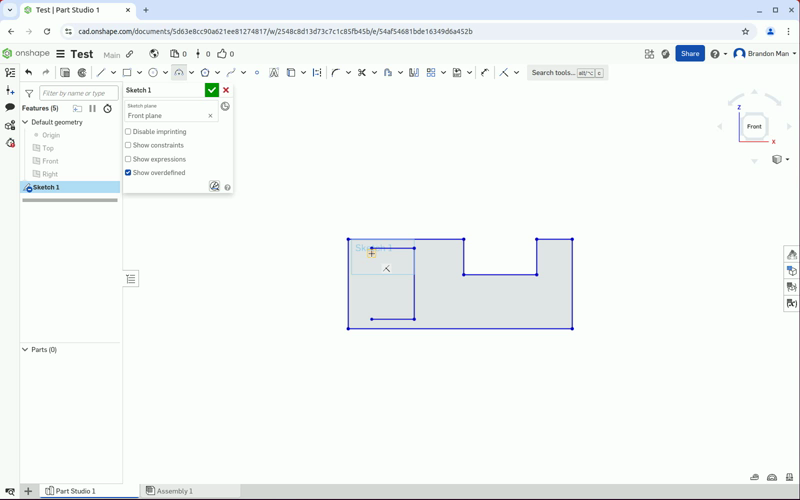
mouse_move(371, 258)
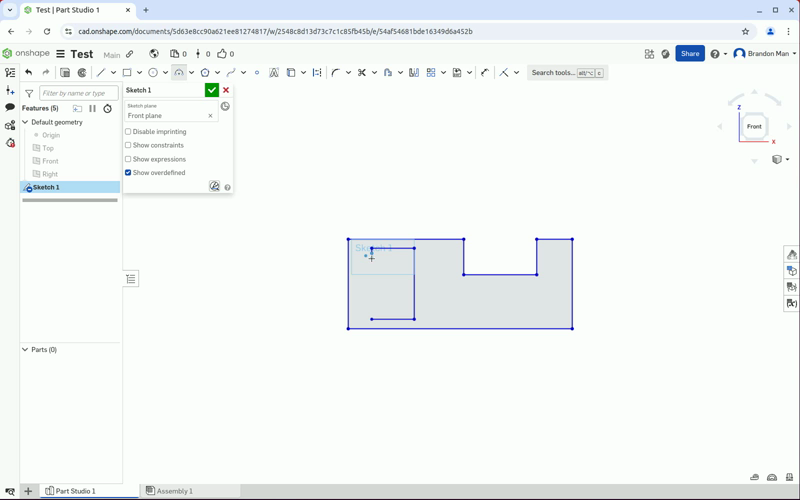
scroll(6)
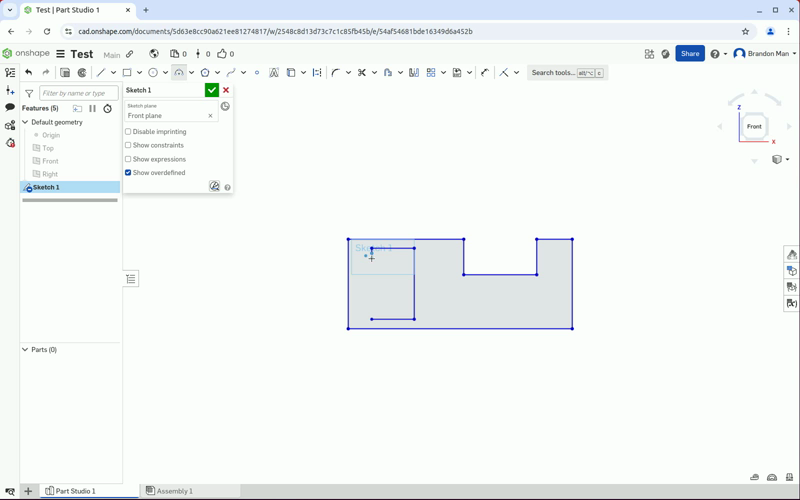
scroll(6)
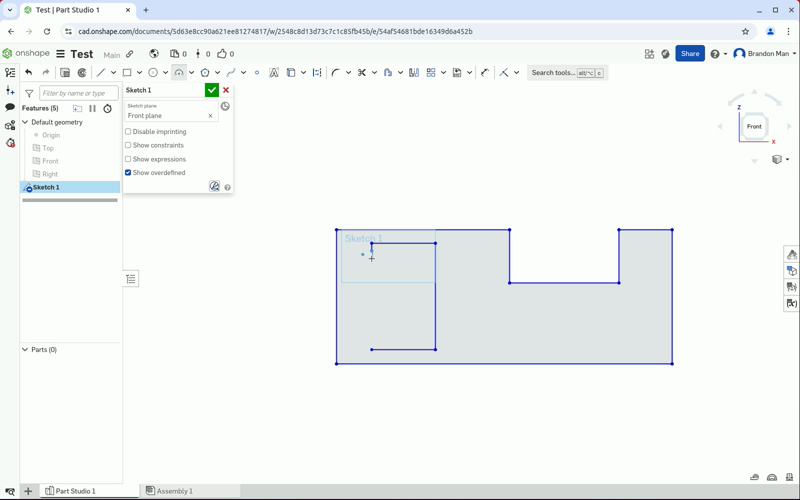
scroll(6)
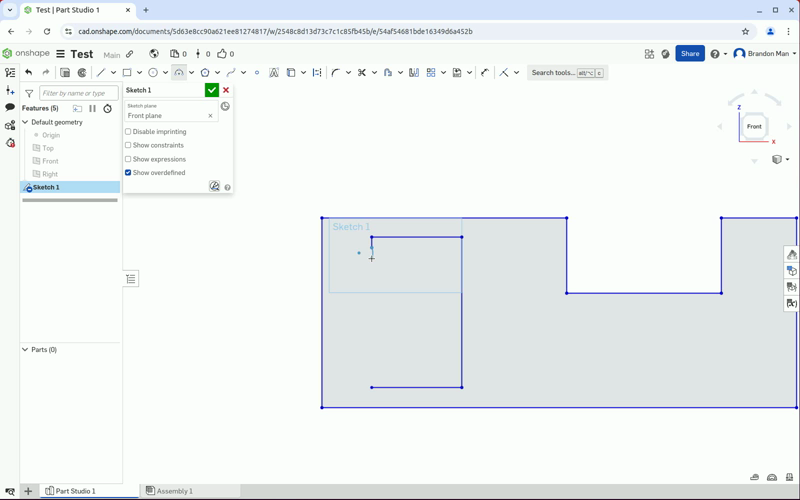
scroll(6)
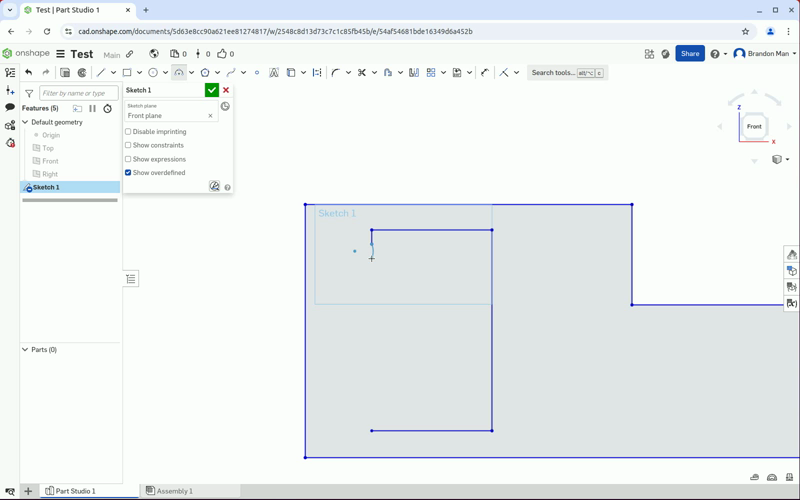
scroll(6)
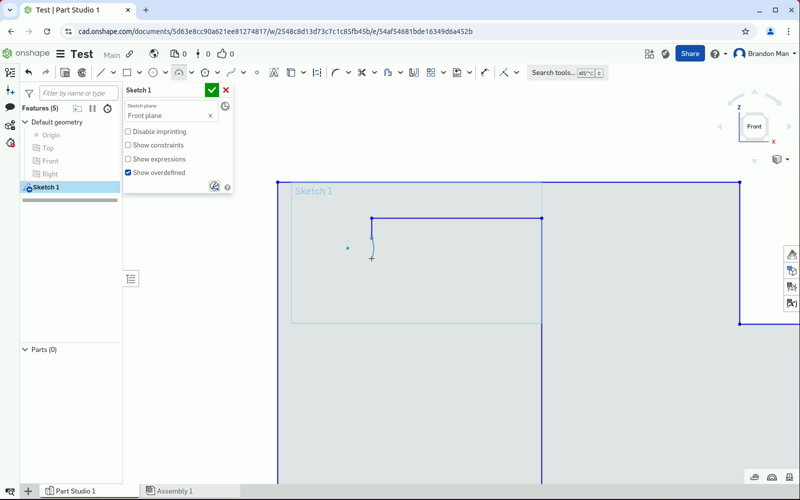
scroll(6)
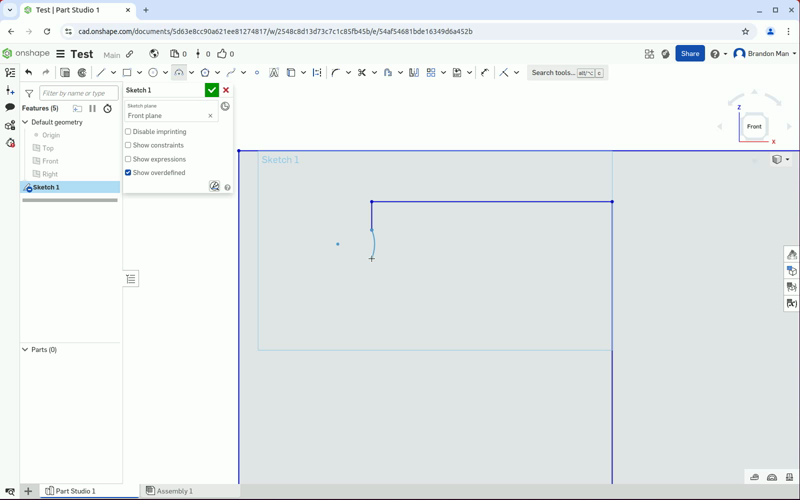
scroll(6)
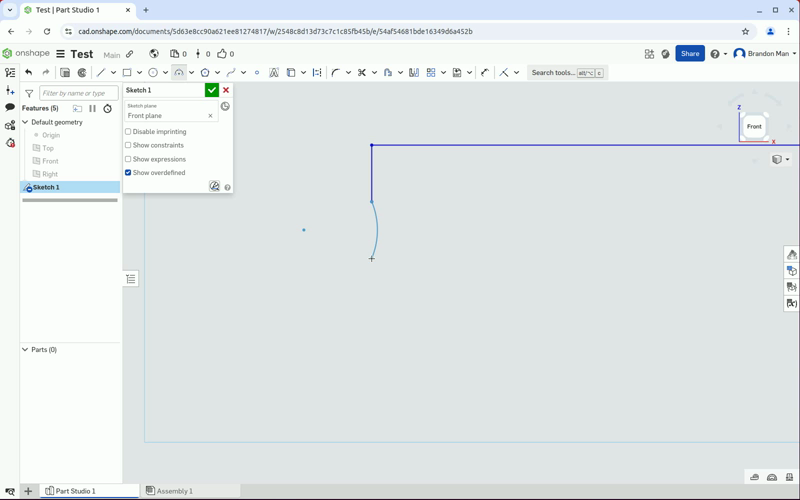
click(371, 258)
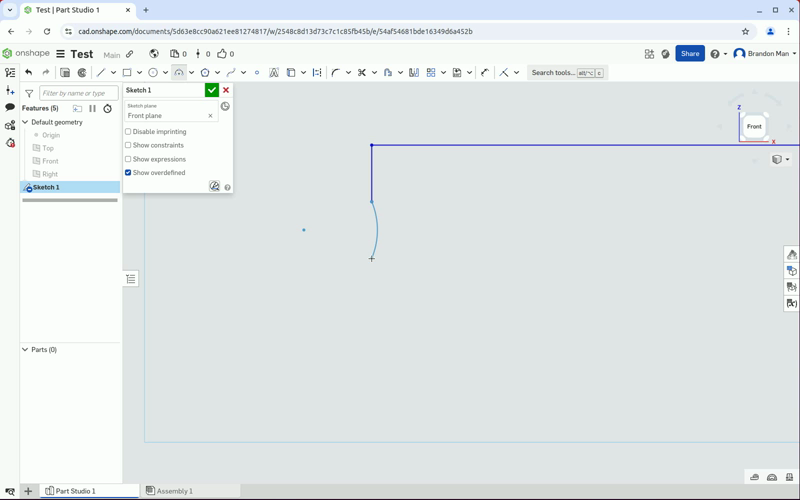
scroll(-6)
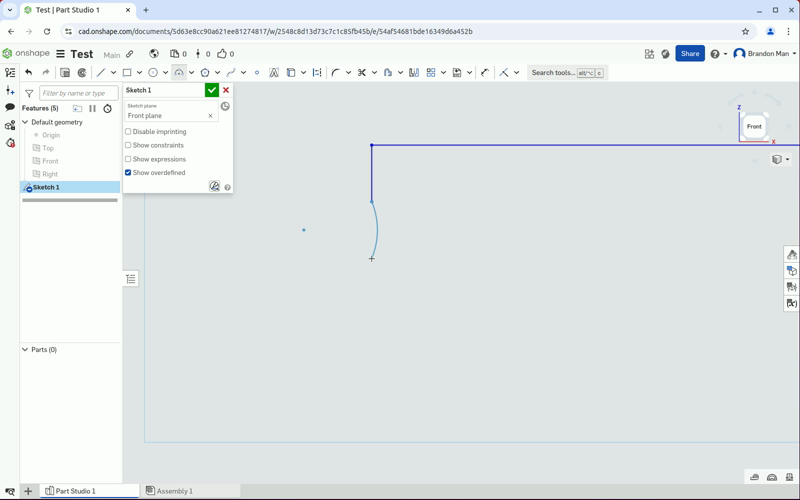
scroll(-6)
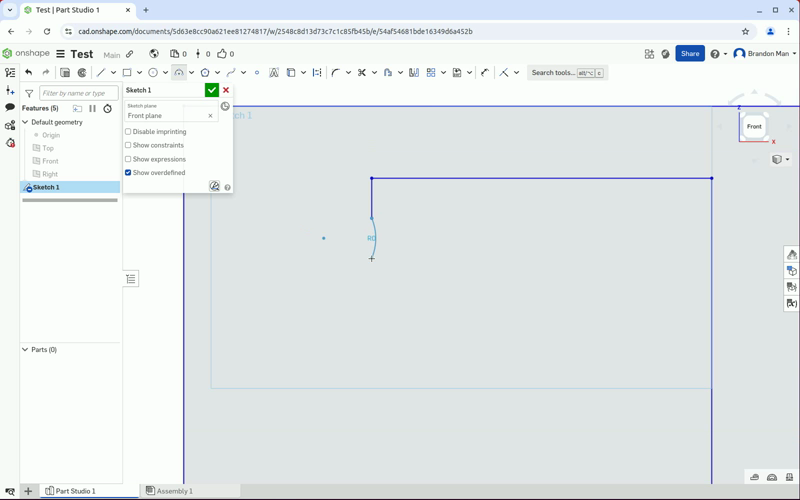
scroll(-6)
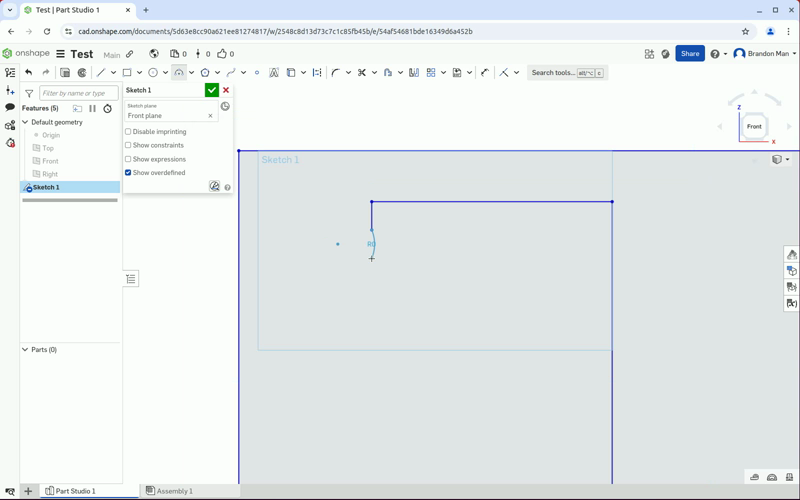
scroll(-6)
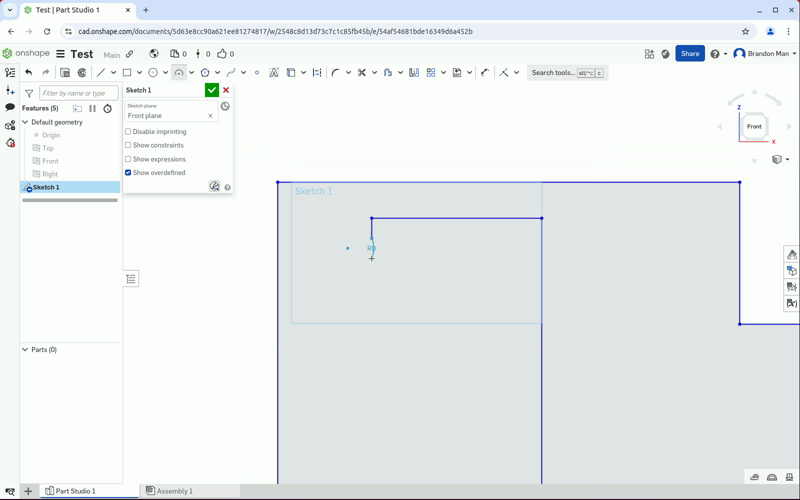
scroll(-6)
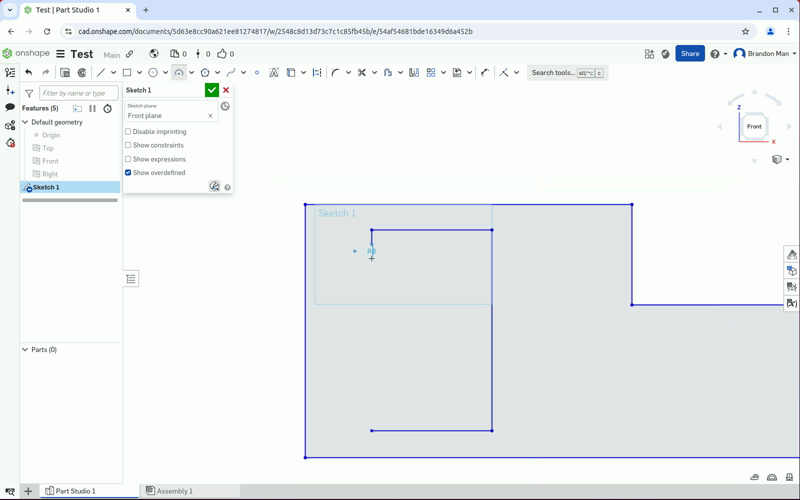
scroll(-6)
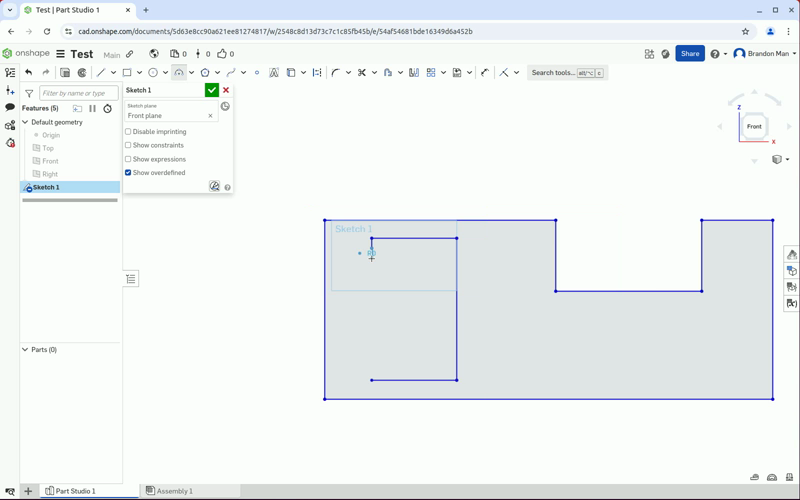
scroll(-6)
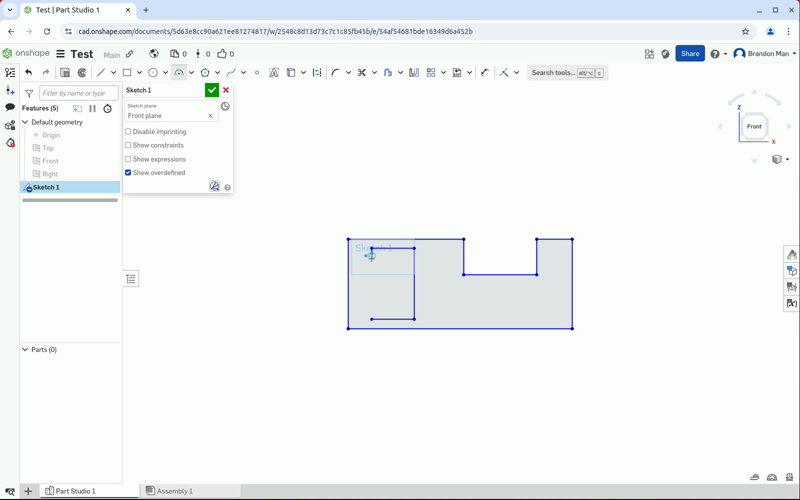
mouse_move(352, 255)
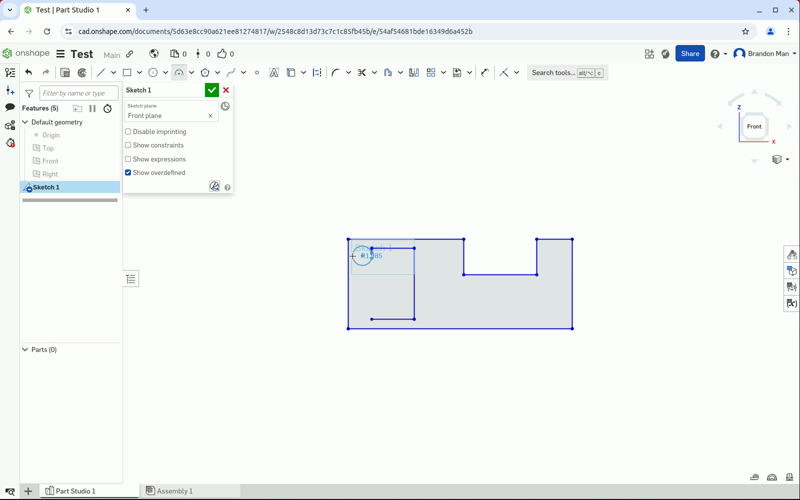
scroll(6)
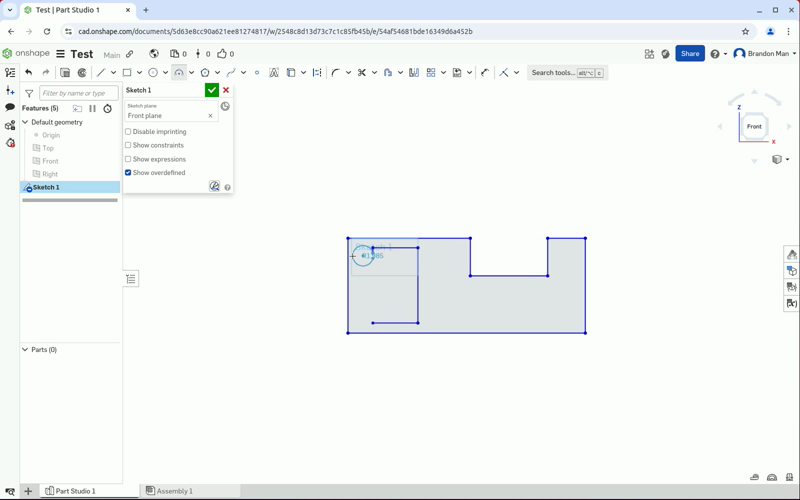
scroll(6)
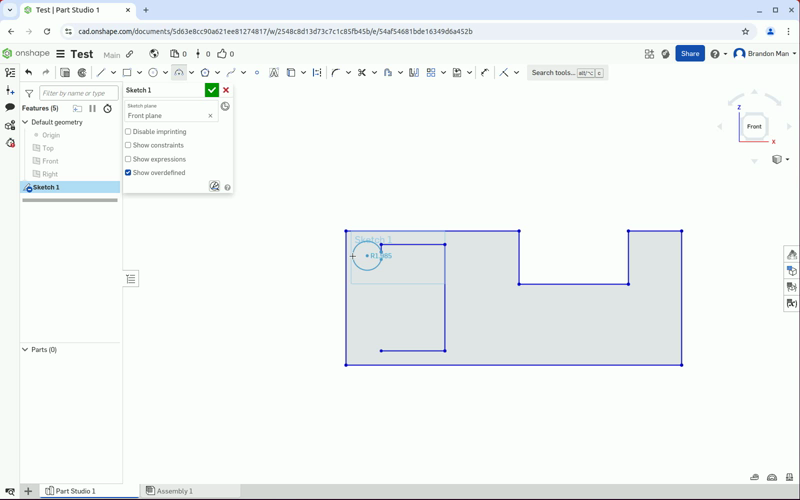
scroll(6)
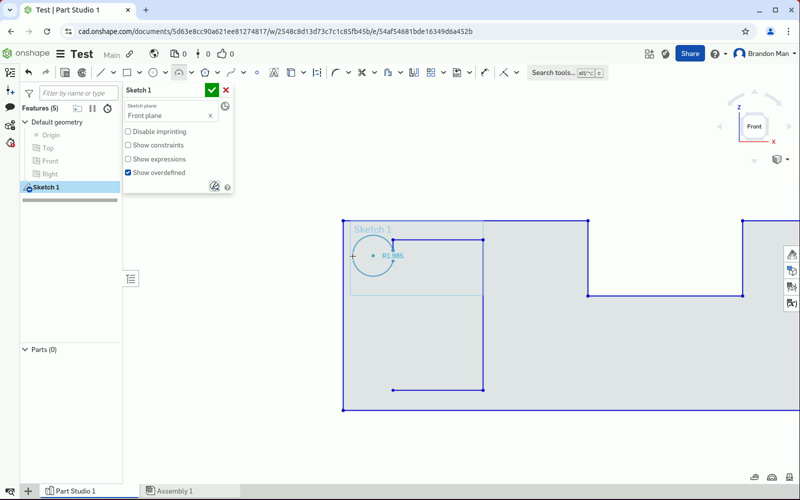
scroll(6)
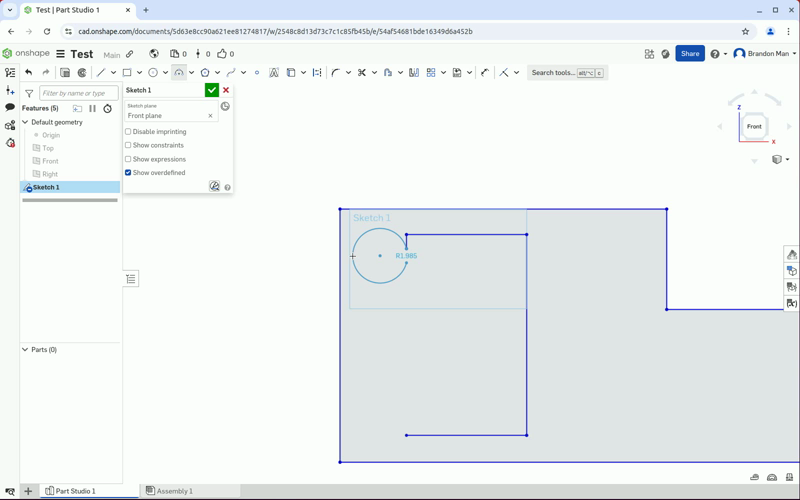
scroll(6)
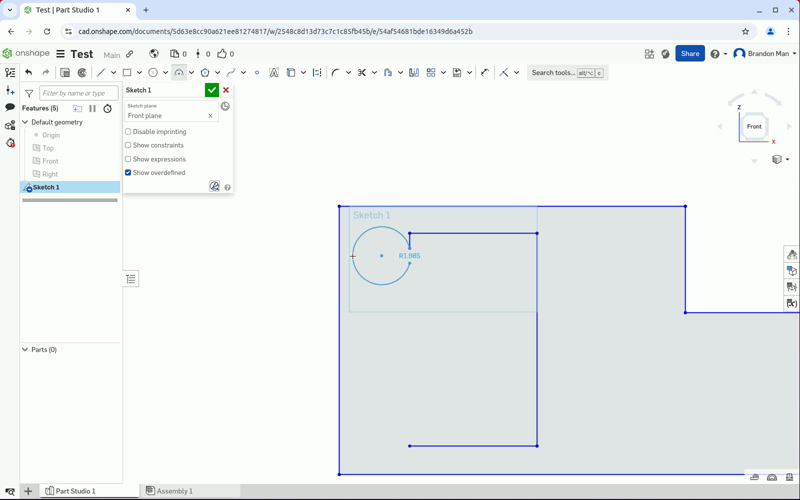
scroll(6)
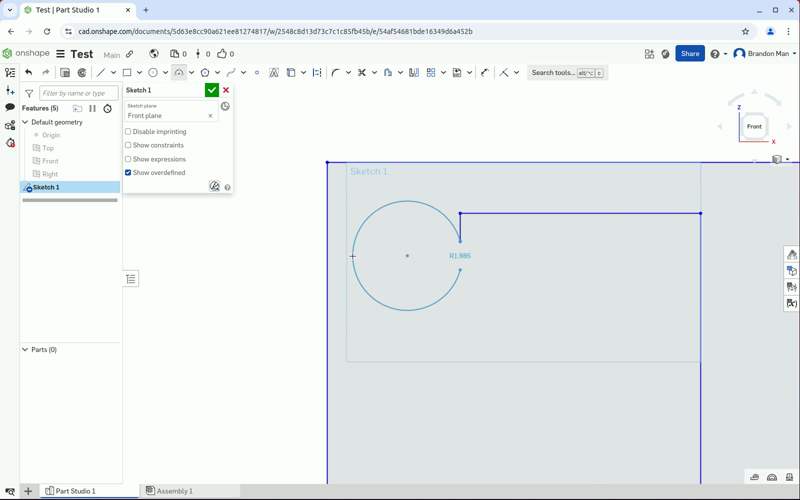
scroll(6)
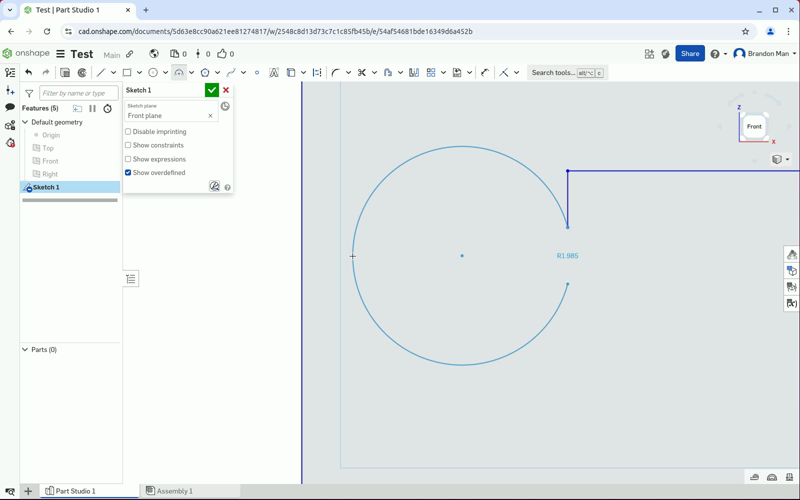
click(352, 255)
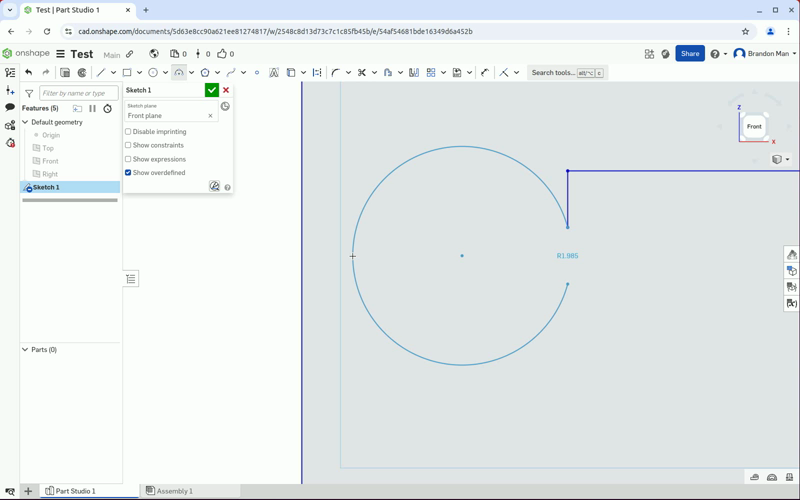
scroll(-6)
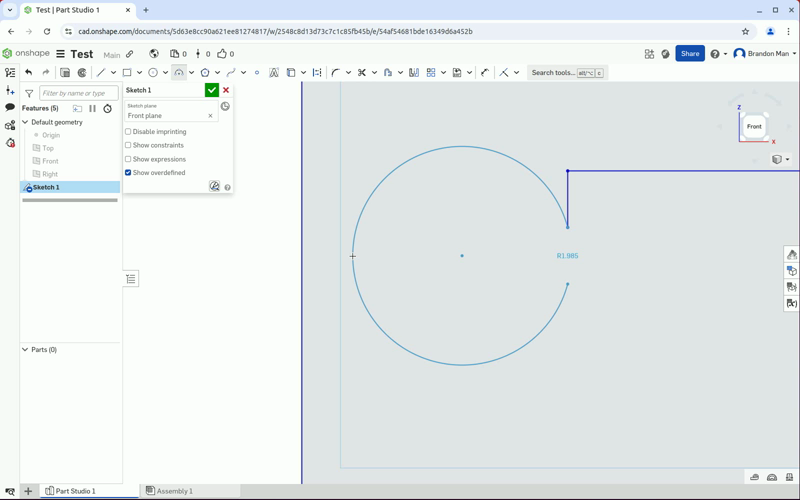
scroll(-6)
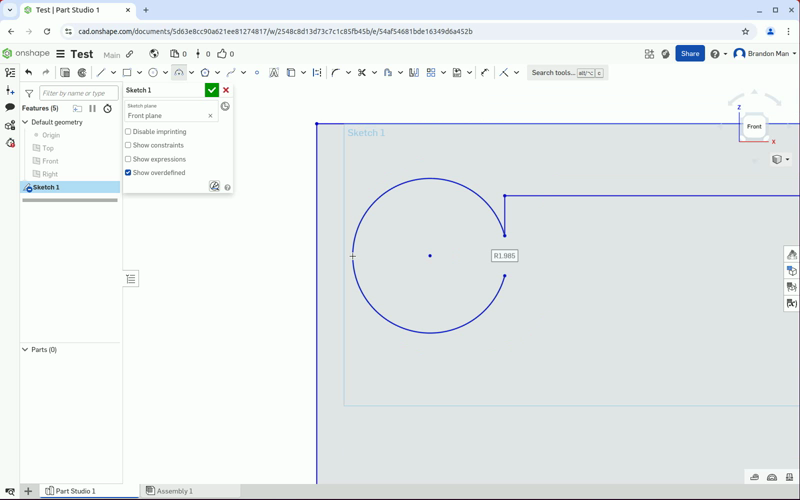
scroll(-6)
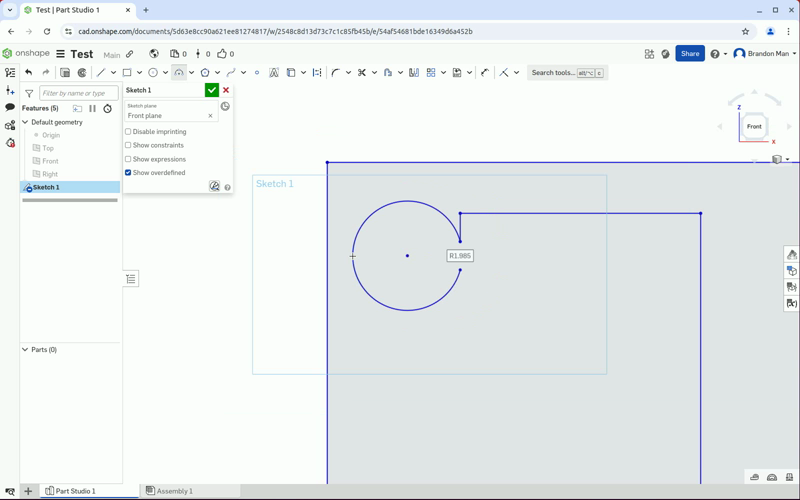
scroll(-6)
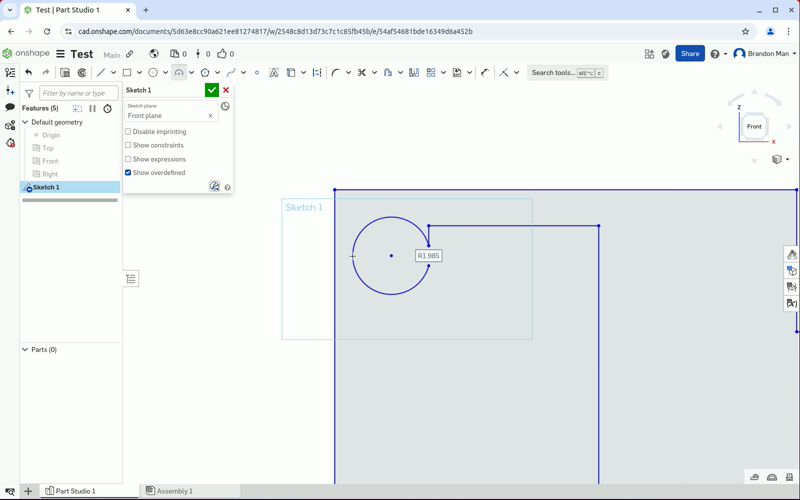
scroll(-6)
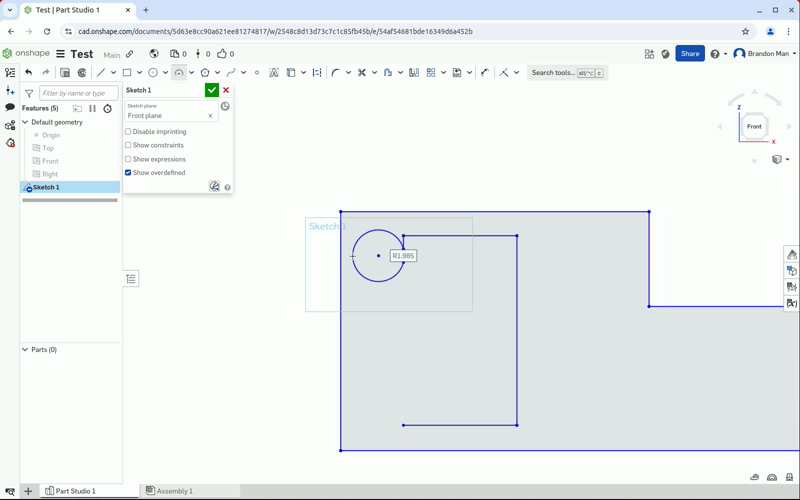
scroll(-6)
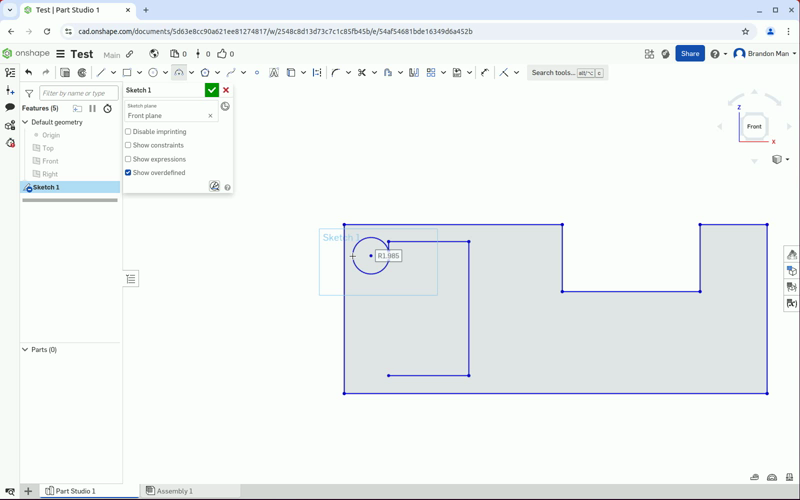
scroll(-6)
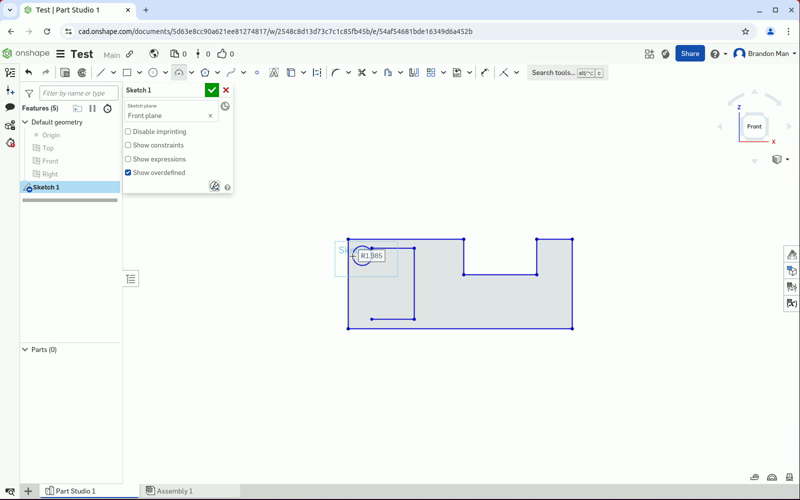
key_up(shift)
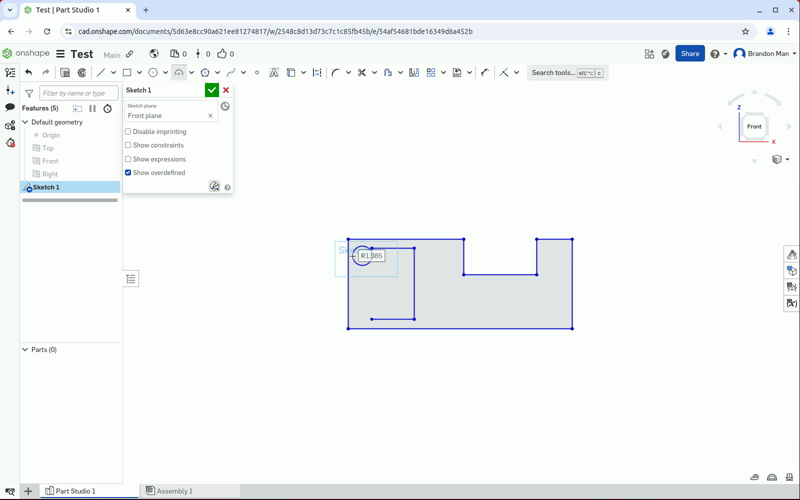
key(esc)
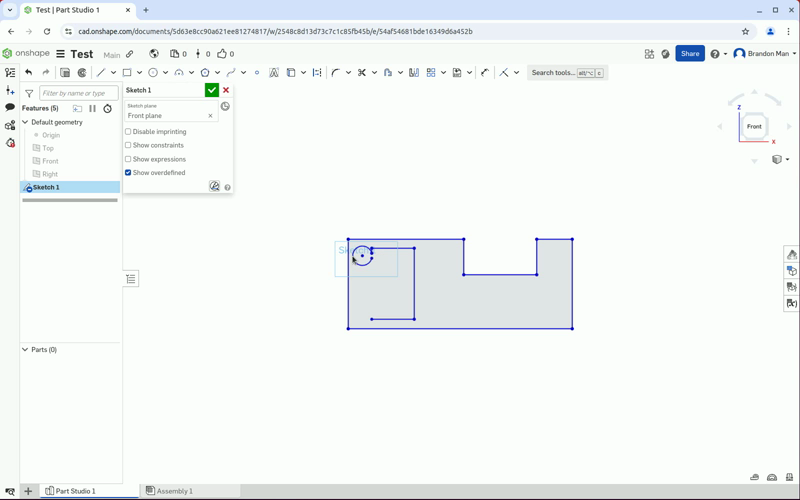
key(l)
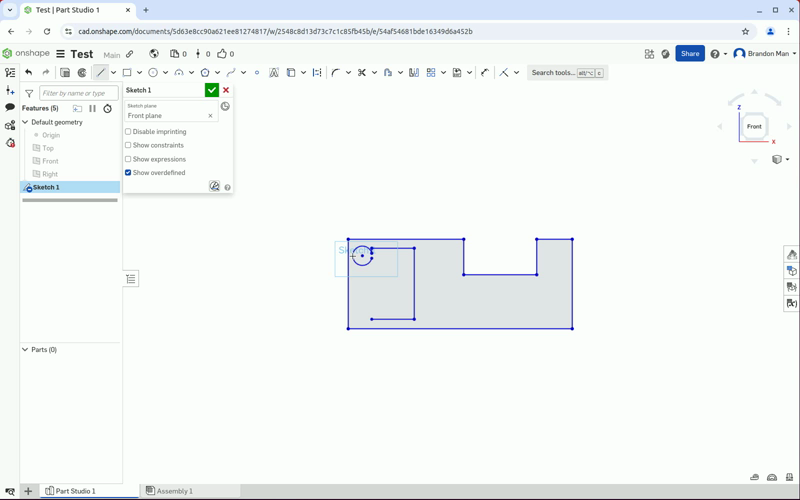
mouse_move(371, 258)
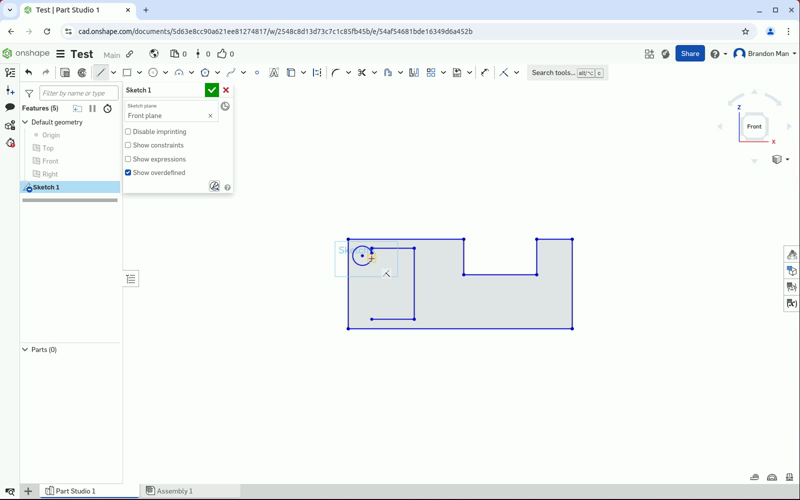
click(371, 258)
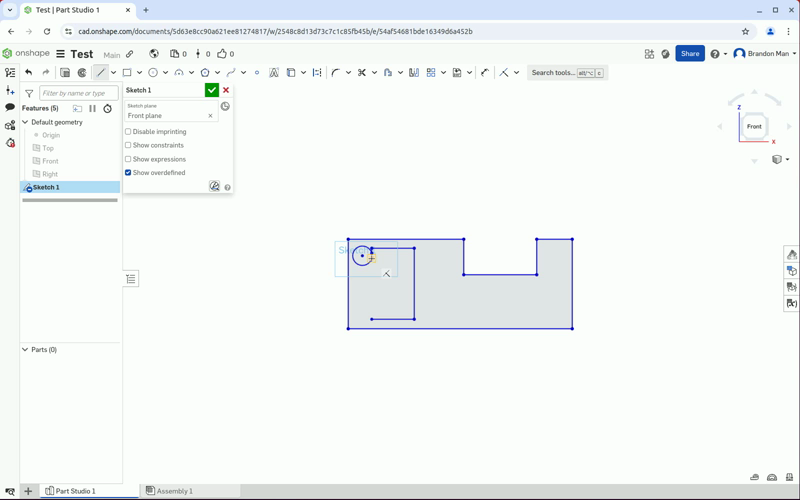
key_down(shift)
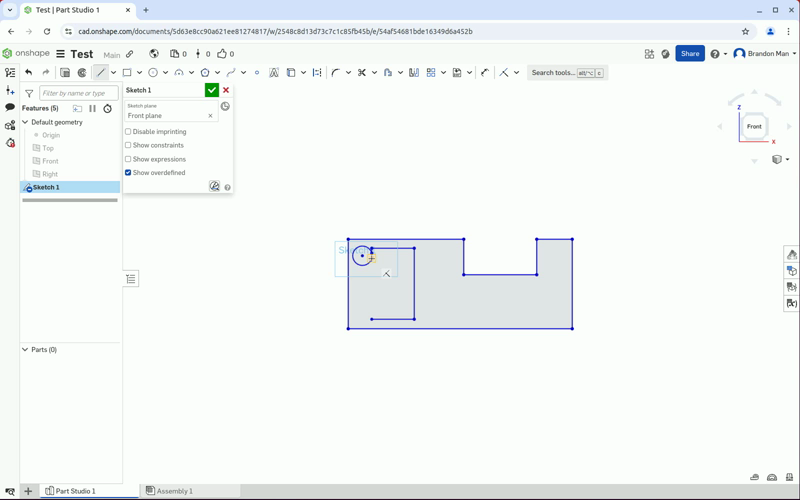
mouse_move(401, 258)
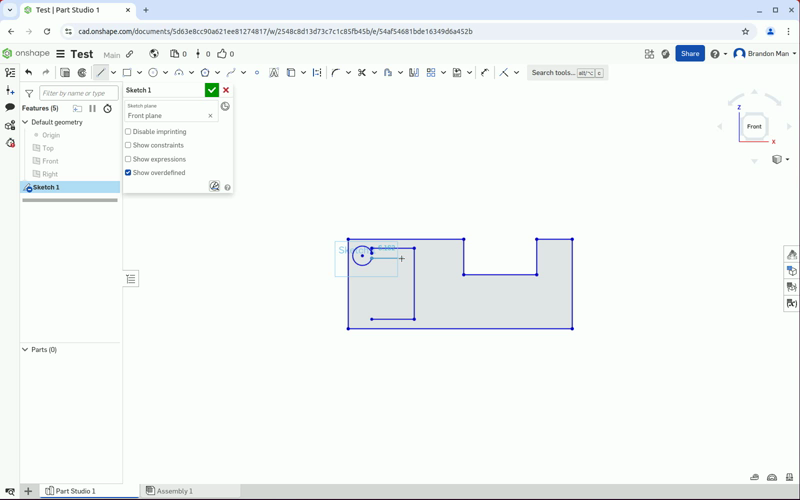
mouse_move(371, 309)
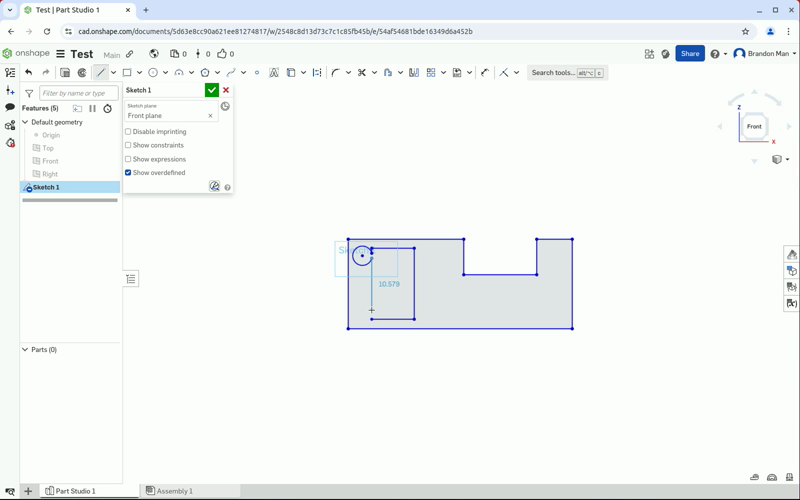
click(371, 309)
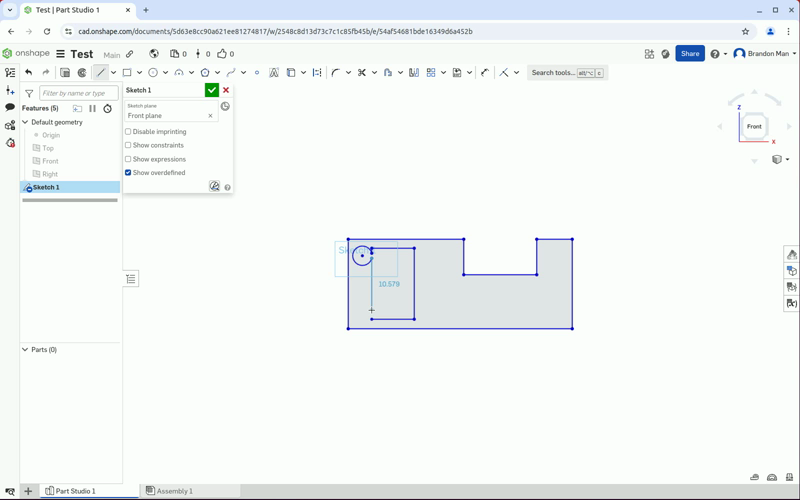
key_up(shift)
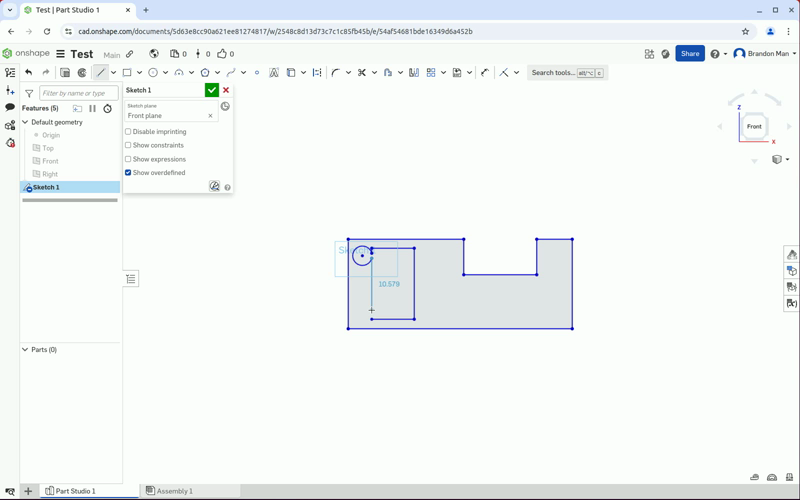
key(esc)
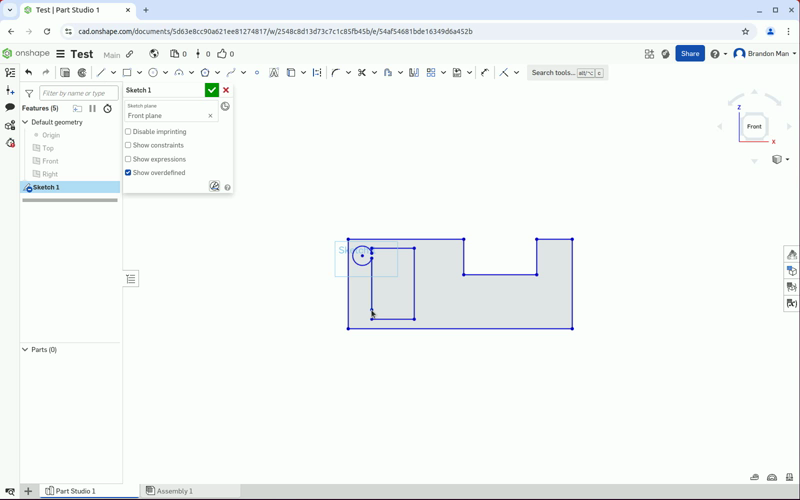
key(a)
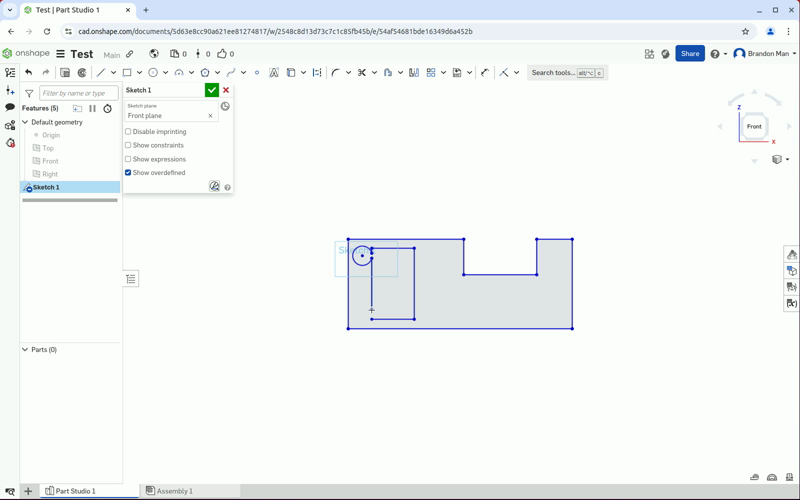
mouse_move(371, 309)
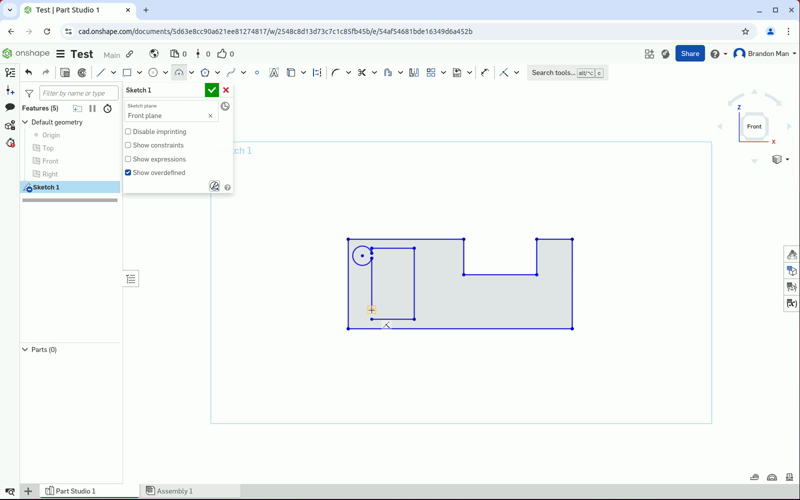
click(371, 309)
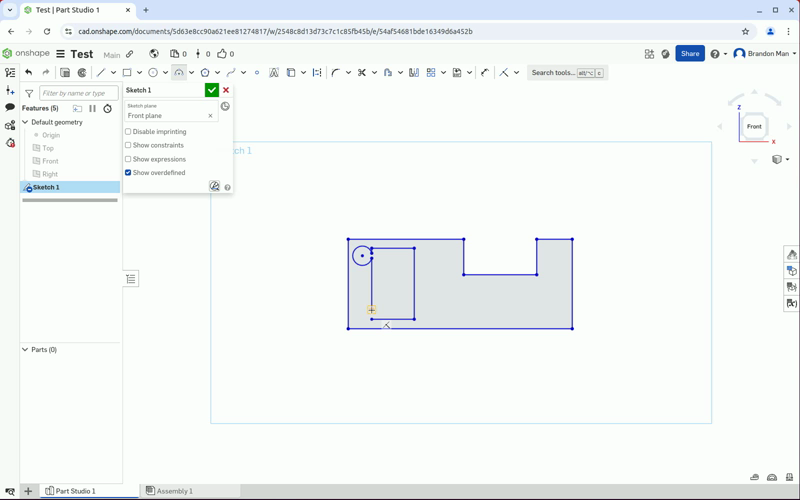
key_down(shift)
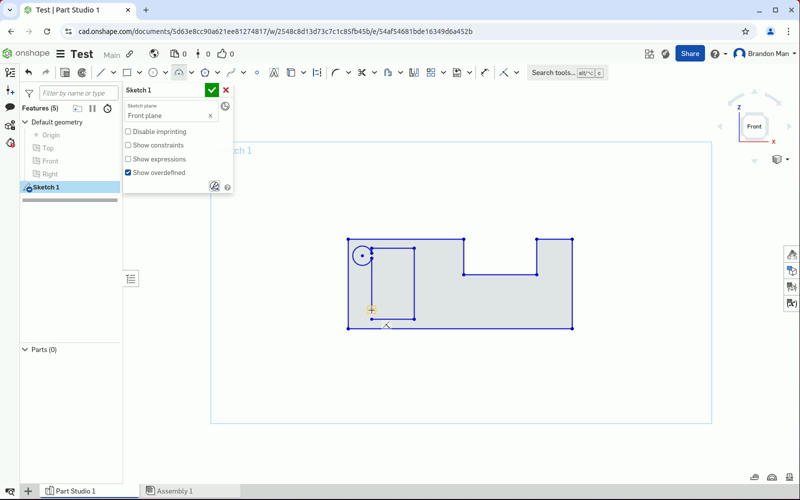
mouse_move(371, 314)
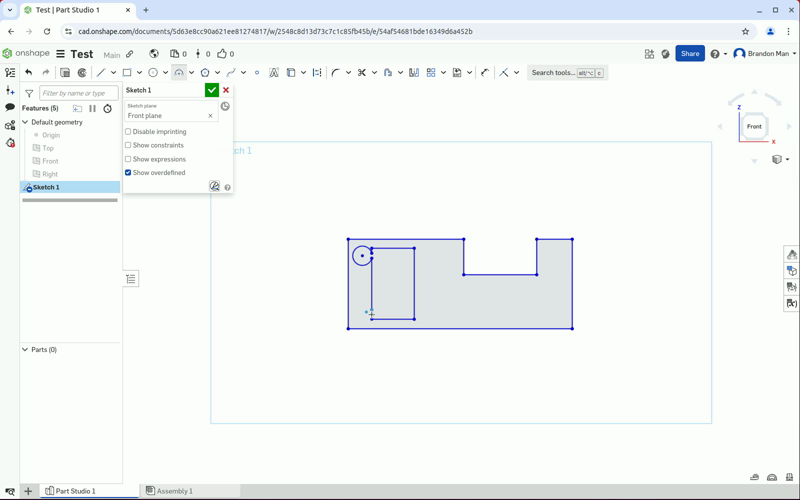
scroll(6)
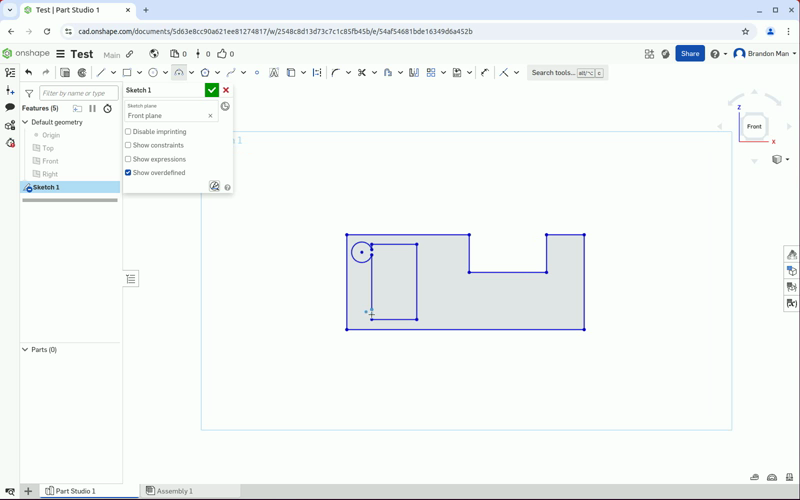
scroll(6)
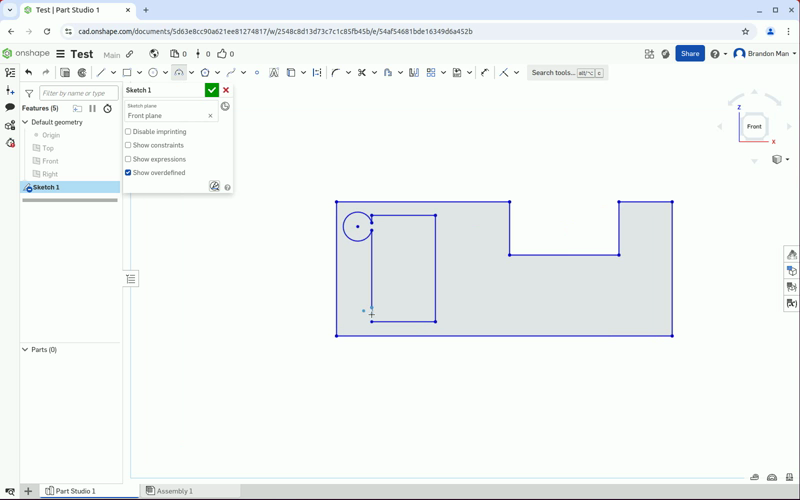
scroll(6)
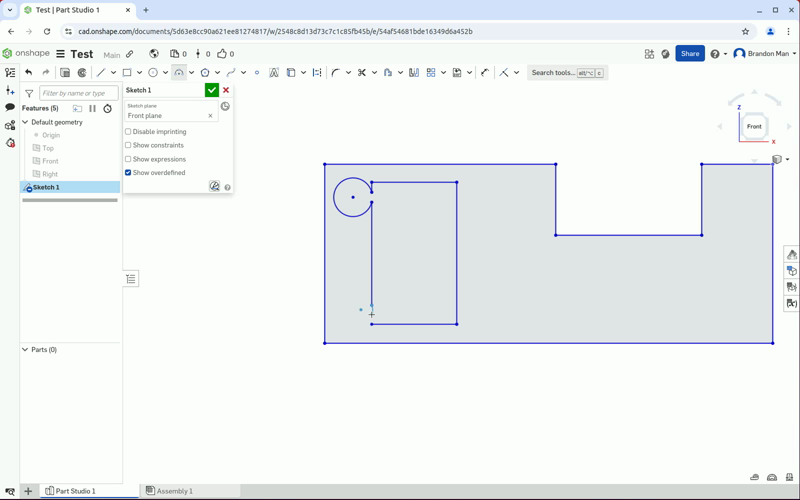
scroll(6)
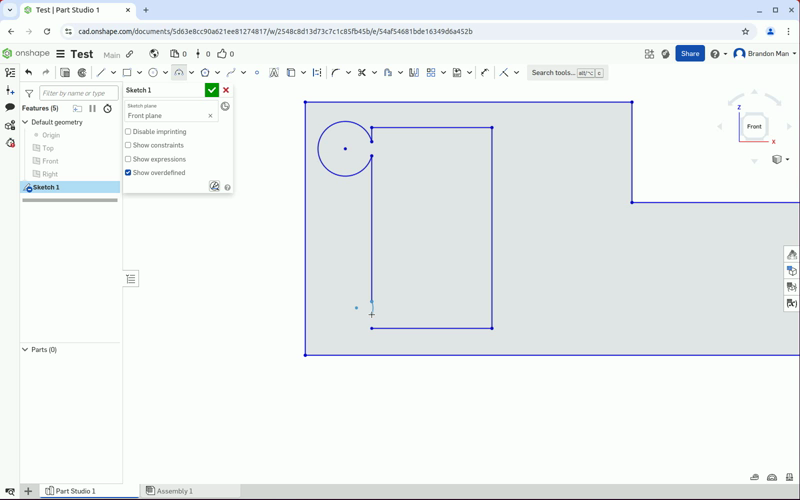
scroll(6)
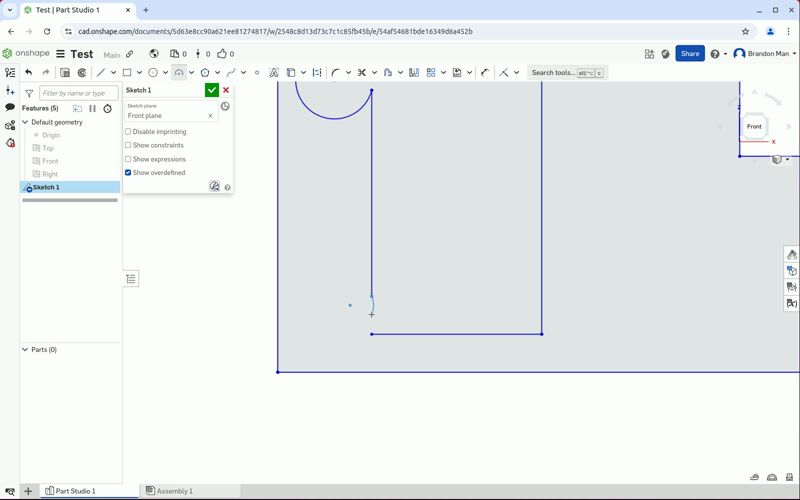
scroll(6)
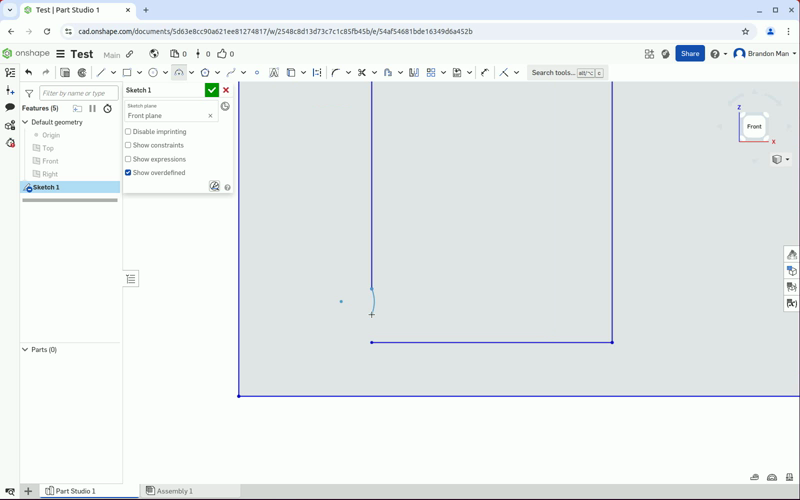
scroll(6)
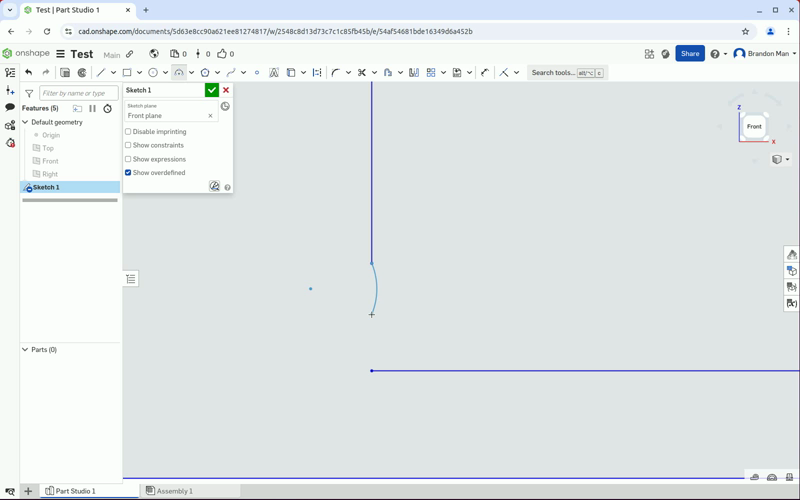
click(371, 314)
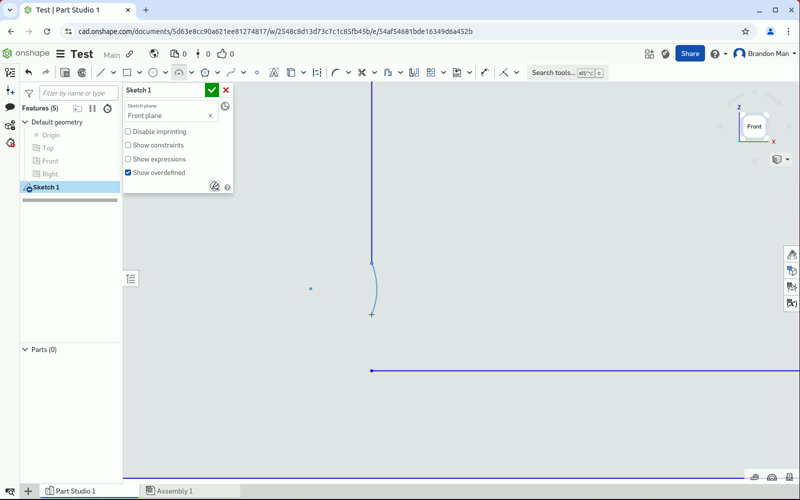
scroll(-6)
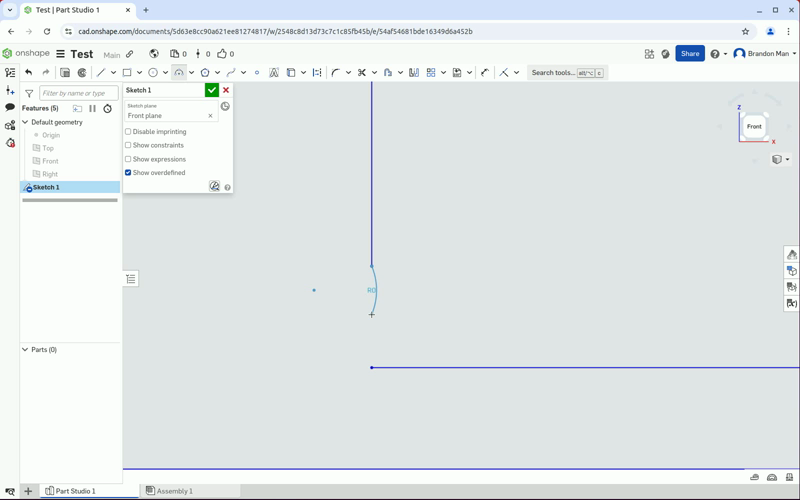
scroll(-6)
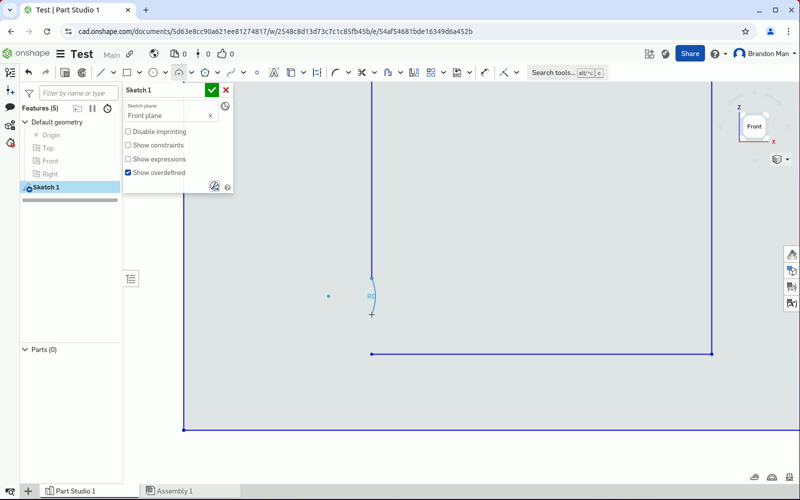
scroll(-6)
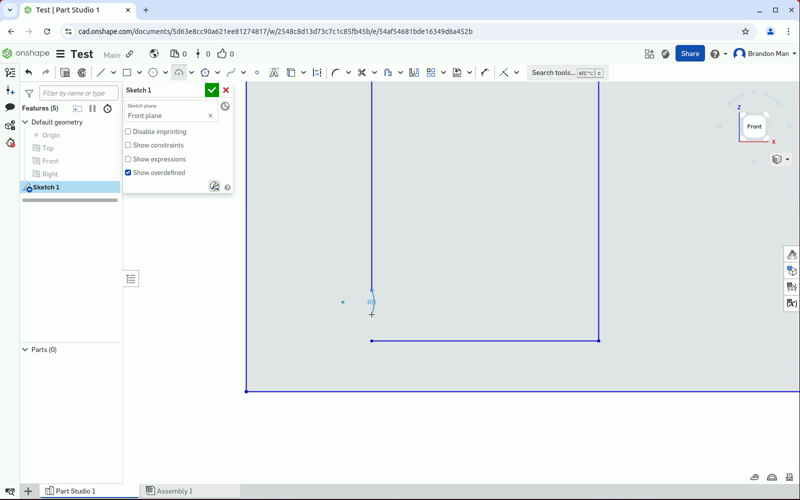
scroll(-6)
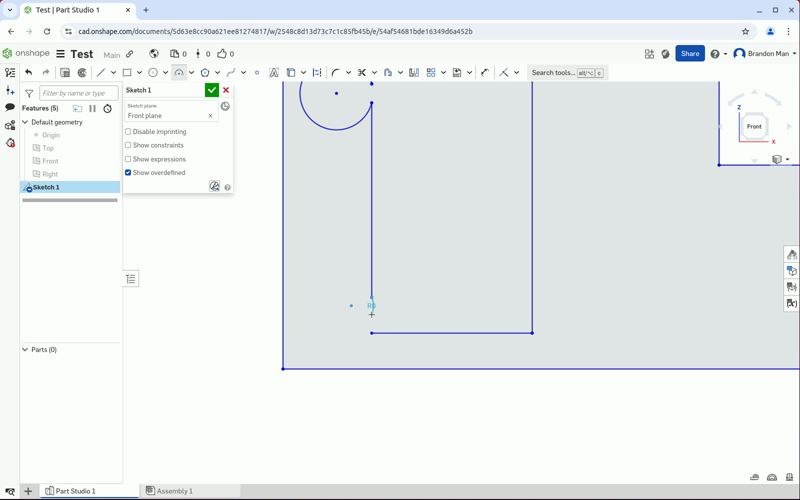
scroll(-6)
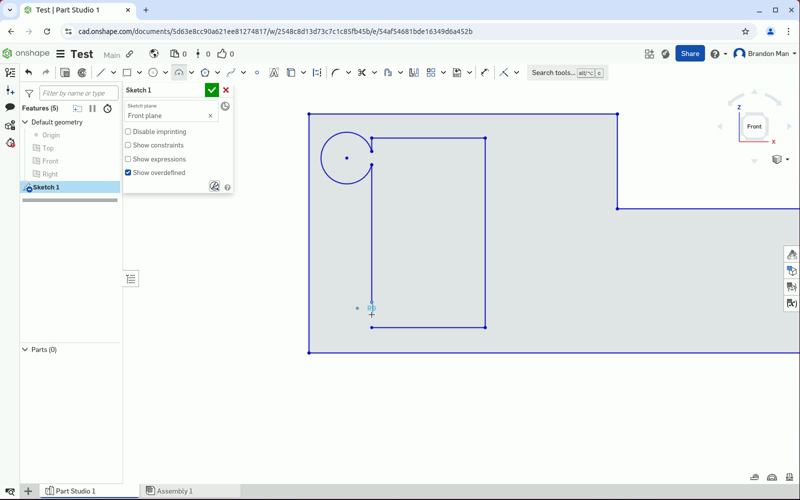
scroll(-6)
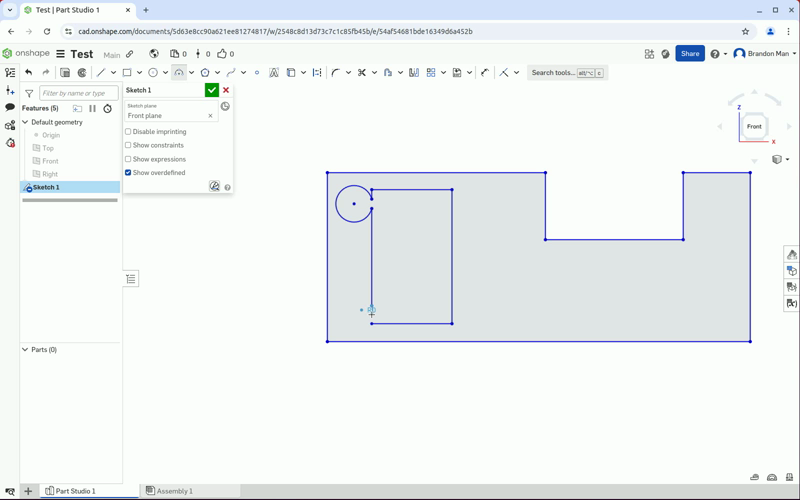
scroll(-6)
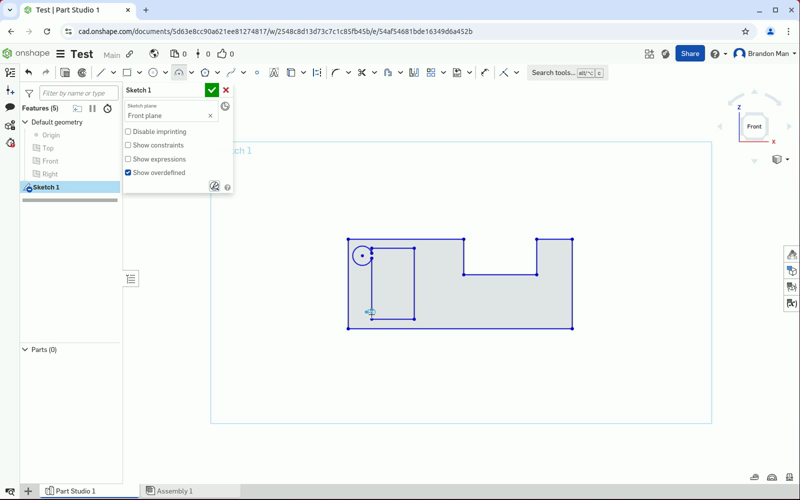
mouse_move(352, 312)
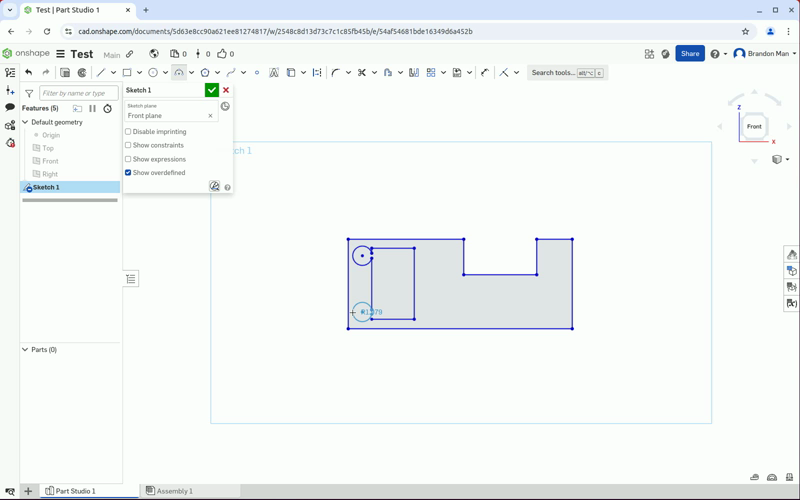
scroll(6)
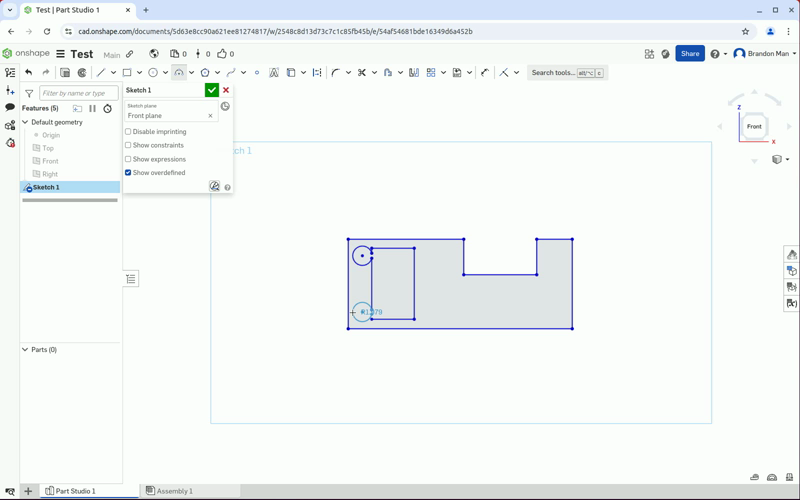
scroll(6)
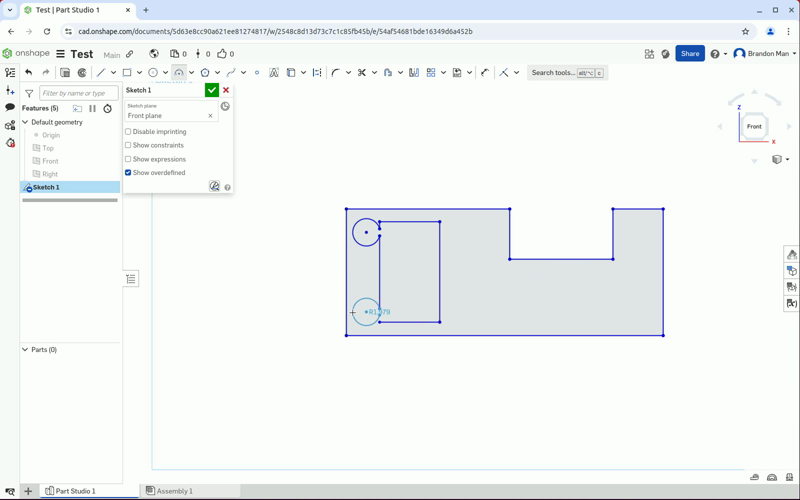
scroll(6)
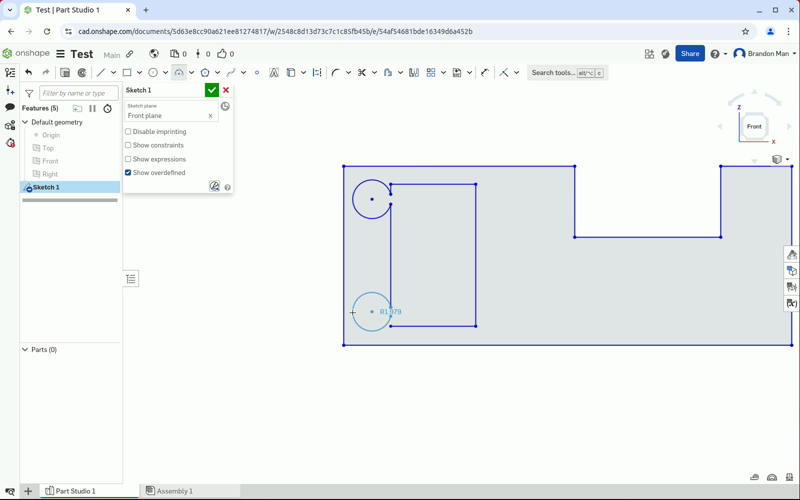
scroll(6)
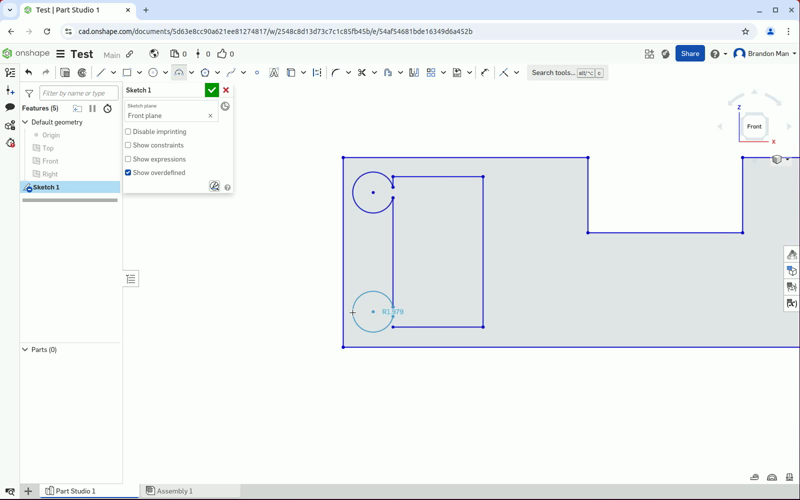
scroll(6)
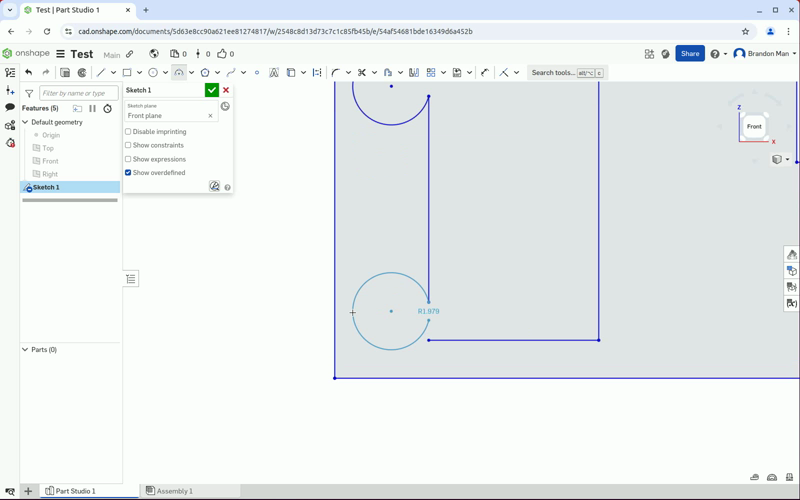
scroll(6)
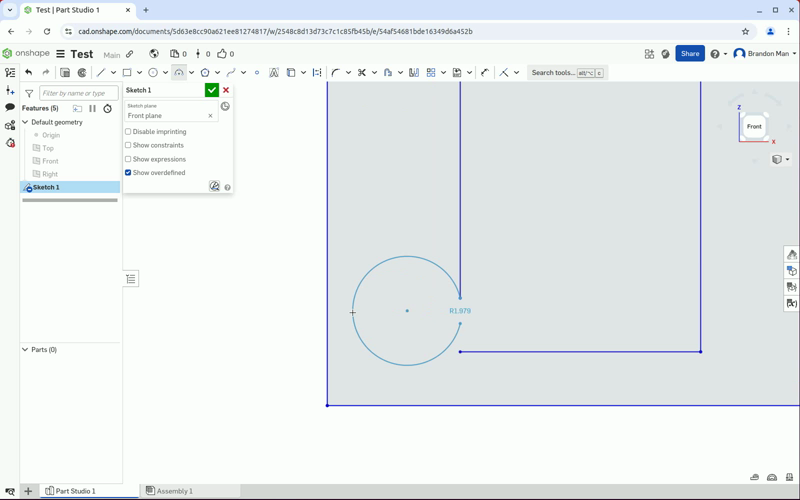
scroll(6)
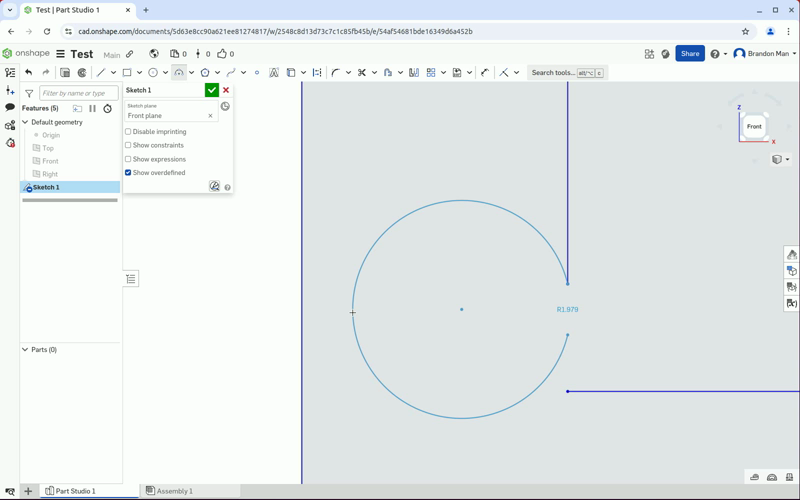
click(352, 312)
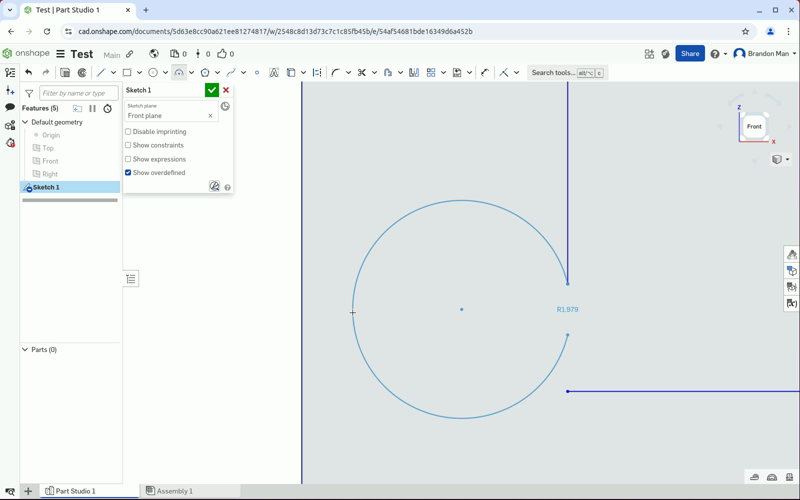
scroll(-6)
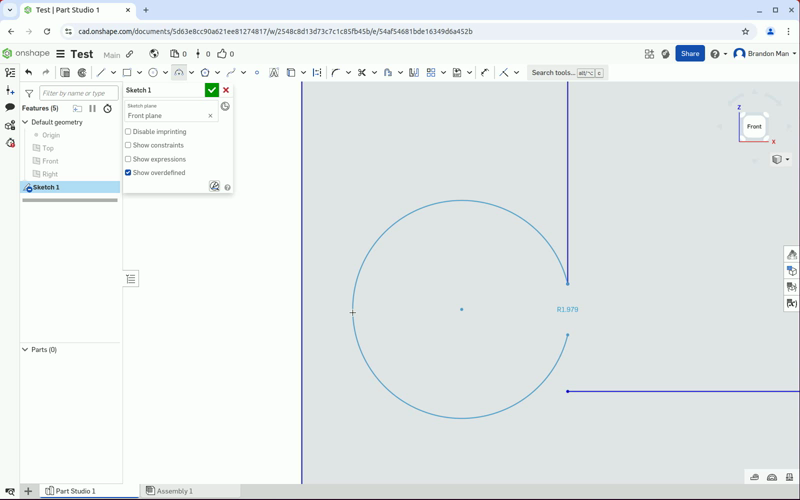
scroll(-6)
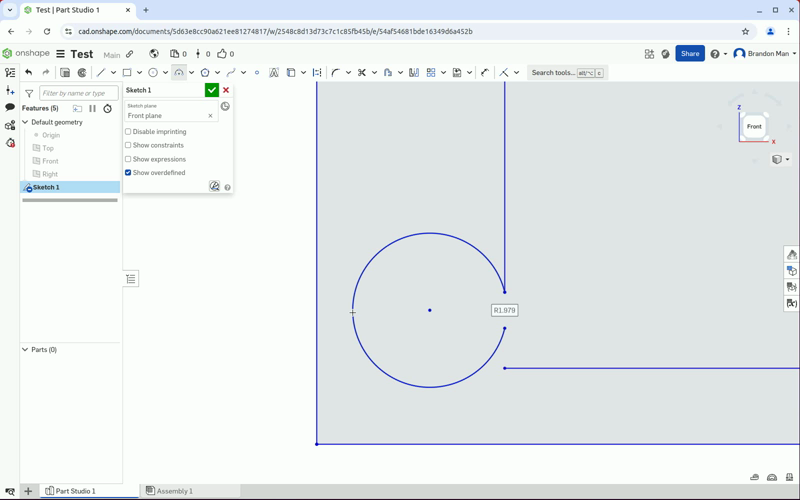
scroll(-6)
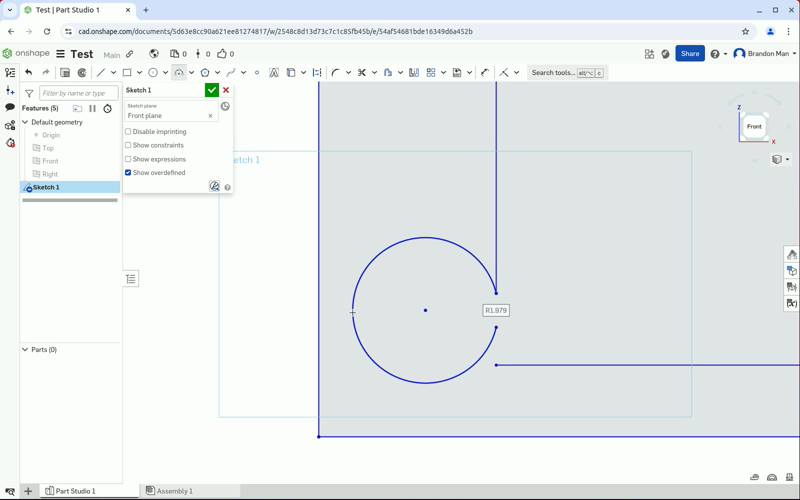
scroll(-6)
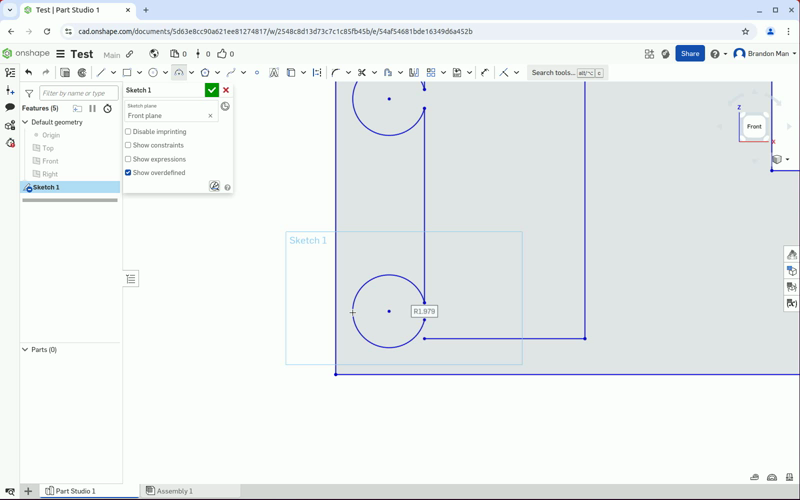
scroll(-6)
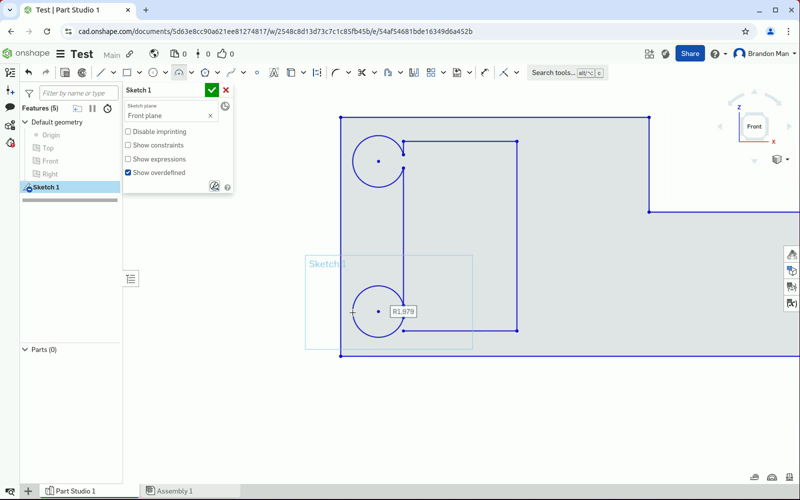
scroll(-6)
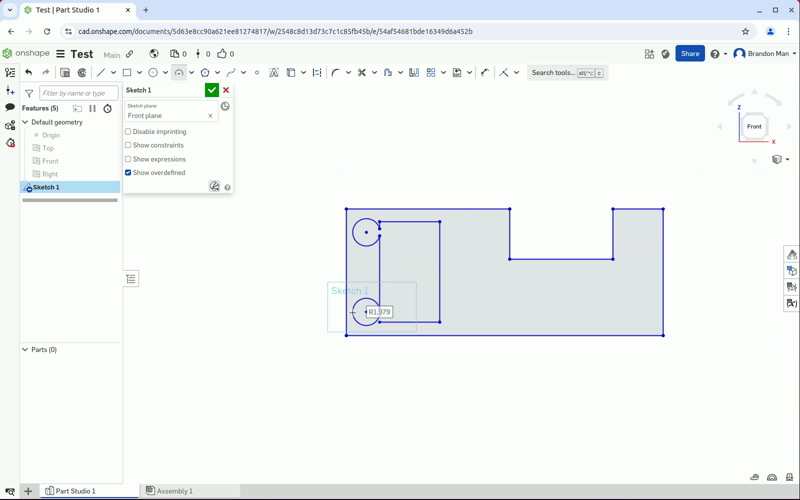
scroll(-6)
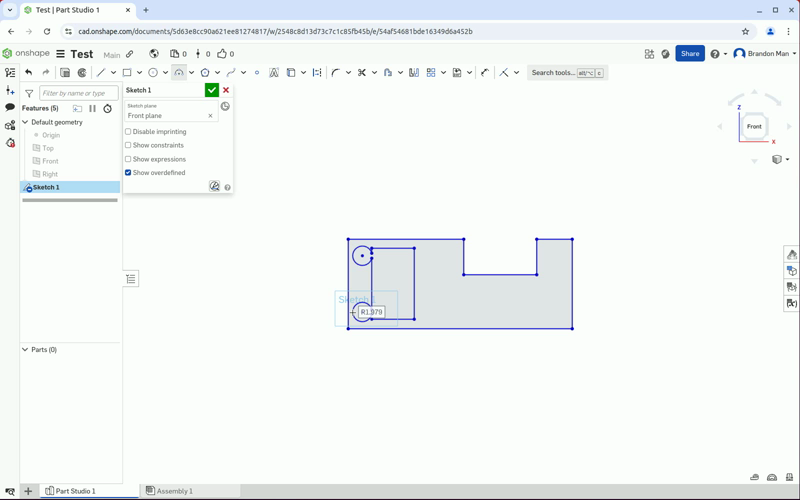
key_up(shift)
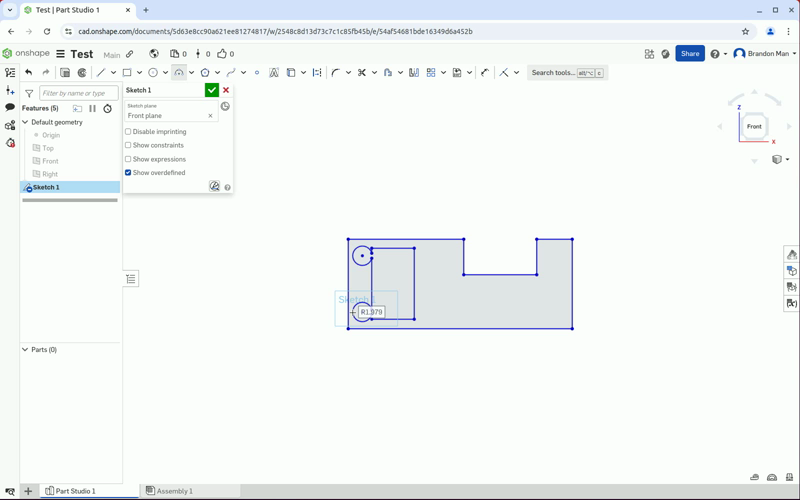
key(esc)
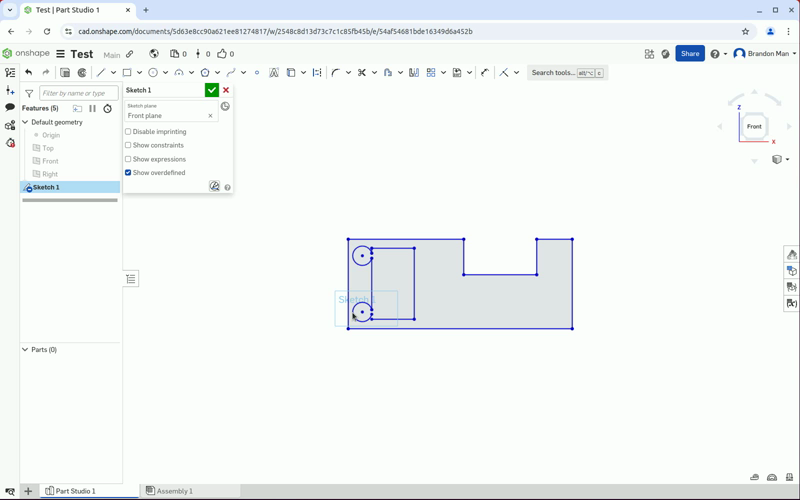
key(l)
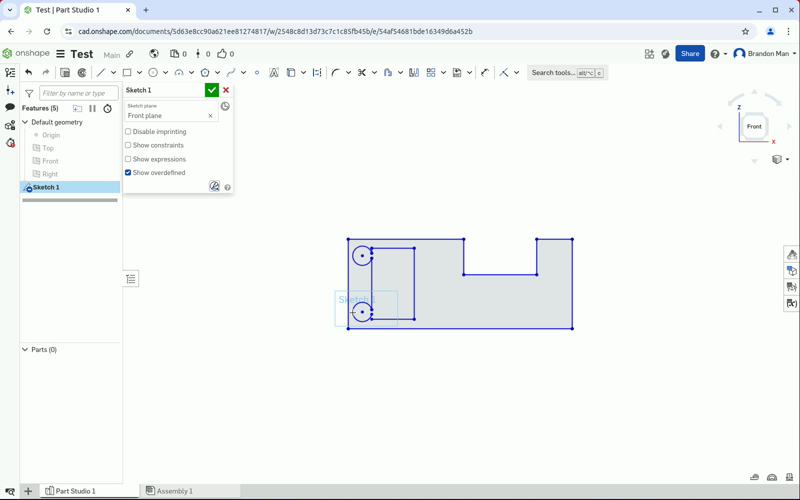
mouse_move(371, 314)
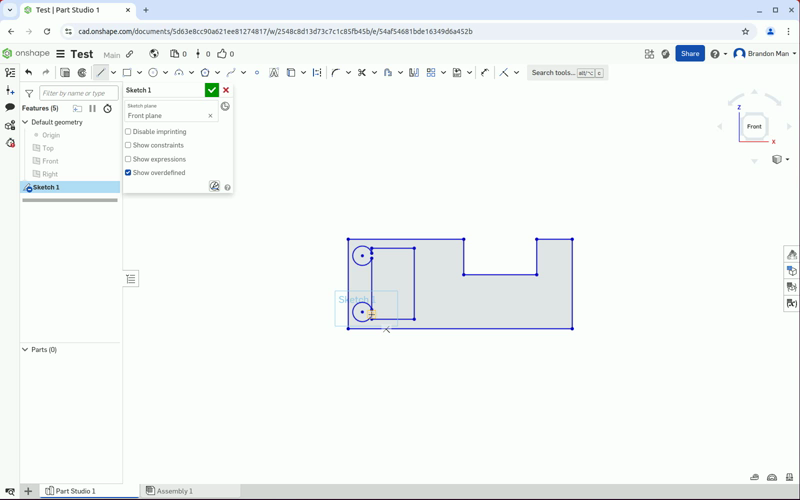
scroll(6)
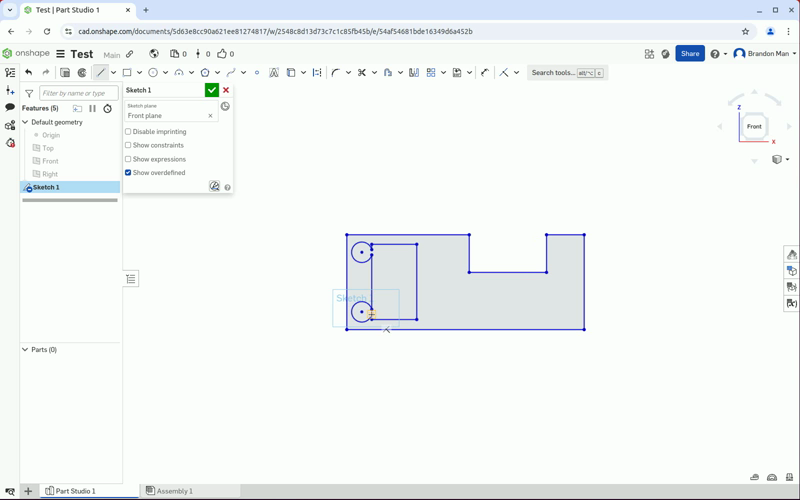
scroll(6)
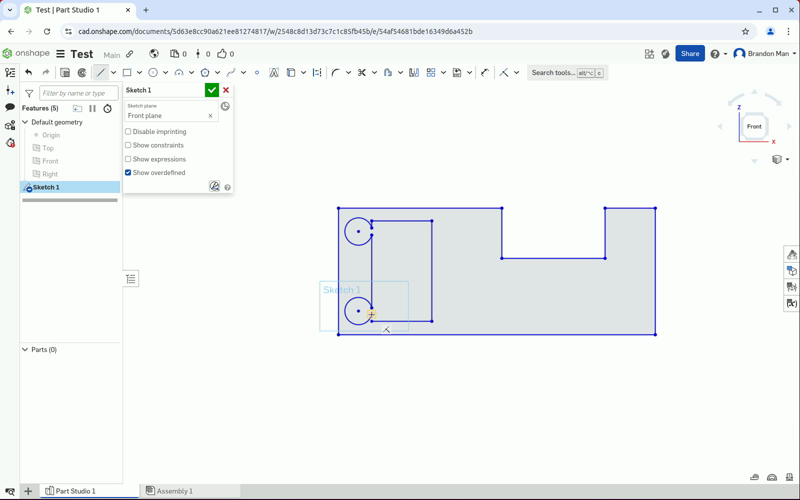
scroll(6)
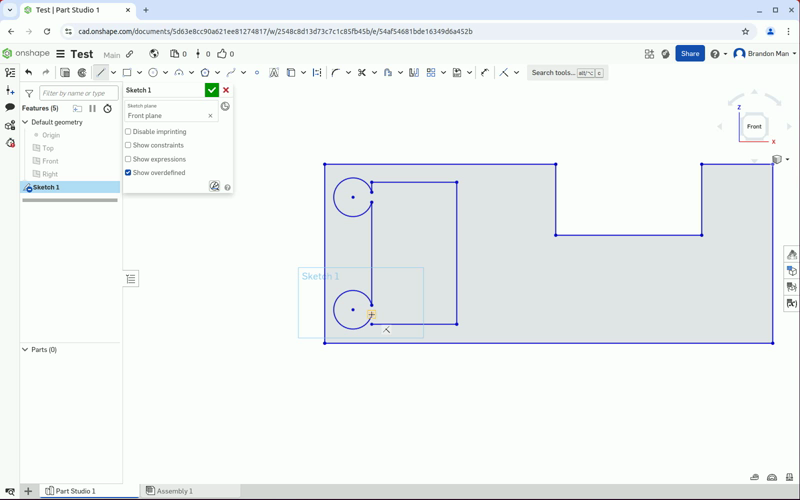
scroll(6)
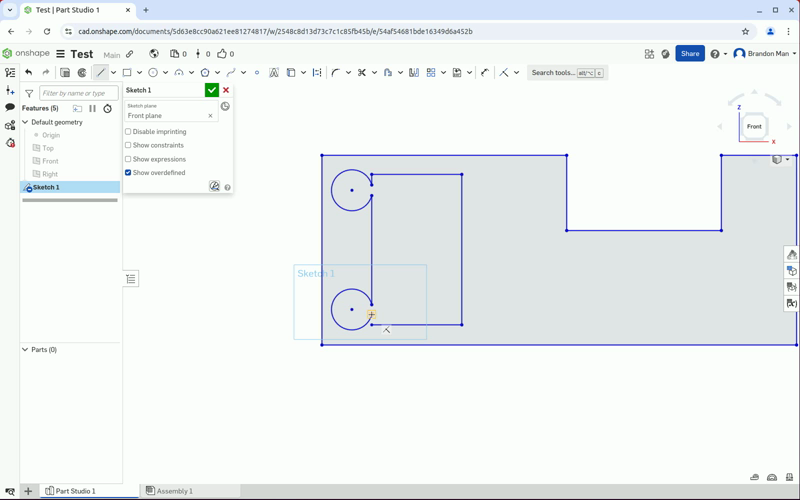
scroll(6)
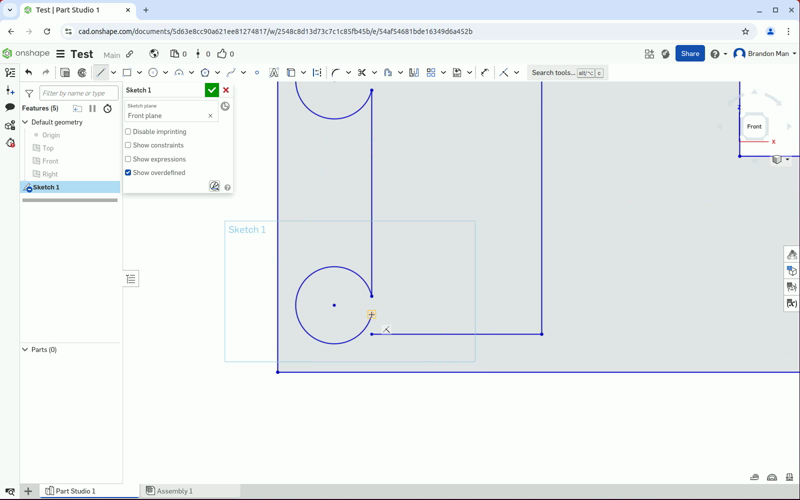
scroll(6)
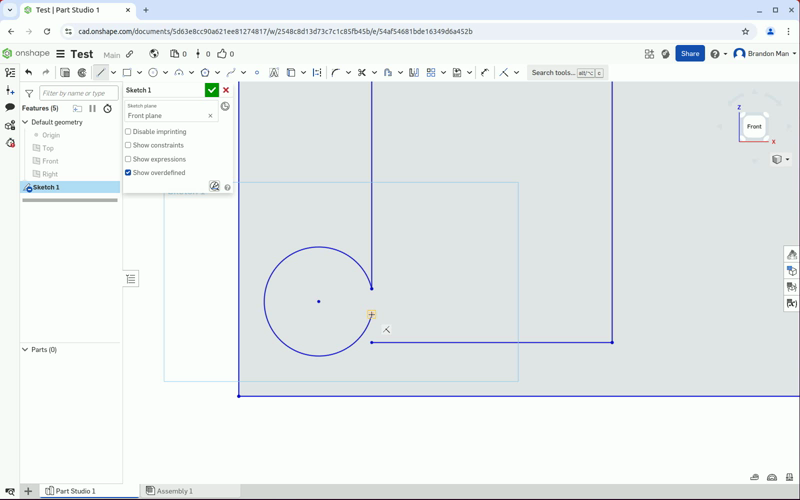
scroll(6)
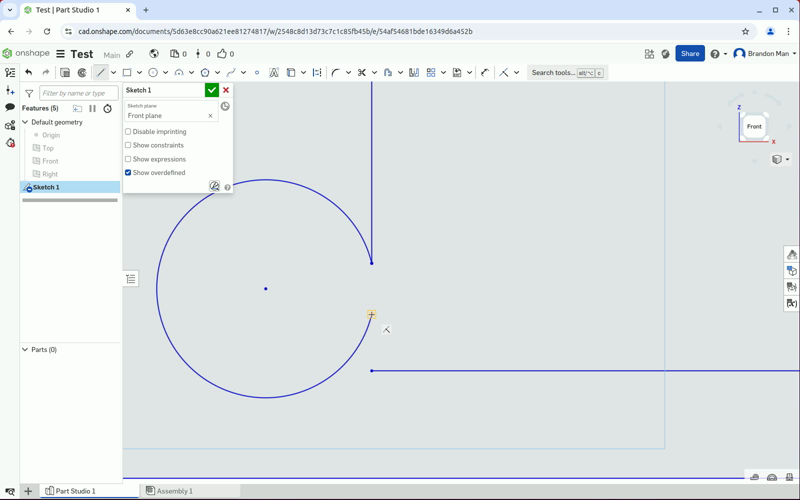
click(371, 314)
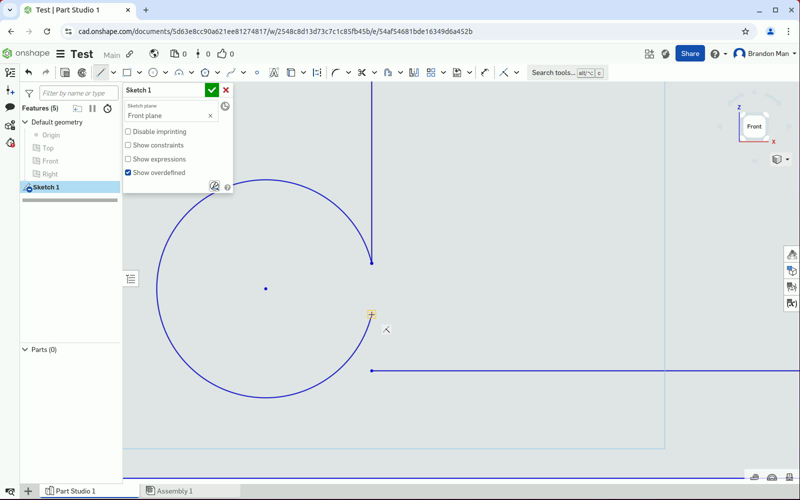
scroll(-6)
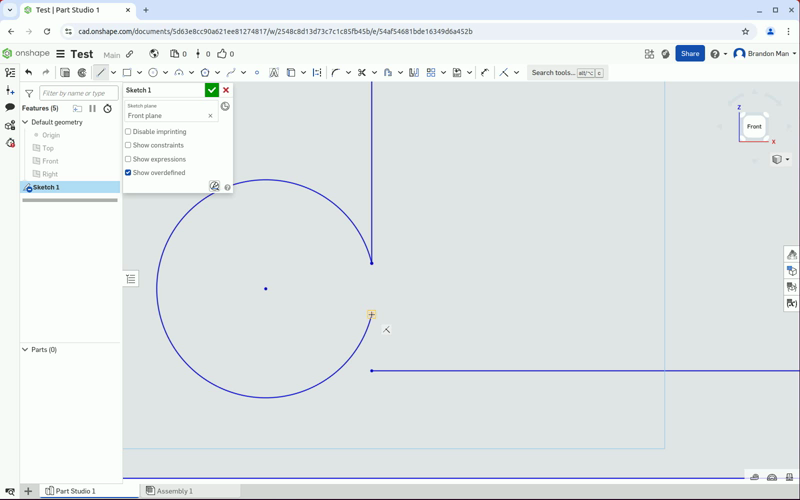
scroll(-6)
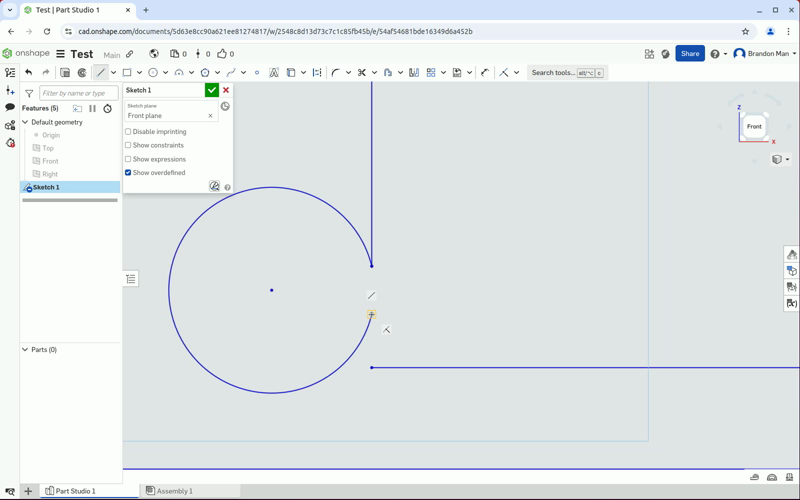
scroll(-6)
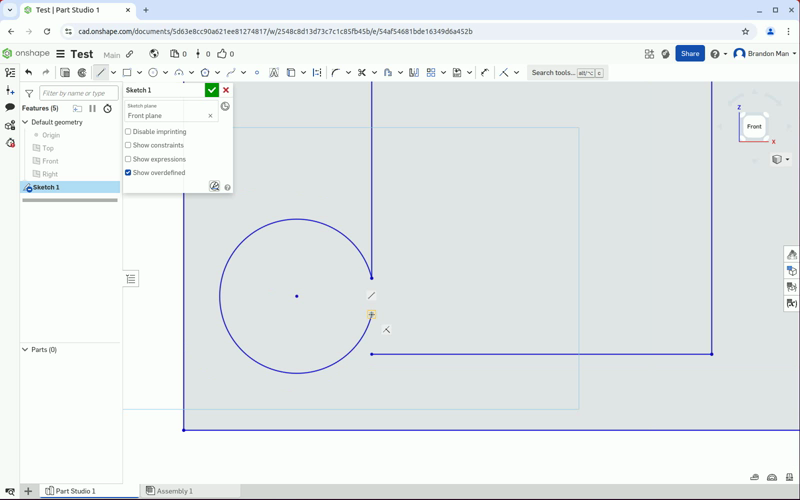
scroll(-6)
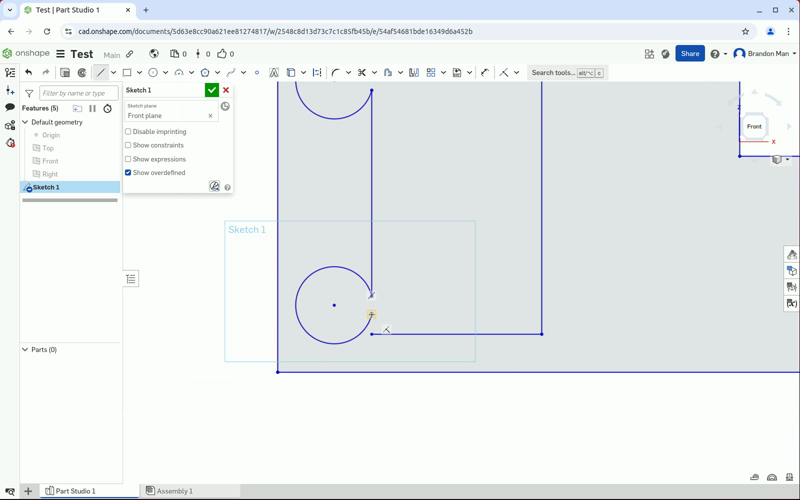
scroll(-6)
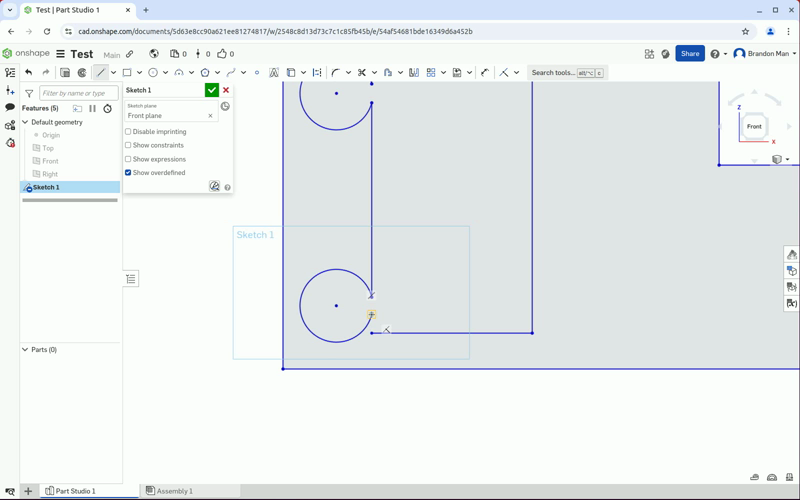
scroll(-6)
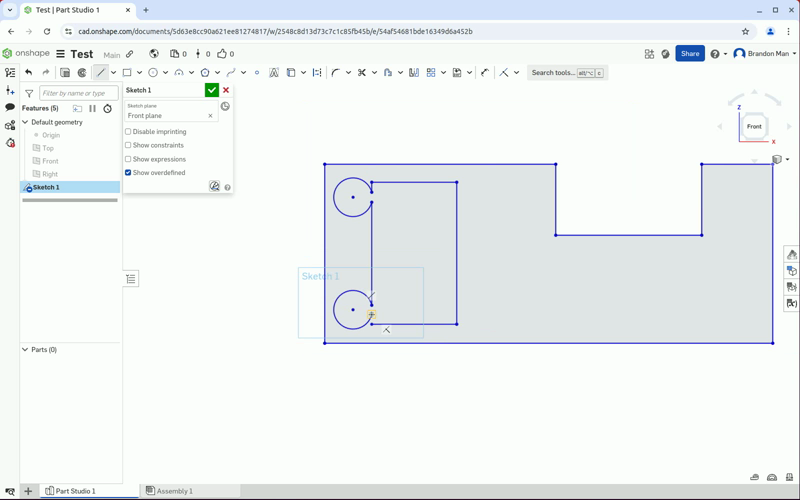
scroll(-6)
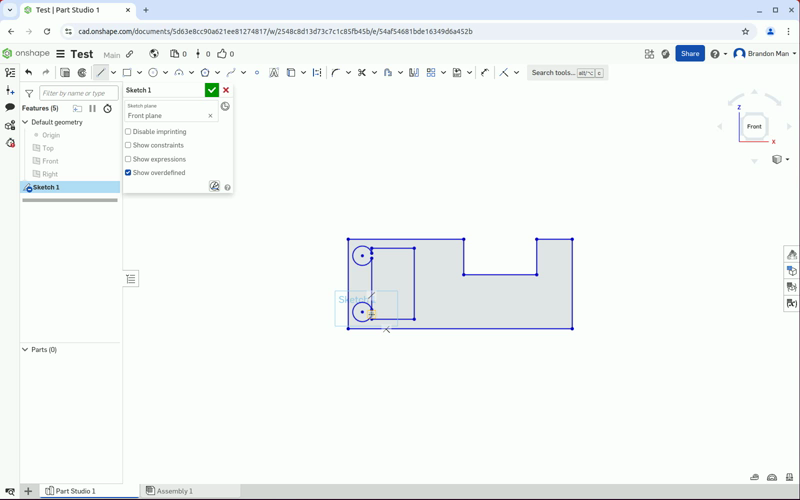
mouse_move(401, 314)
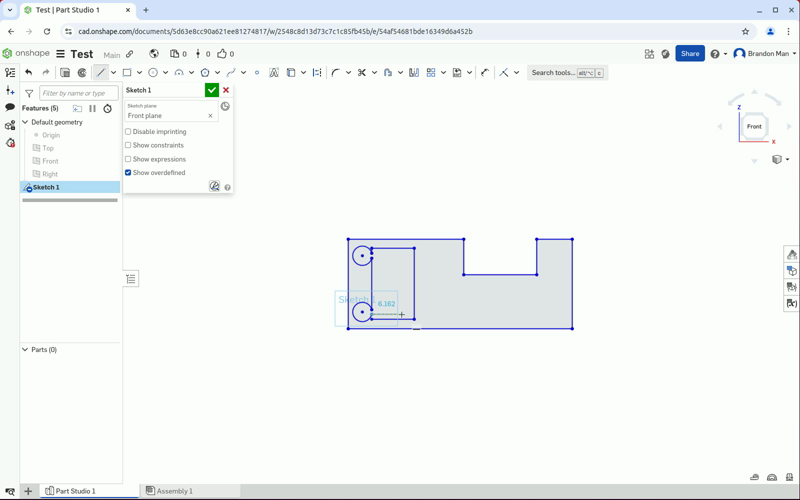
key_down(shift)
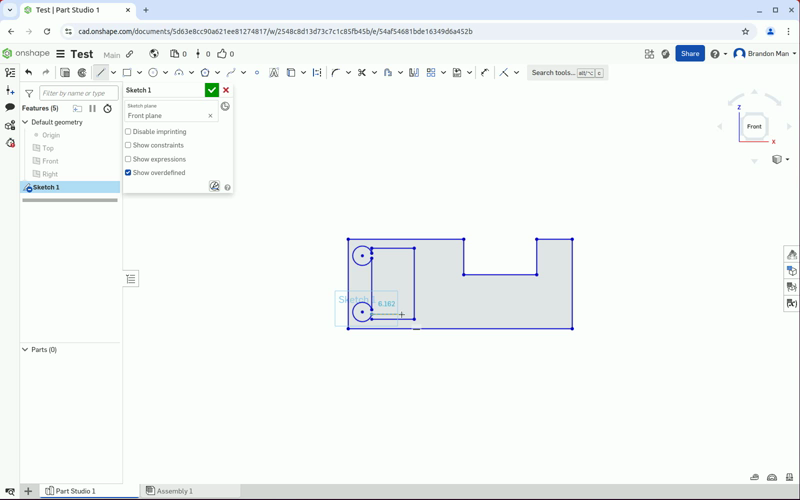
mouse_move(371, 319)
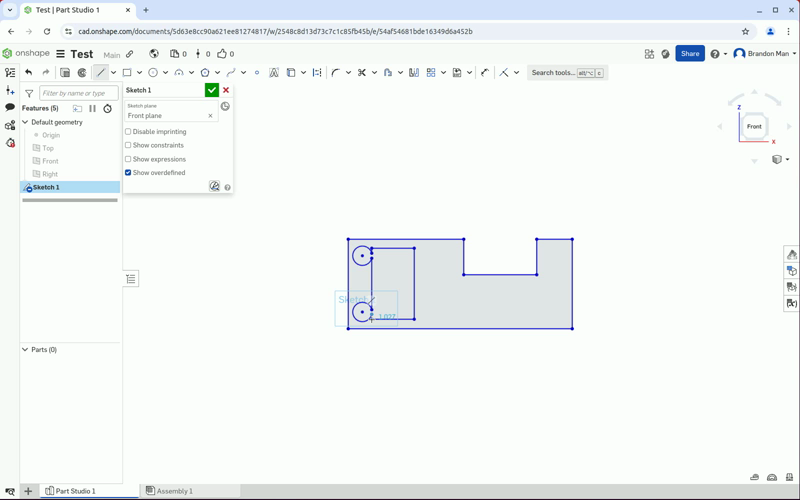
scroll(6)
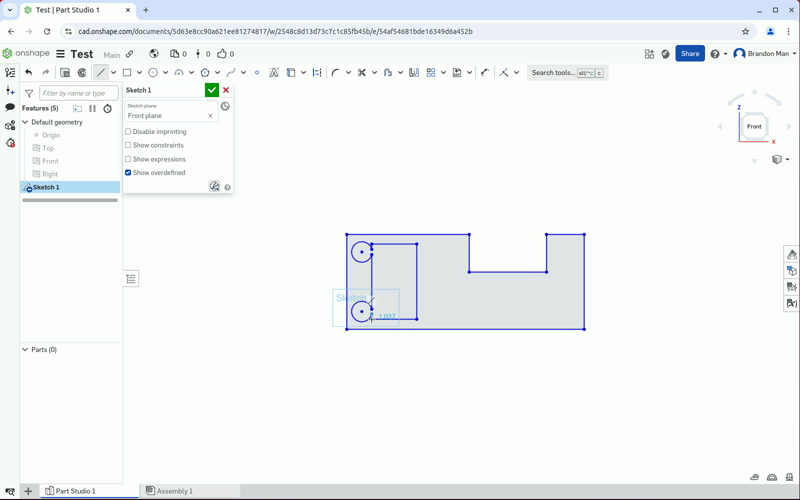
scroll(6)
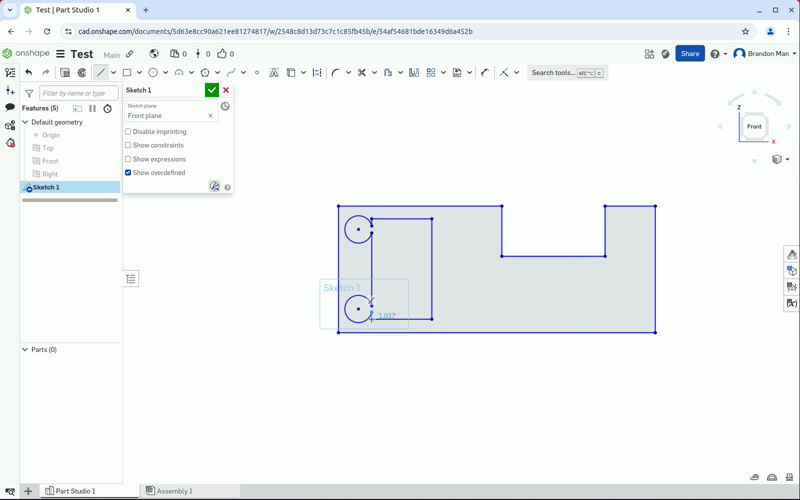
scroll(6)
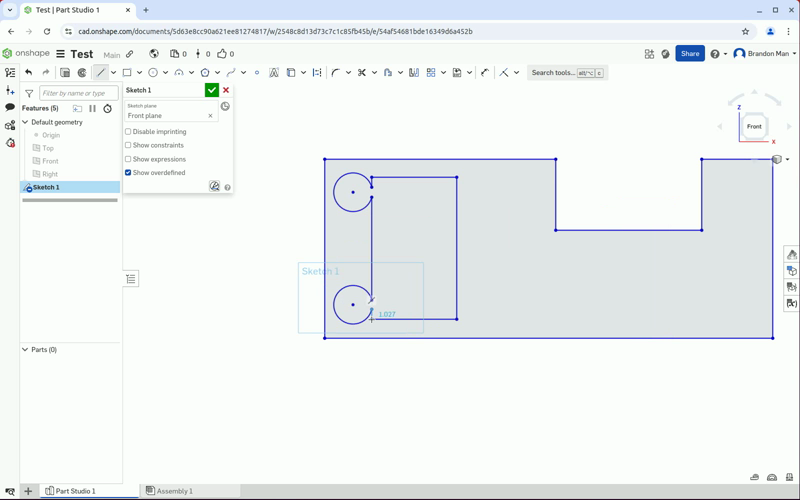
scroll(6)
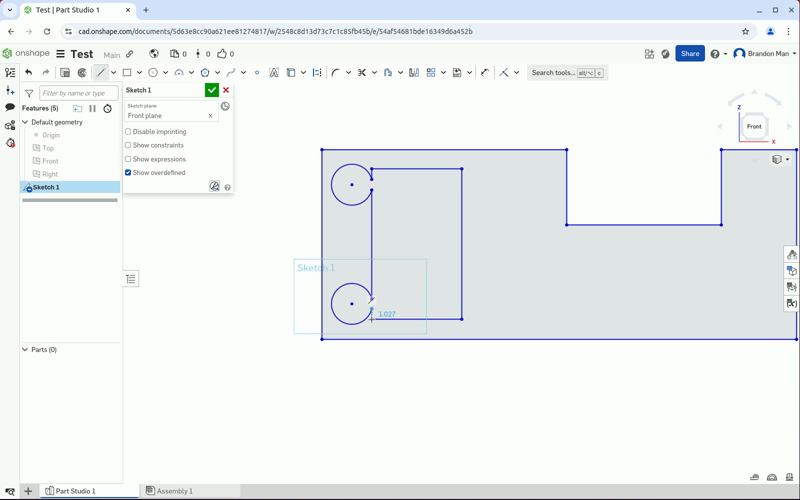
scroll(6)
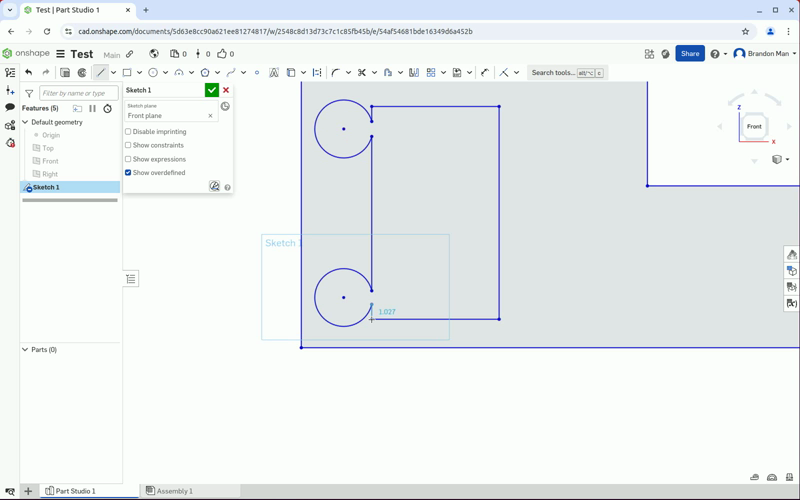
scroll(6)
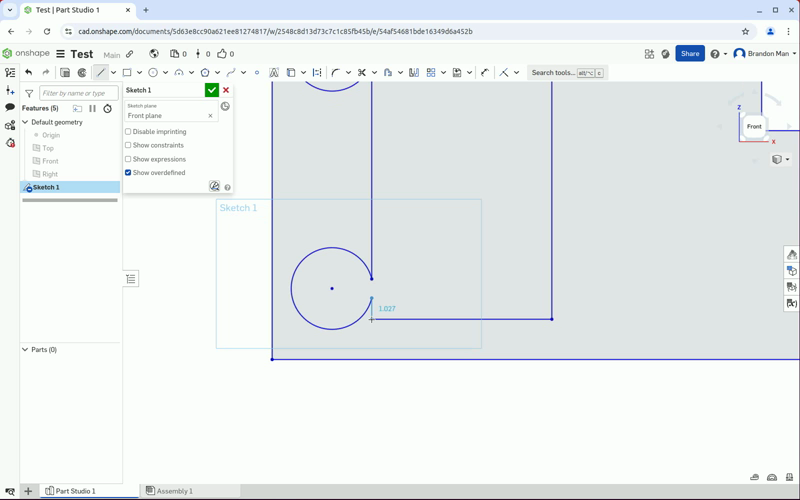
scroll(6)
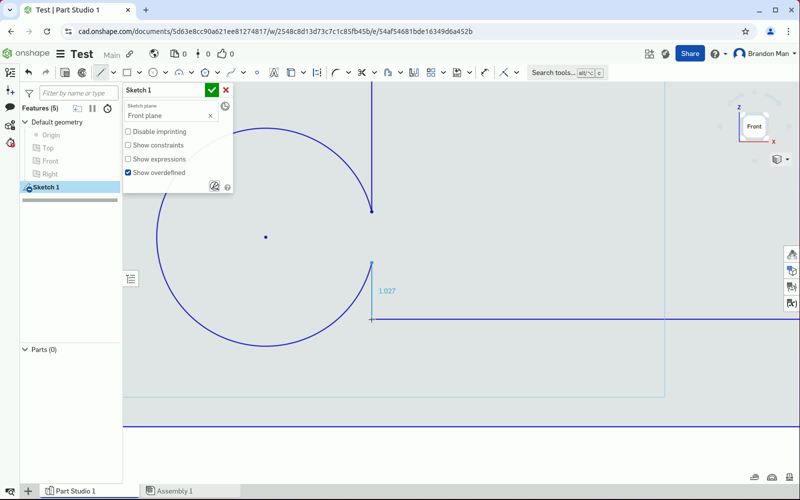
key_up(shift)
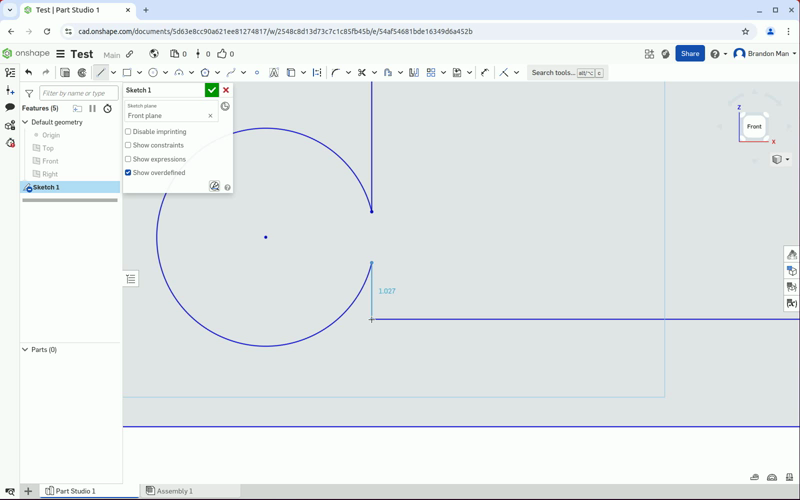
click(371, 319)
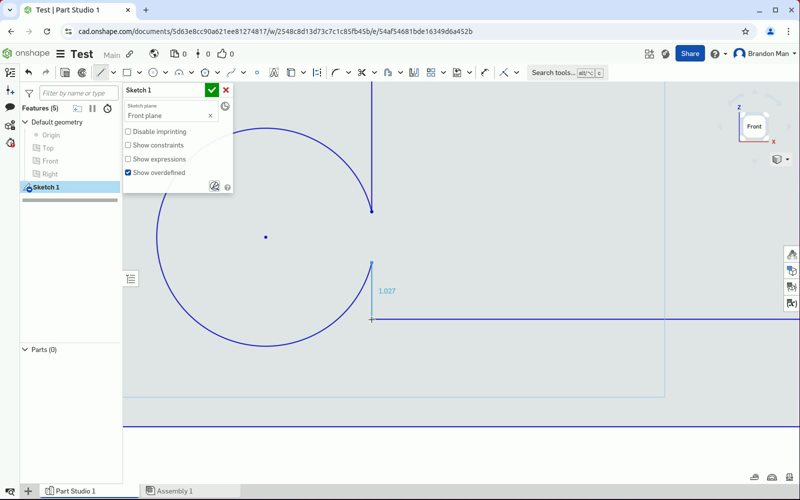
scroll(-6)
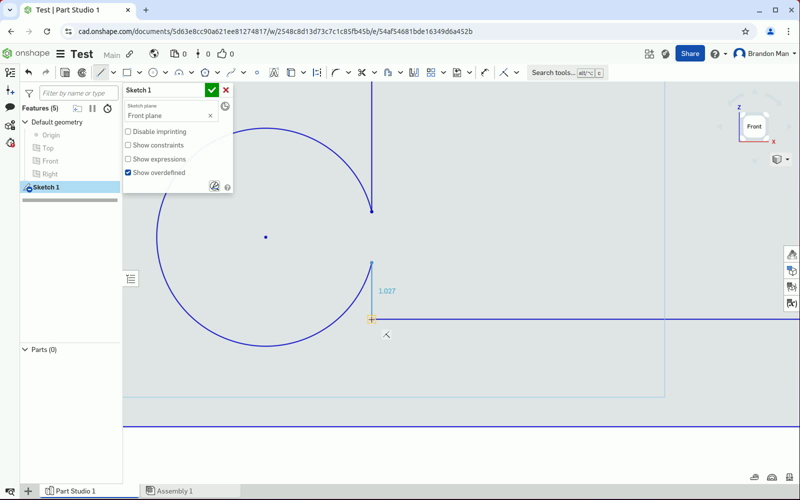
scroll(-6)
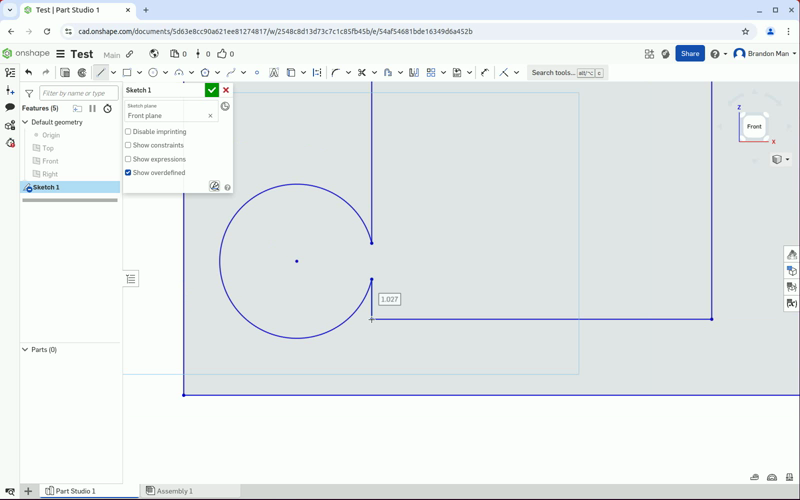
scroll(-6)
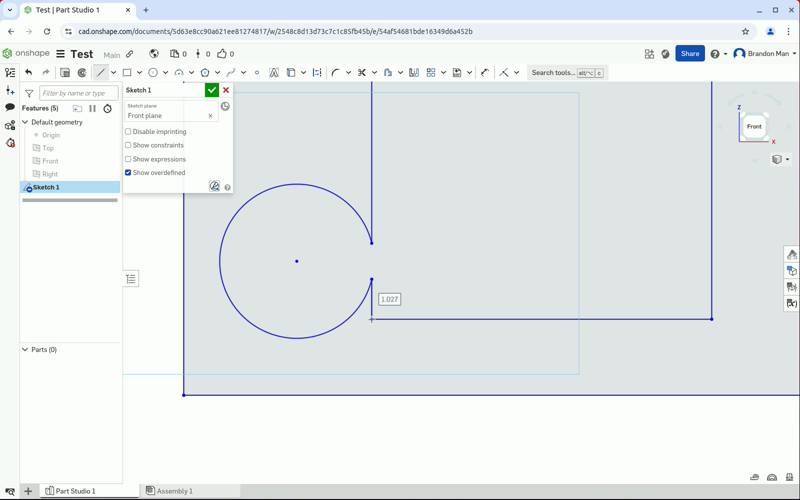
scroll(-6)
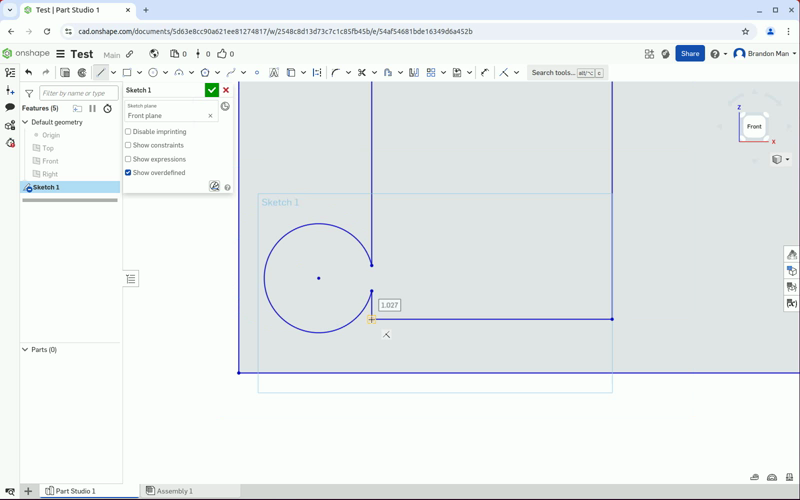
scroll(-6)
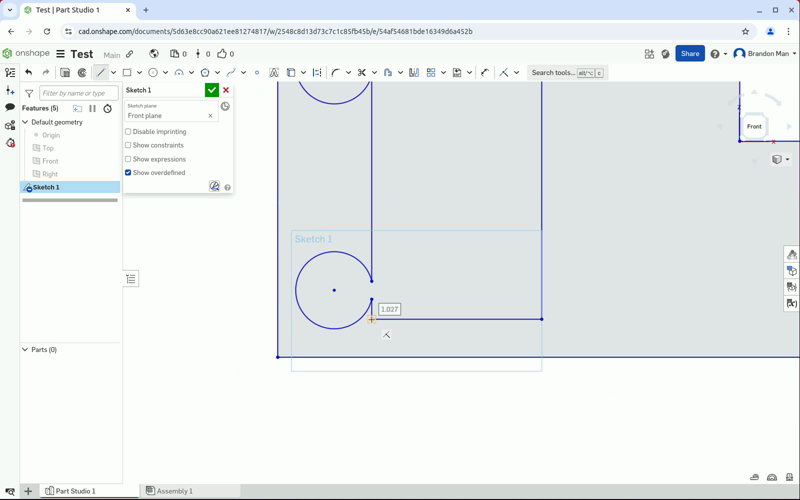
scroll(-6)
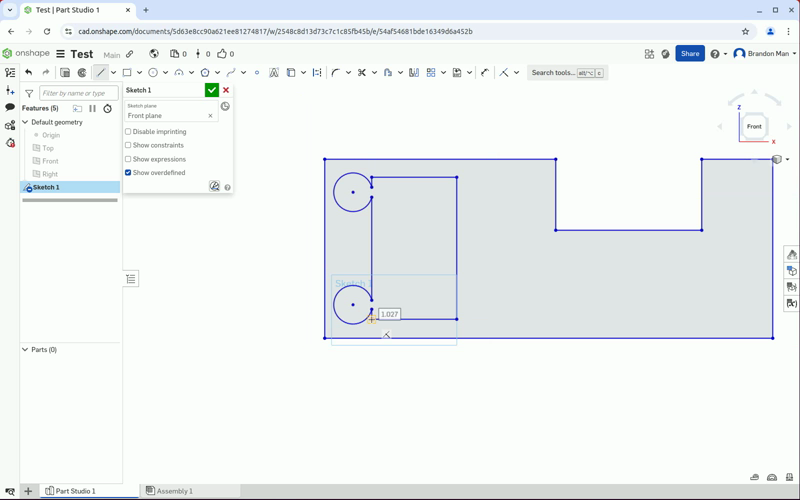
scroll(-6)
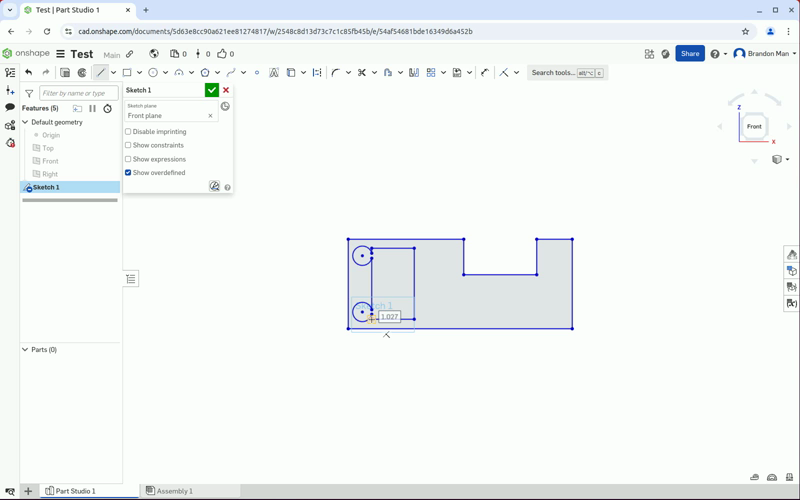
key(esc)
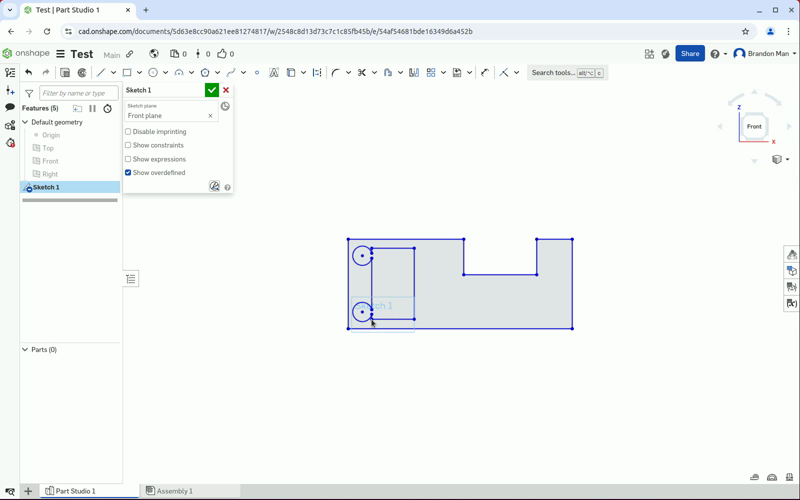
key(c)
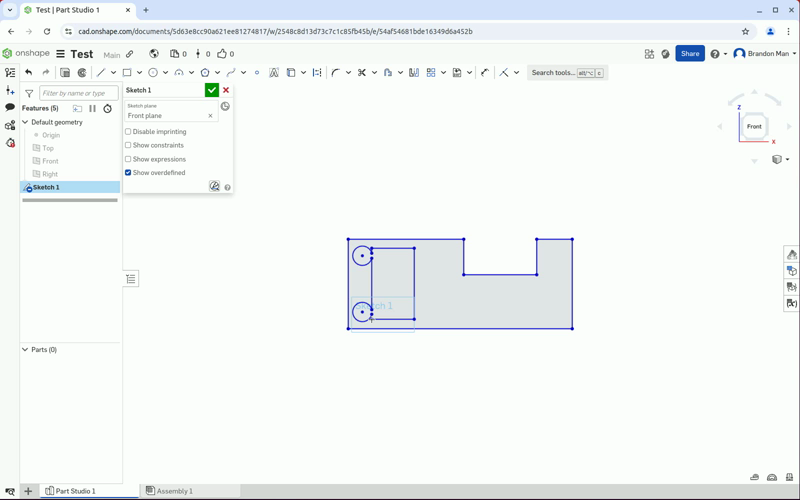
key_down(shift)
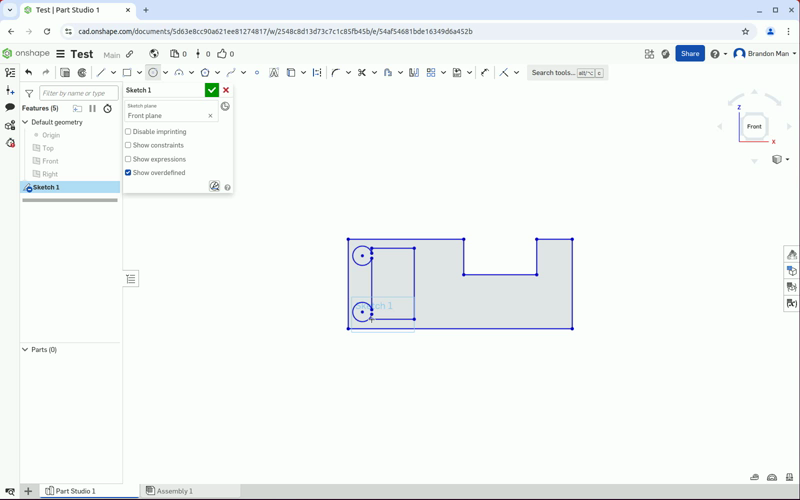
mouse_move(444, 255)
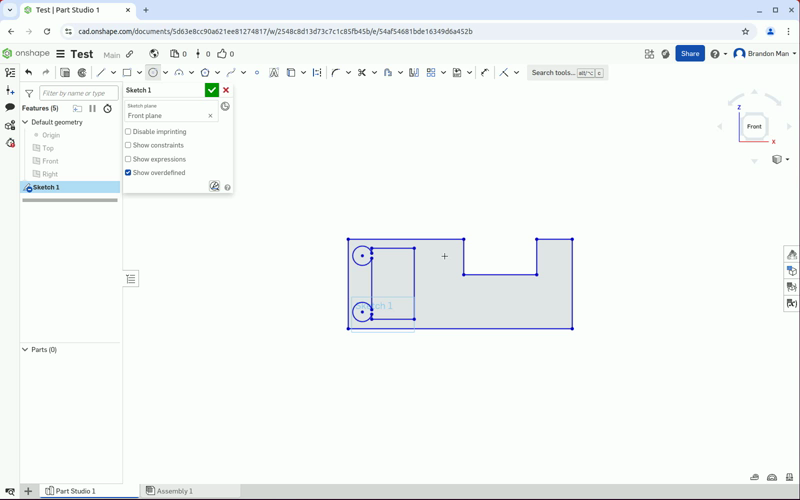
click(444, 255)
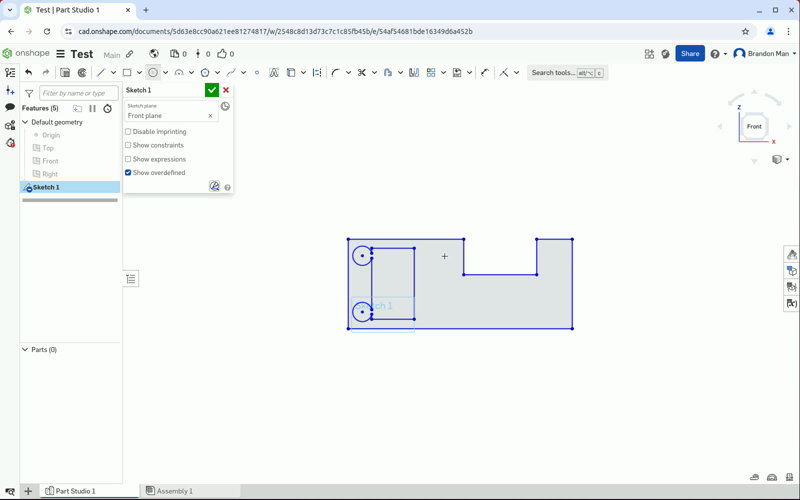
key_up(shift)
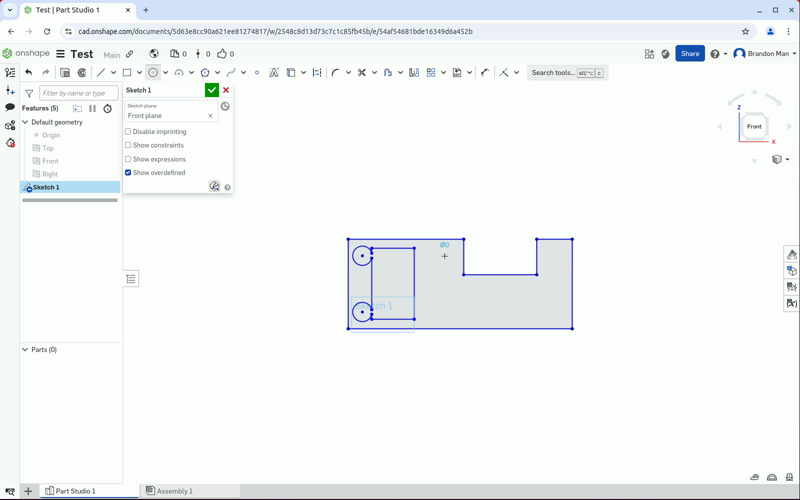
mouse_move(454, 255)
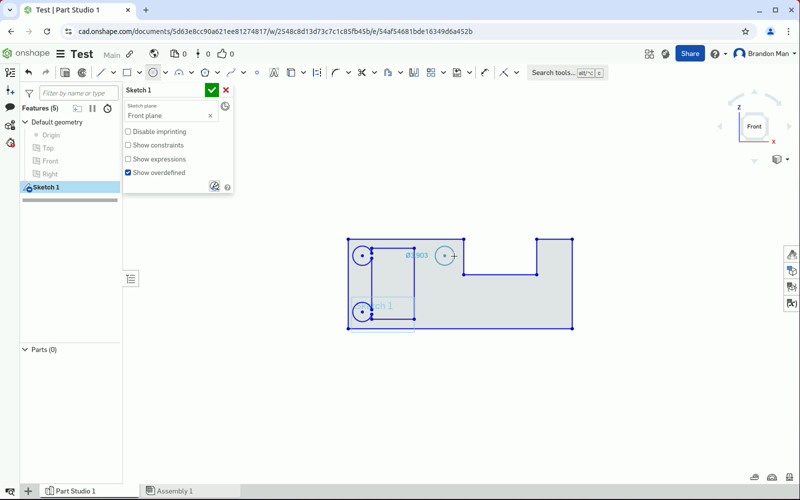
click(454, 255)
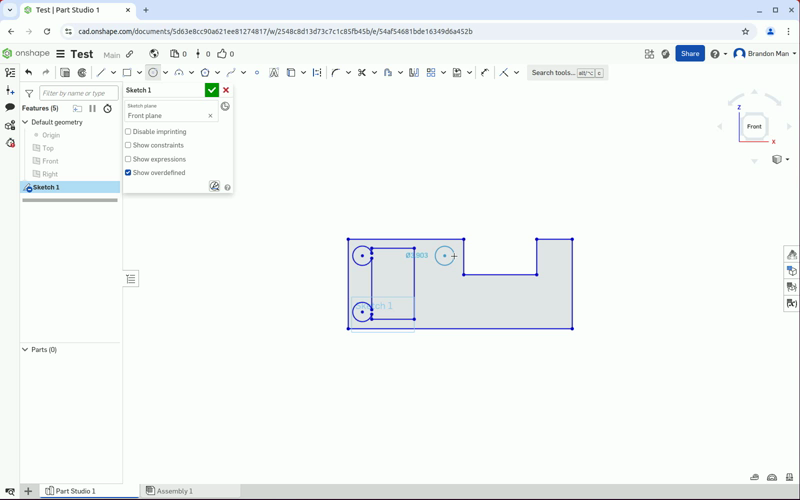
key(esc)
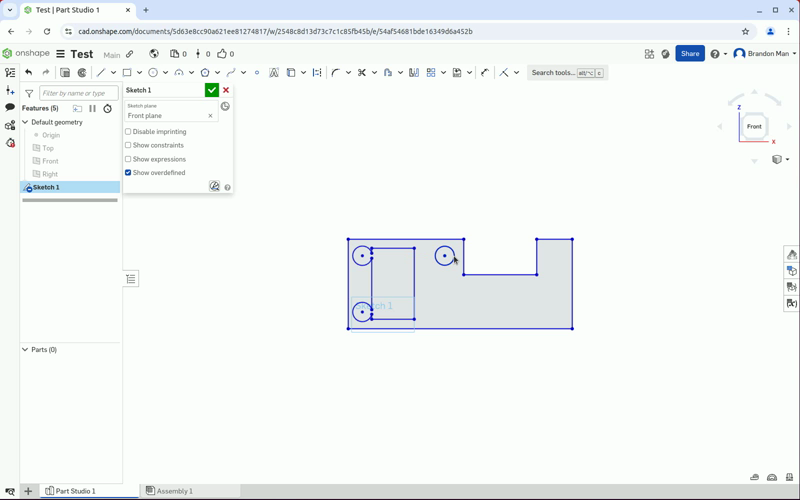
key(c)
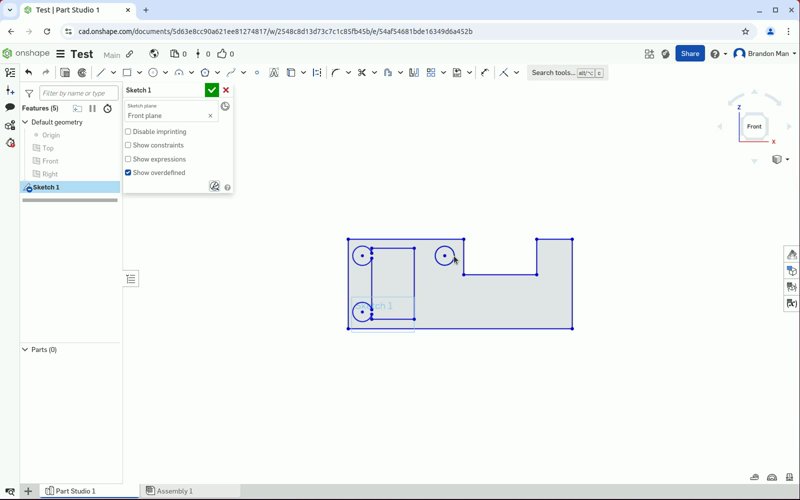
key_down(shift)
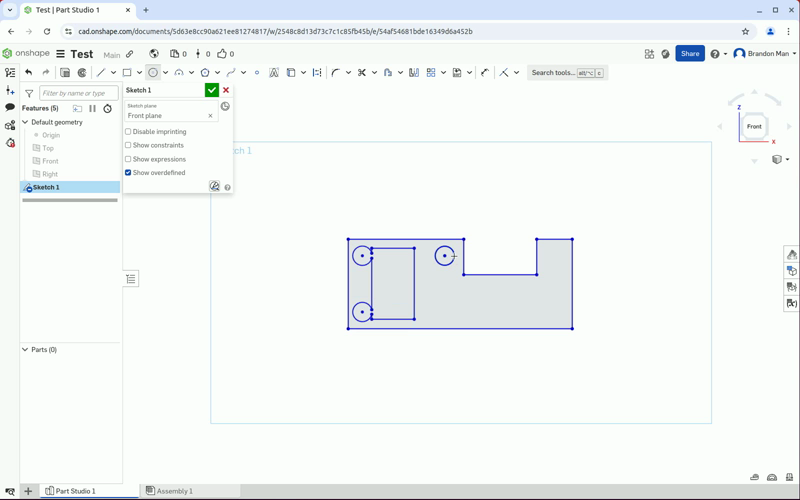
mouse_move(553, 255)
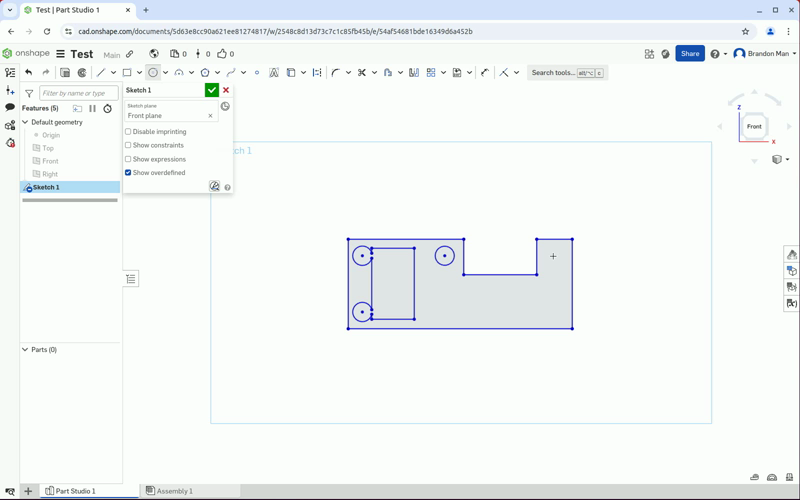
click(553, 255)
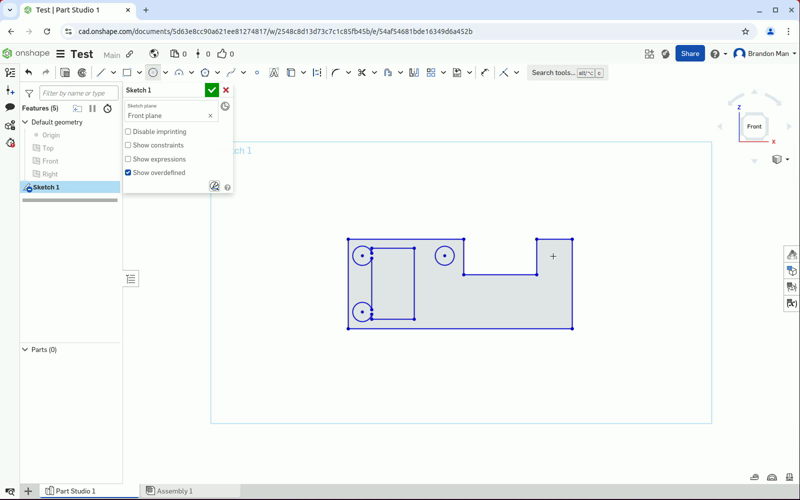
key_up(shift)
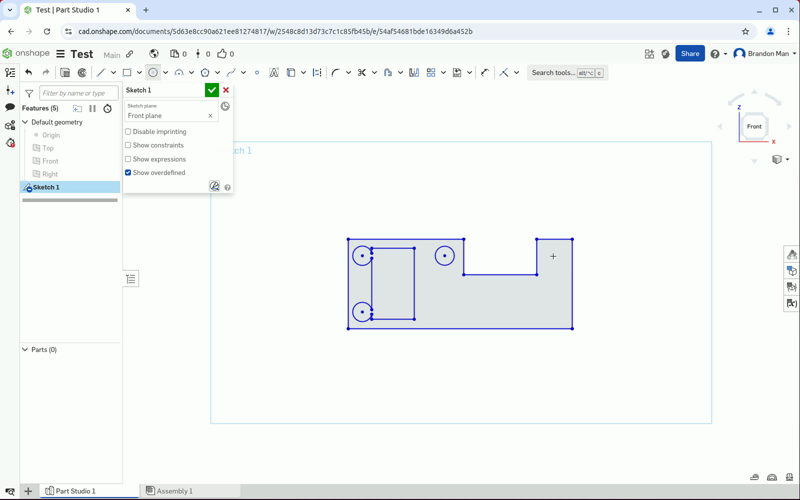
mouse_move(562, 255)
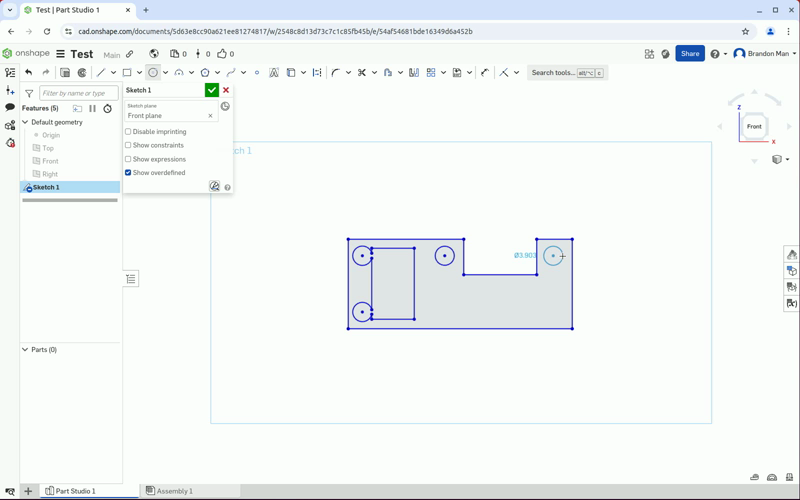
click(562, 255)
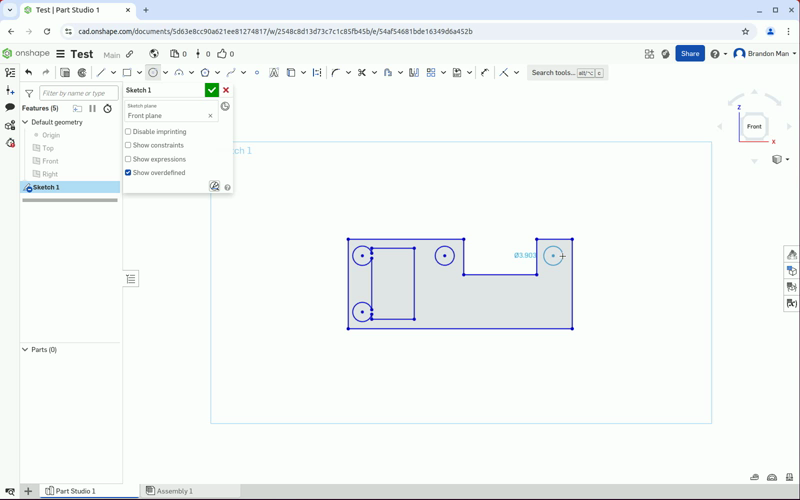
key(esc)
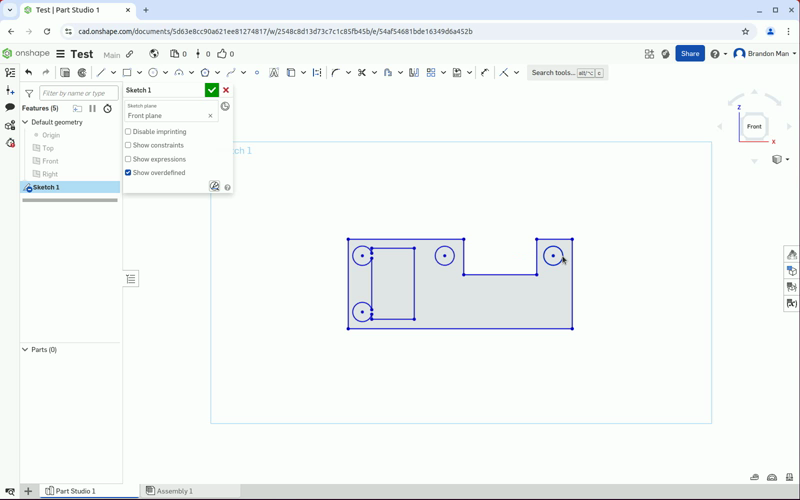
mouse_move(465, 288)
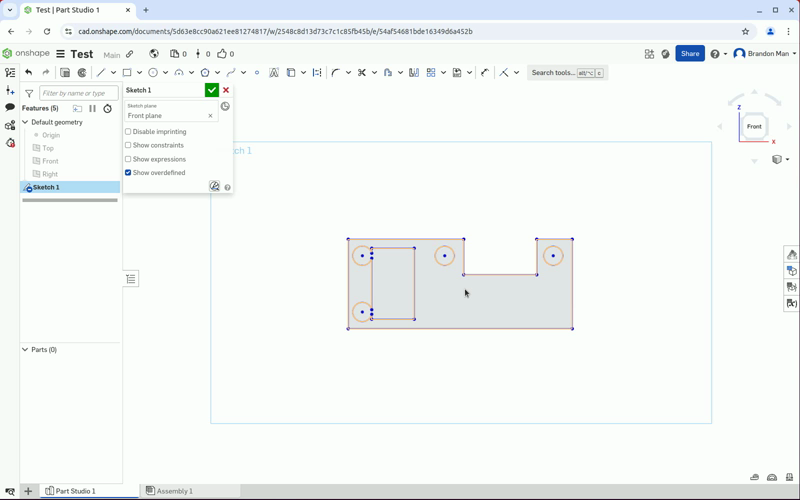
click(465, 288)
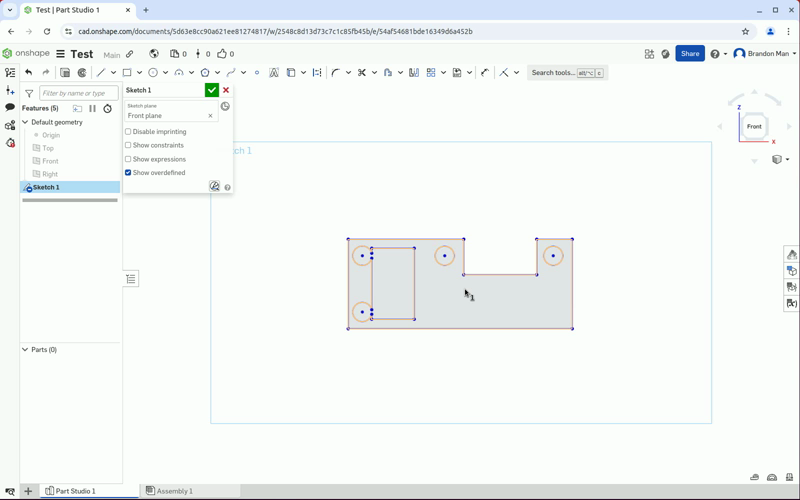
mouse_move(73, 352)
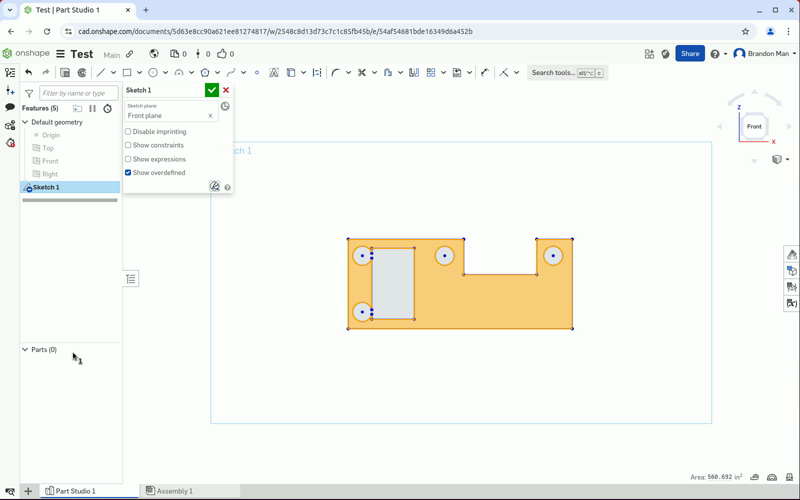
key(shift+y)
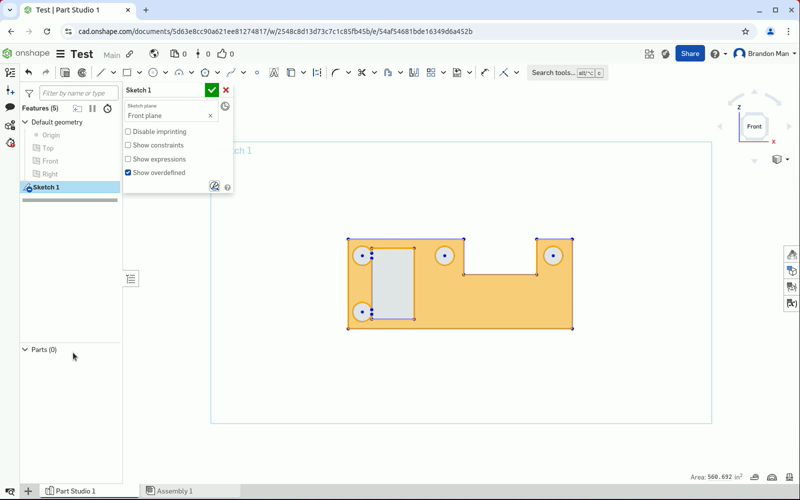
key(shift+e)
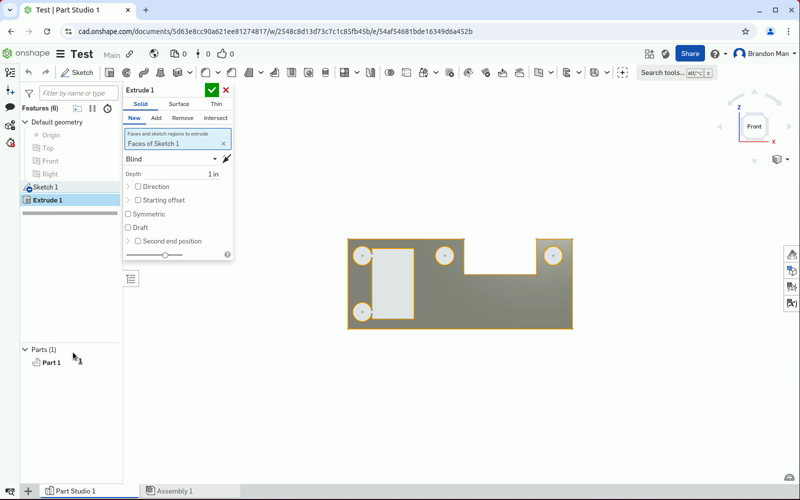
mouse_move(143, 106)
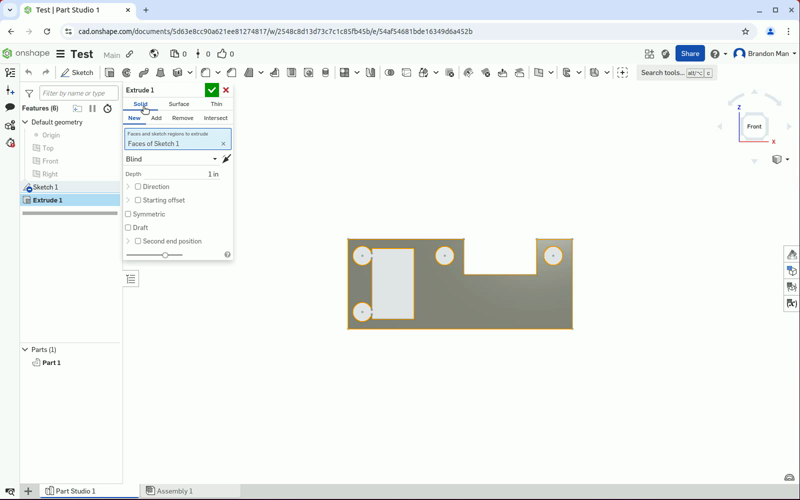
click(143, 106)
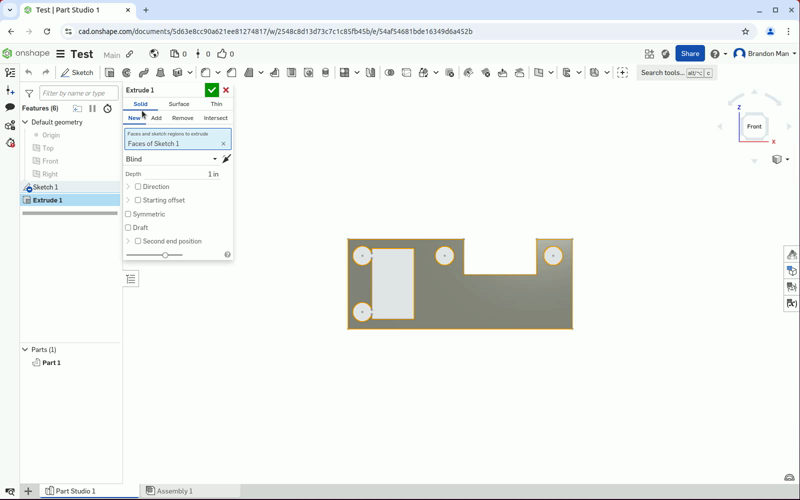
mouse_move(137, 120)
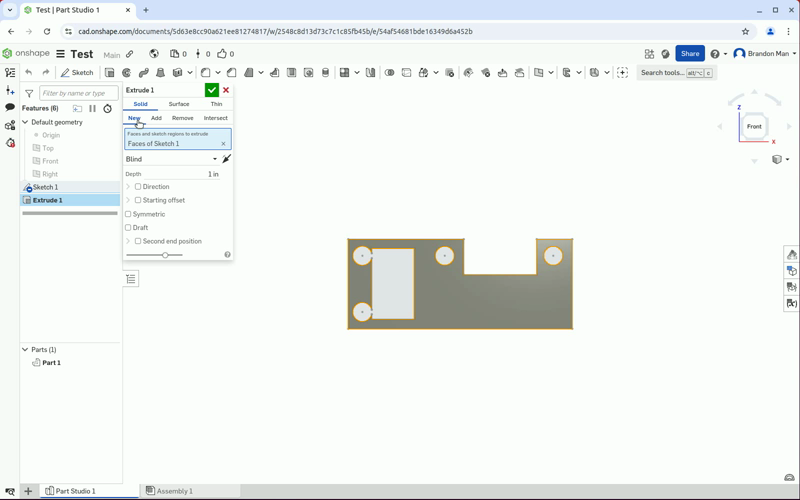
click(137, 120)
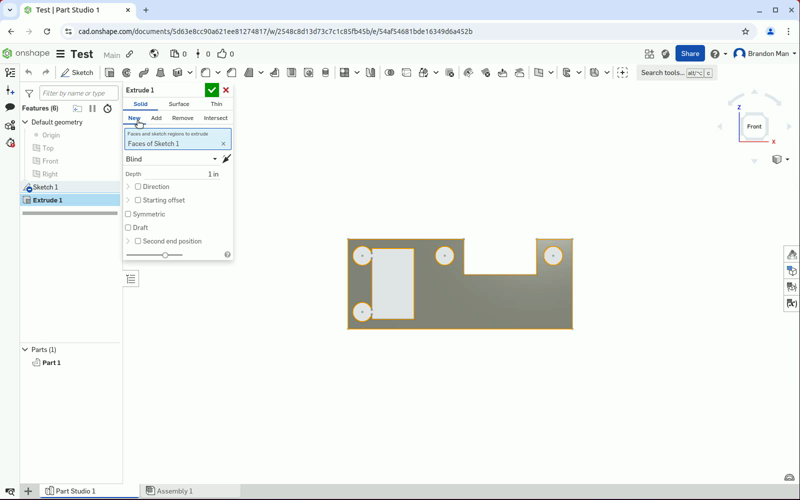
key(tab, 4)
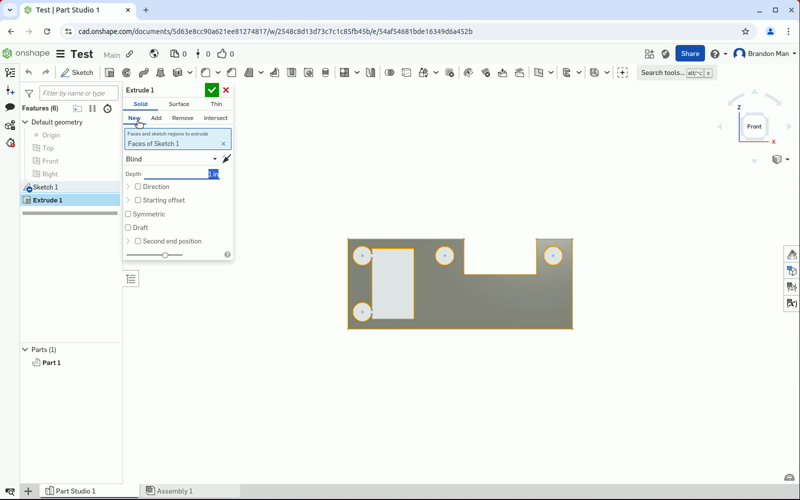
text(1.926)
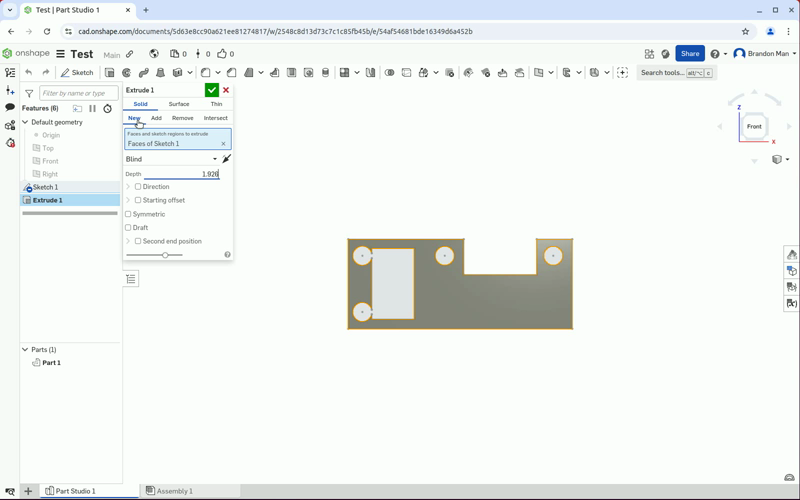
key(enter)
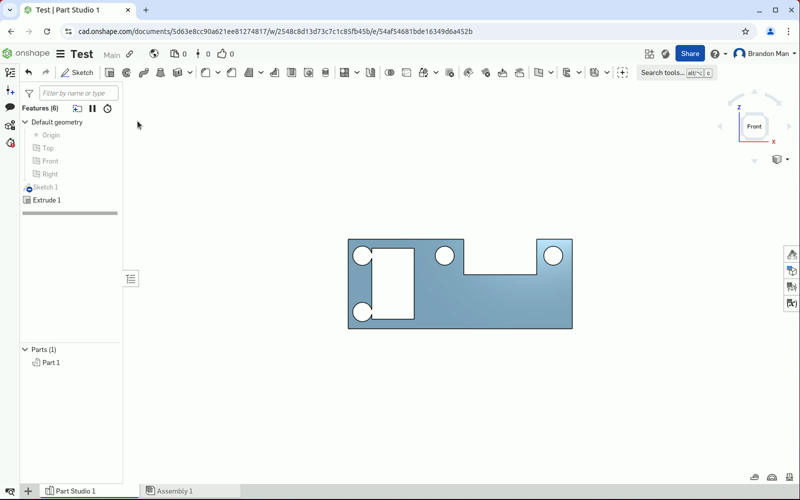
key(shift+h)
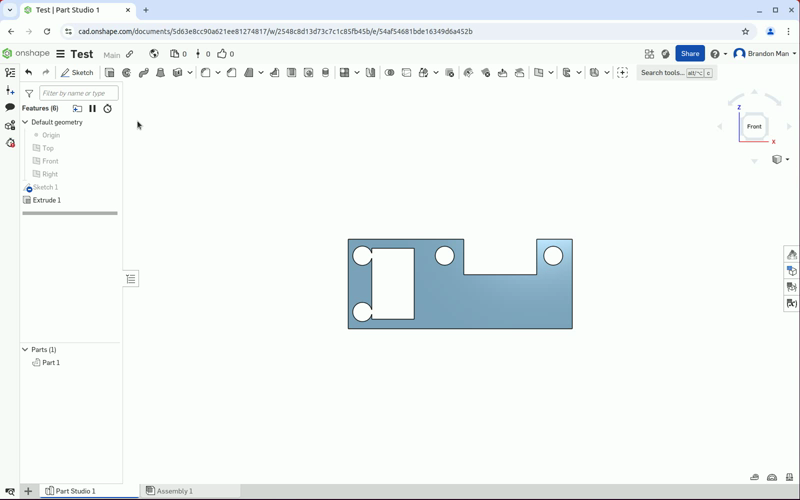
key(shift+h)
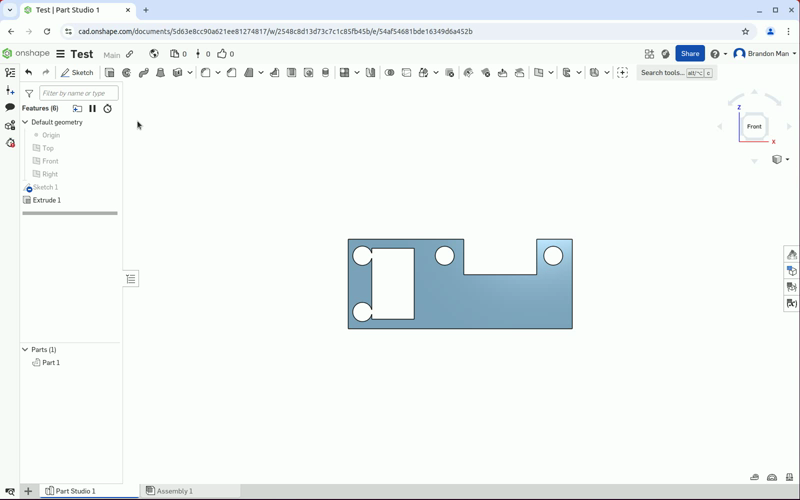
mouse_move(73, 189)
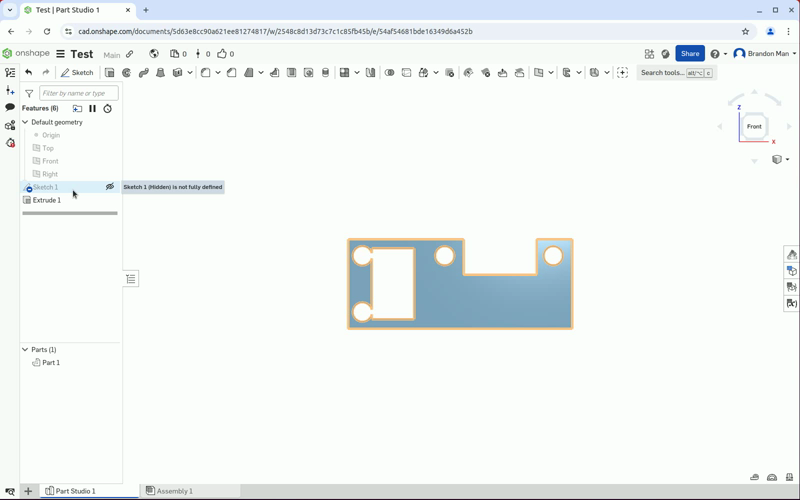
click(73, 189)
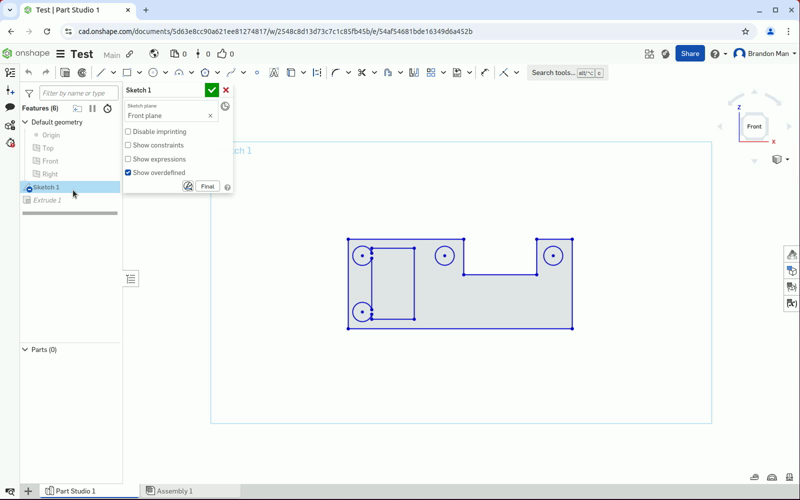
mouse_move(229, 92)
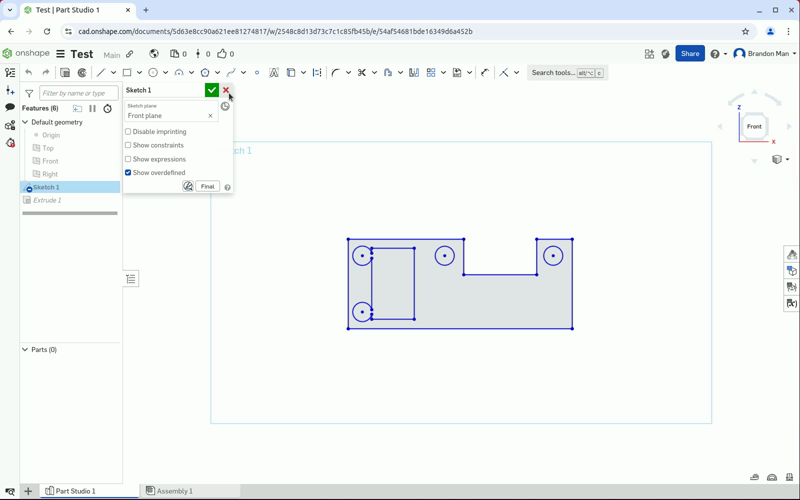
click(229, 92)
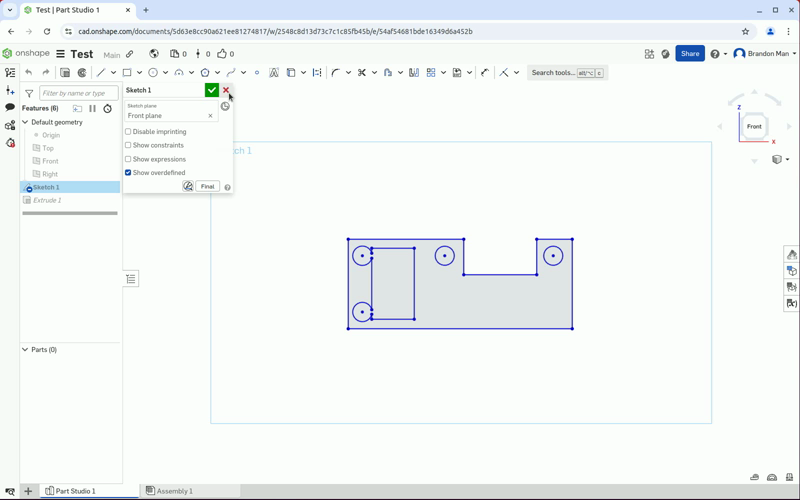
key(shift+s)
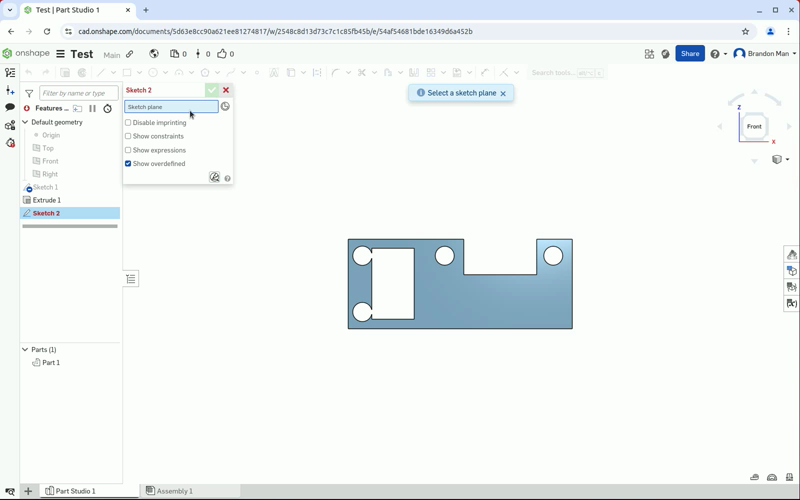
mouse_move(73, 163)
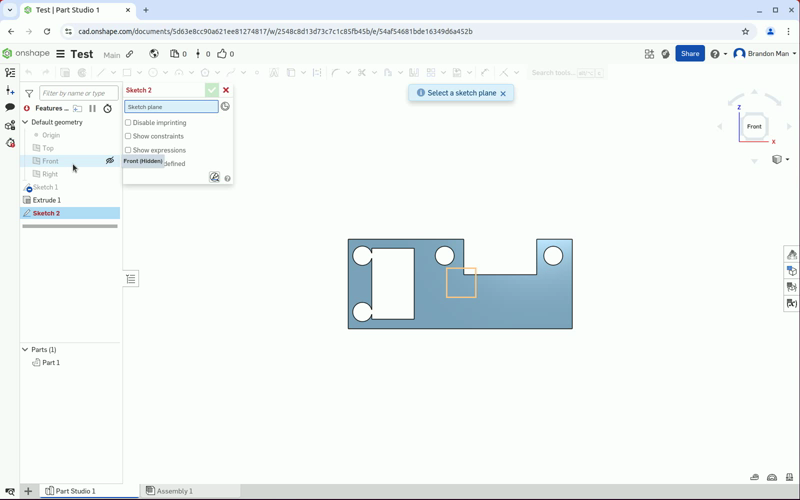
click(73, 163)
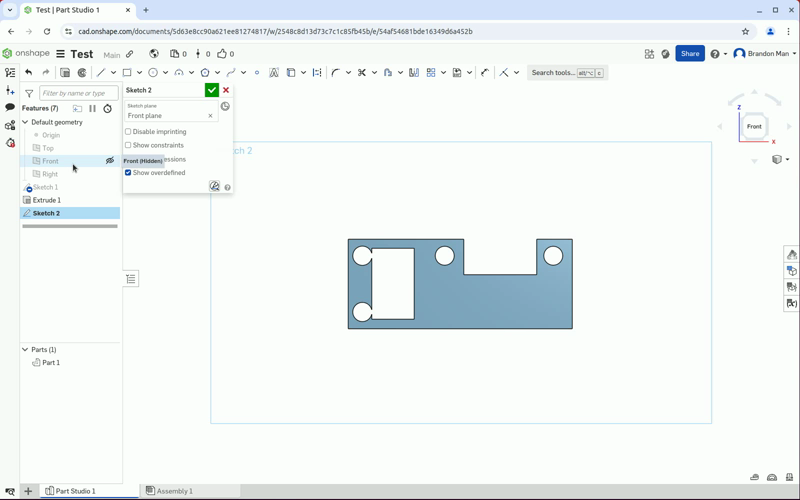
mouse_move(73, 352)
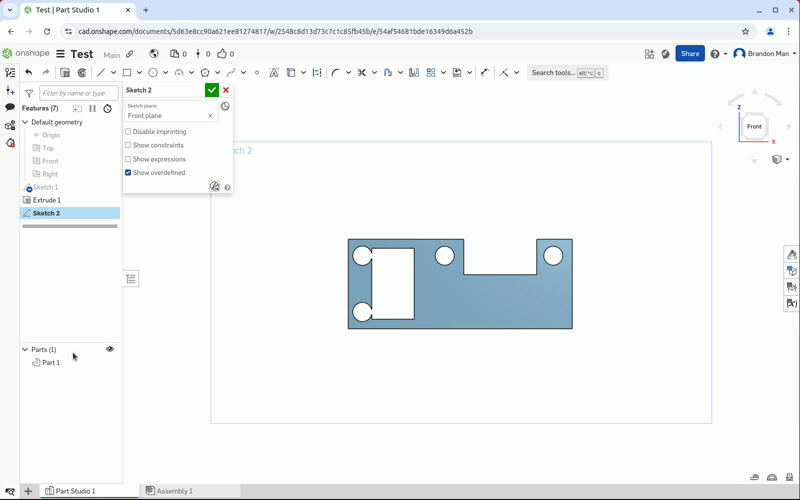
key(y)
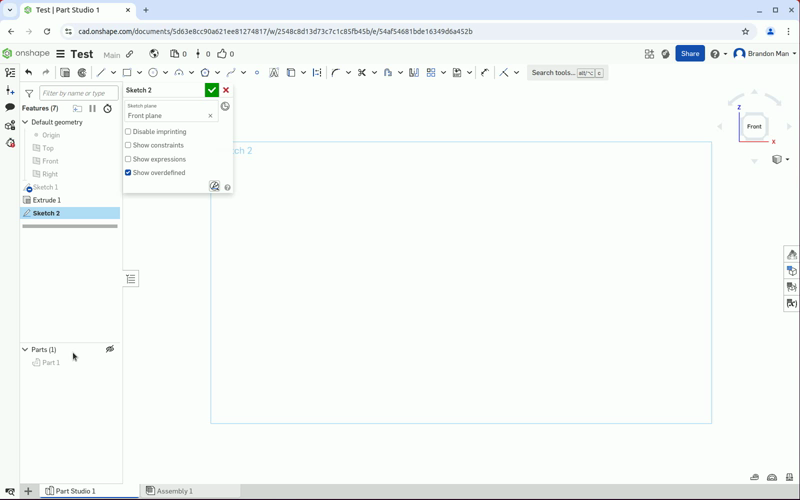
key(l)
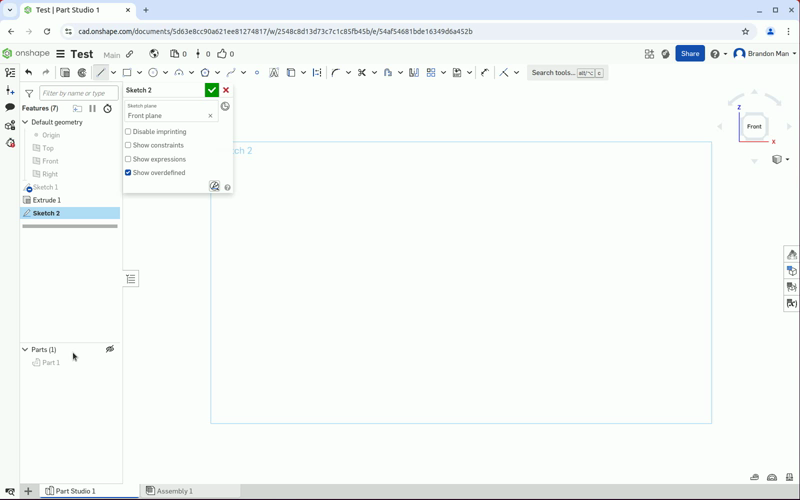
key_down(shift)
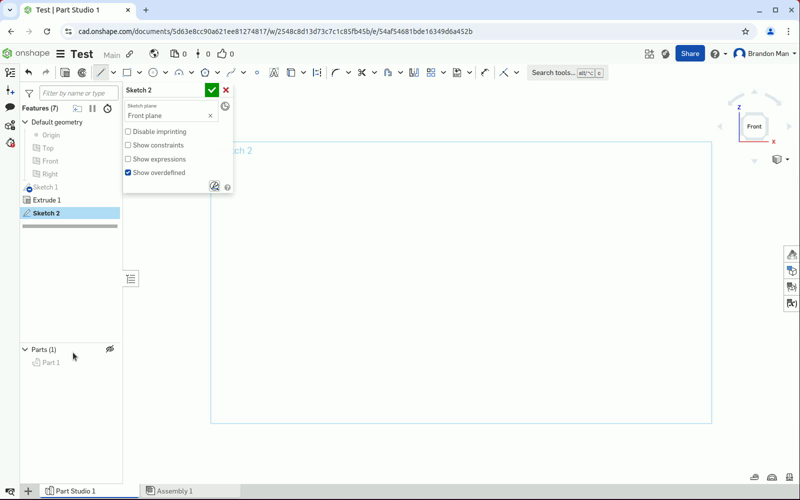
mouse_move(464, 274)
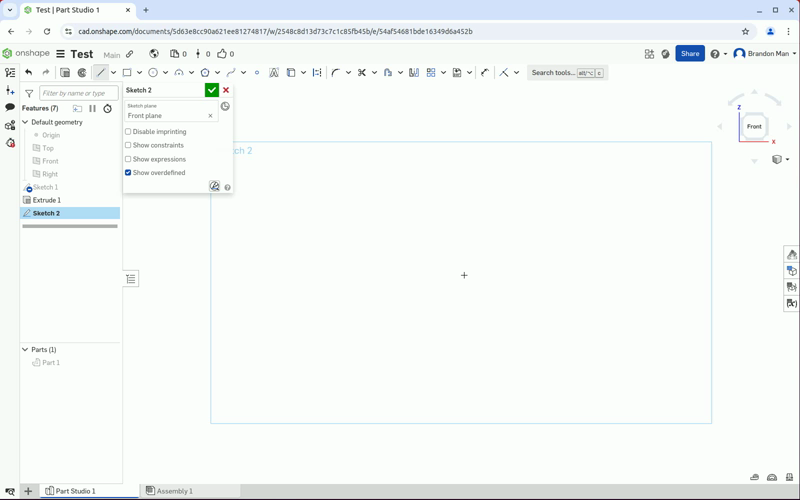
click(464, 274)
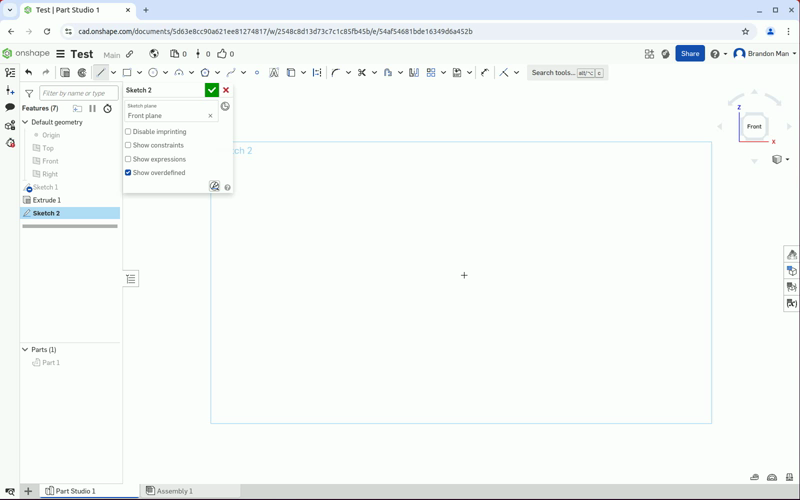
key_up(shift)
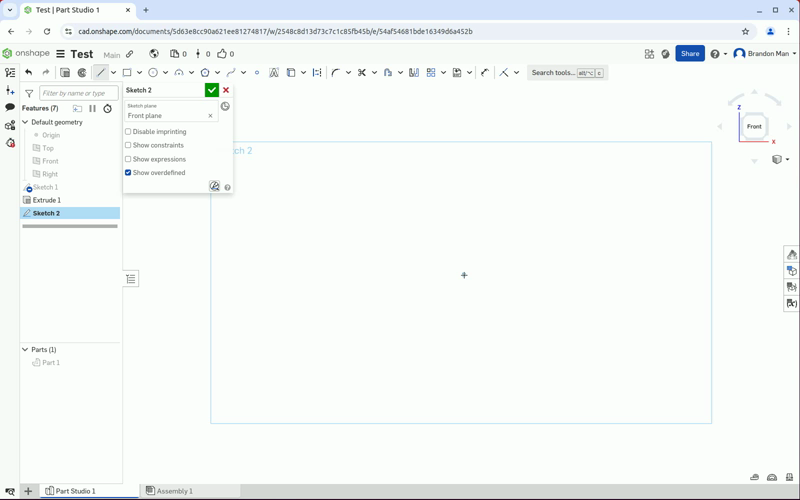
key_down(shift)
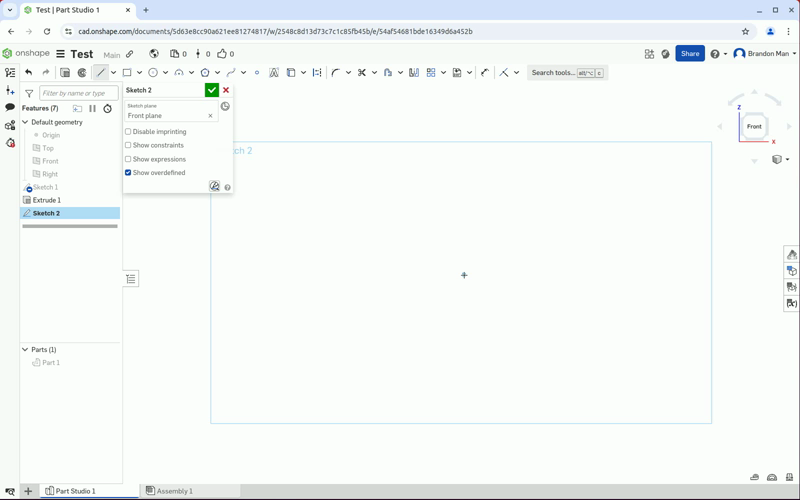
mouse_move(537, 274)
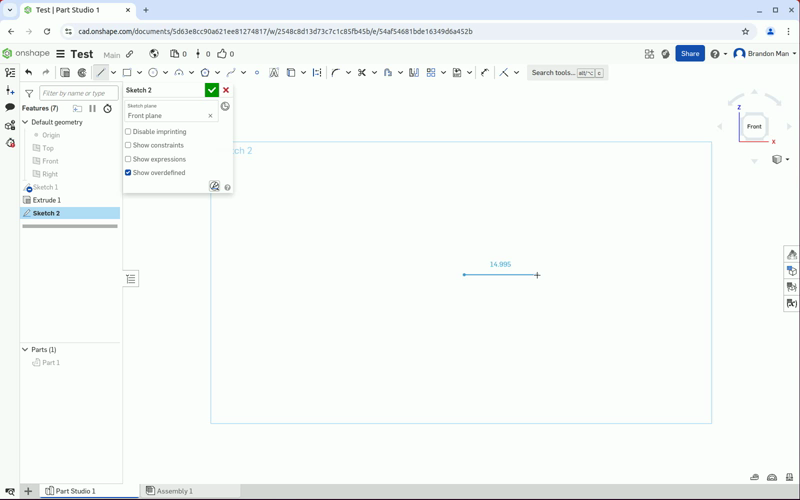
click(537, 274)
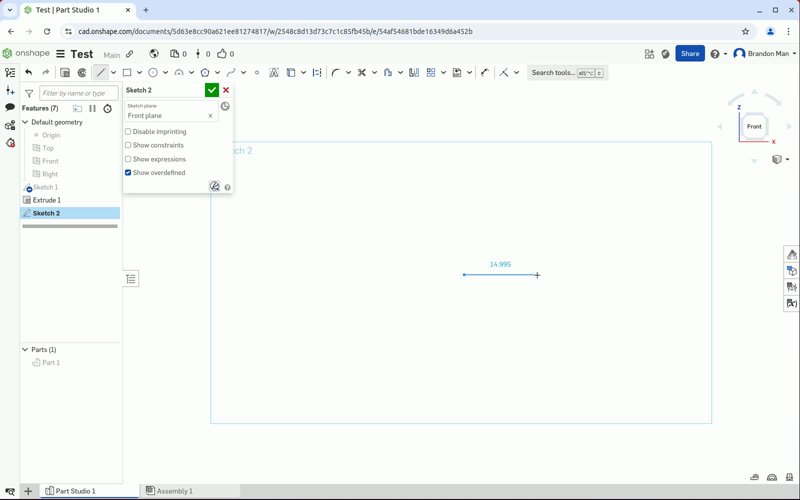
key_up(shift)
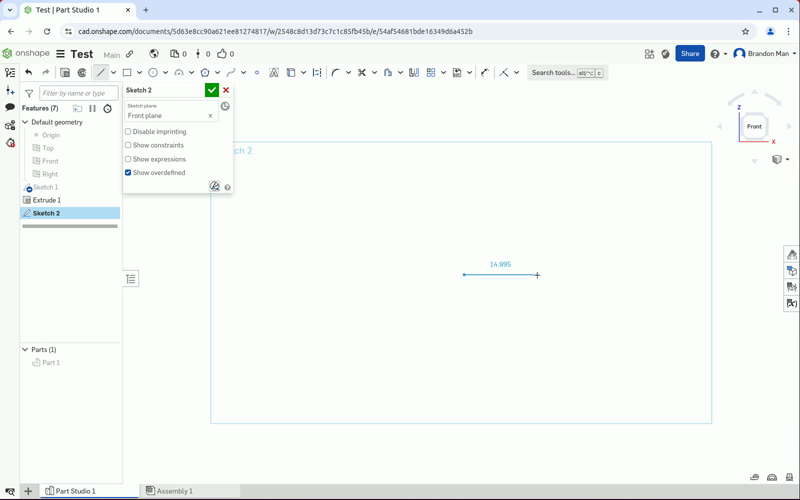
key_down(shift)
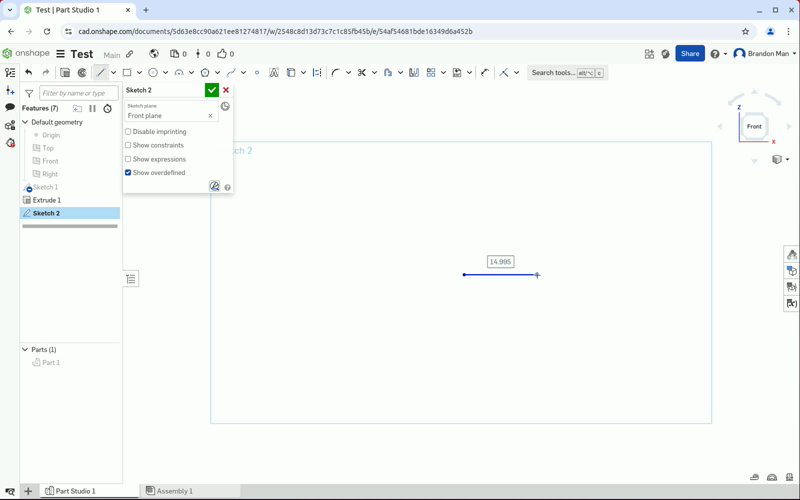
mouse_move(567, 274)
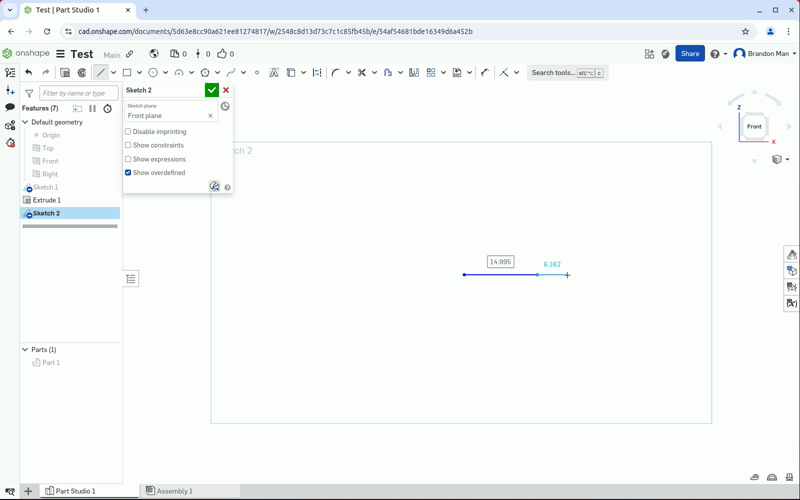
mouse_move(537, 237)
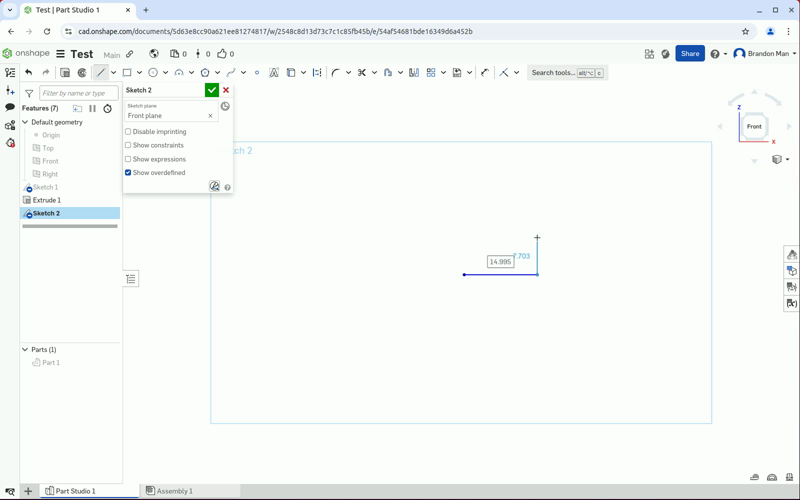
click(537, 237)
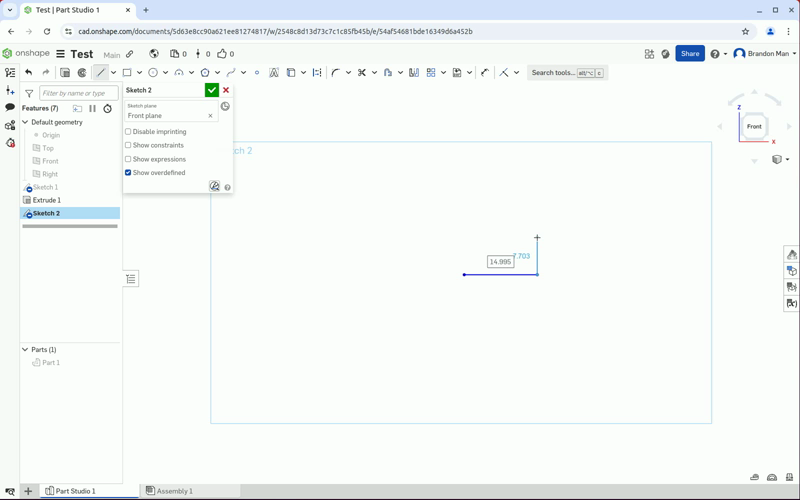
key_up(shift)
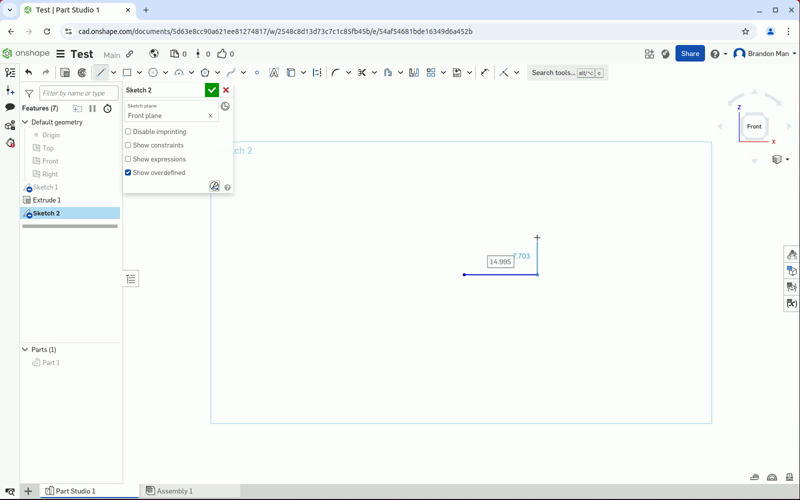
key_down(shift)
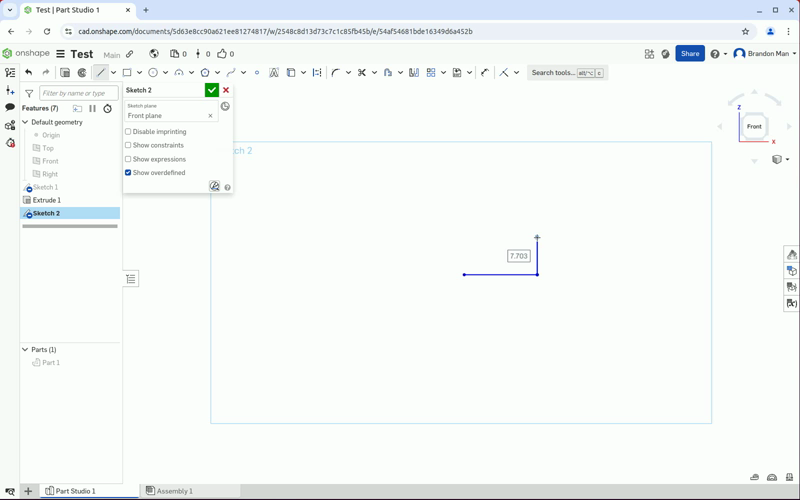
mouse_move(469, 237)
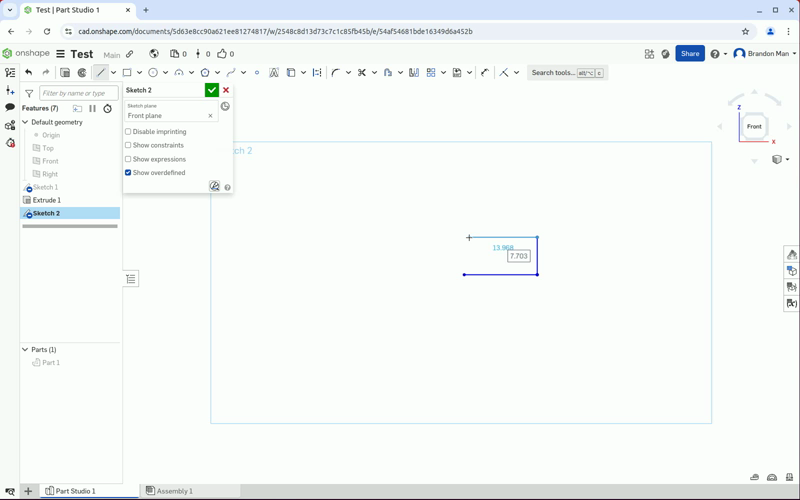
click(469, 237)
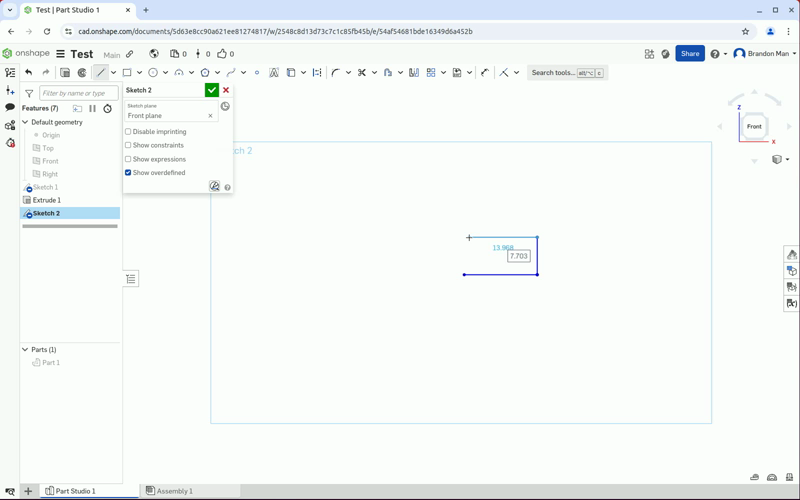
key_up(shift)
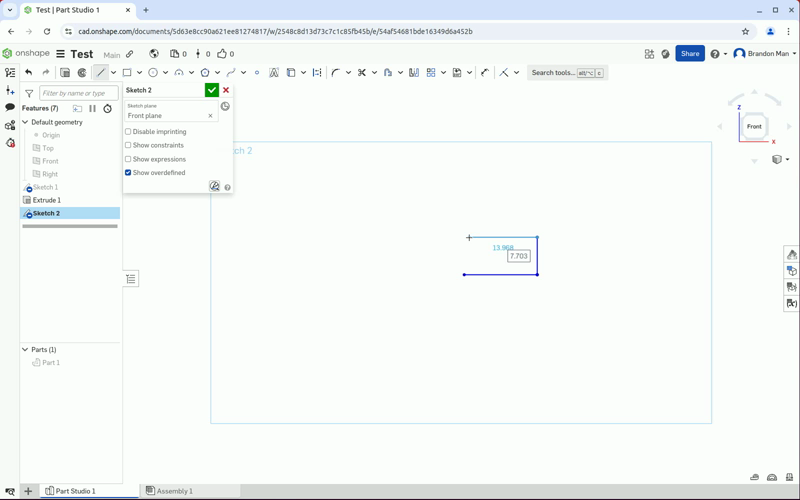
key_down(shift)
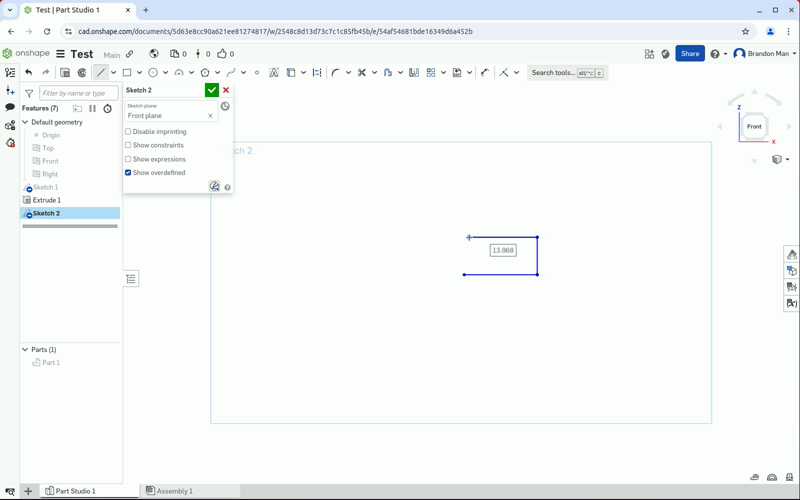
mouse_move(499, 237)
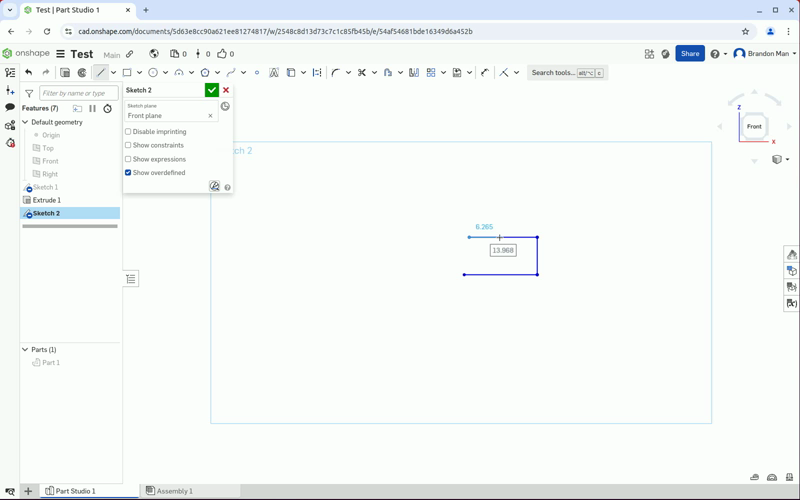
mouse_move(467, 237)
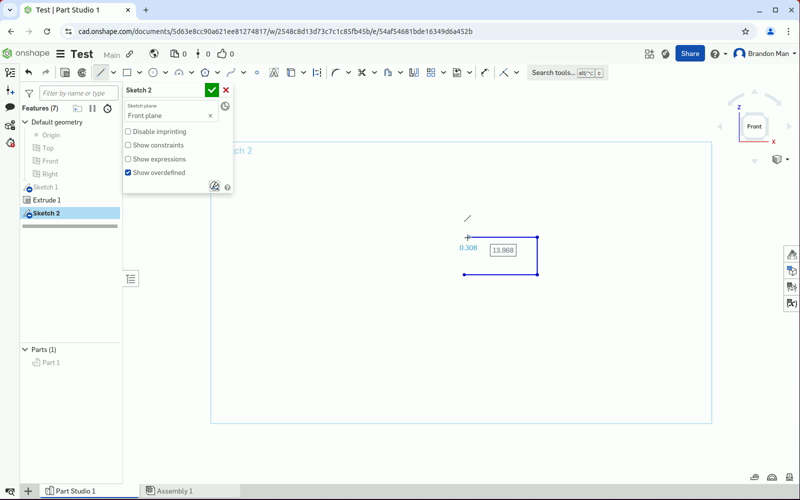
scroll(6)
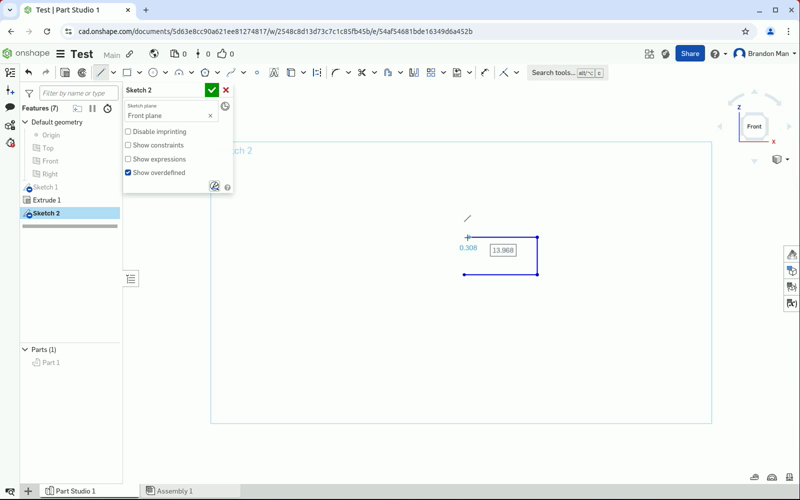
scroll(6)
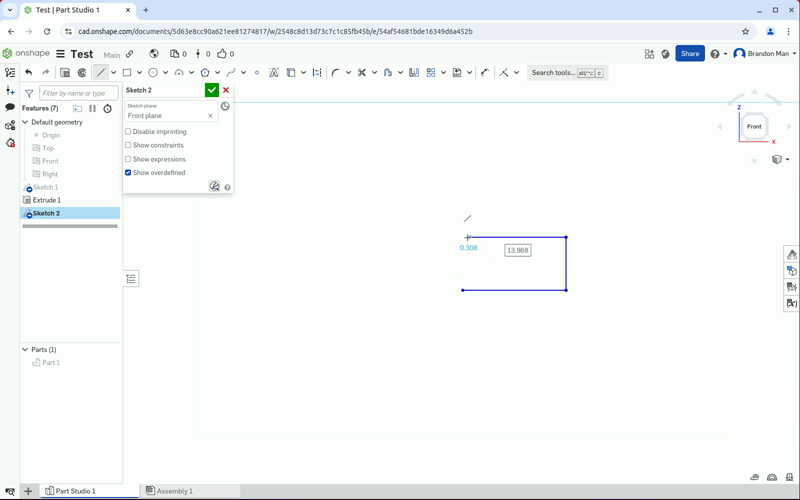
scroll(6)
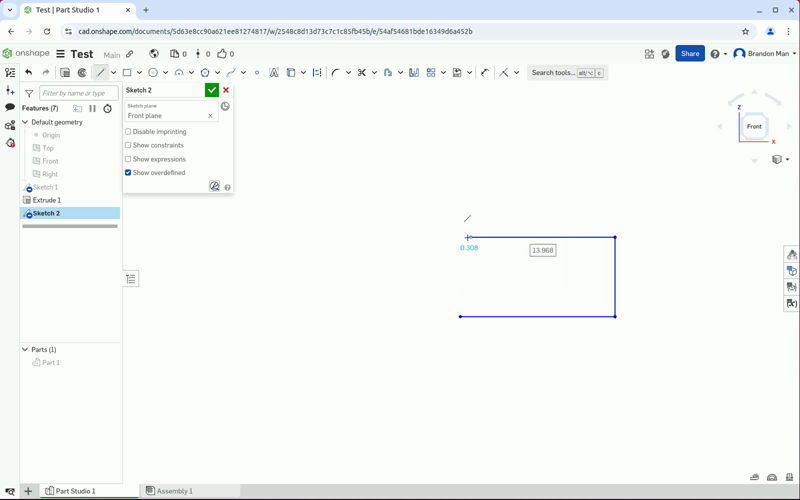
scroll(6)
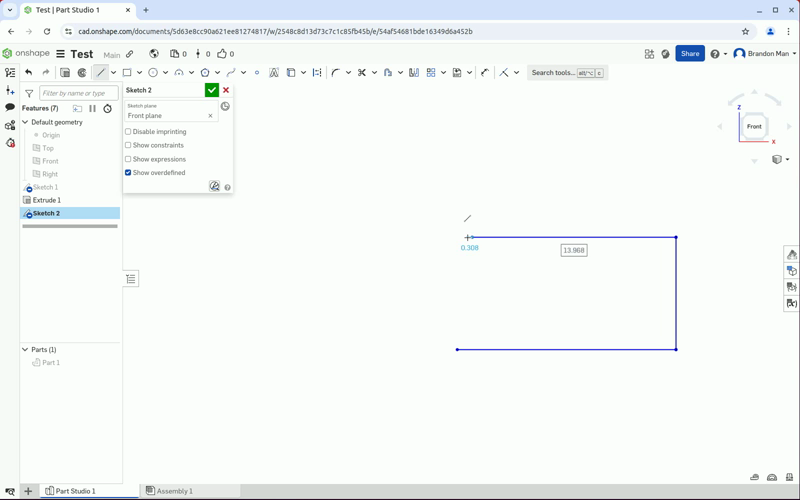
scroll(6)
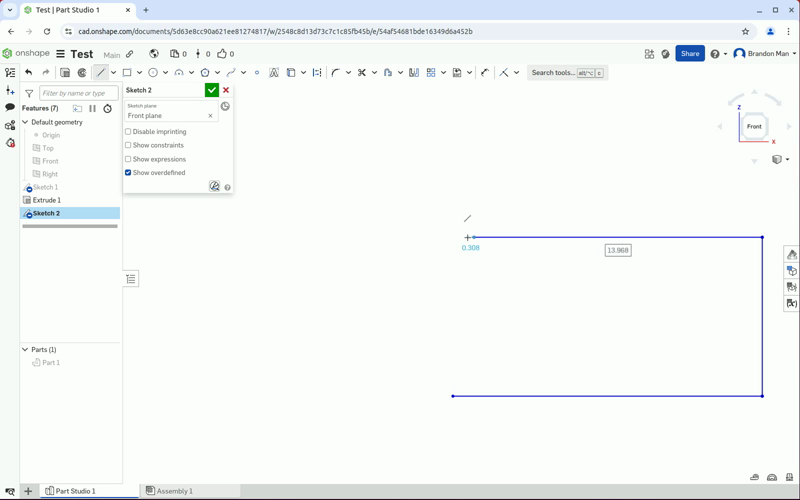
scroll(6)
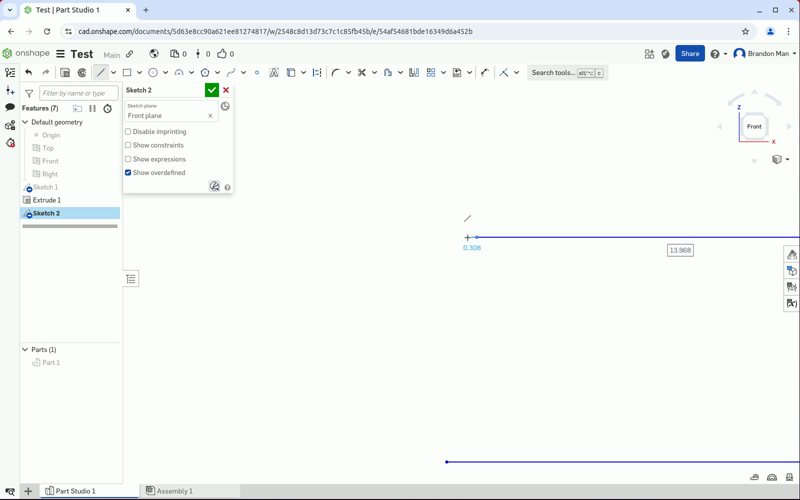
scroll(6)
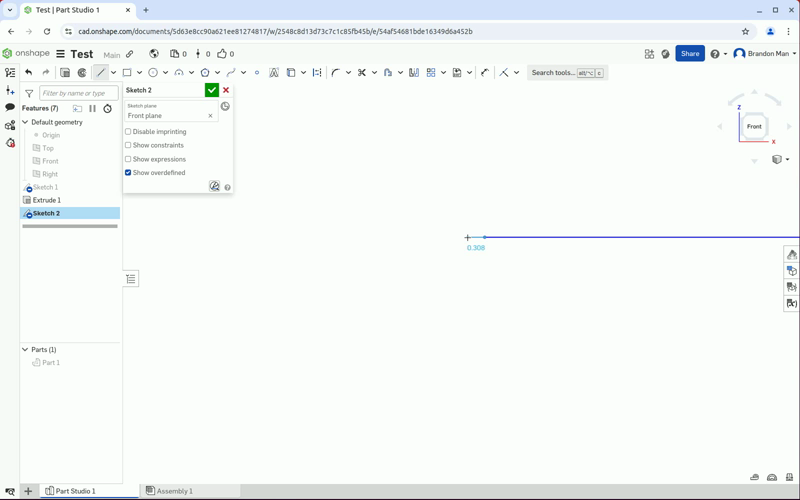
click(467, 237)
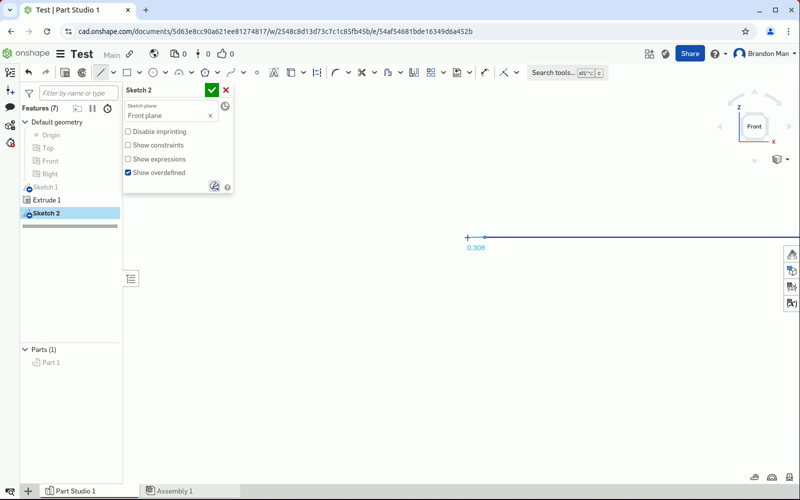
scroll(-6)
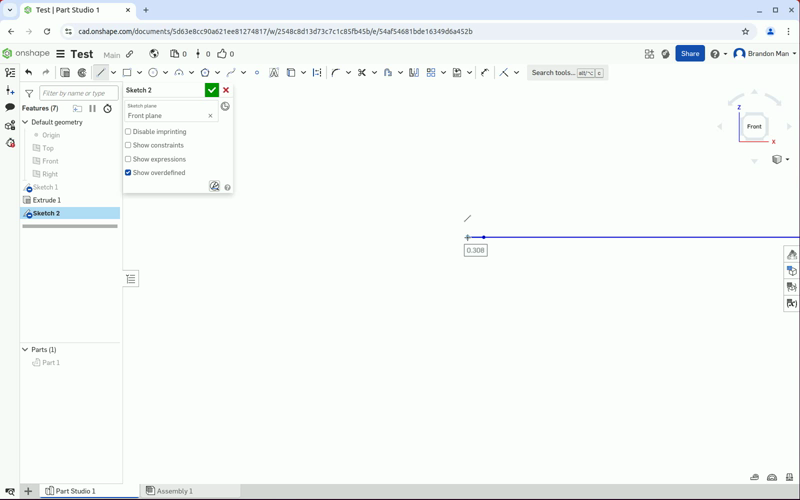
scroll(-6)
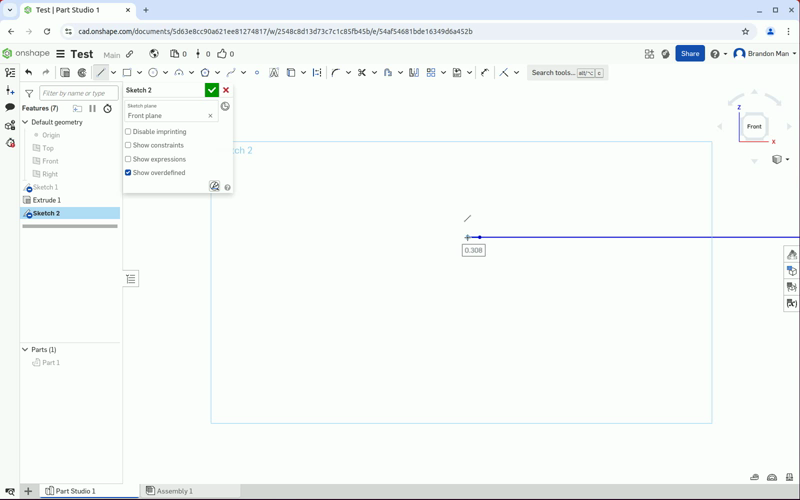
scroll(-6)
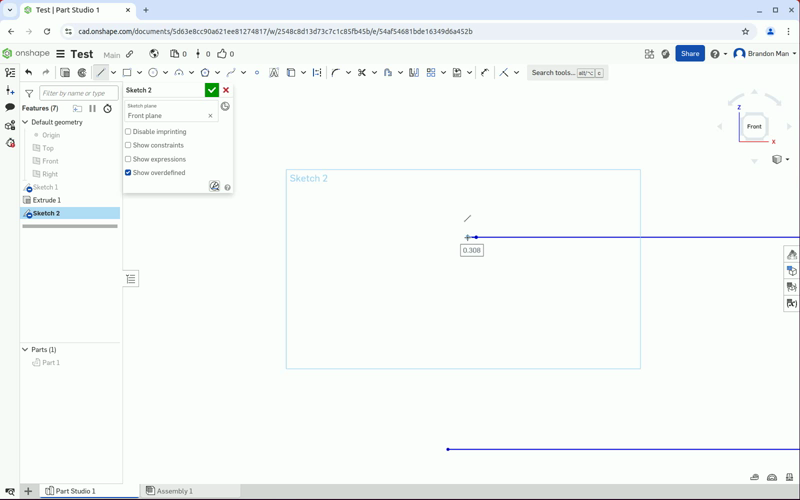
scroll(-6)
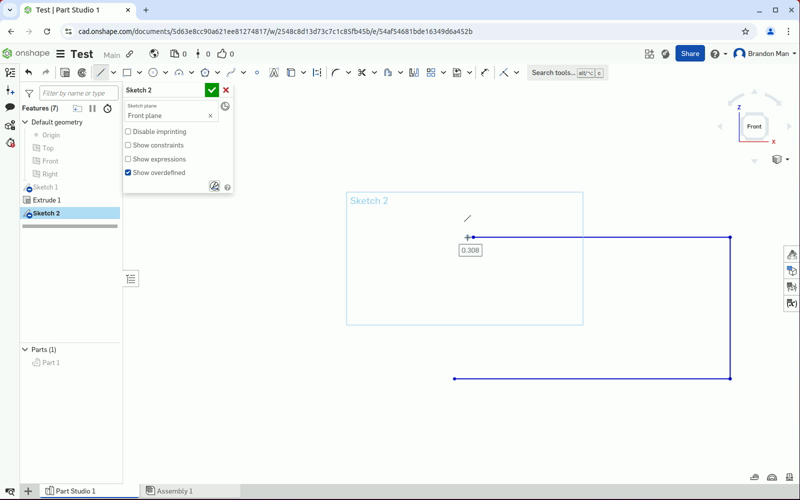
scroll(-6)
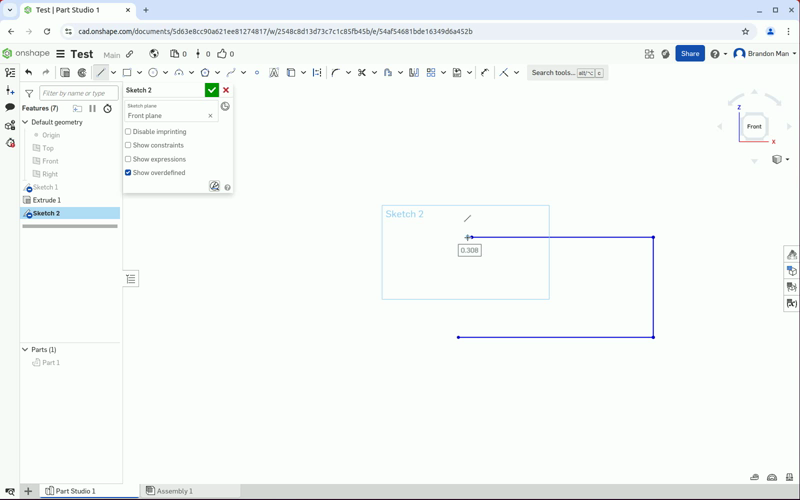
scroll(-6)
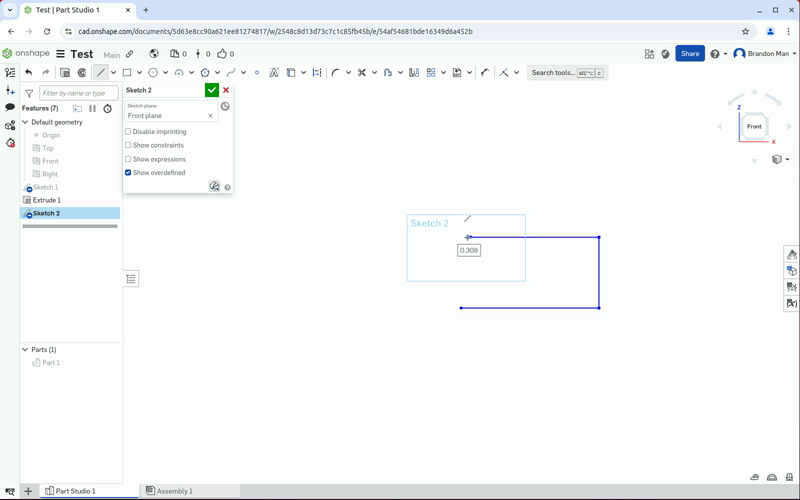
scroll(-6)
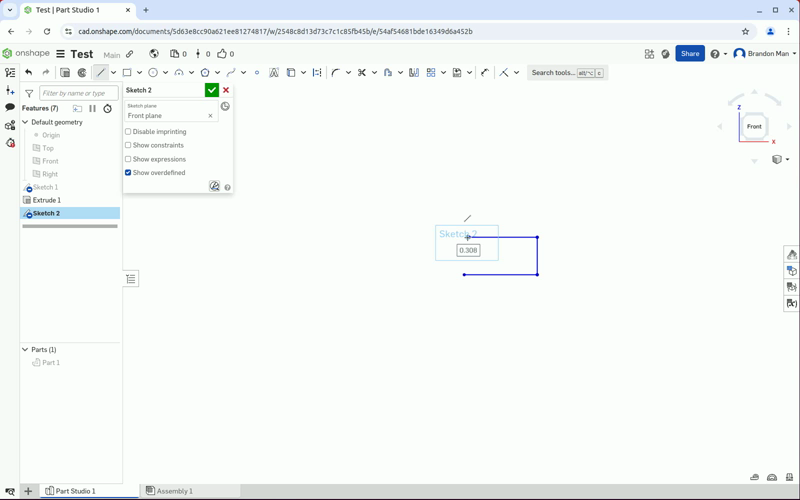
key_up(shift)
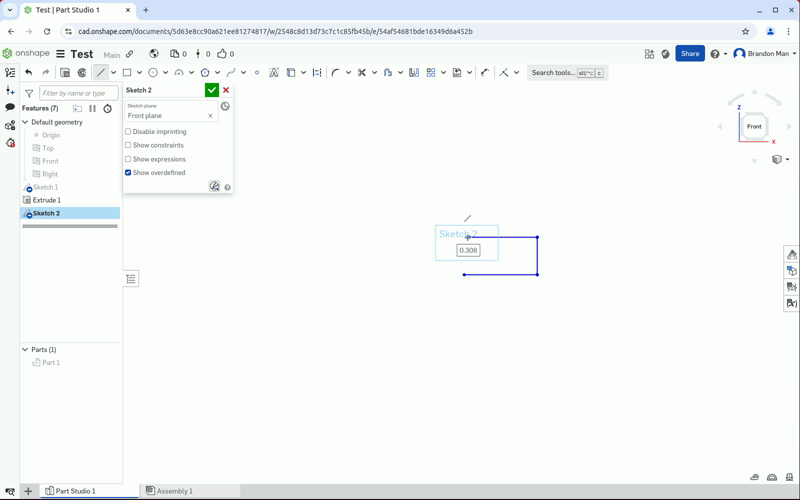
key_down(shift)
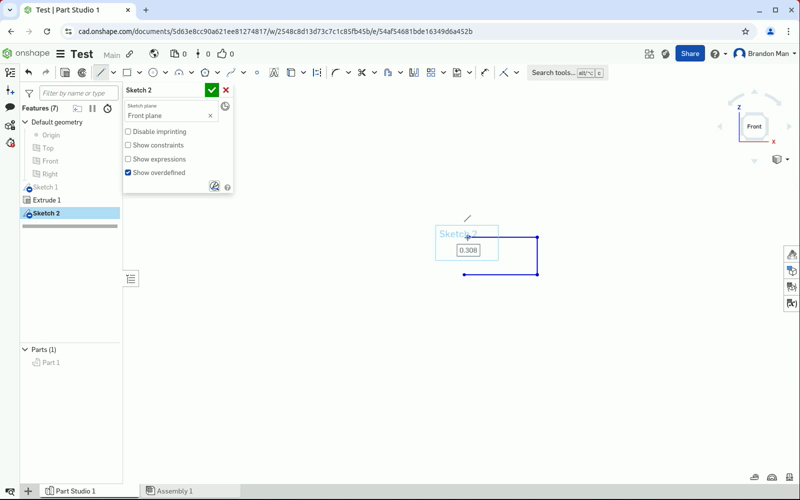
mouse_move(498, 237)
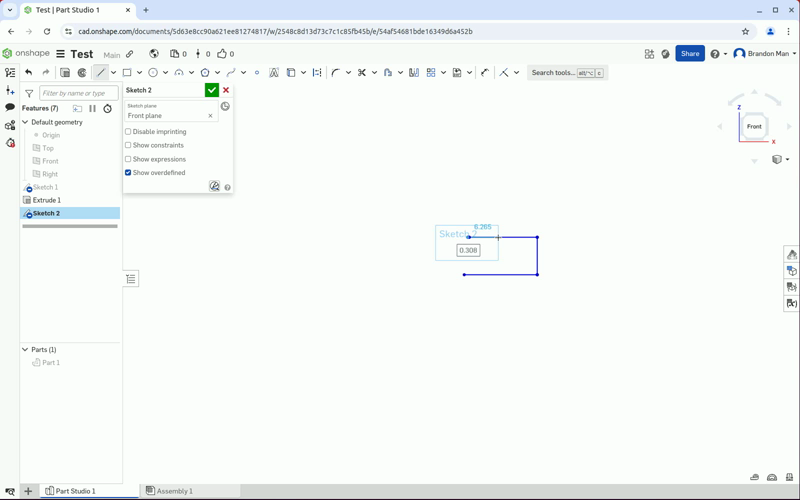
mouse_move(464, 237)
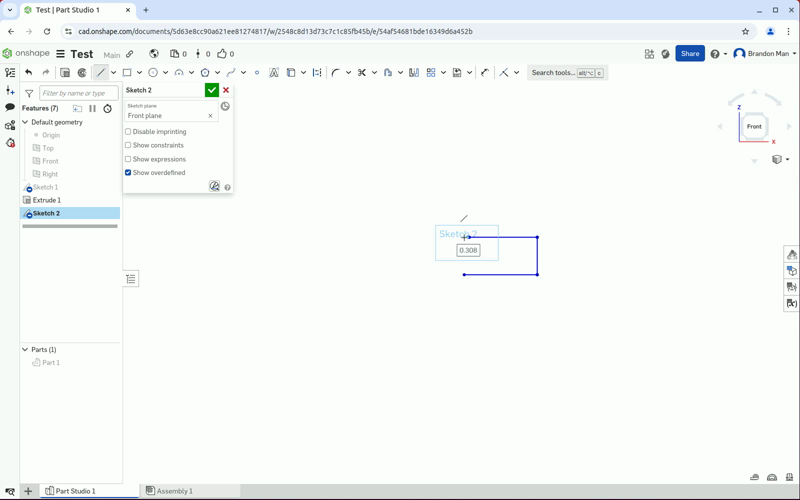
scroll(6)
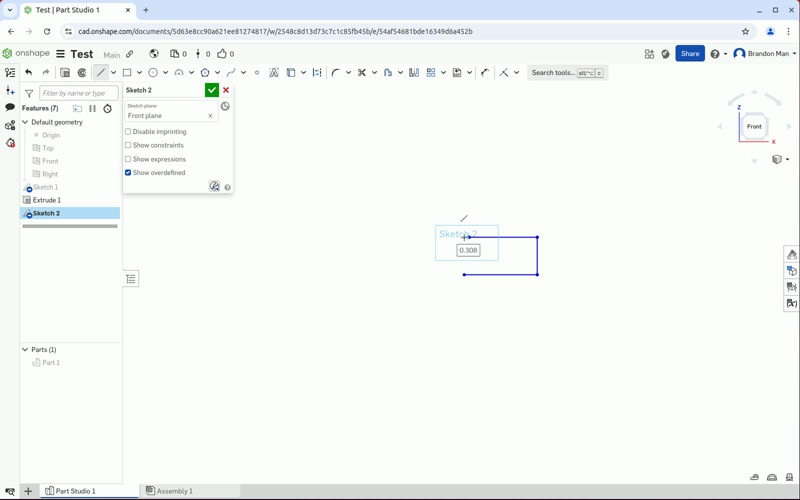
scroll(6)
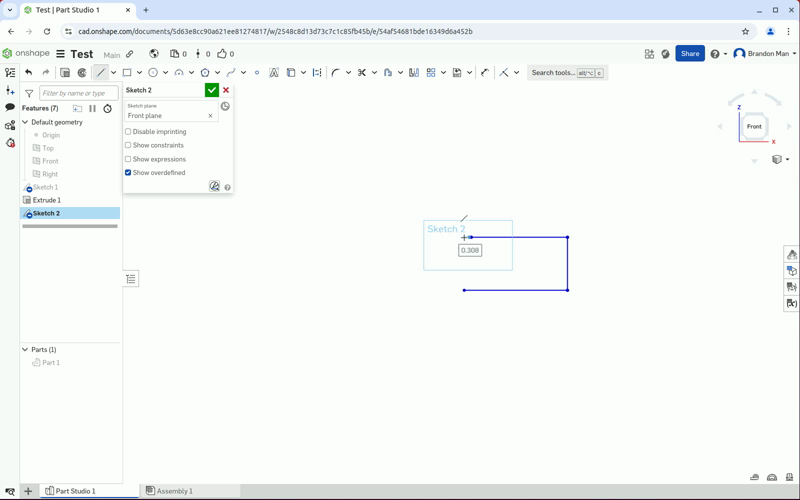
scroll(6)
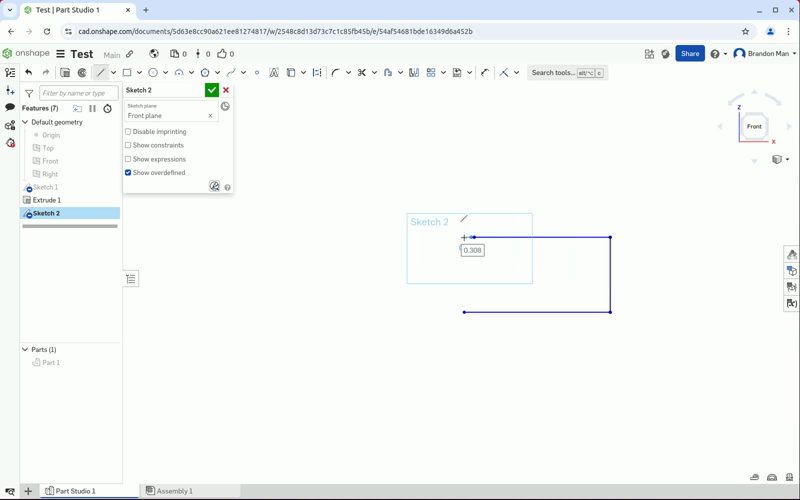
scroll(6)
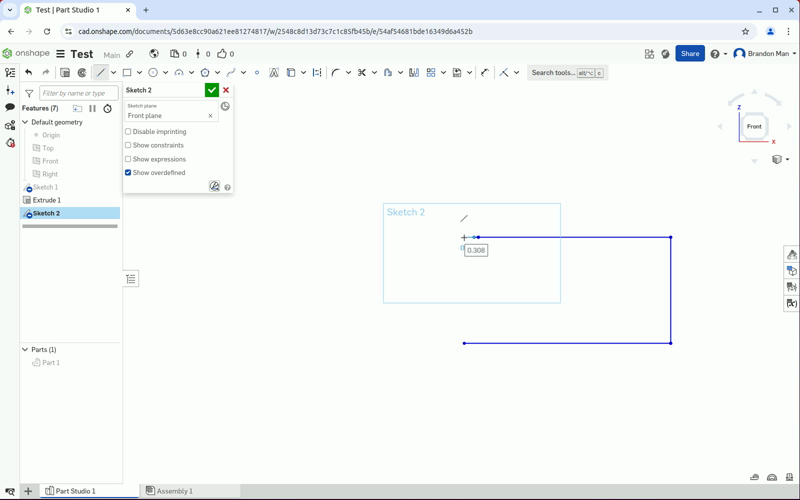
scroll(6)
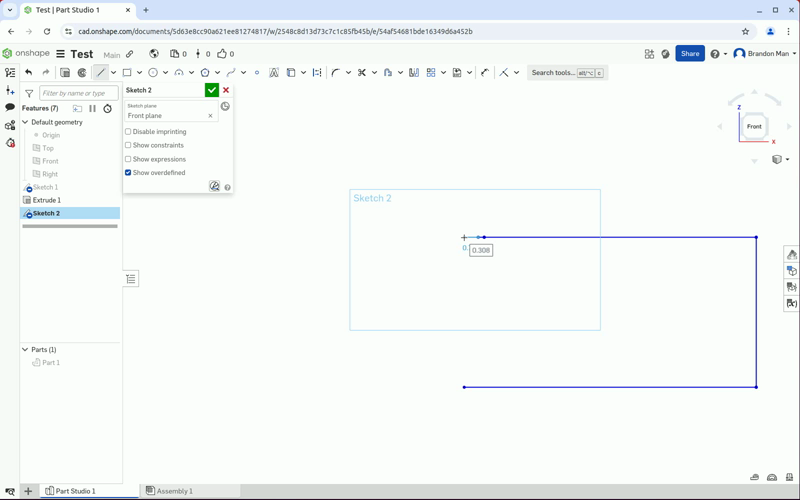
scroll(6)
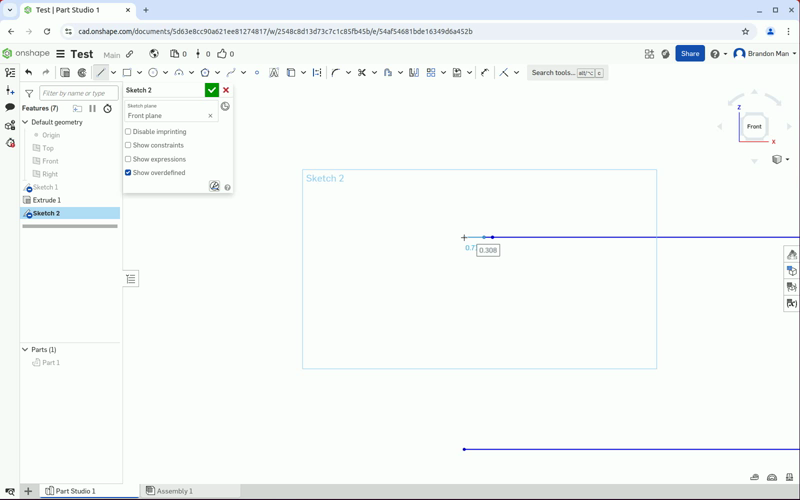
scroll(6)
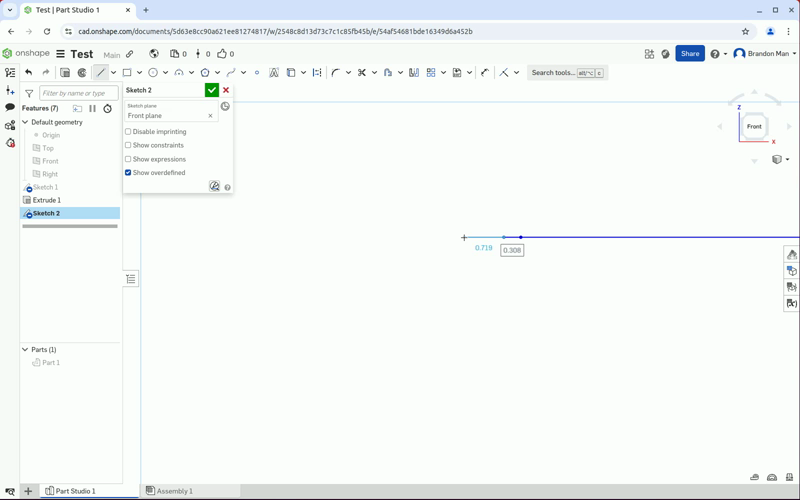
click(464, 237)
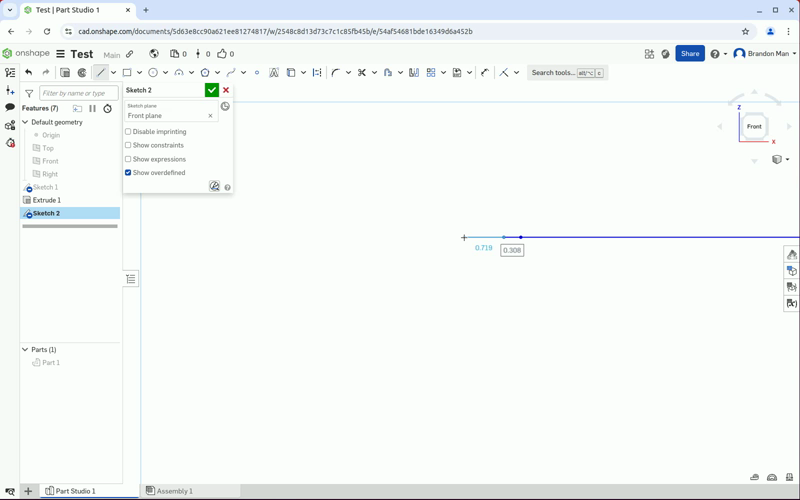
scroll(-6)
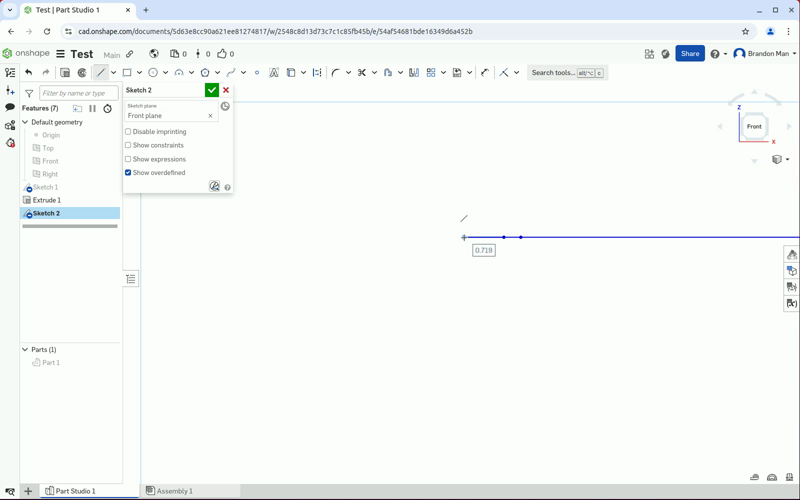
scroll(-6)
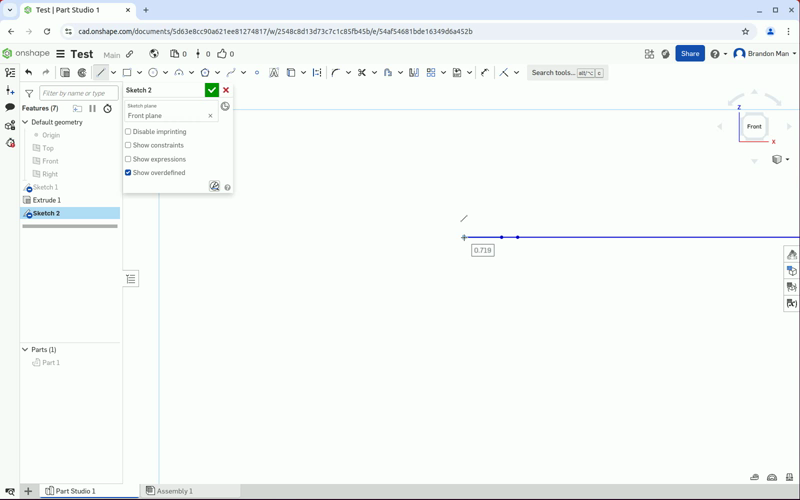
scroll(-6)
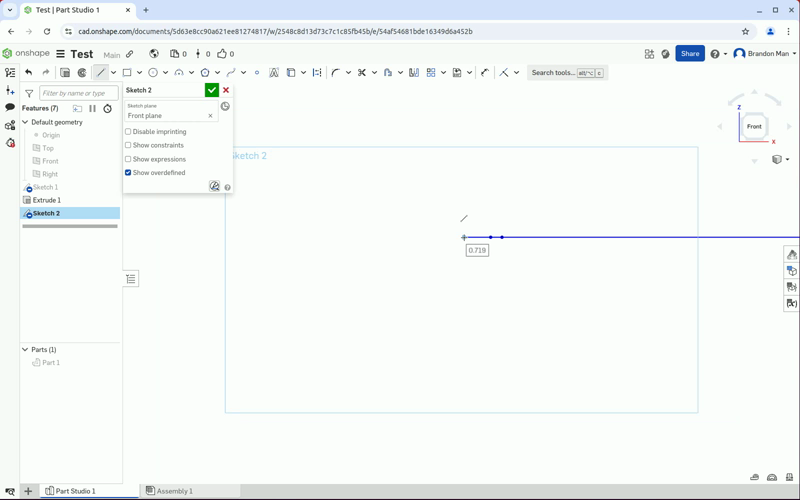
scroll(-6)
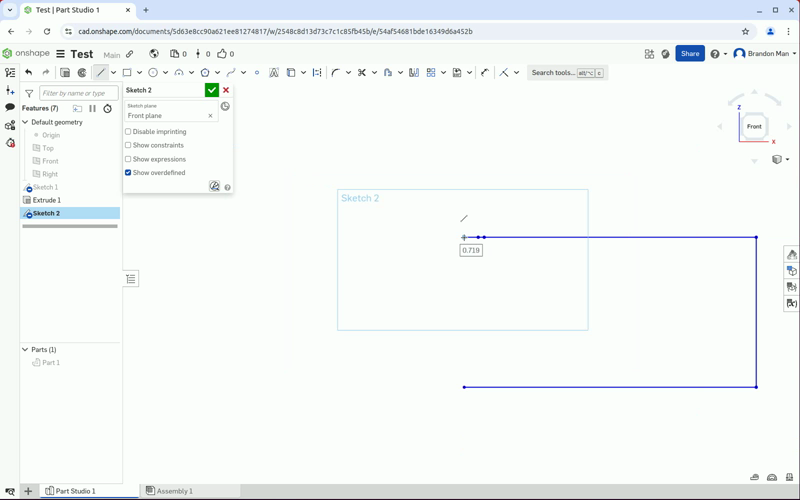
scroll(-6)
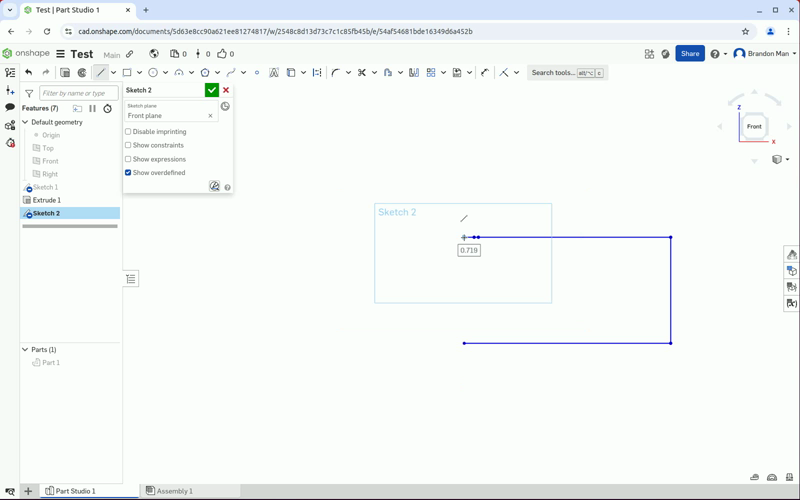
scroll(-6)
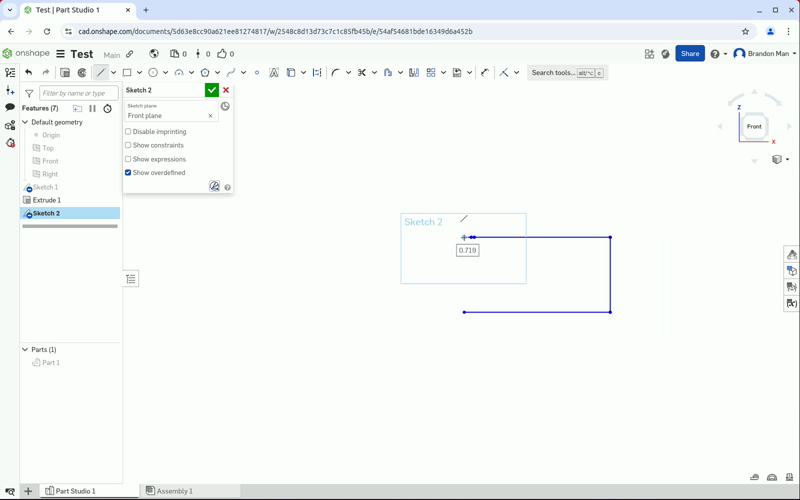
scroll(-6)
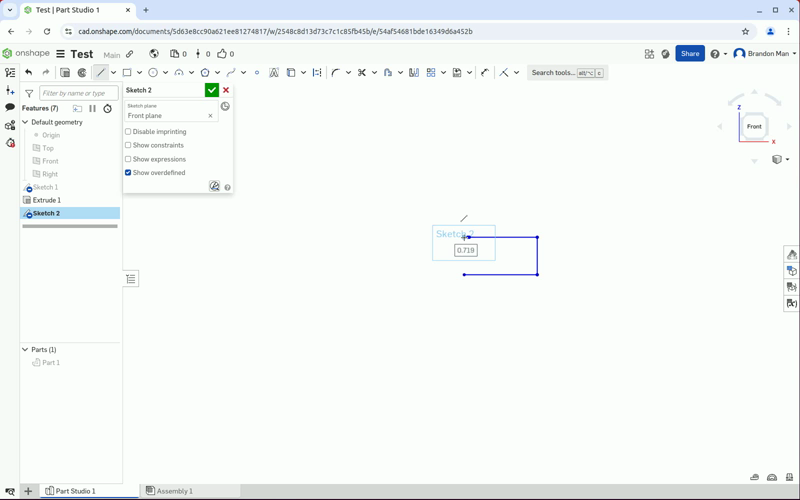
key_up(shift)
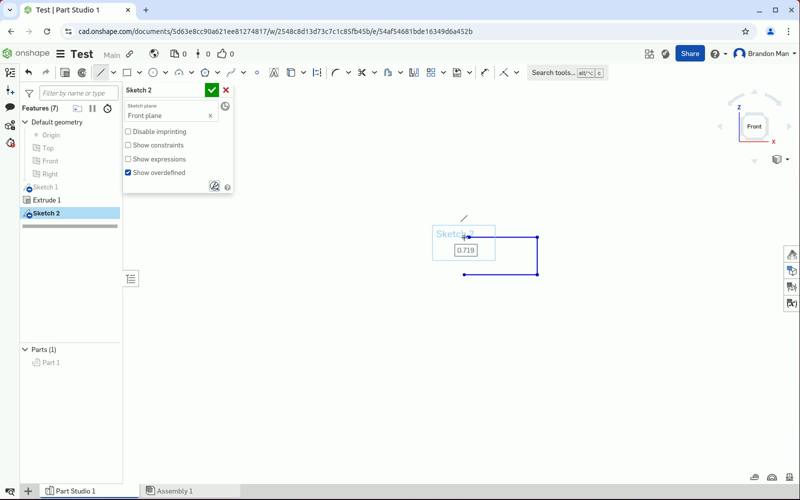
mouse_move(494, 237)
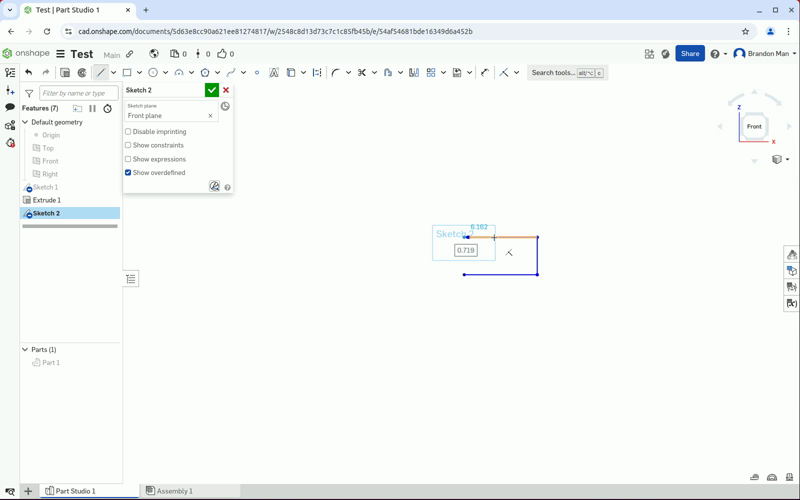
key_down(shift)
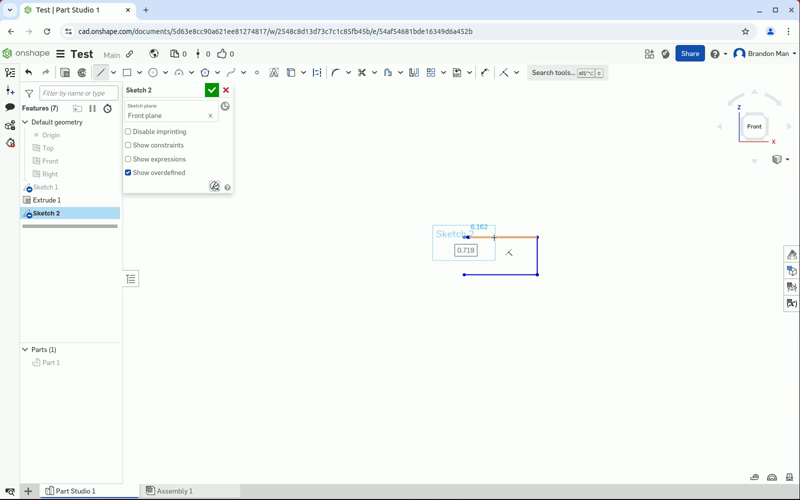
mouse_move(464, 274)
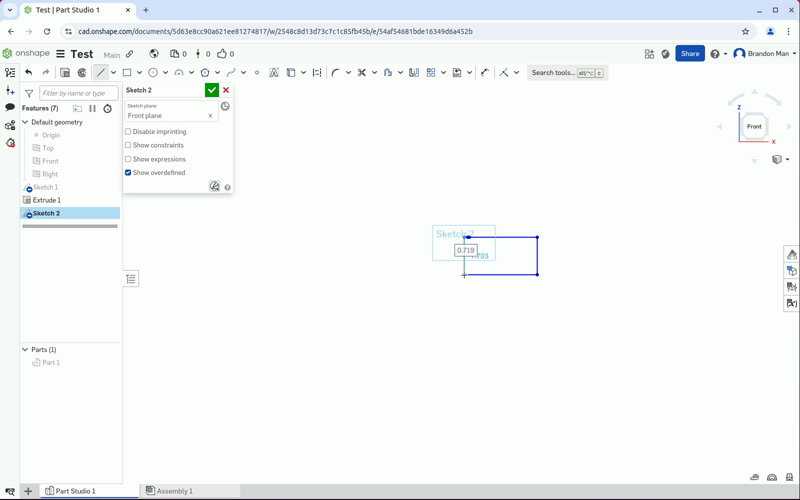
key_up(shift)
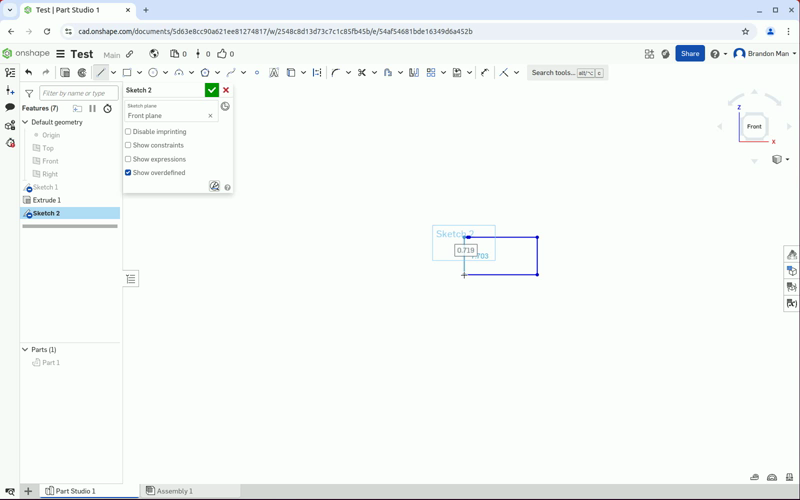
click(464, 274)
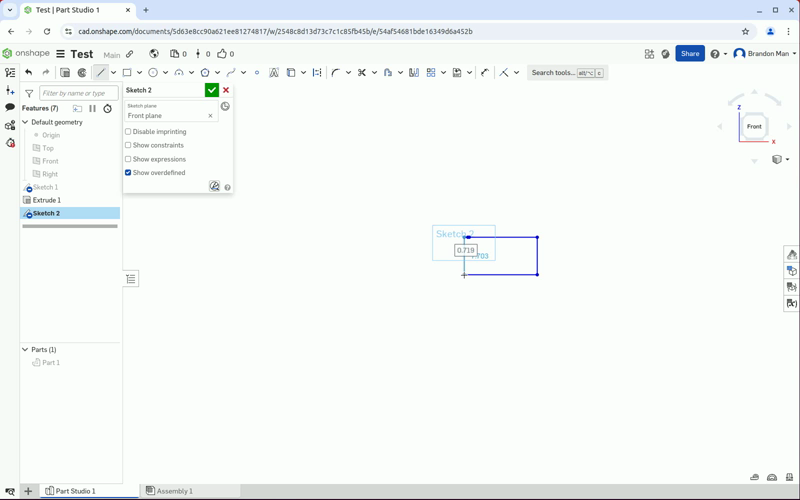
key(esc)
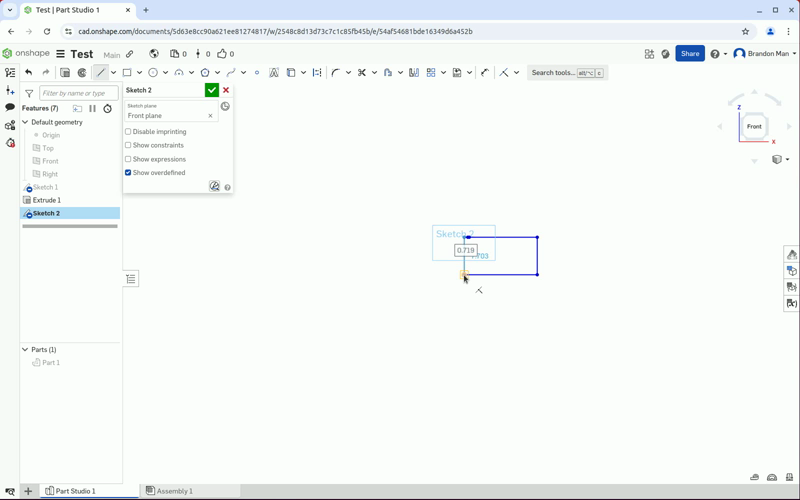
mouse_move(531, 269)
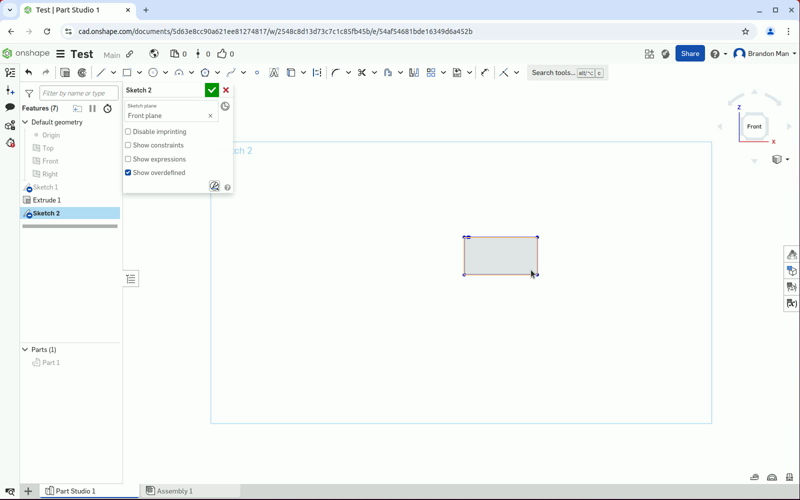
click(531, 269)
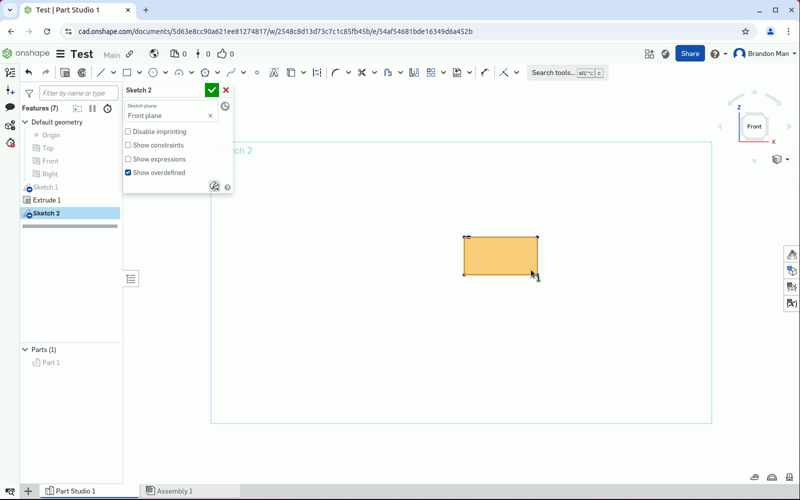
mouse_move(73, 352)
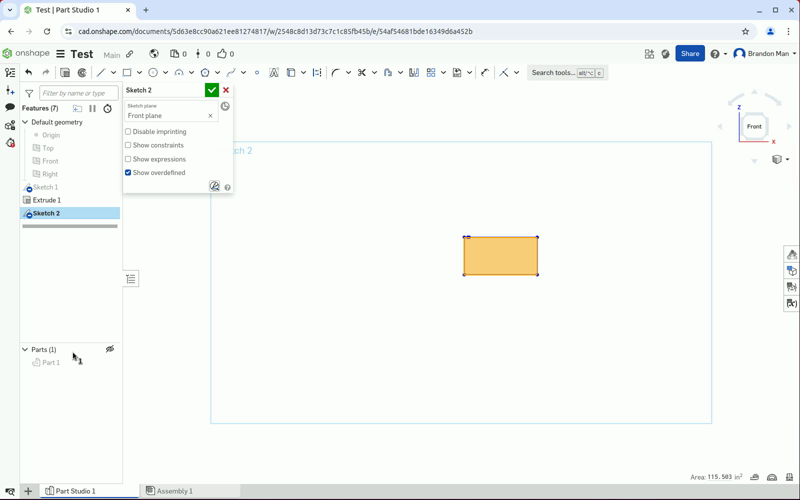
key(shift+y)
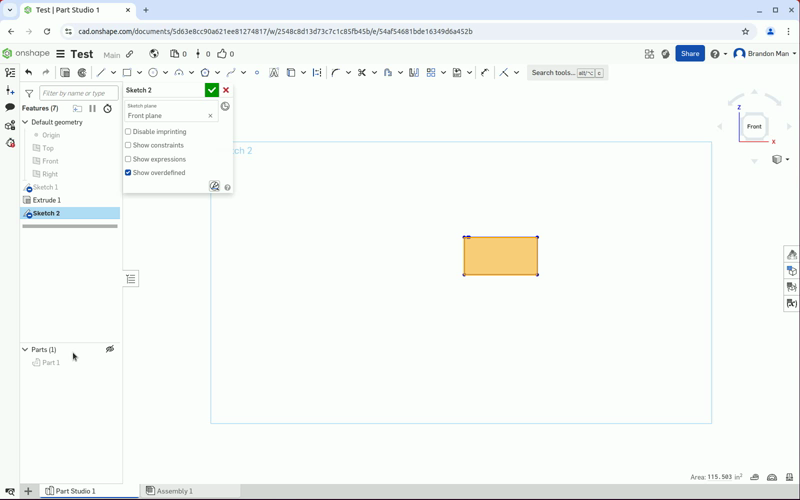
key(shift+e)
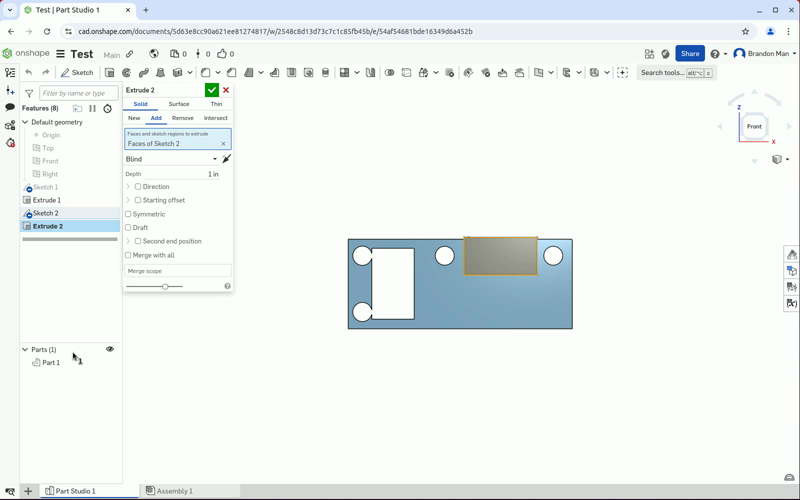
mouse_move(143, 106)
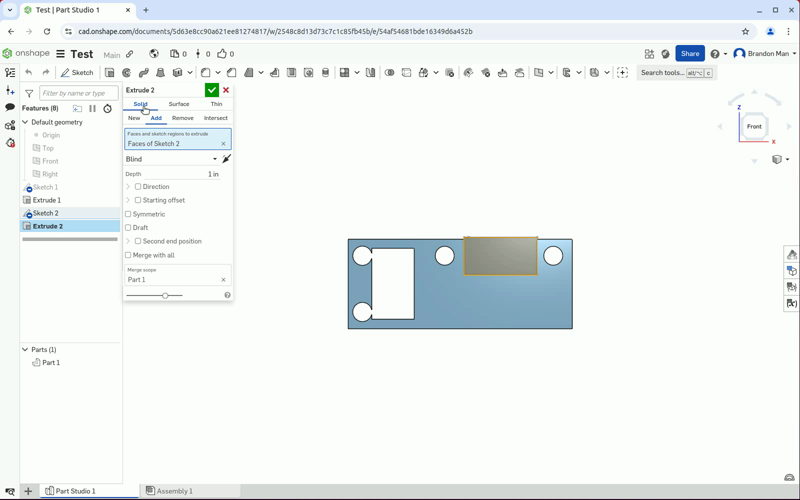
click(143, 106)
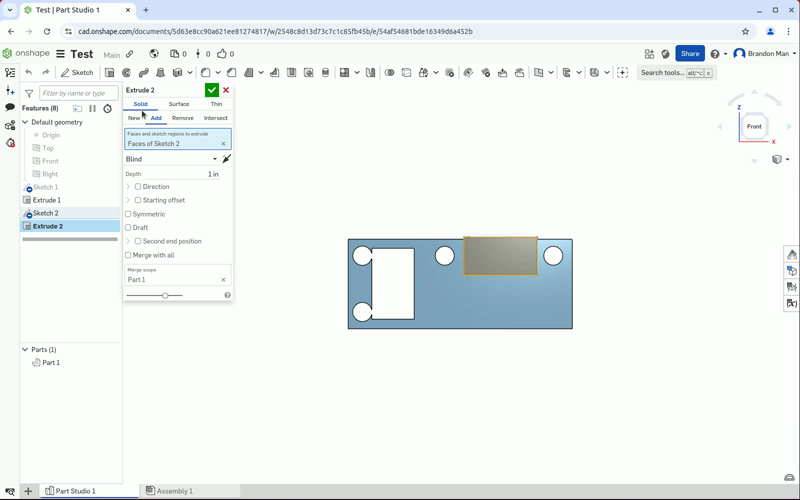
mouse_move(137, 120)
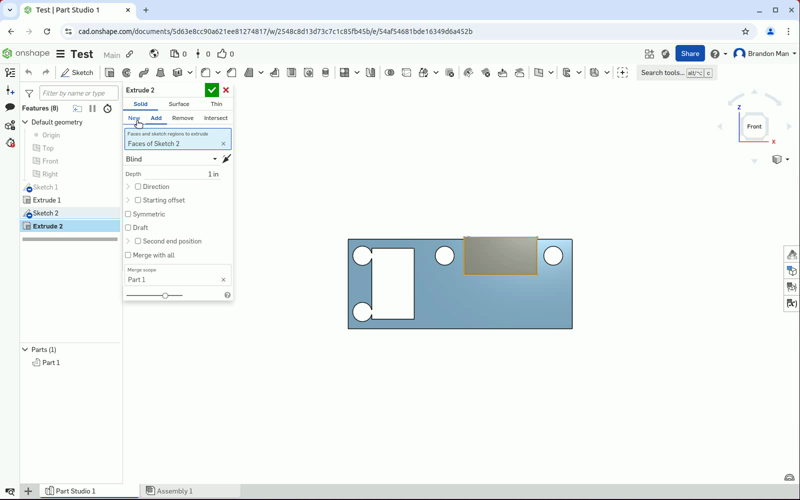
click(137, 120)
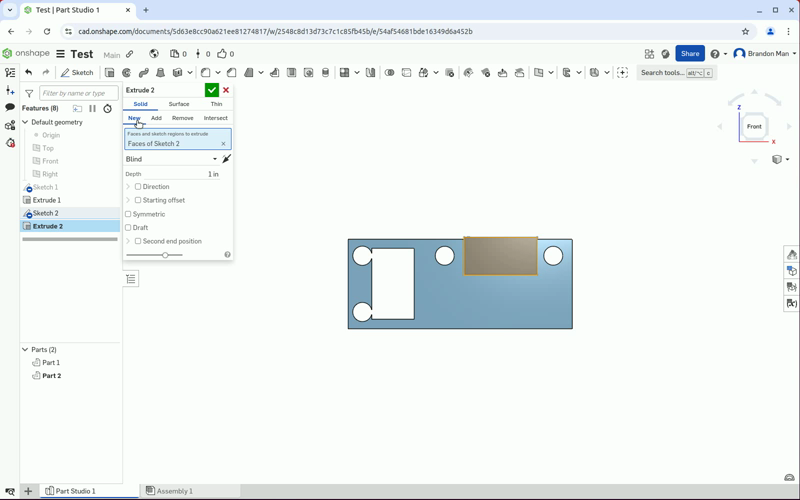
key(tab, 4)
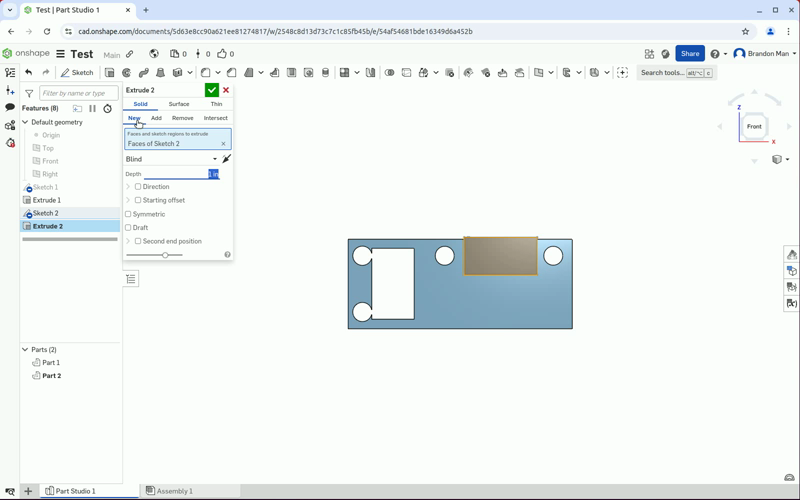
text(8.906)
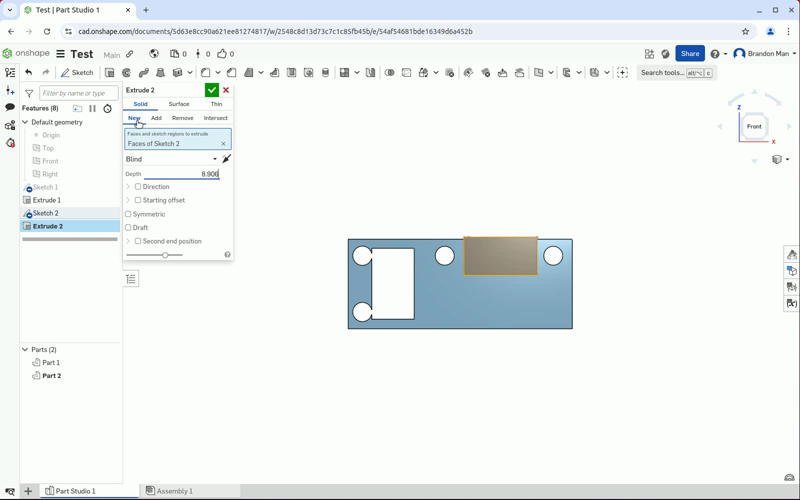
key(enter)
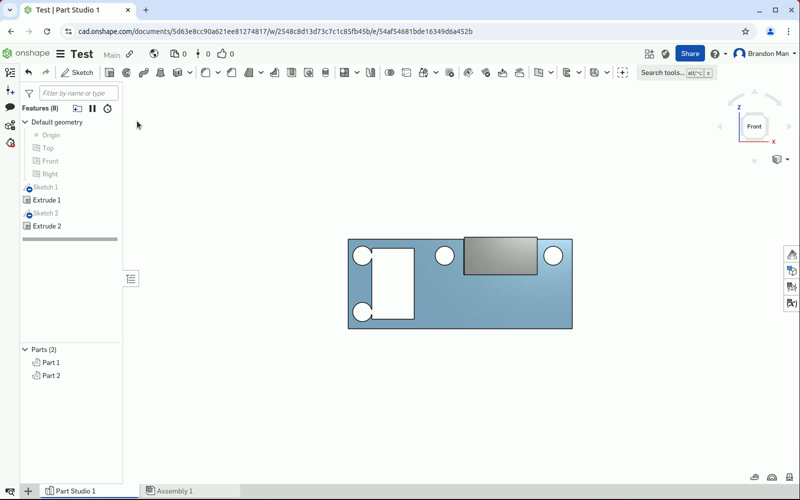
key(shift+h)
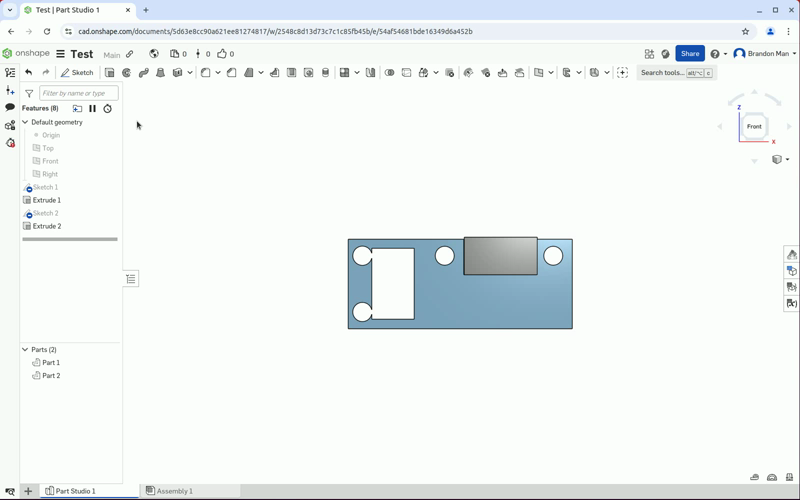
key(shift+h)
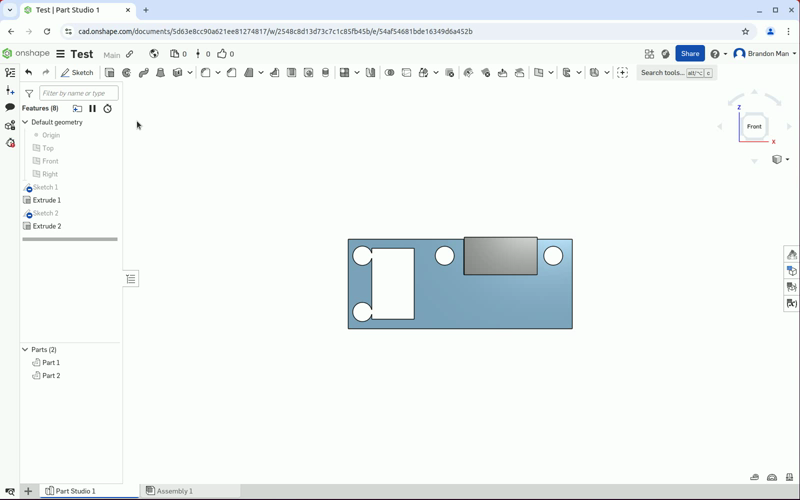
mouse_move(73, 189)
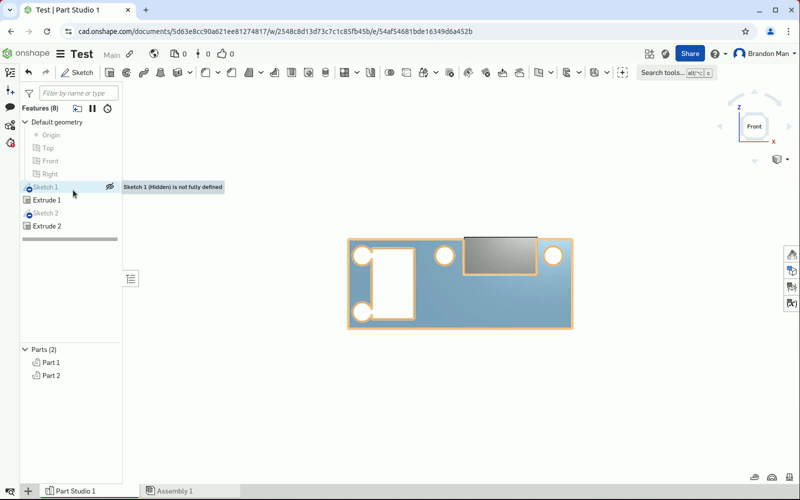
click(73, 189)
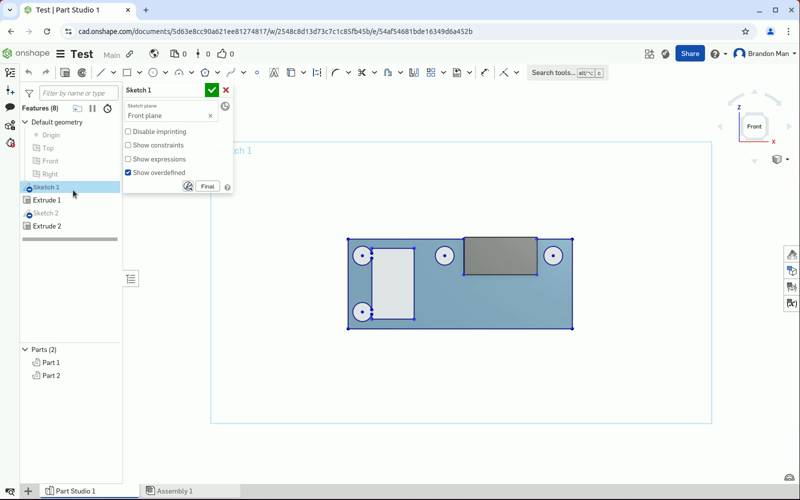
mouse_move(229, 92)
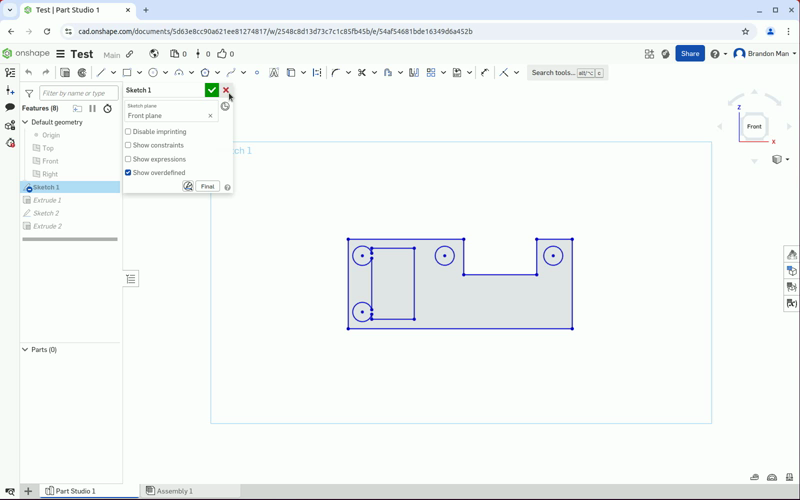
click(229, 92)
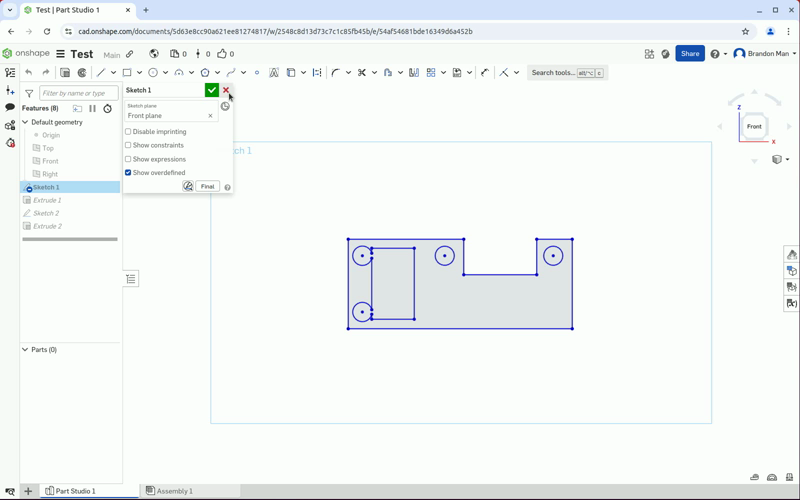
key(shift+s)
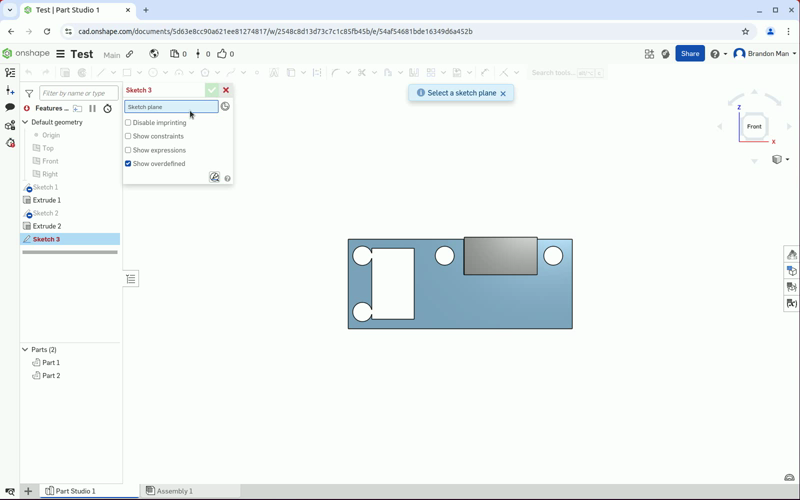
mouse_move(73, 163)
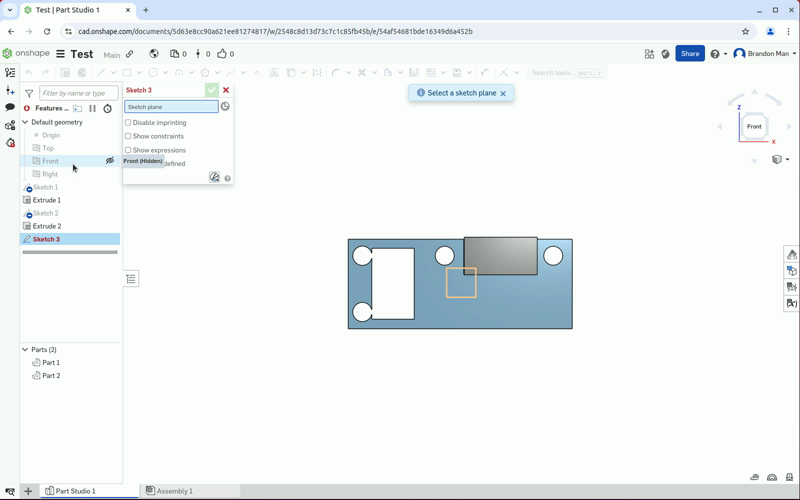
click(73, 163)
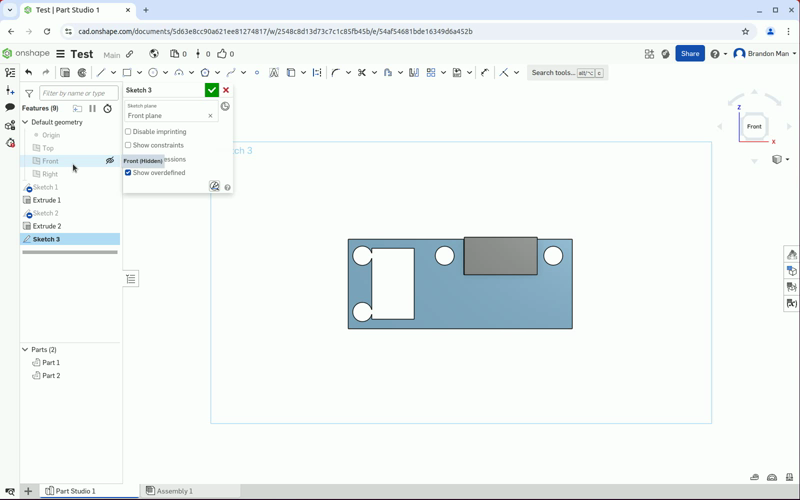
mouse_move(73, 352)
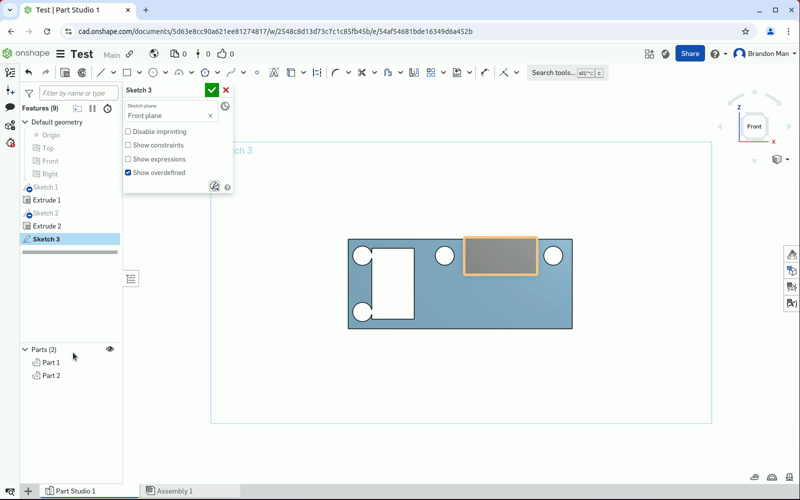
key(y)
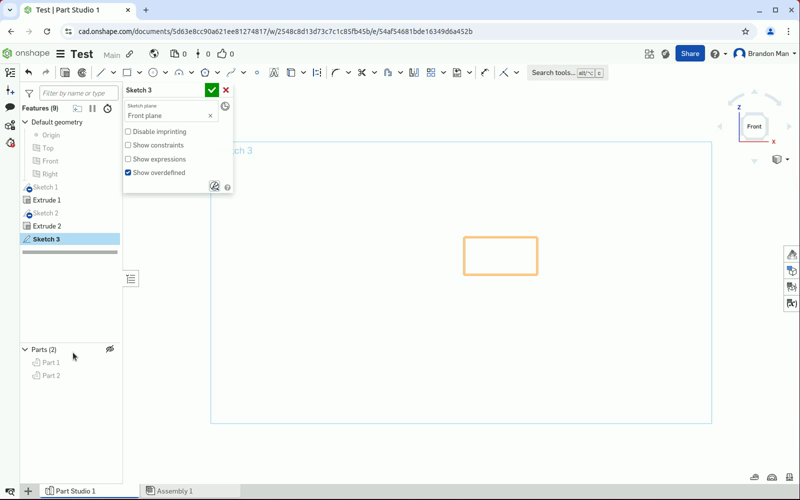
key(l)
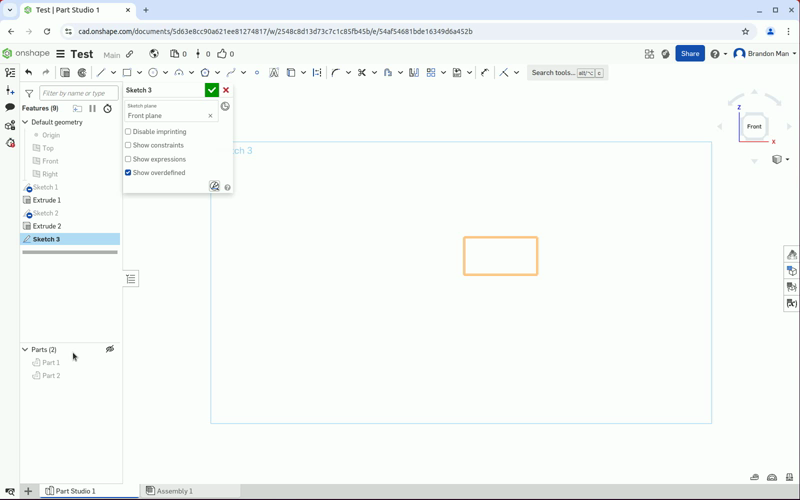
key_down(shift)
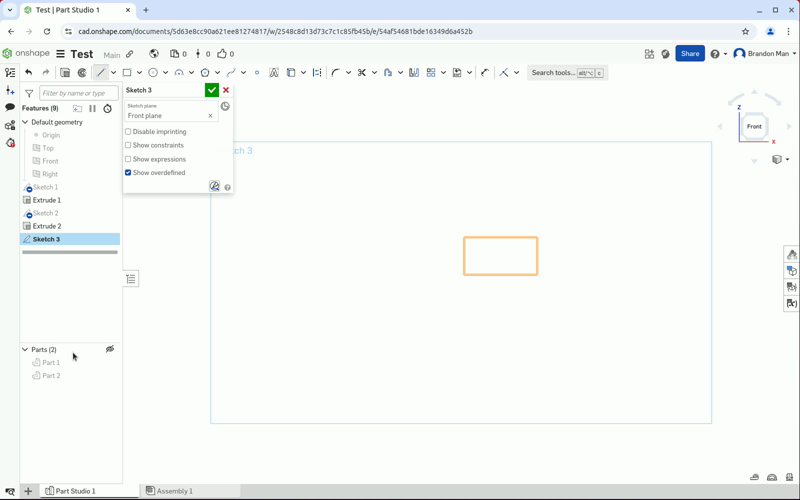
mouse_move(371, 319)
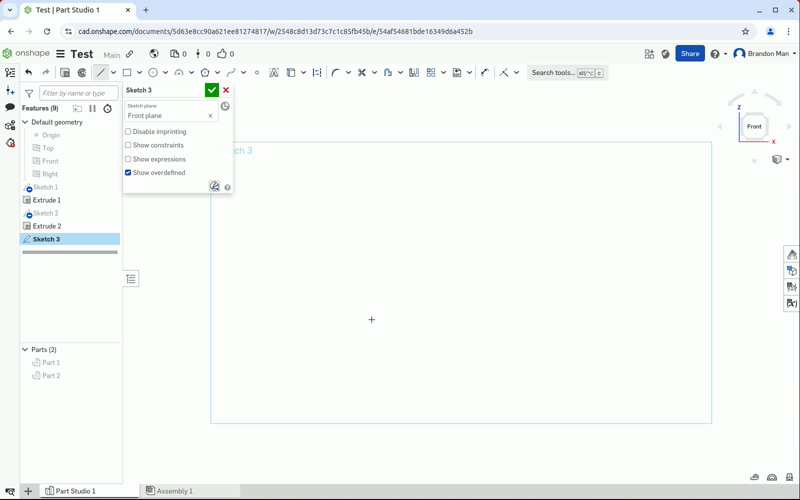
click(371, 319)
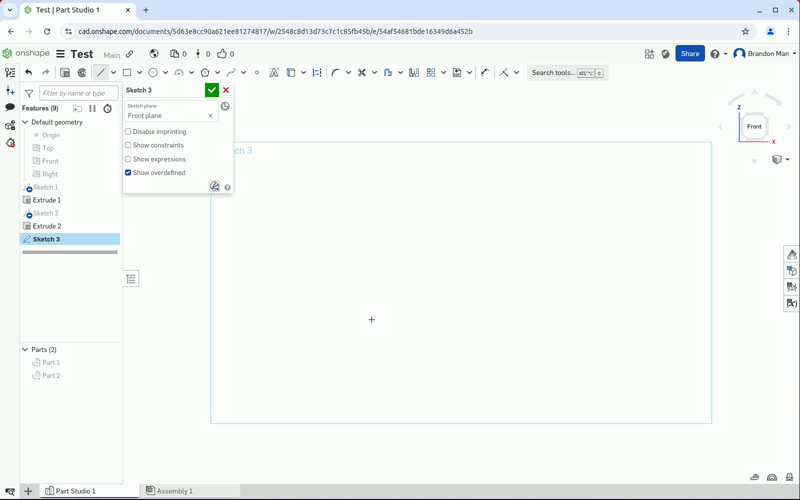
key_up(shift)
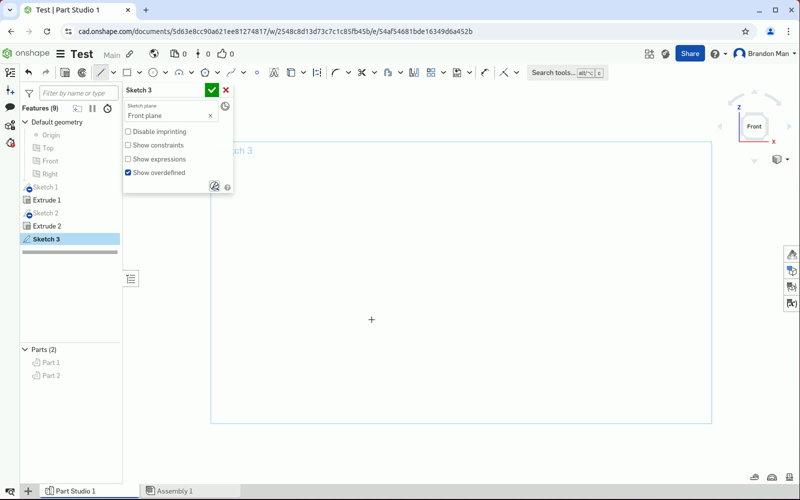
key_down(shift)
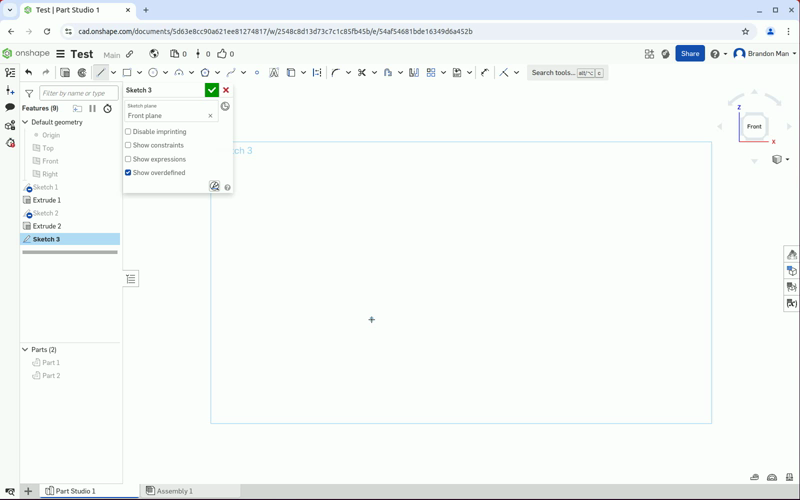
mouse_move(401, 319)
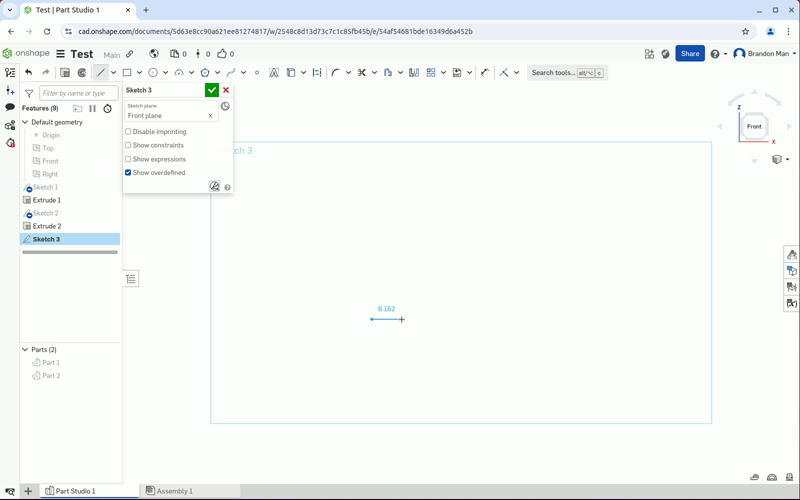
mouse_move(413, 319)
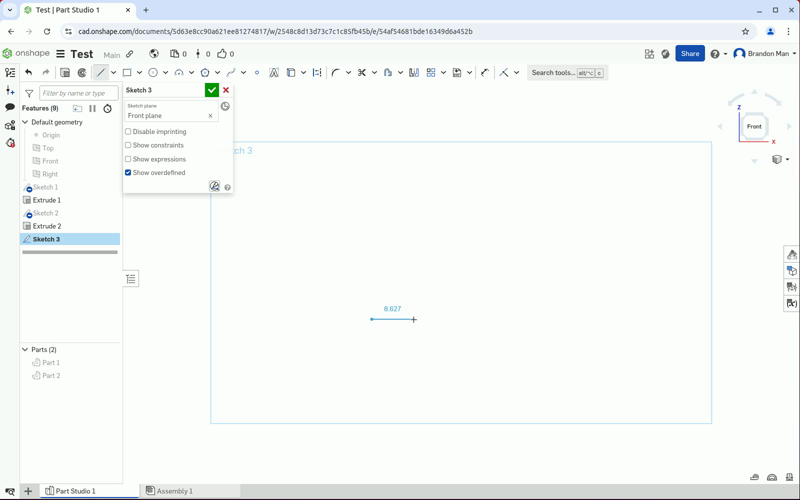
click(413, 319)
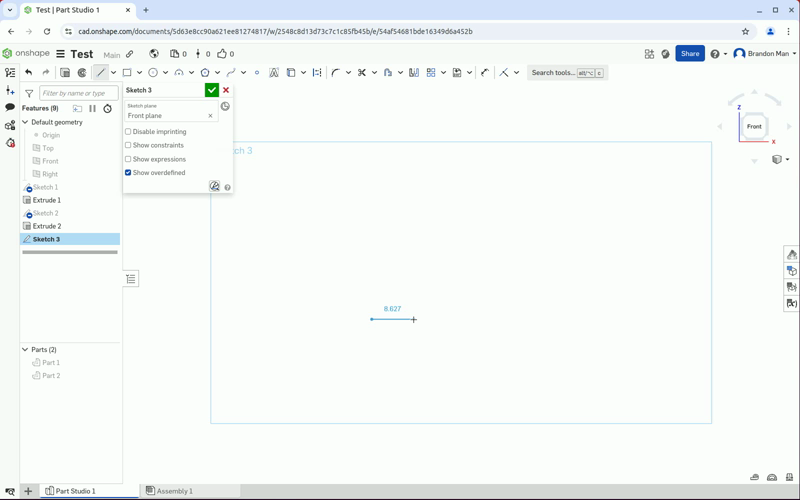
key_up(shift)
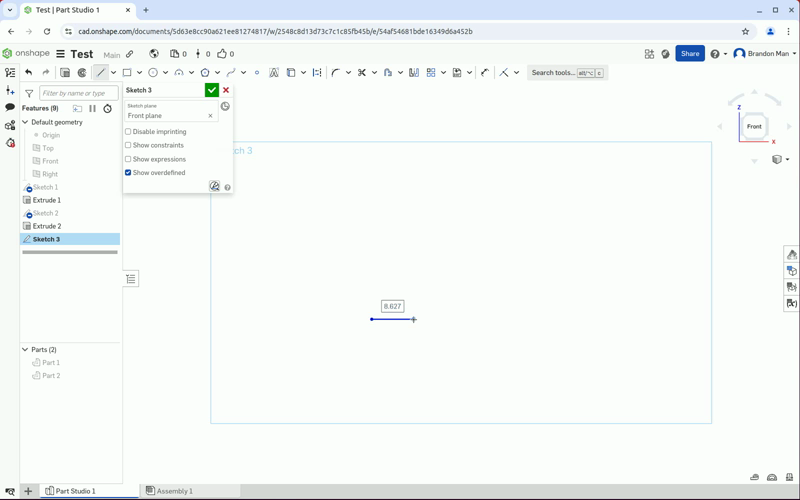
key_down(shift)
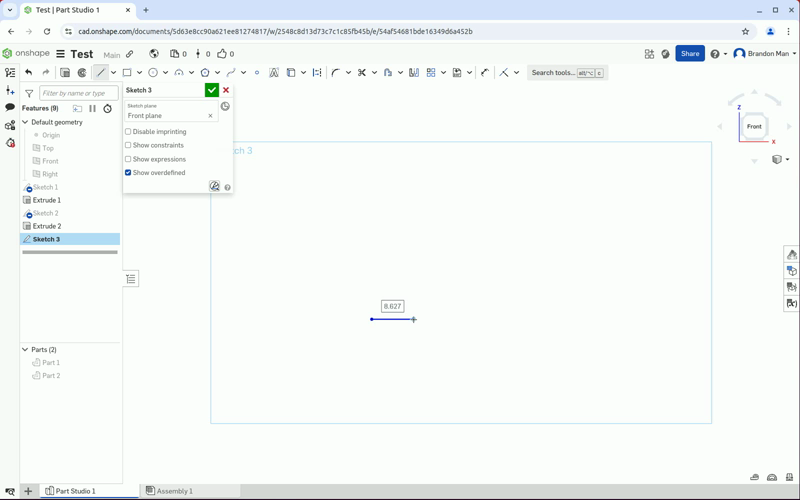
mouse_move(413, 247)
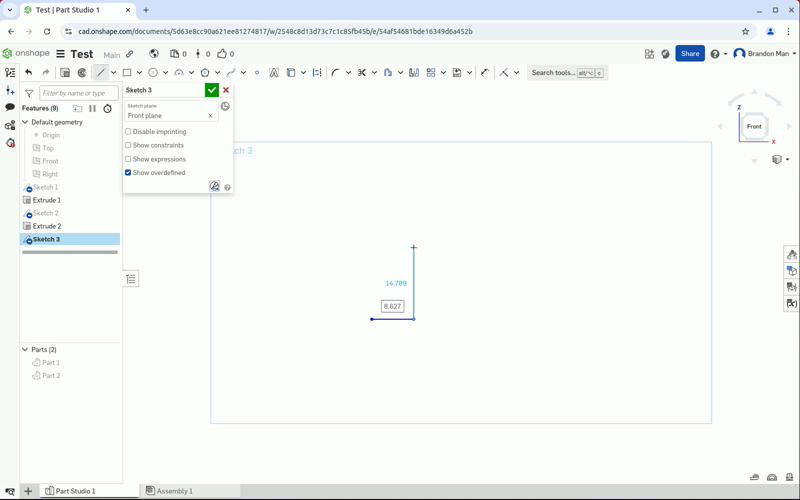
click(413, 247)
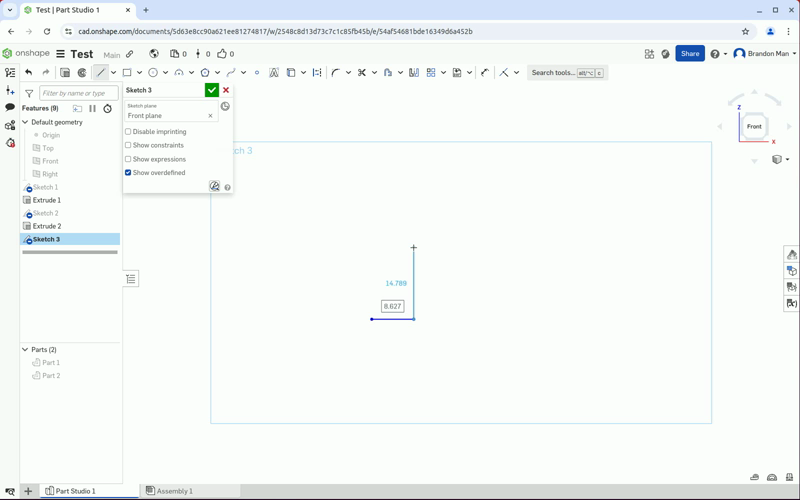
key_up(shift)
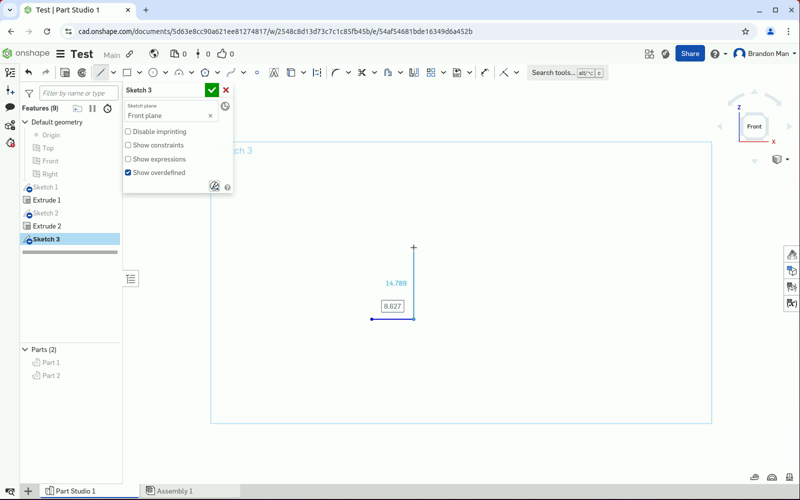
key_down(shift)
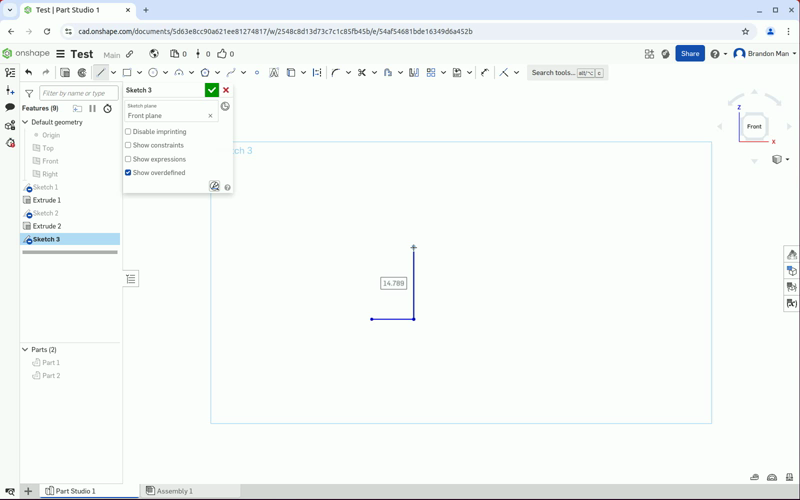
mouse_move(444, 247)
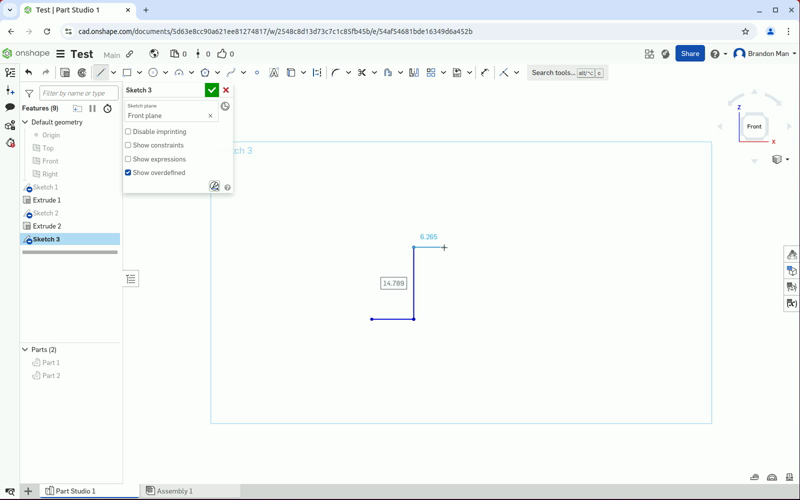
mouse_move(371, 247)
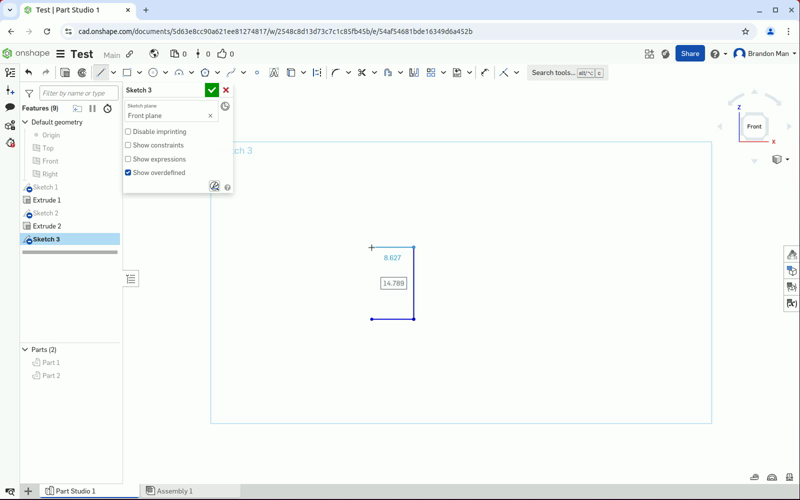
click(371, 247)
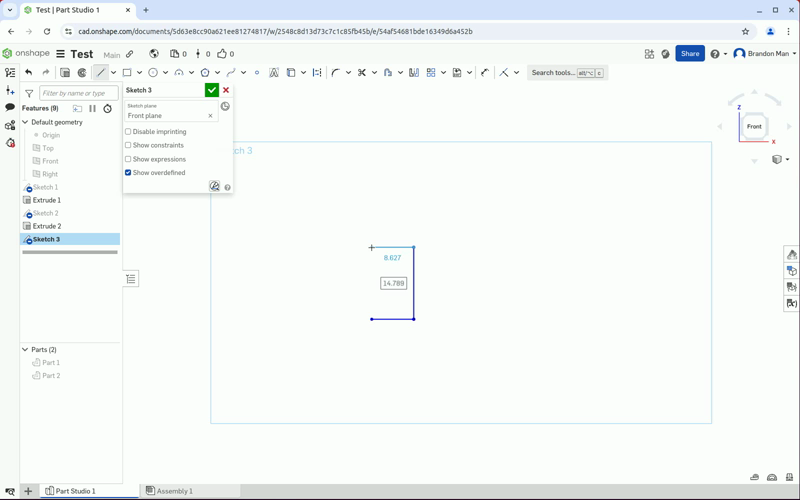
key_up(shift)
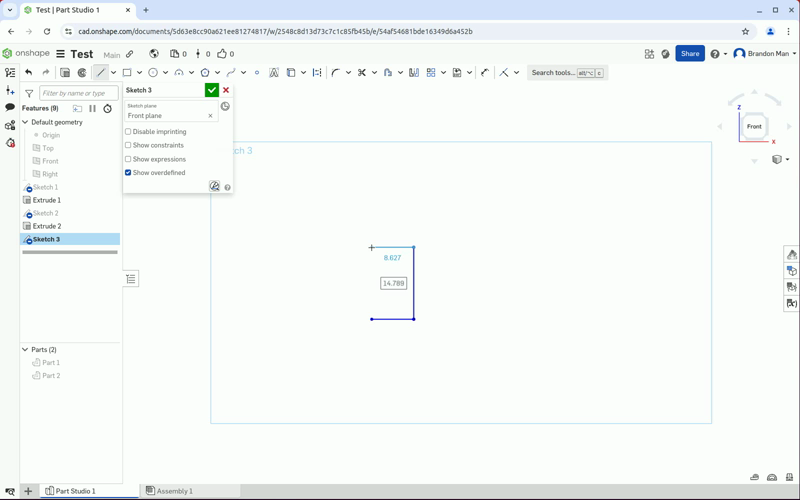
key_down(shift)
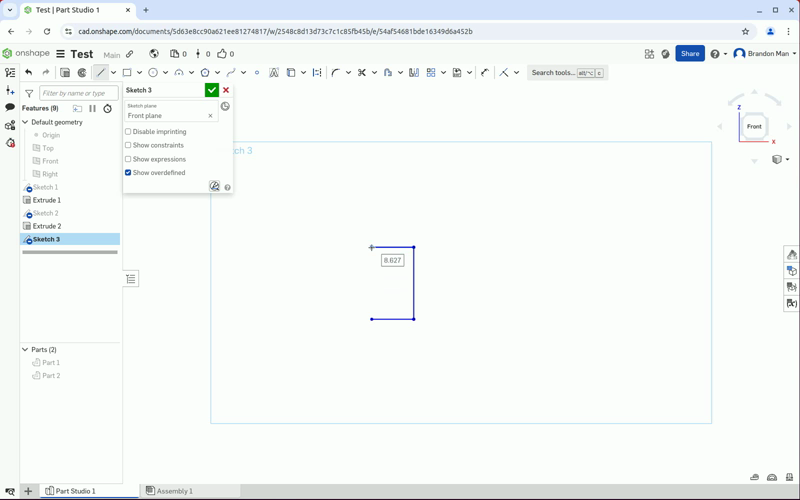
mouse_move(401, 247)
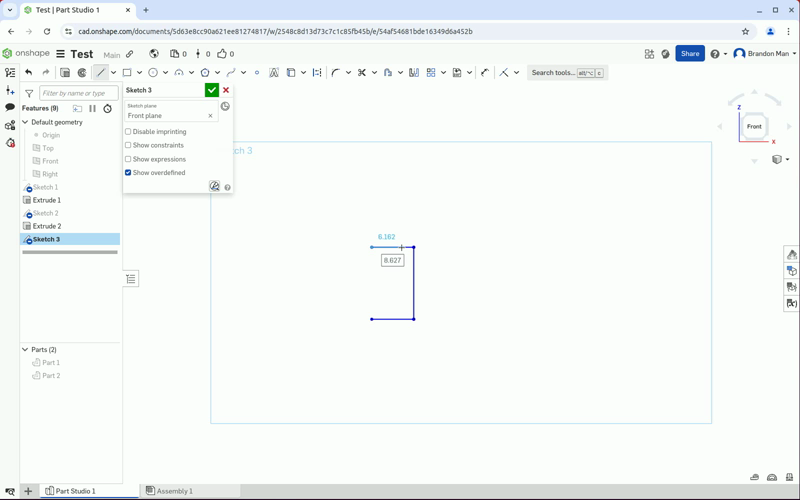
mouse_move(371, 252)
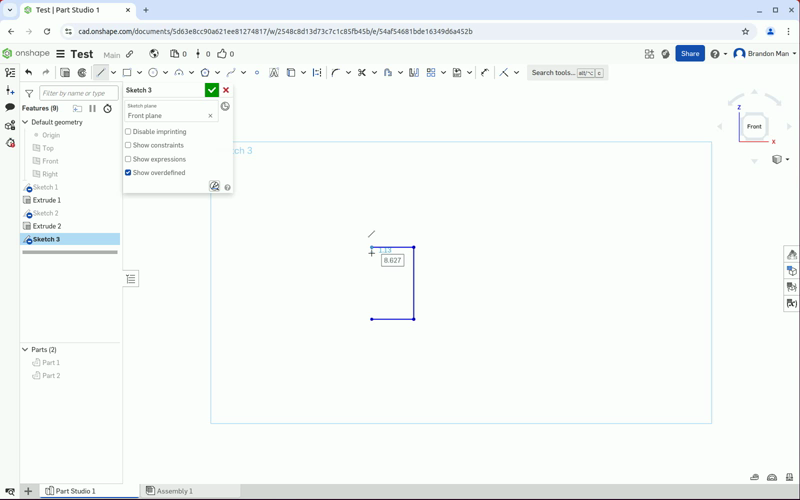
scroll(6)
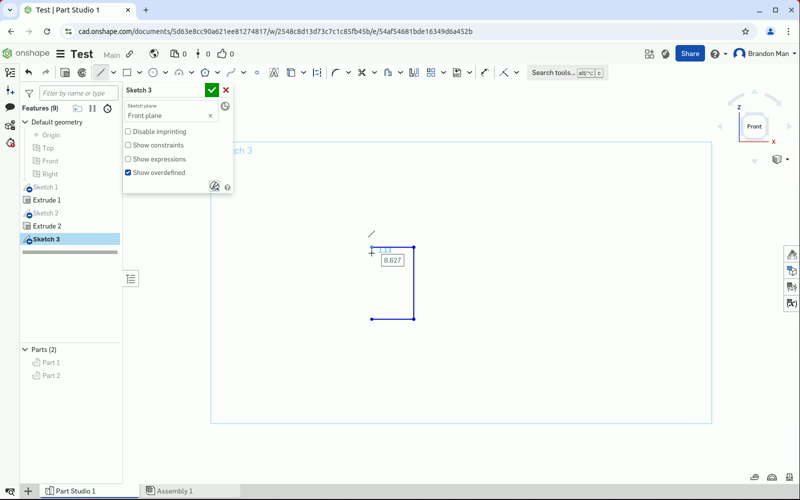
scroll(6)
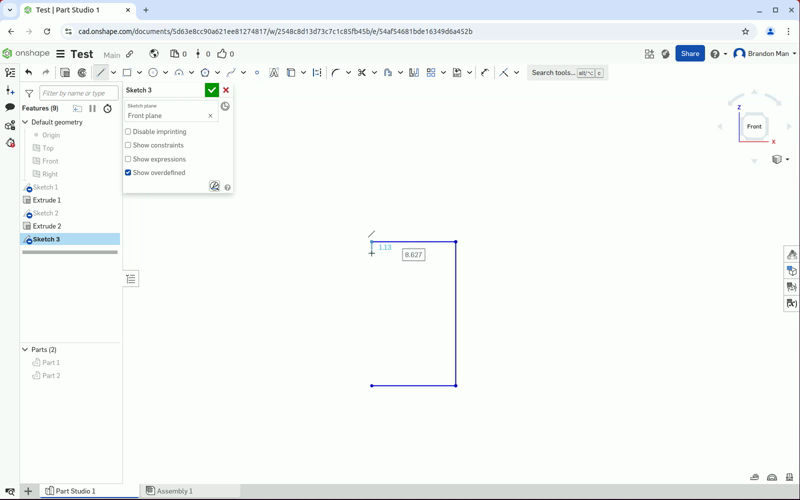
scroll(6)
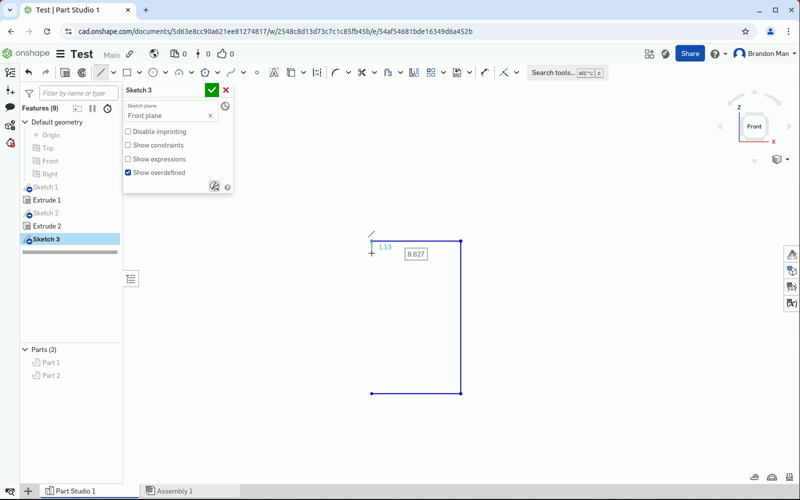
scroll(6)
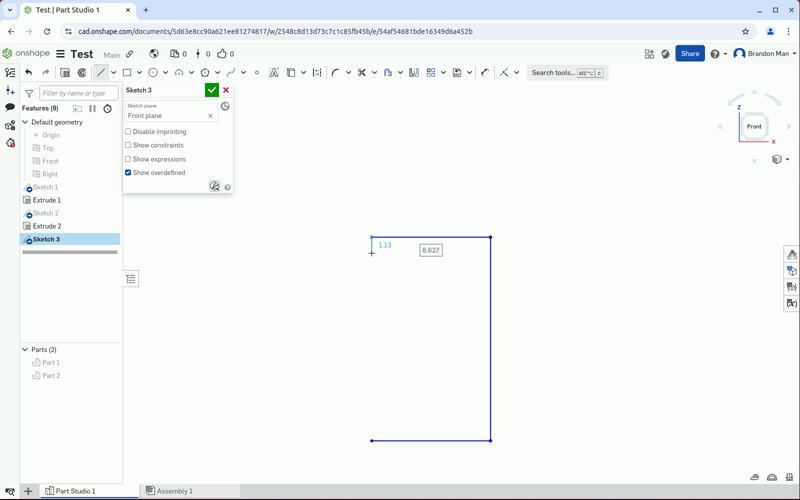
scroll(6)
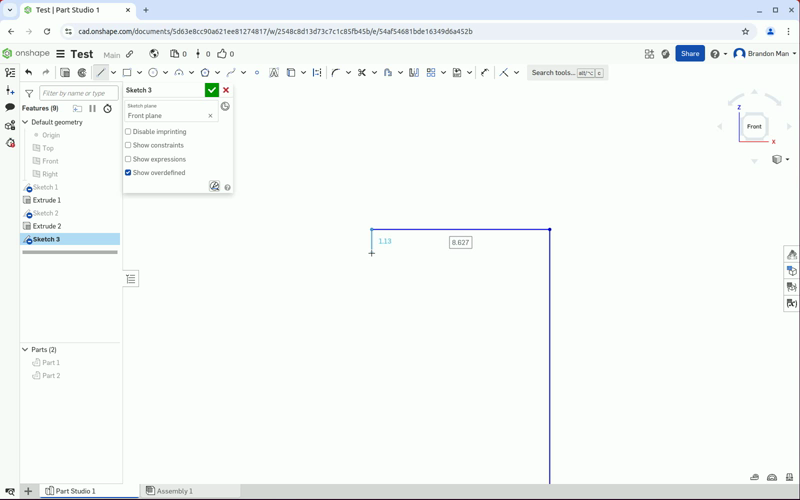
scroll(6)
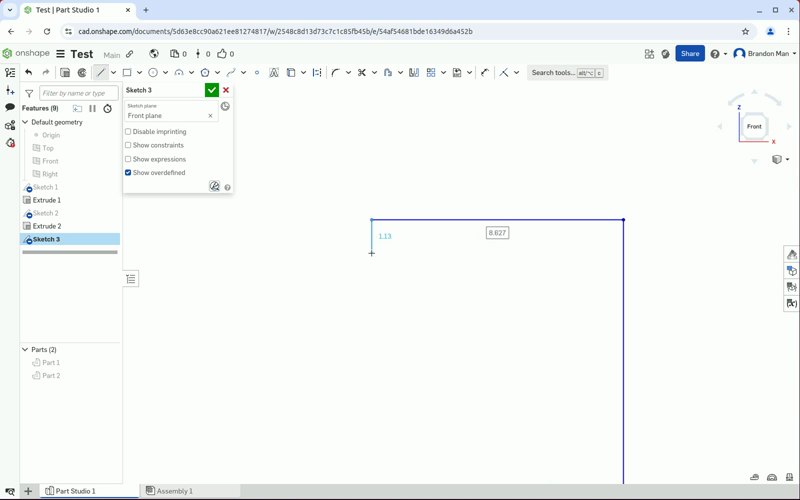
scroll(6)
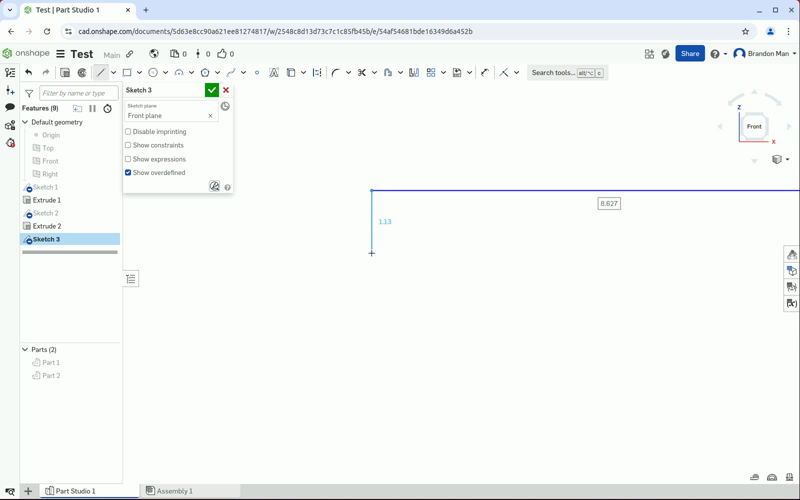
click(371, 252)
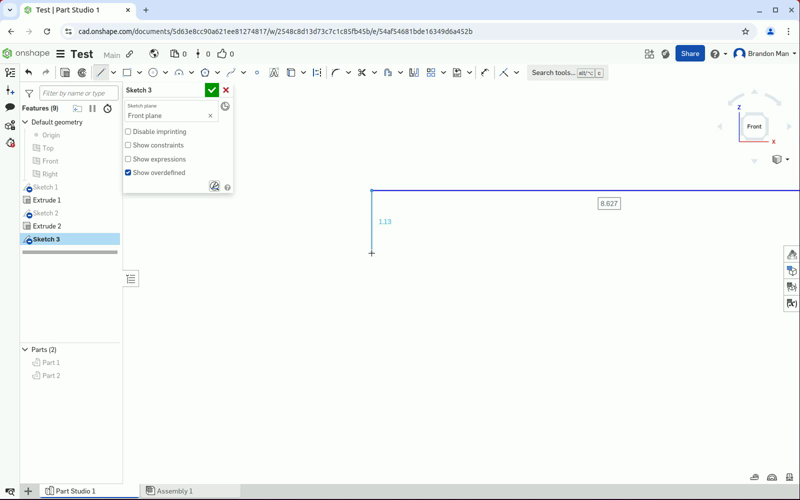
scroll(-6)
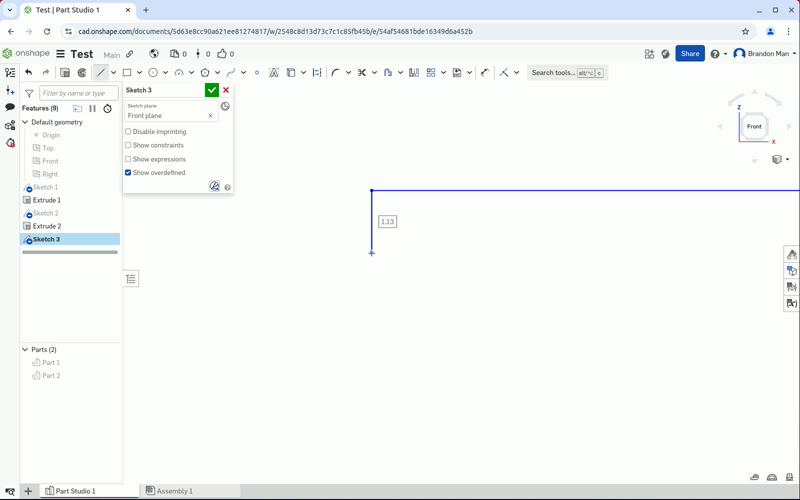
scroll(-6)
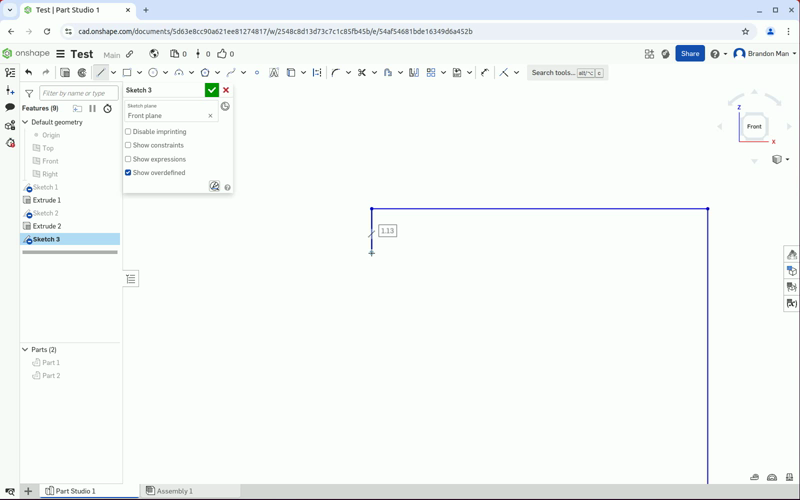
scroll(-6)
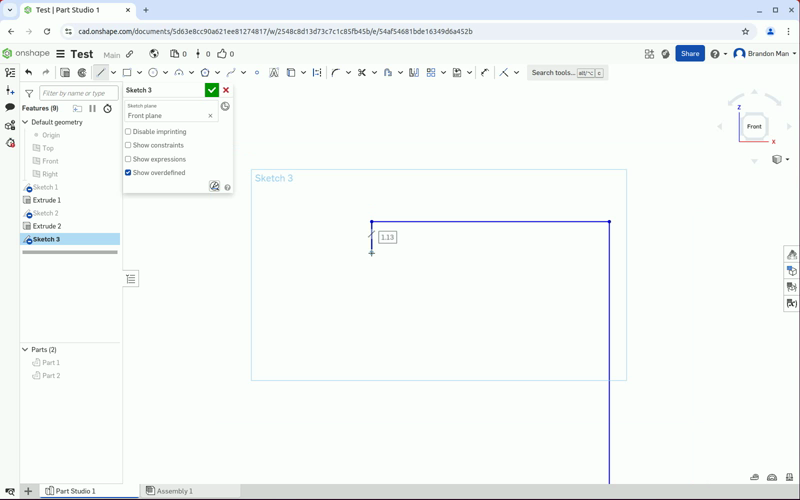
scroll(-6)
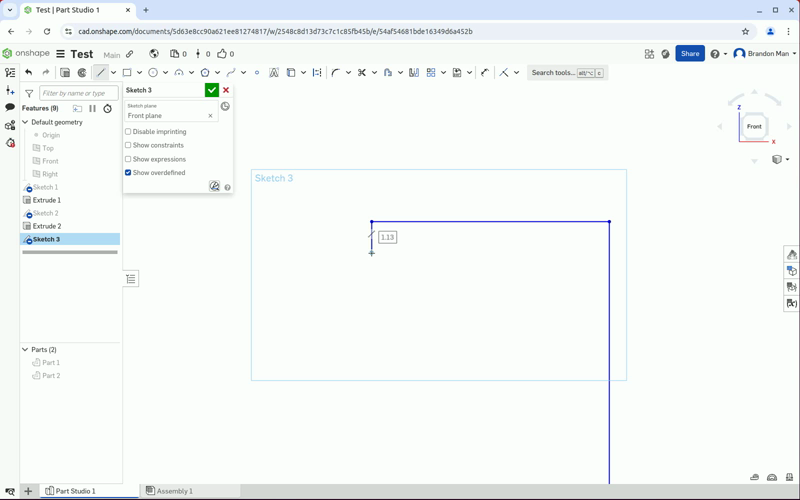
scroll(-6)
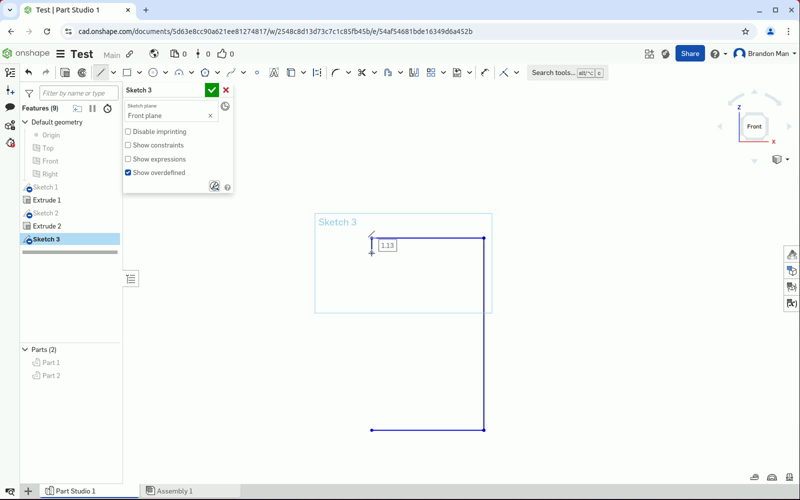
scroll(-6)
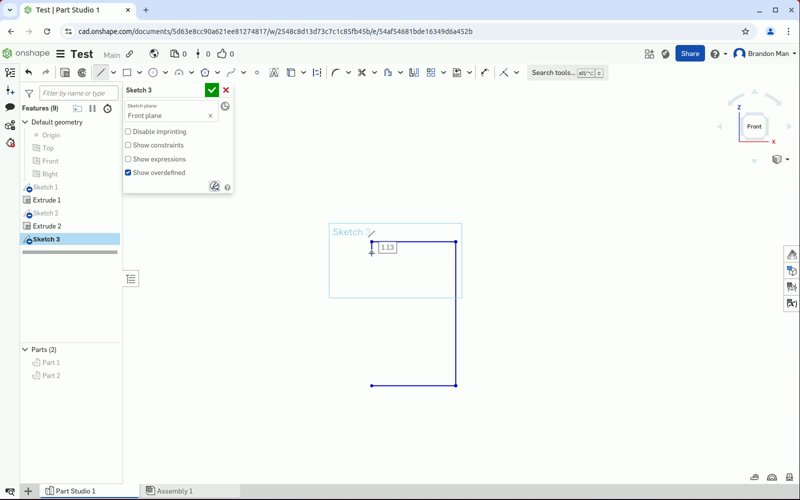
scroll(-6)
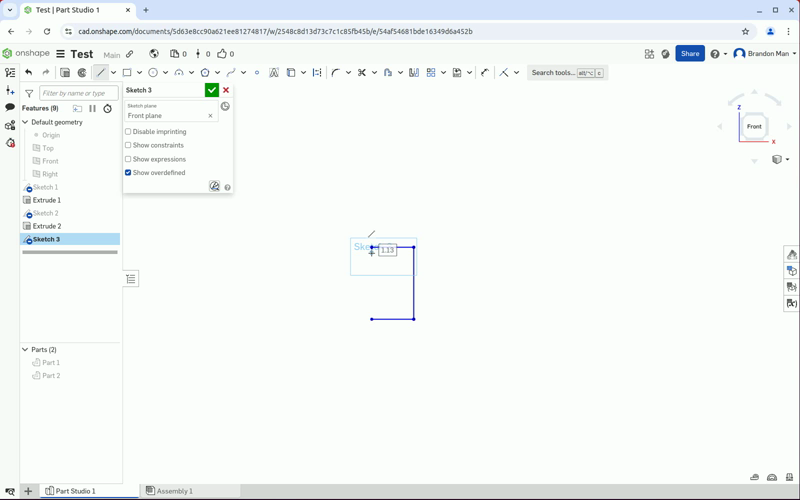
key_up(shift)
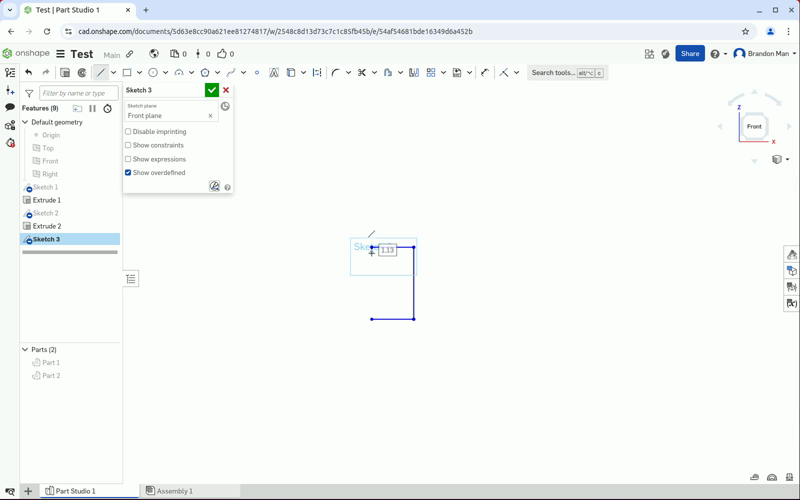
key(esc)
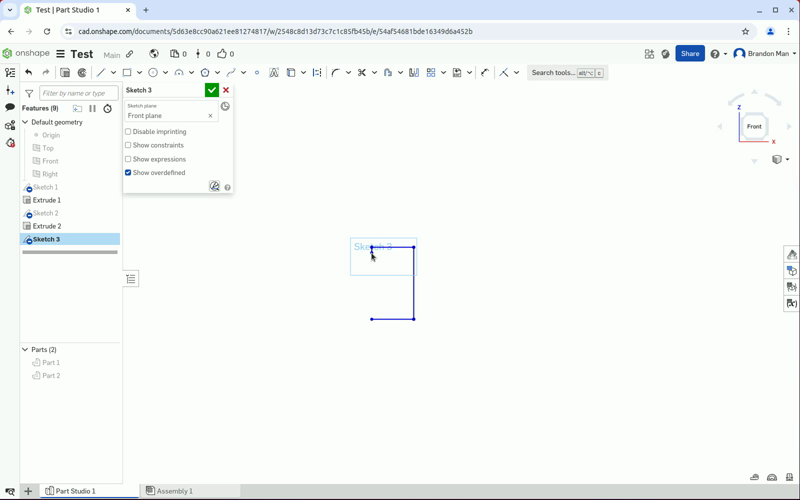
key(a)
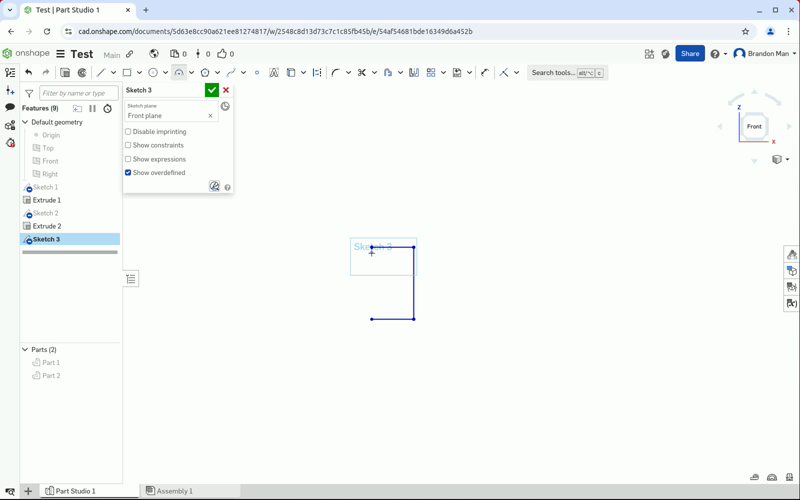
mouse_move(371, 252)
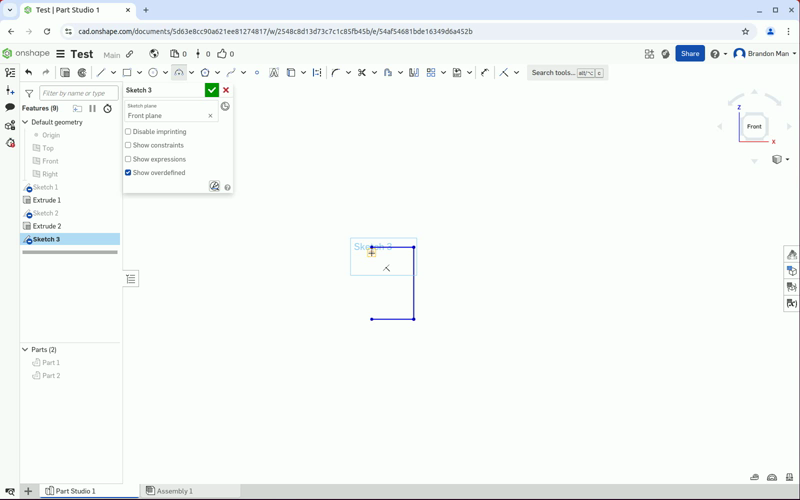
click(371, 252)
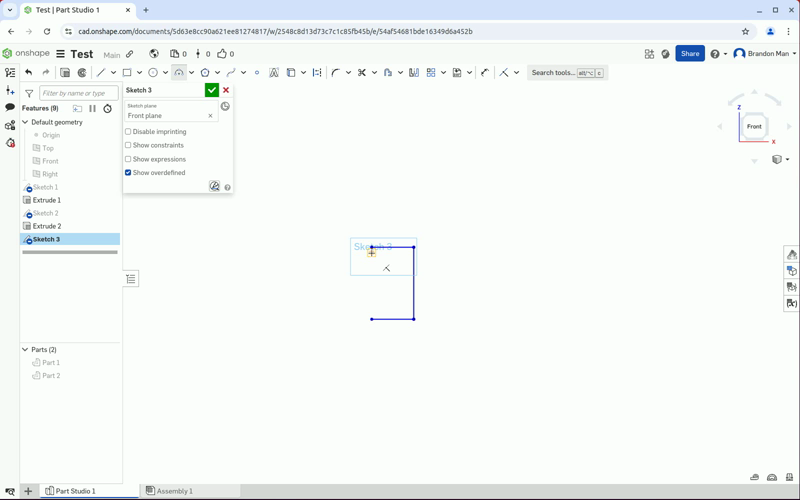
key_down(shift)
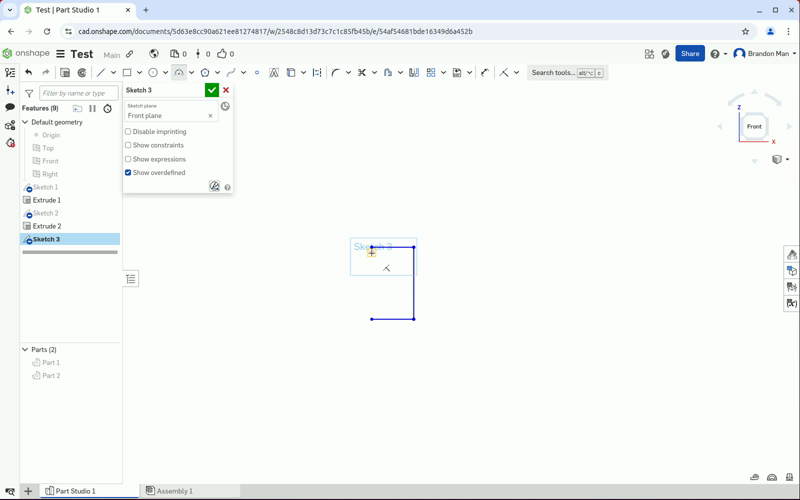
mouse_move(371, 257)
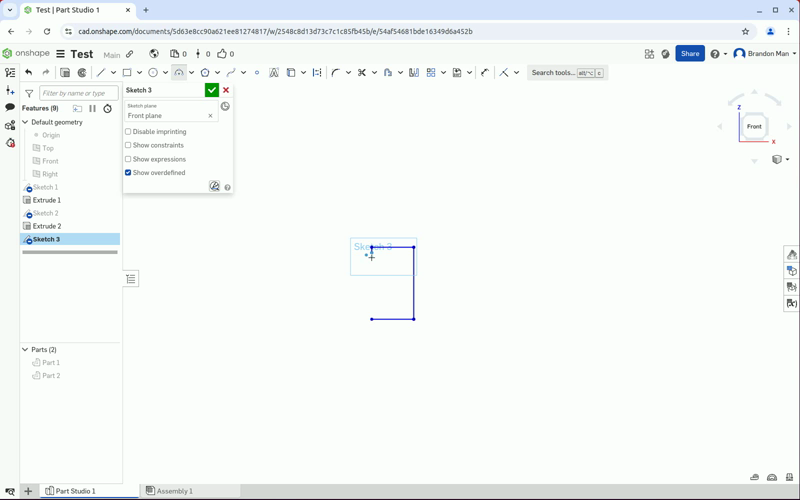
scroll(6)
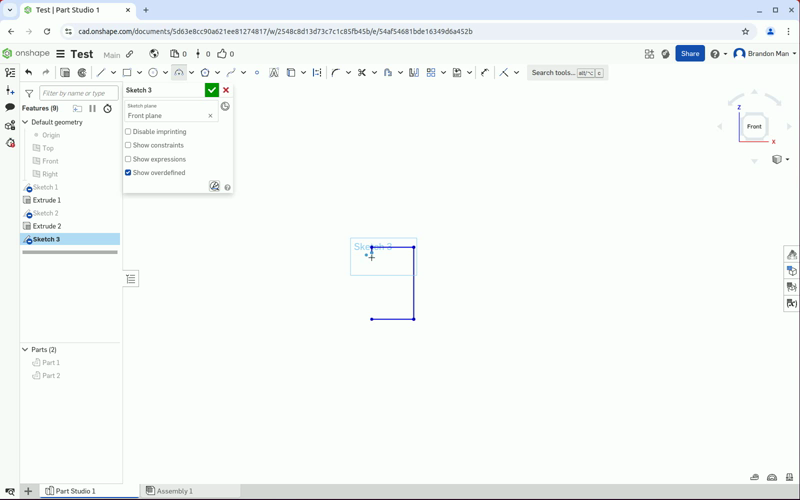
scroll(6)
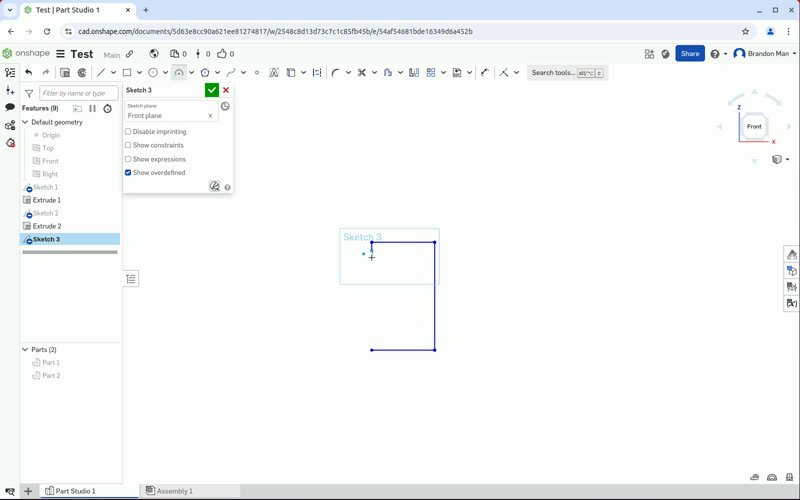
scroll(6)
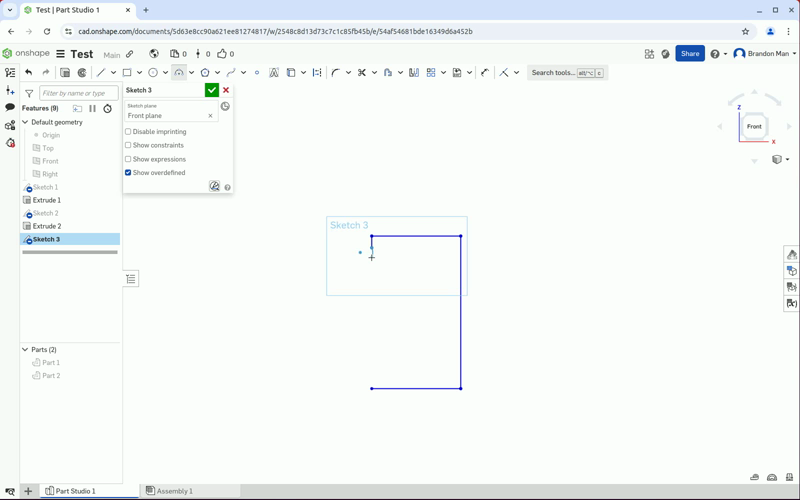
scroll(6)
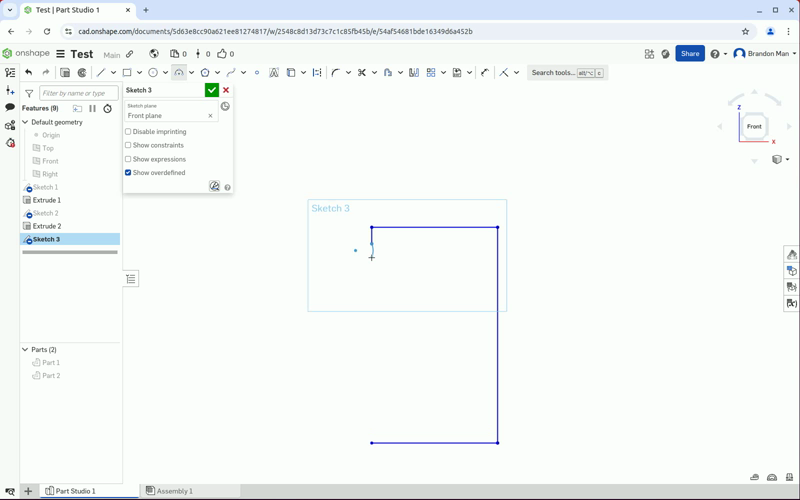
scroll(6)
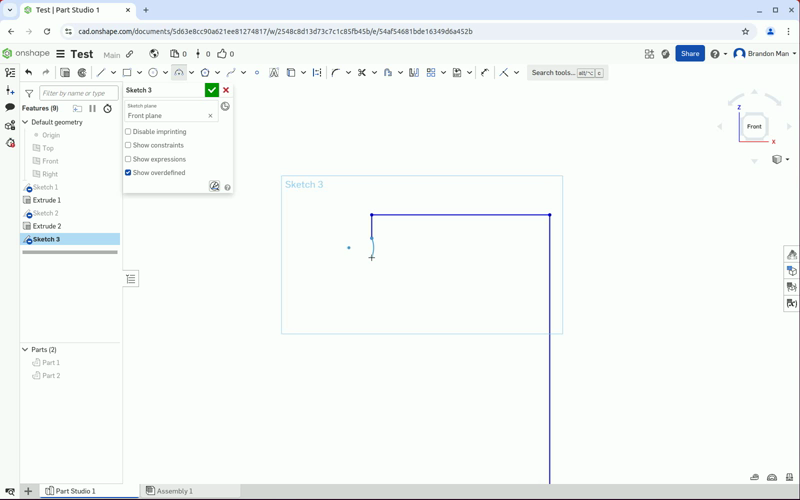
scroll(6)
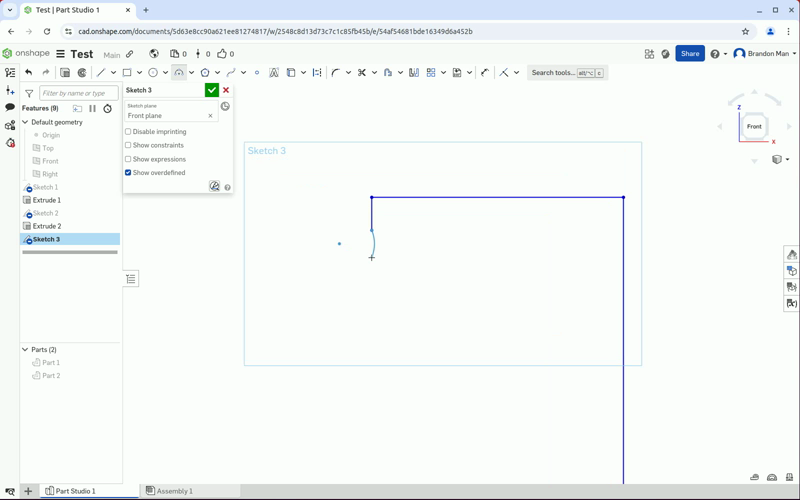
scroll(6)
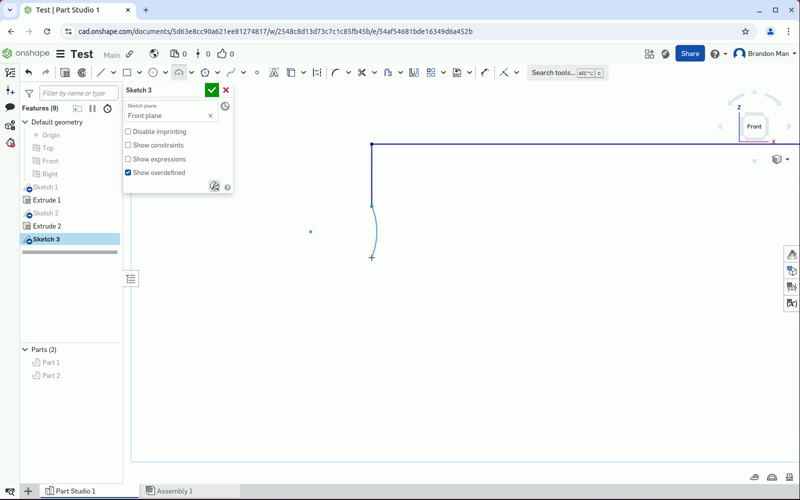
click(371, 257)
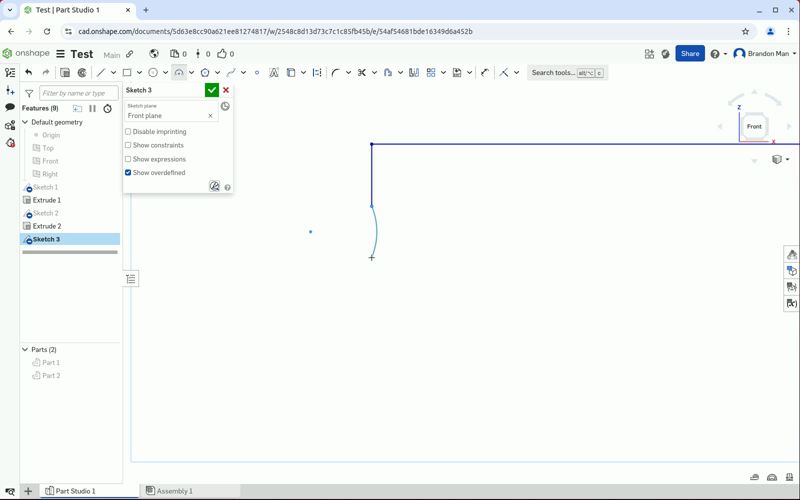
scroll(-6)
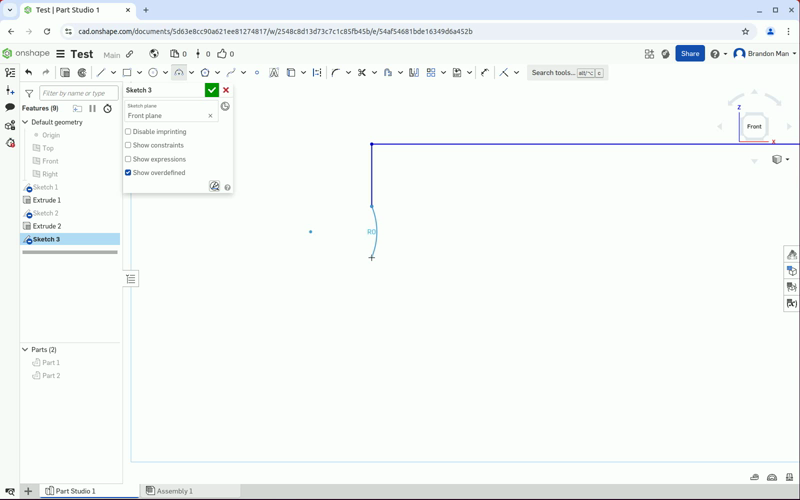
scroll(-6)
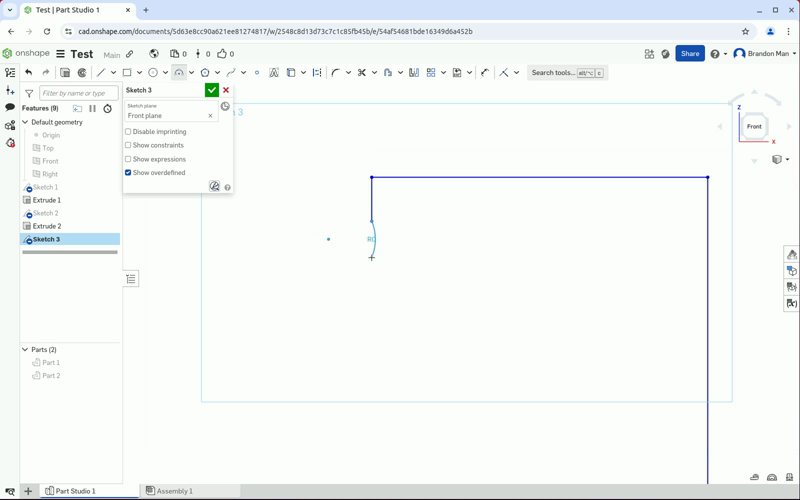
scroll(-6)
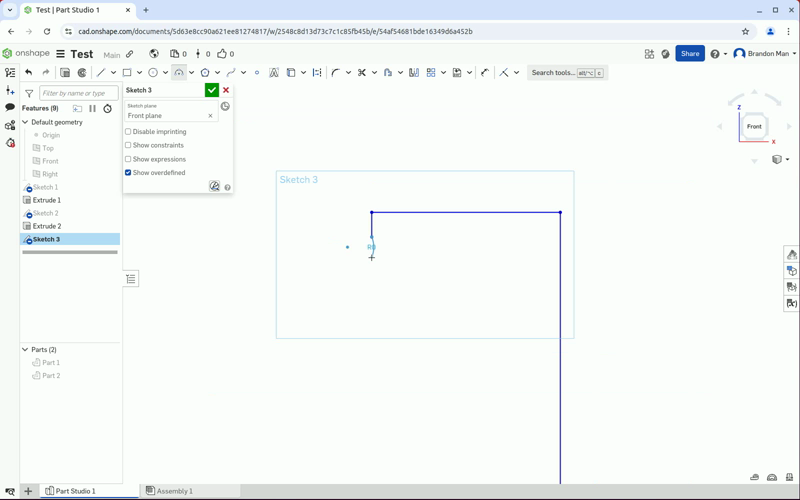
scroll(-6)
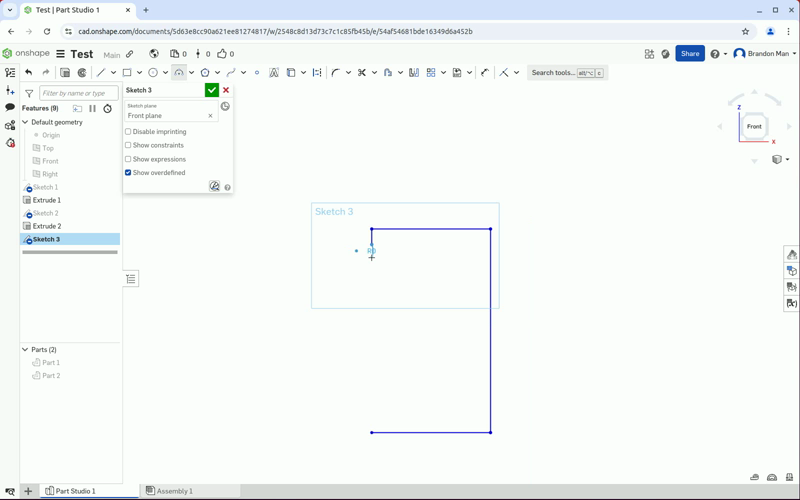
scroll(-6)
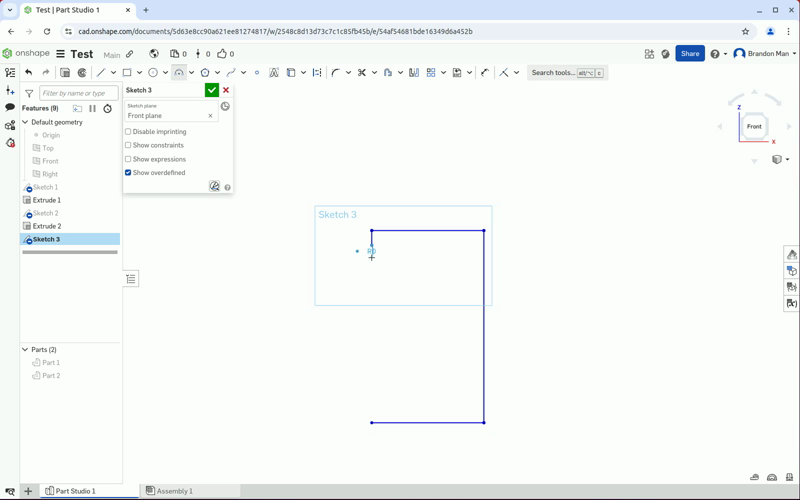
scroll(-6)
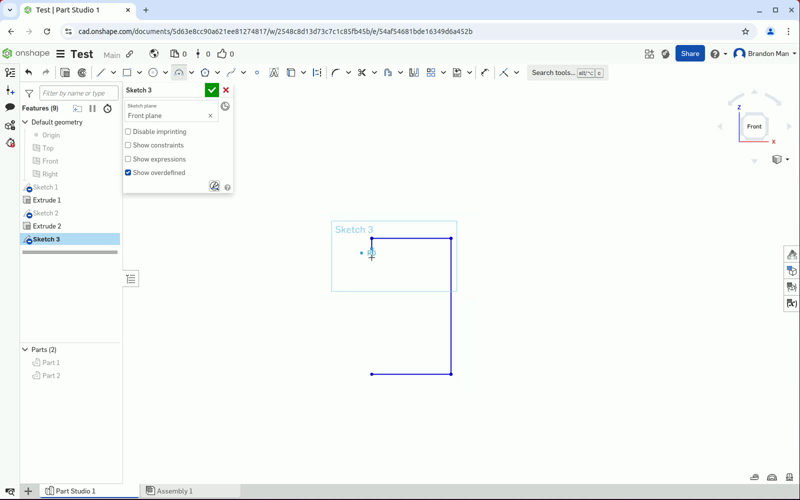
scroll(-6)
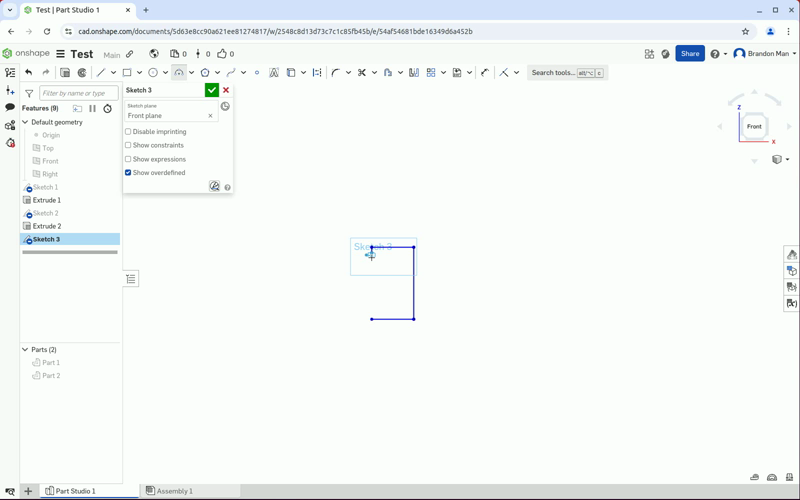
mouse_move(370, 255)
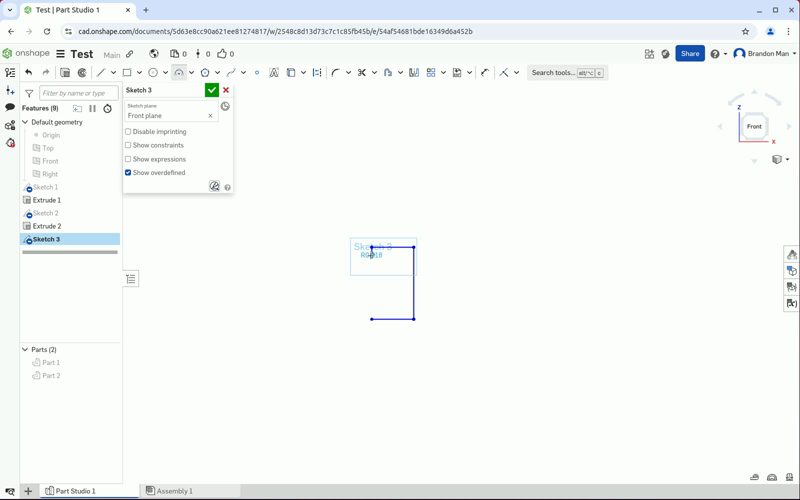
scroll(6)
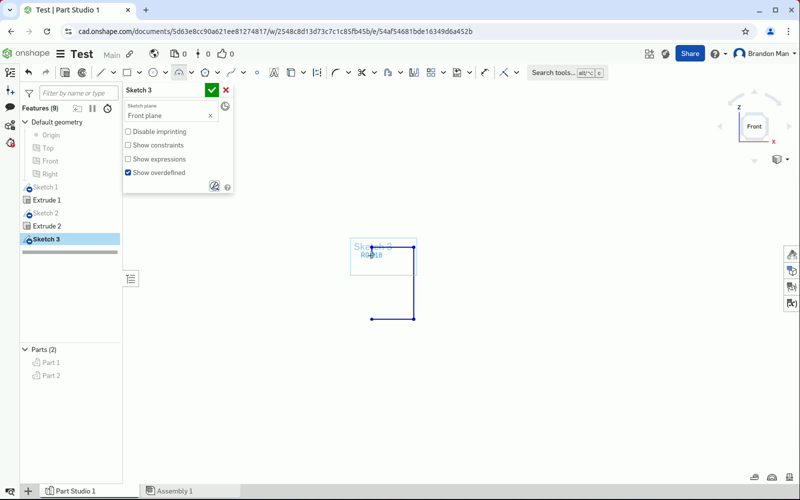
scroll(6)
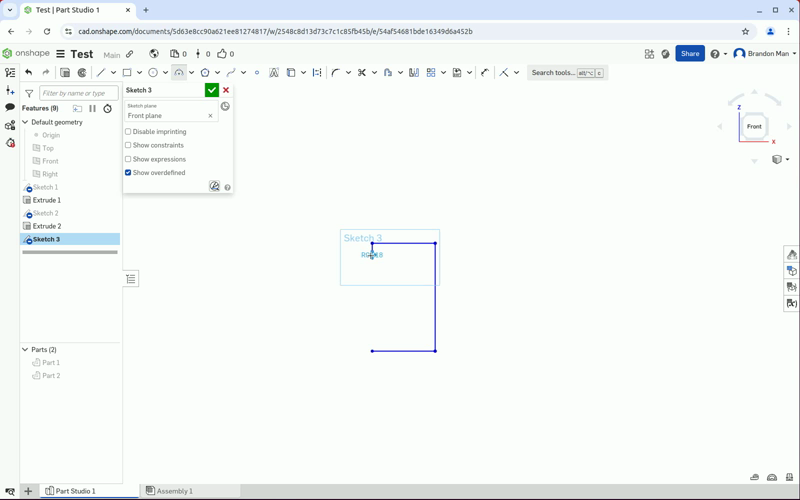
scroll(6)
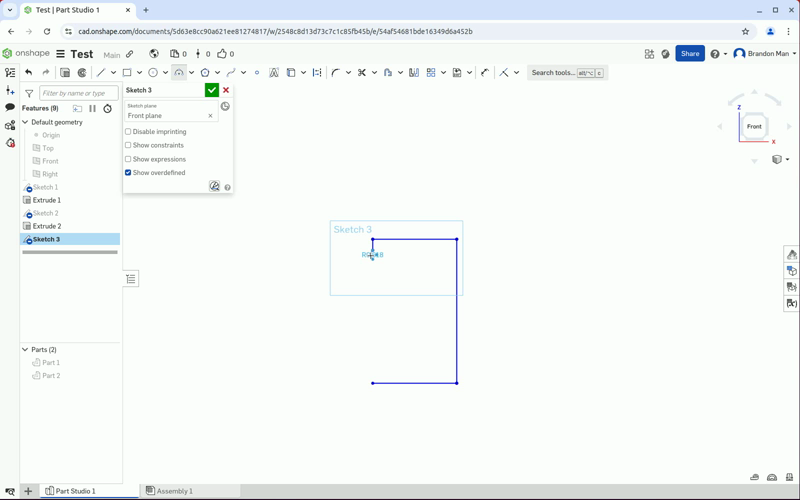
scroll(6)
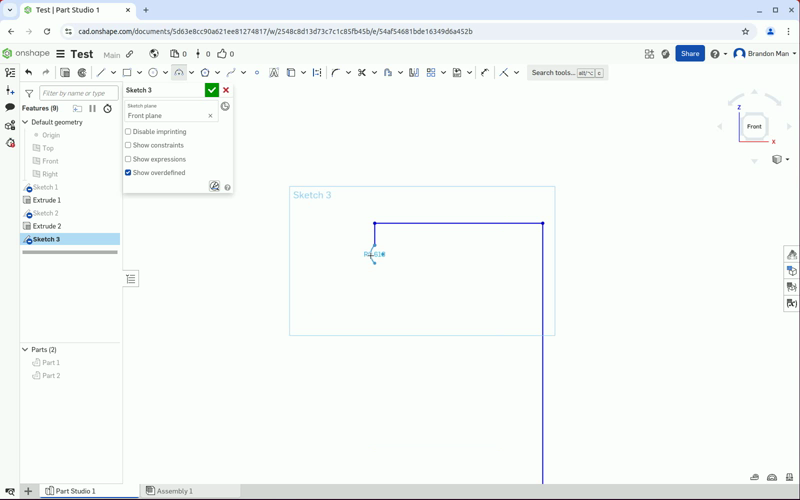
scroll(6)
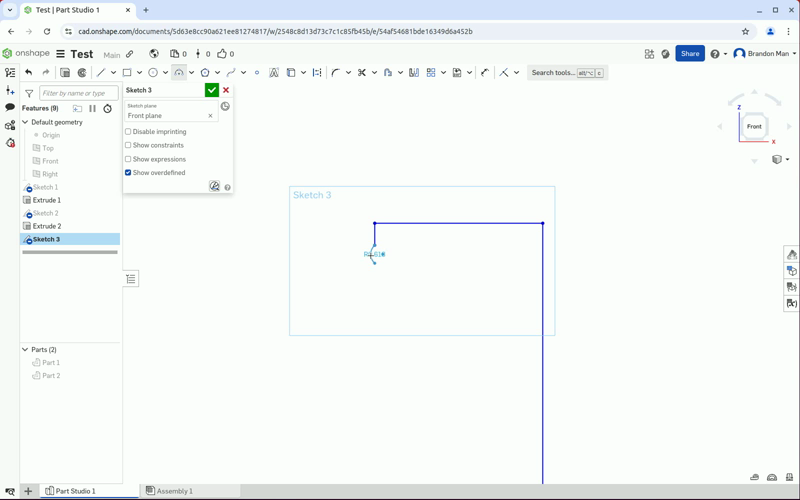
scroll(6)
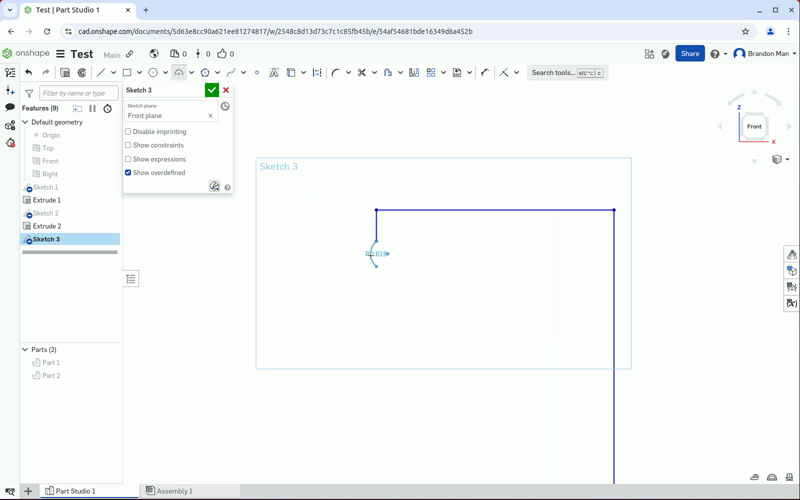
scroll(6)
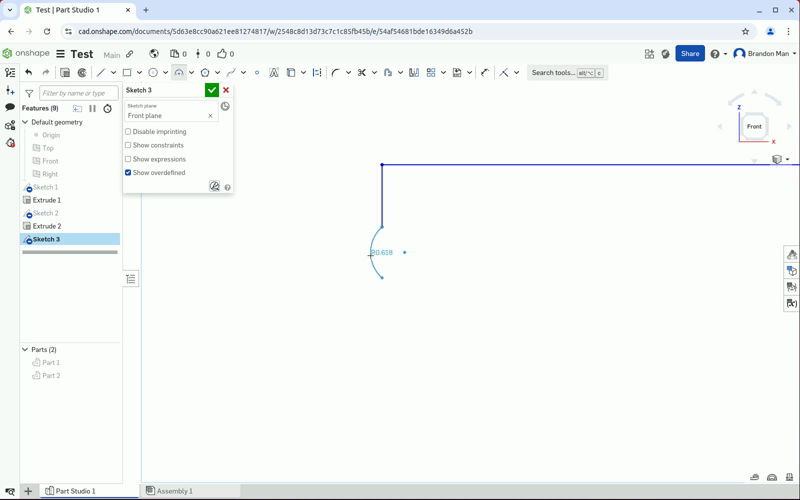
click(370, 255)
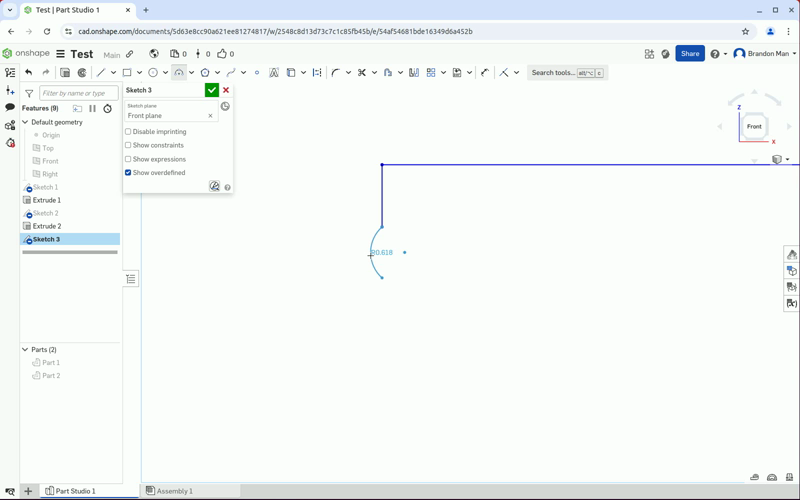
scroll(-6)
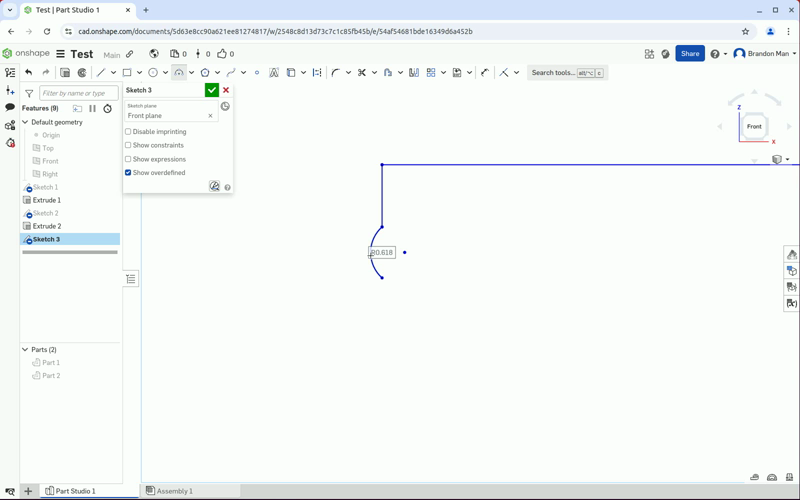
scroll(-6)
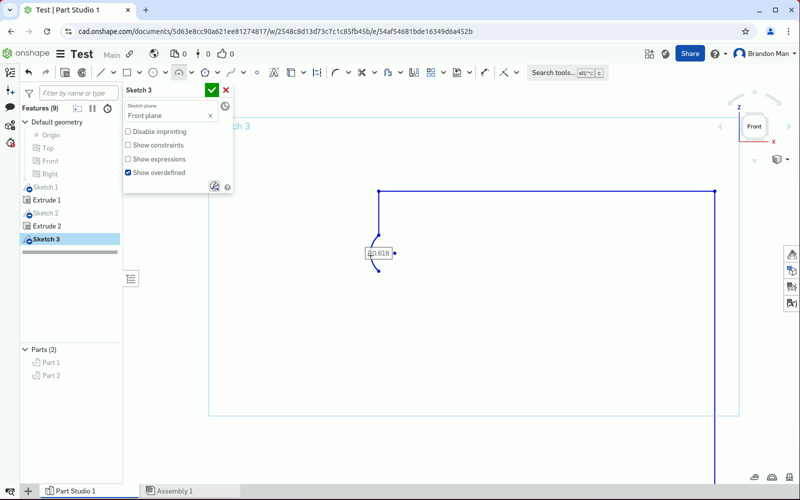
scroll(-6)
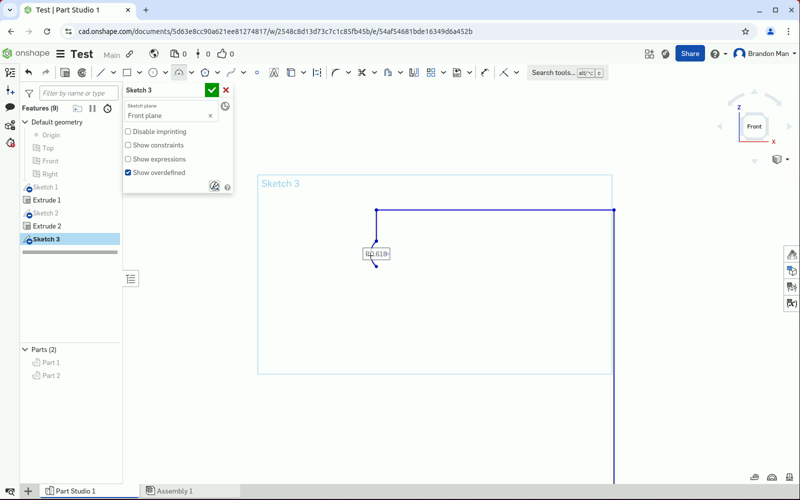
scroll(-6)
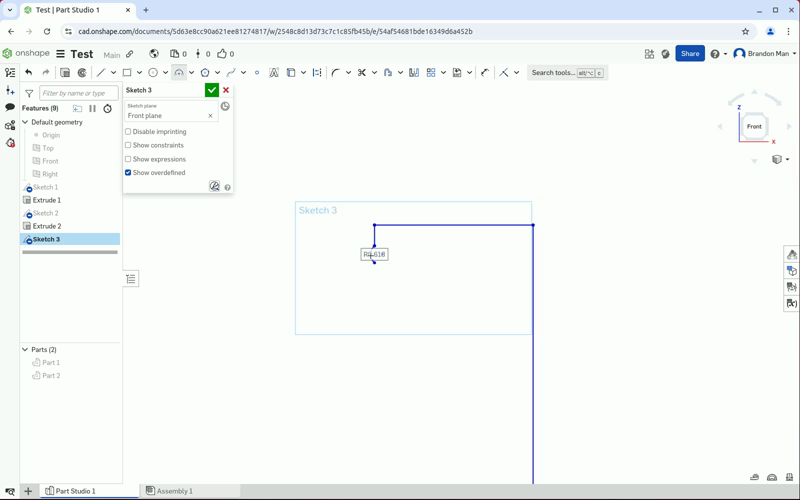
scroll(-6)
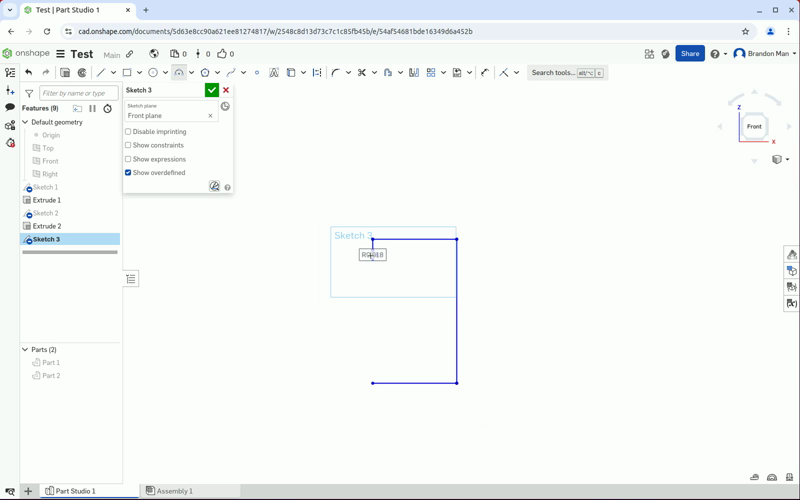
scroll(-6)
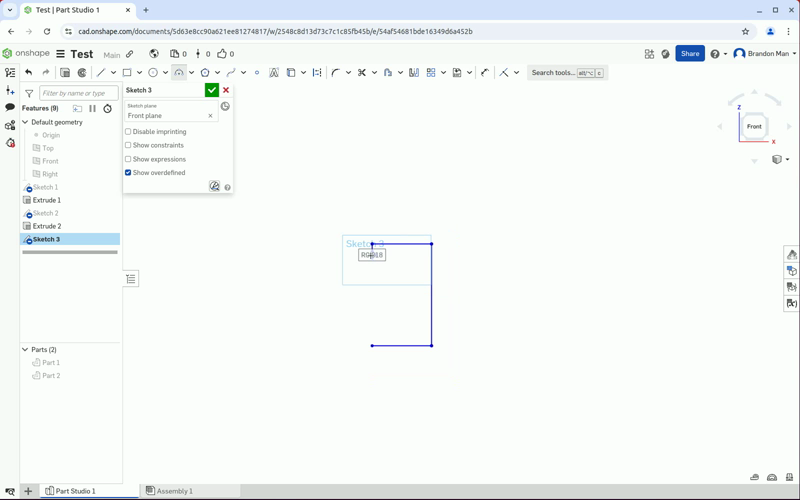
scroll(-6)
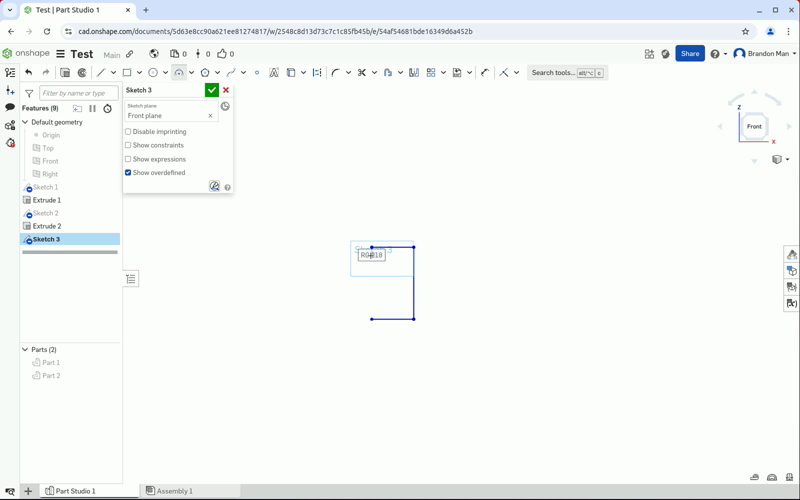
key_up(shift)
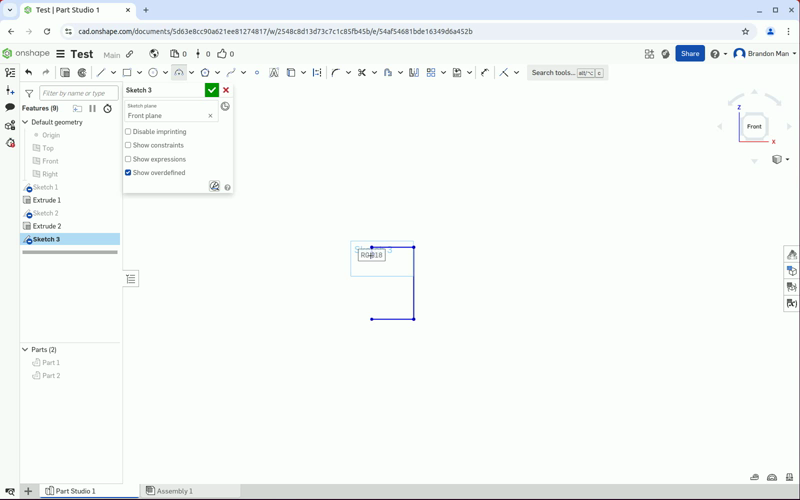
key(esc)
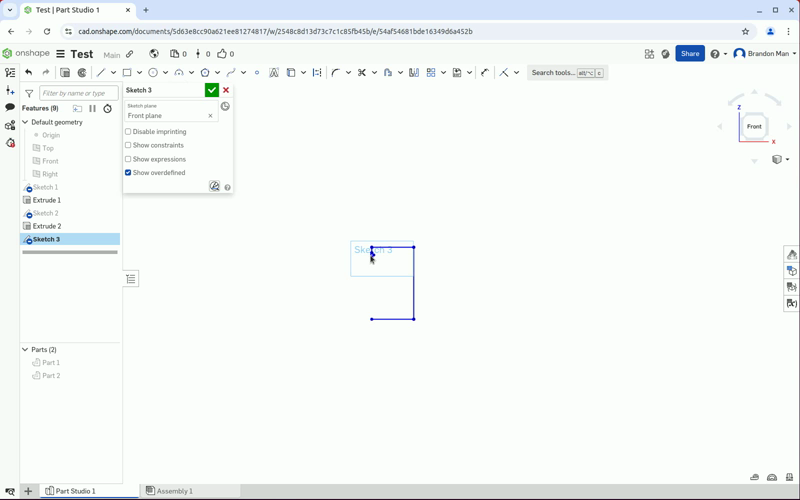
key(l)
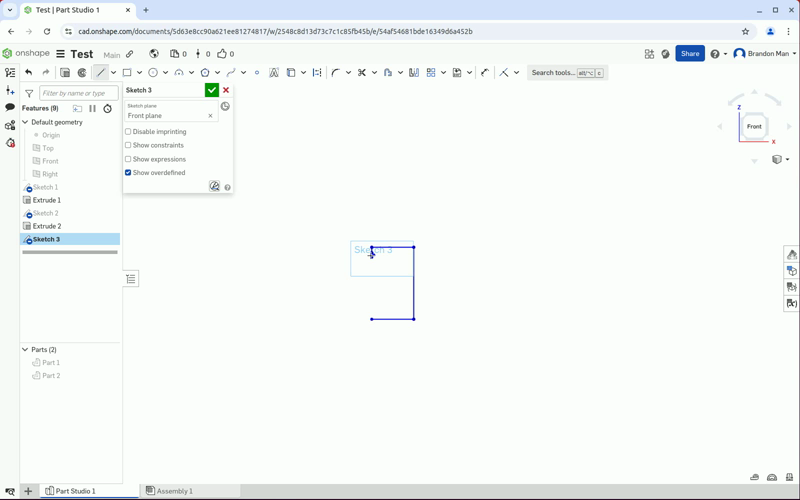
mouse_move(371, 257)
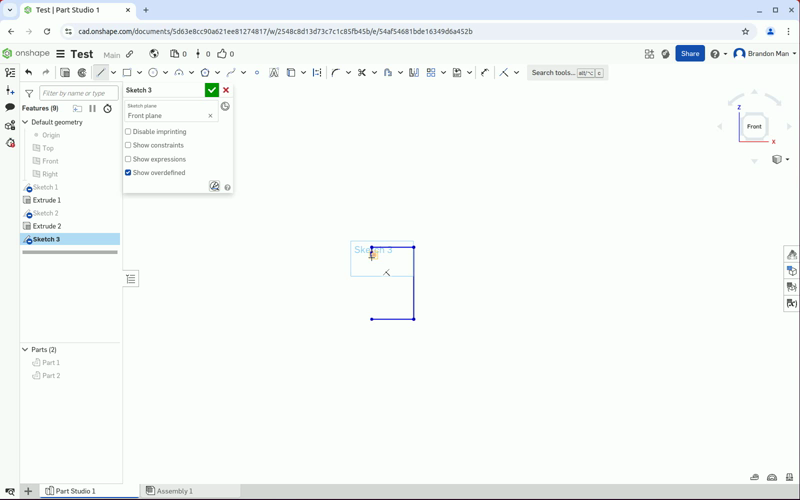
scroll(6)
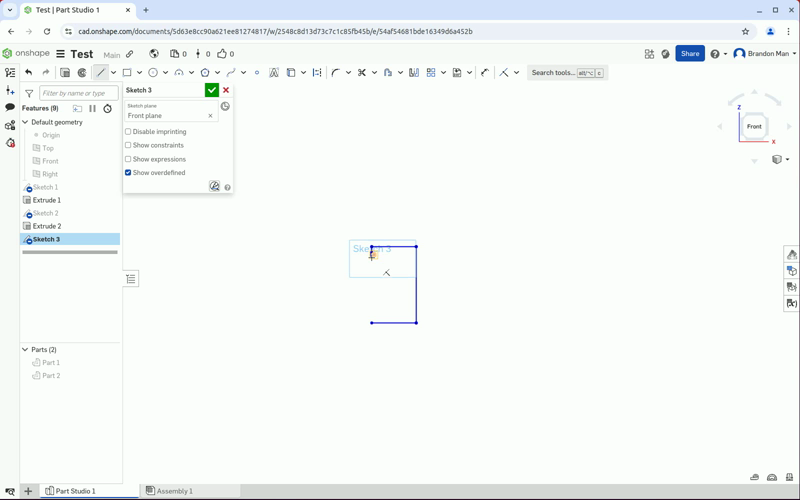
scroll(6)
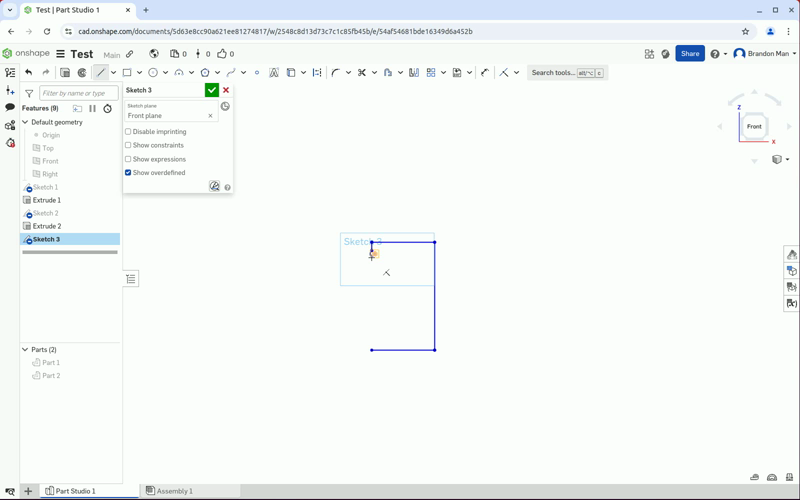
scroll(6)
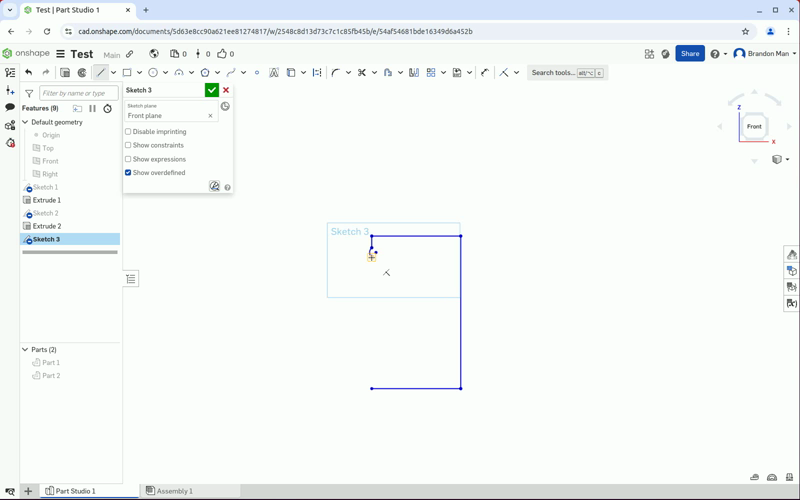
scroll(6)
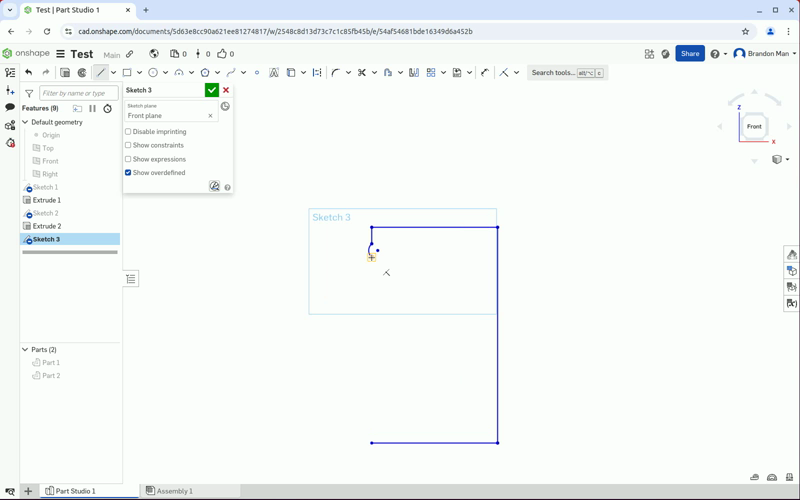
scroll(6)
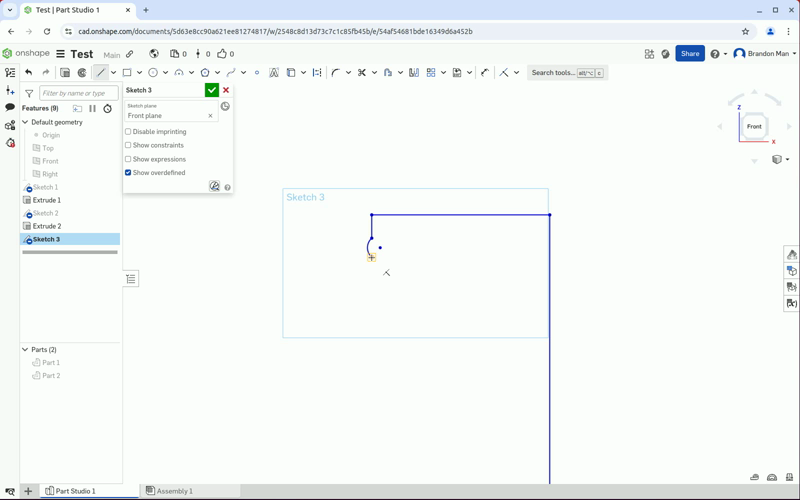
scroll(6)
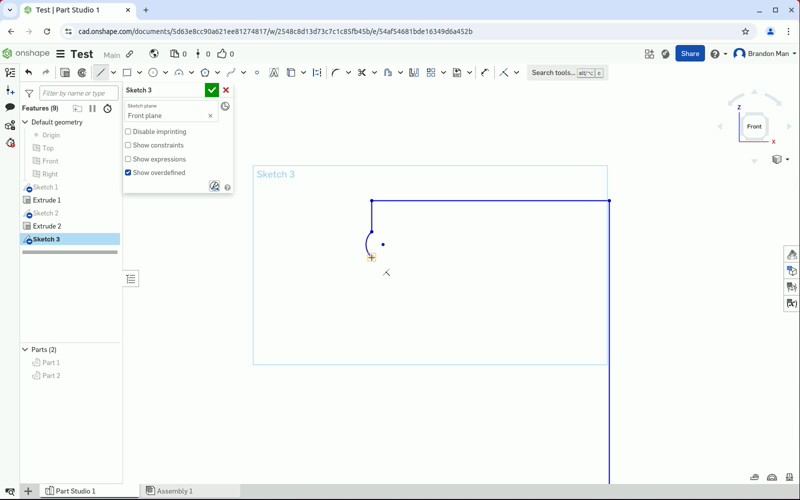
scroll(6)
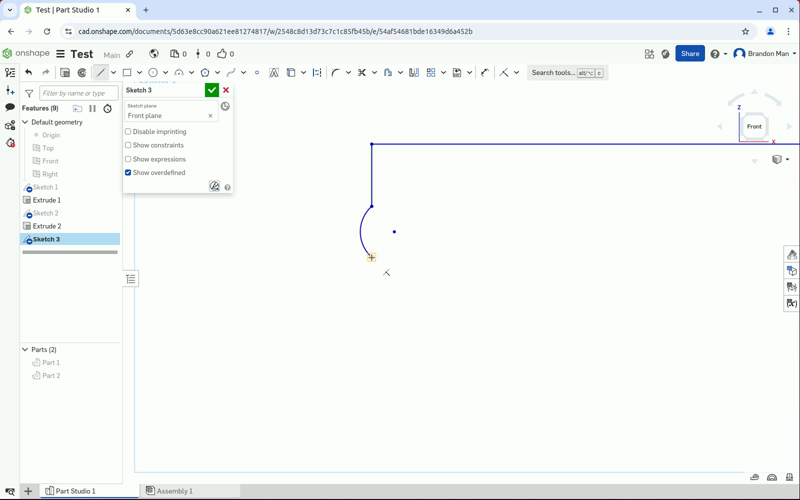
click(371, 257)
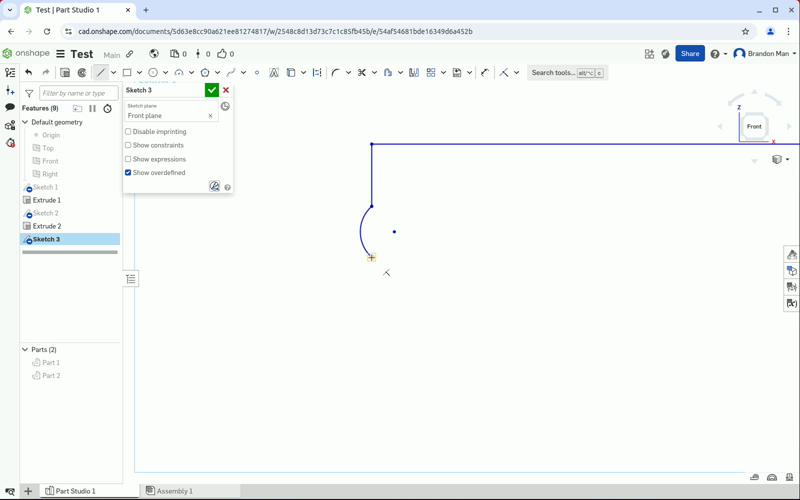
scroll(-6)
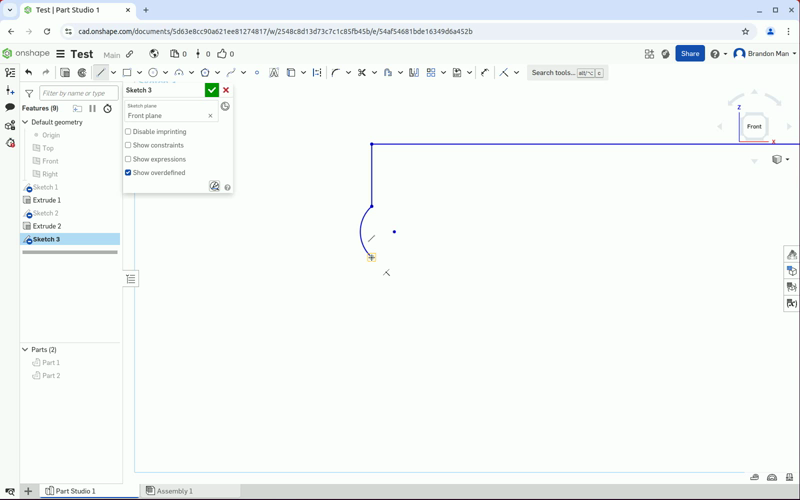
scroll(-6)
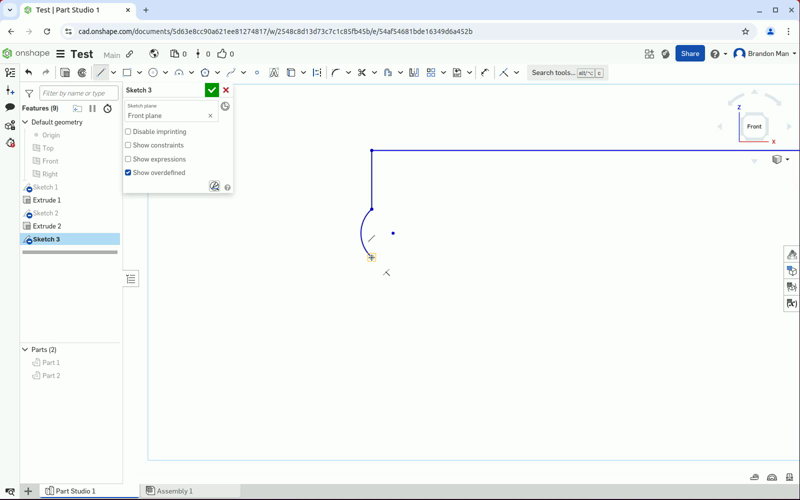
scroll(-6)
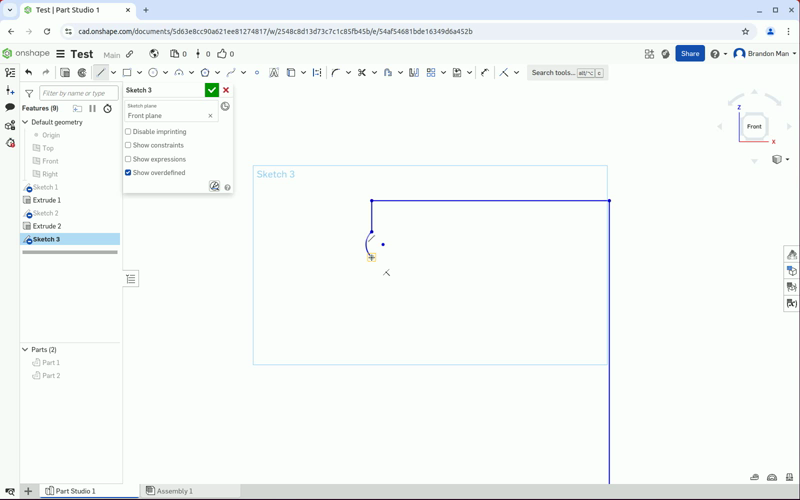
scroll(-6)
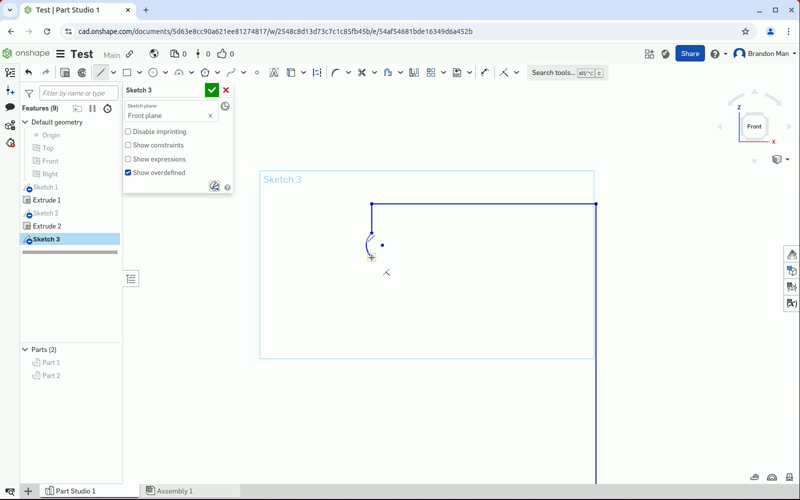
scroll(-6)
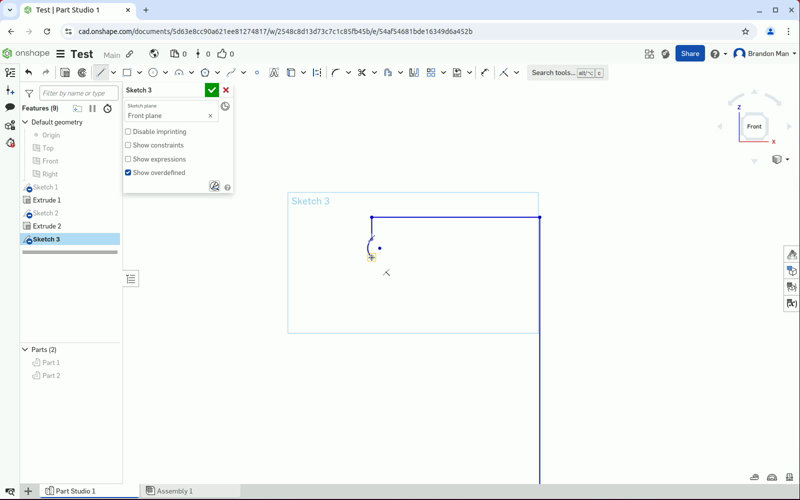
scroll(-6)
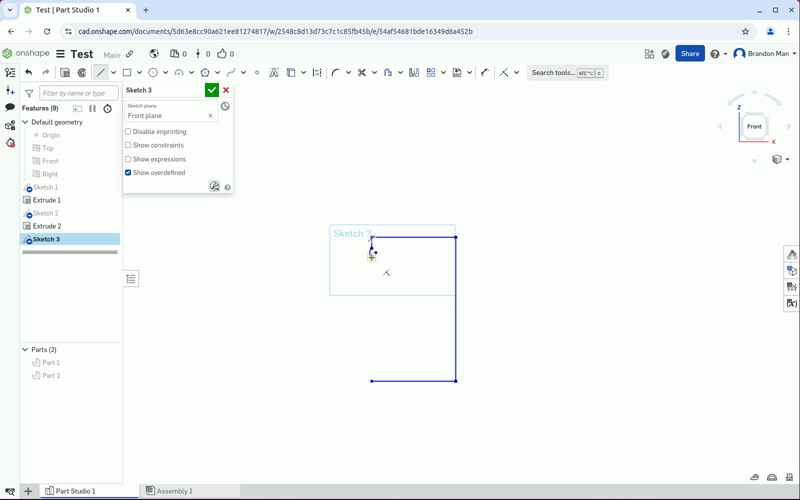
scroll(-6)
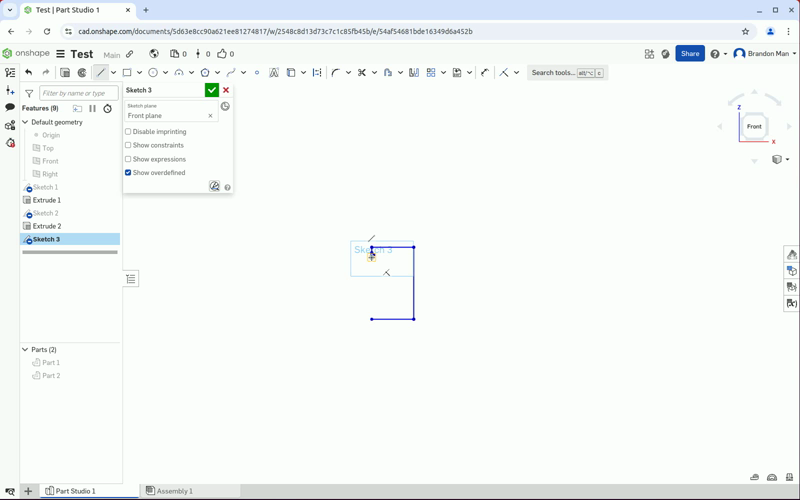
key_down(shift)
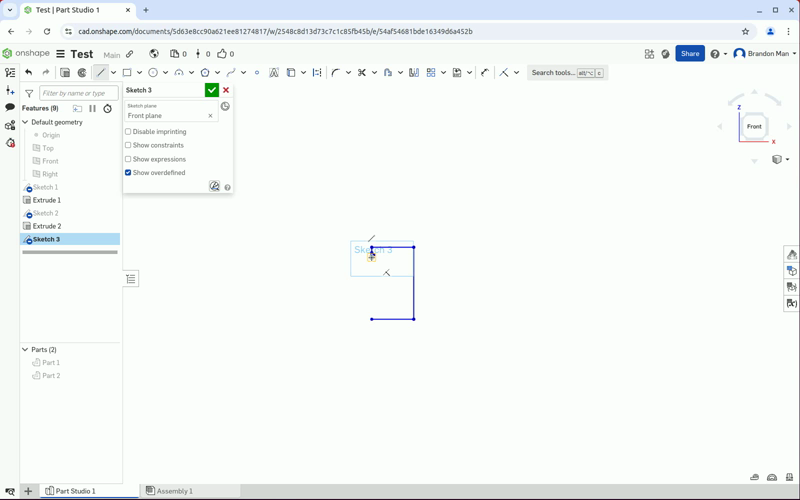
mouse_move(401, 257)
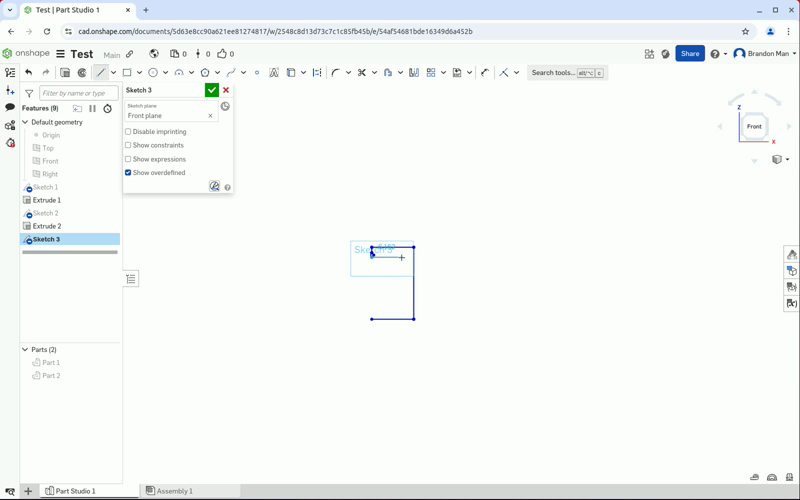
mouse_move(371, 309)
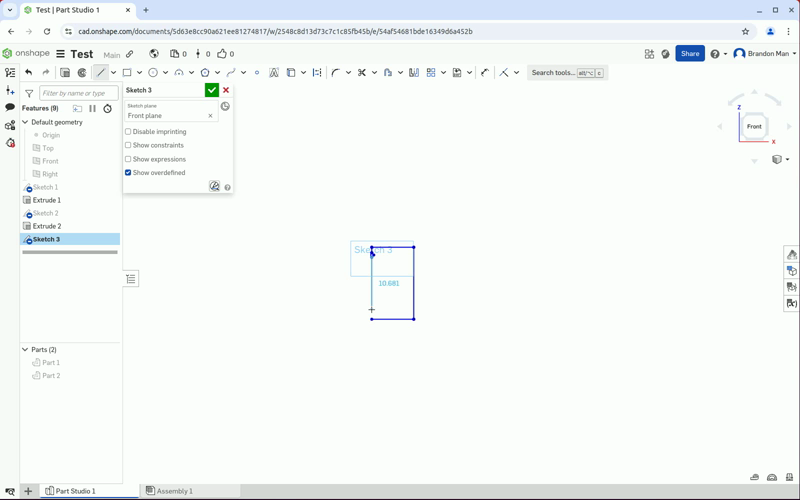
click(371, 309)
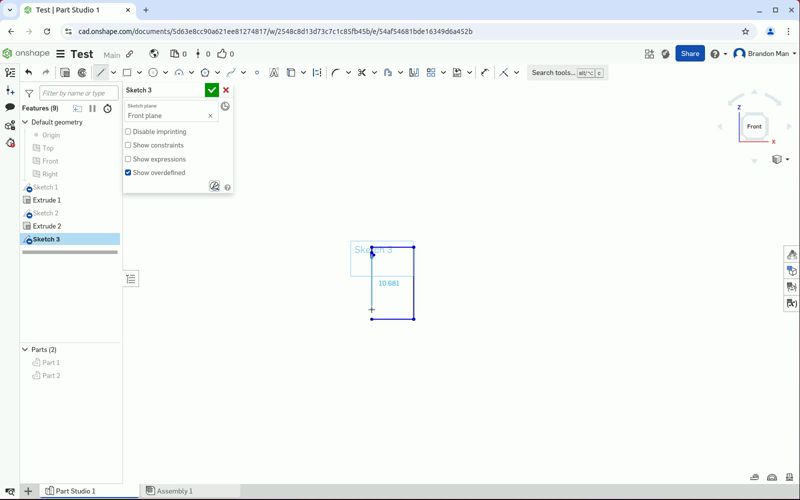
key_up(shift)
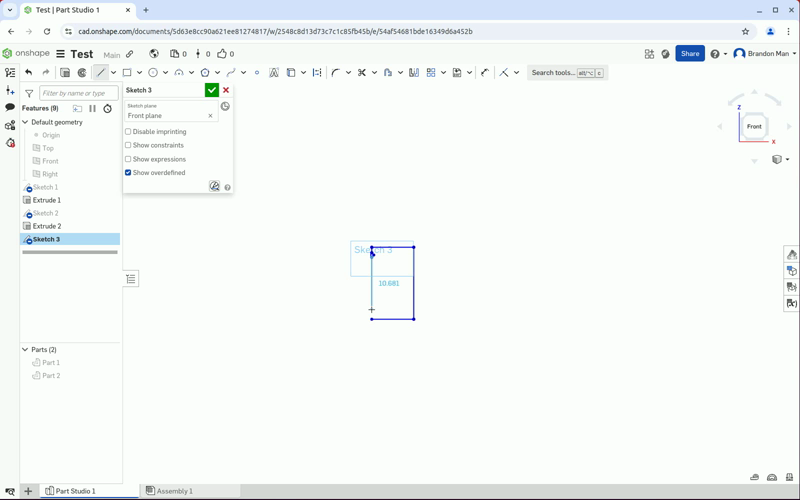
key(esc)
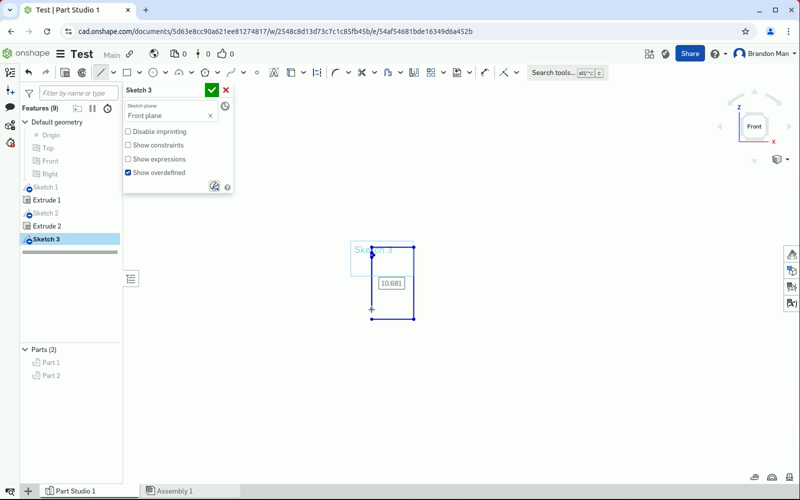
key(a)
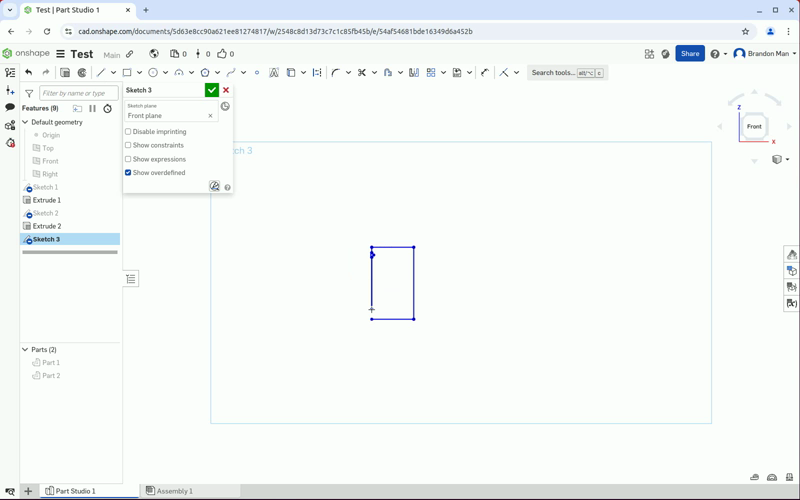
mouse_move(371, 309)
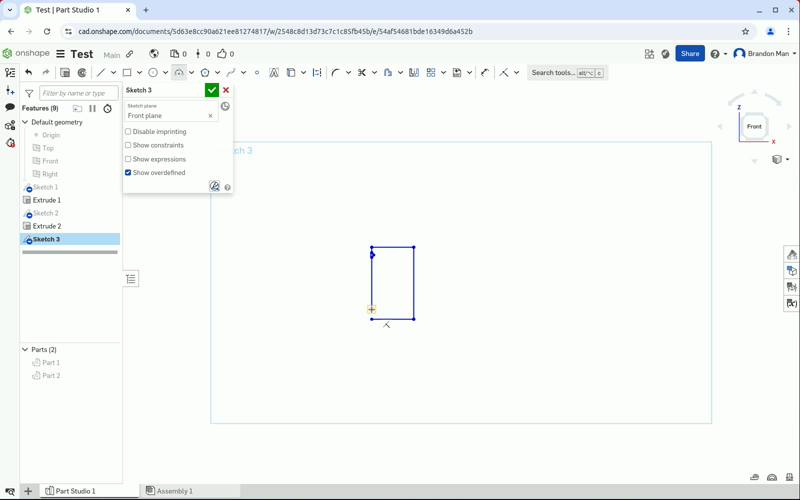
click(371, 309)
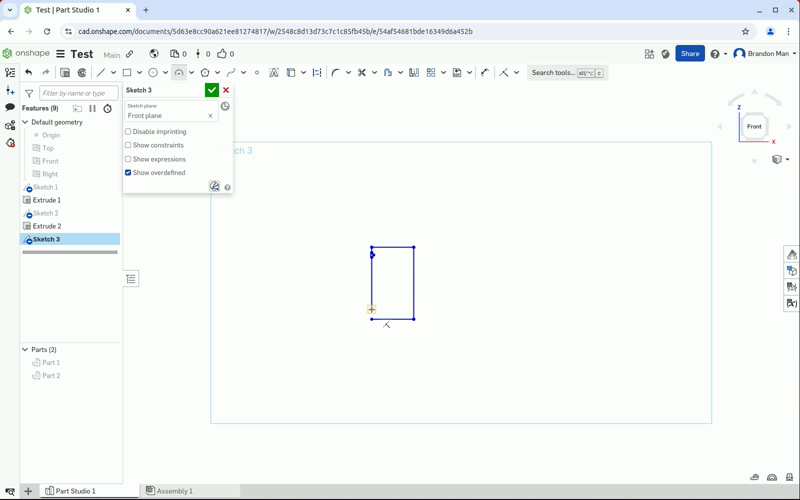
key_down(shift)
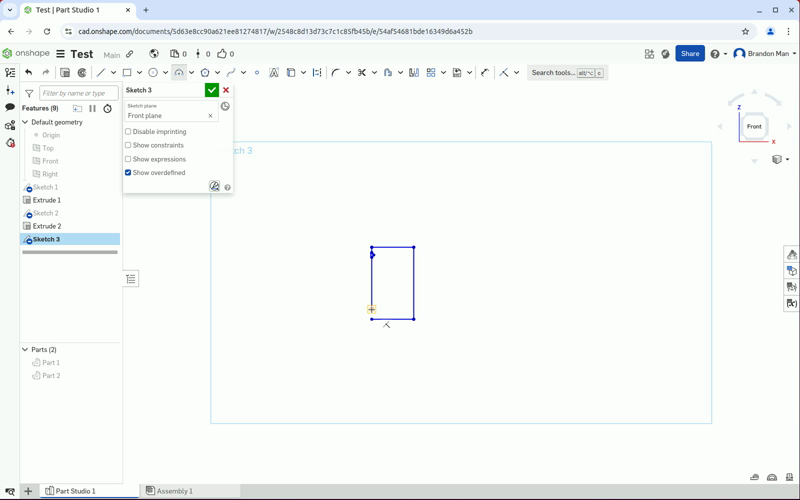
mouse_move(371, 313)
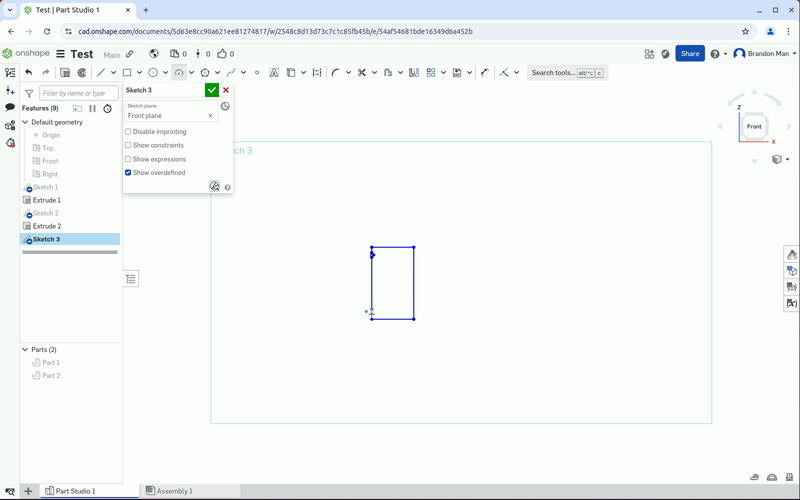
scroll(6)
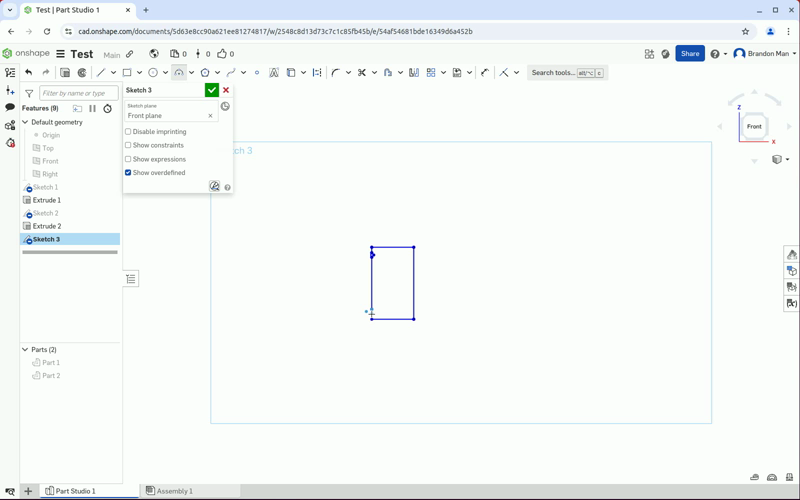
scroll(6)
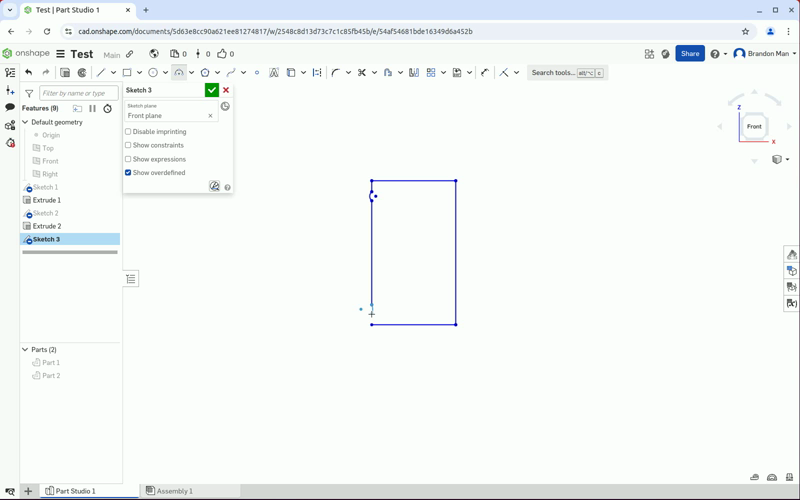
scroll(6)
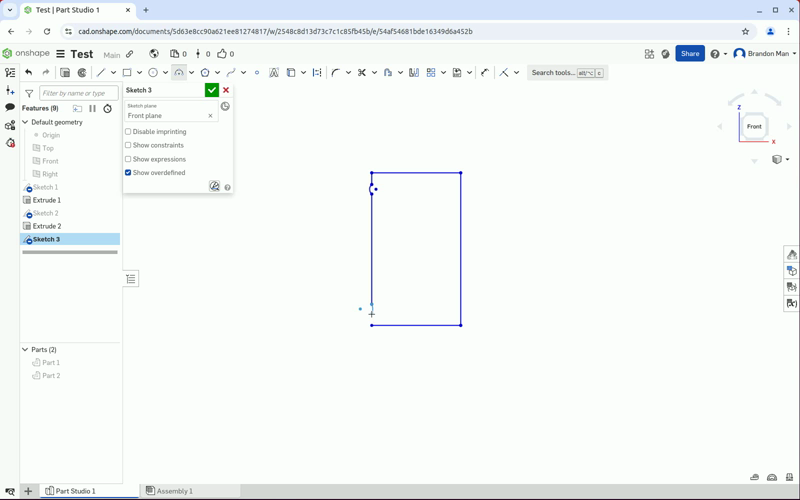
scroll(6)
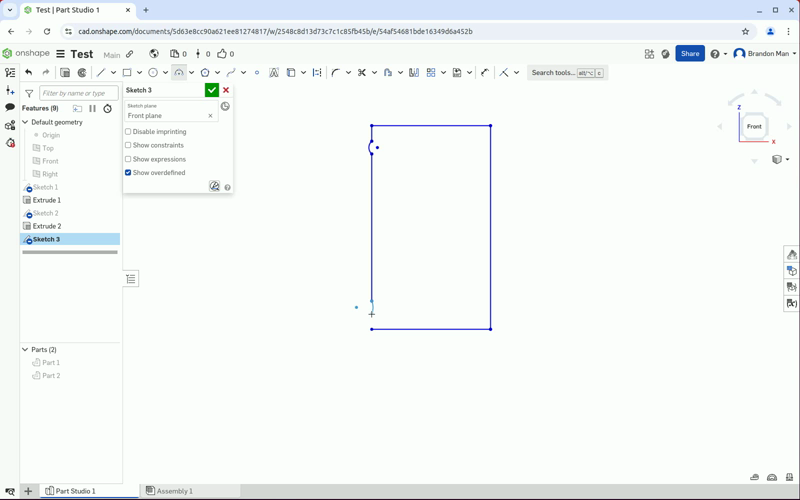
scroll(6)
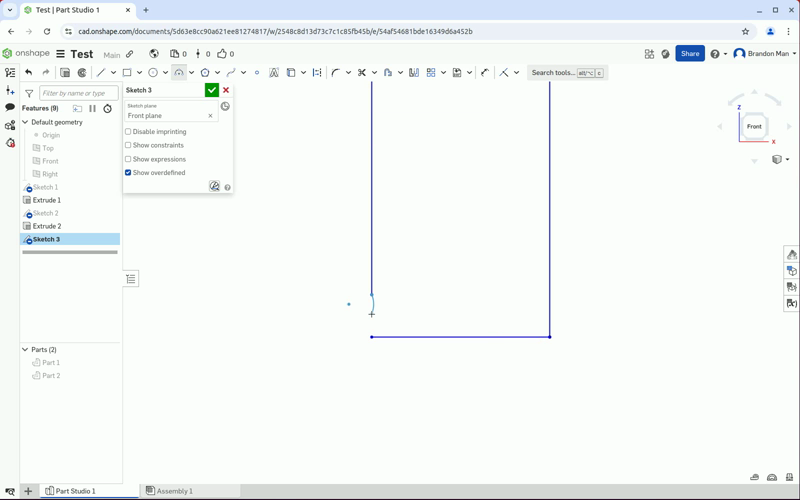
scroll(6)
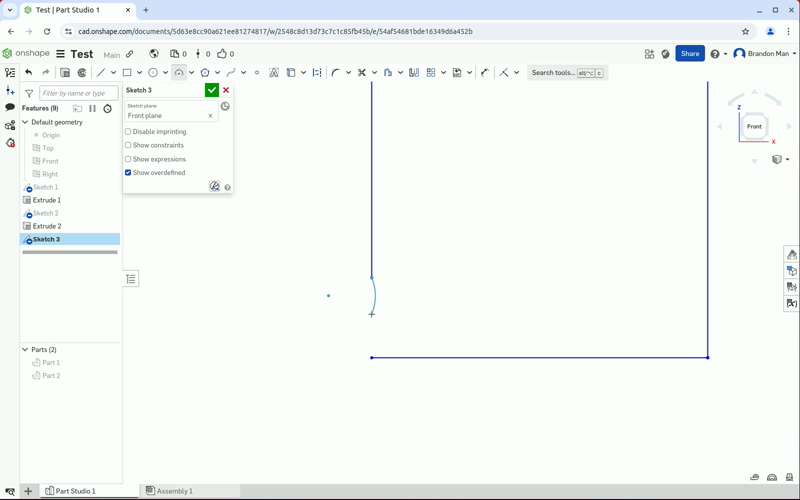
scroll(6)
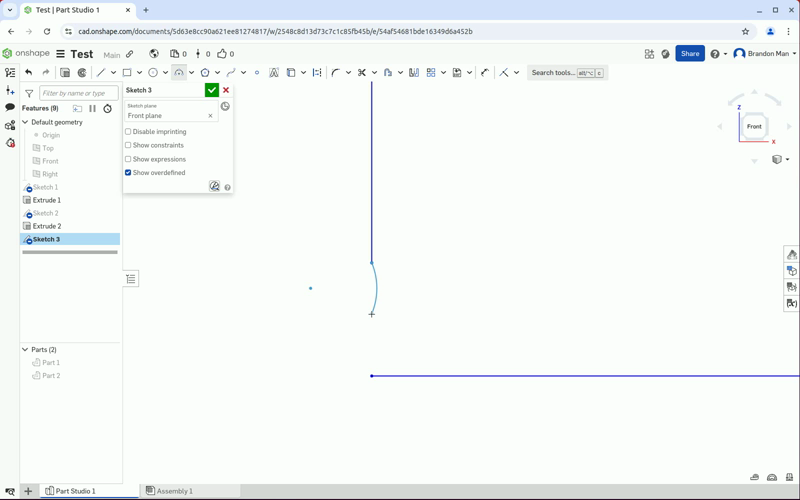
click(371, 313)
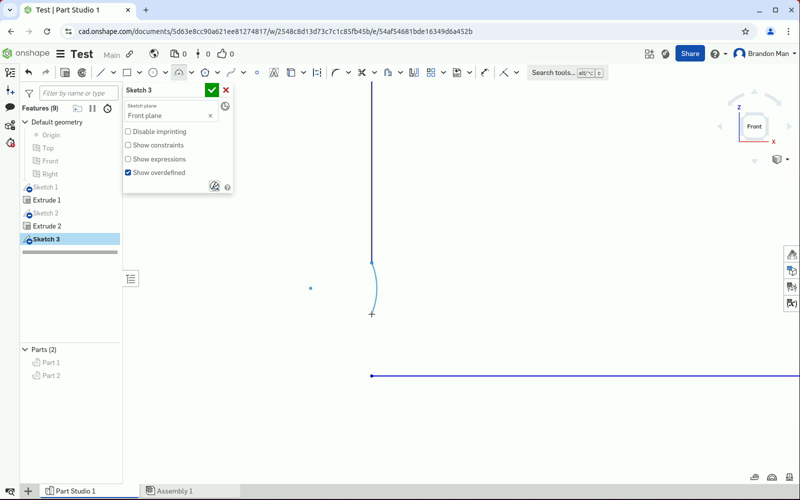
scroll(-6)
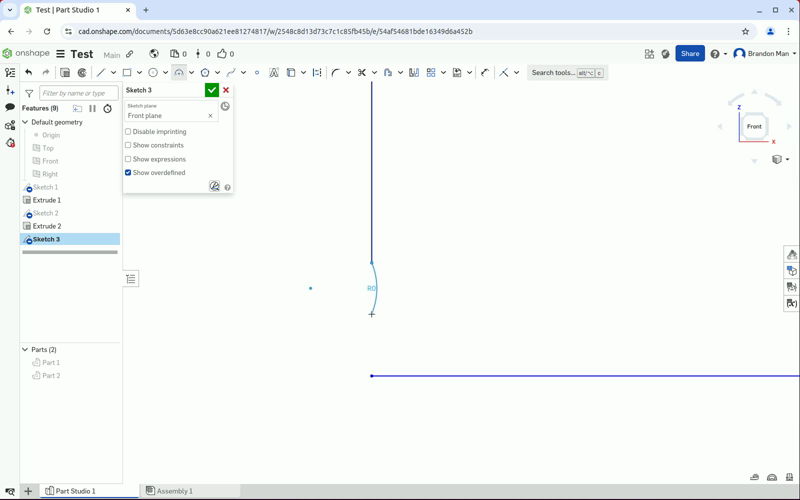
scroll(-6)
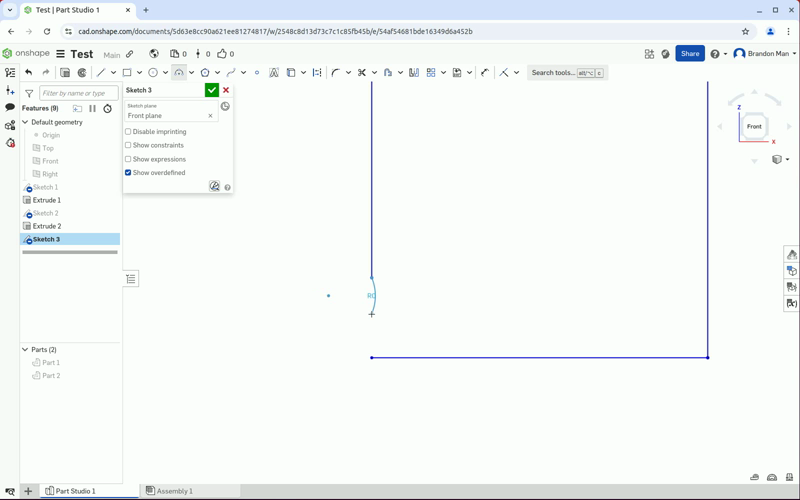
scroll(-6)
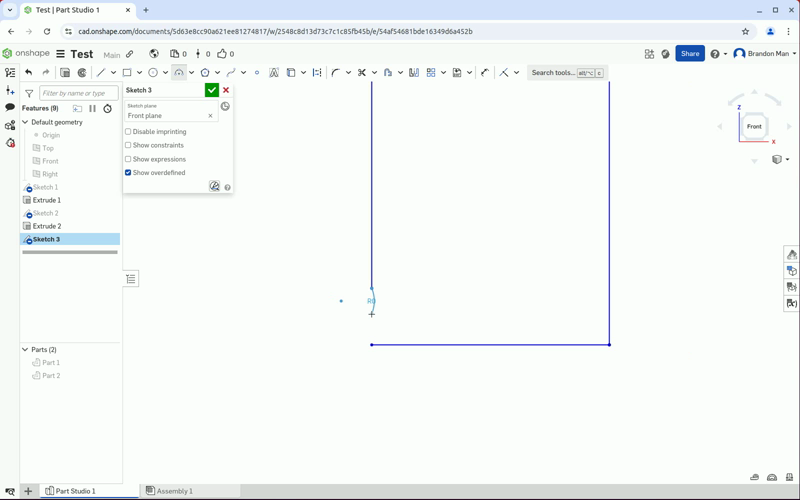
scroll(-6)
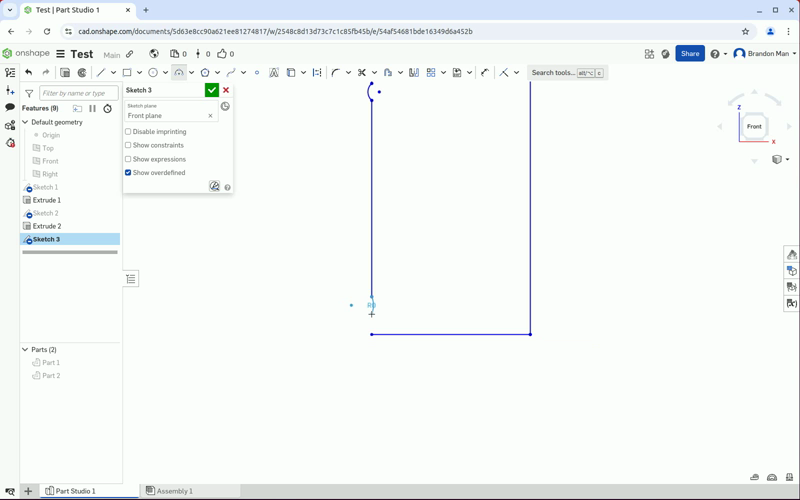
scroll(-6)
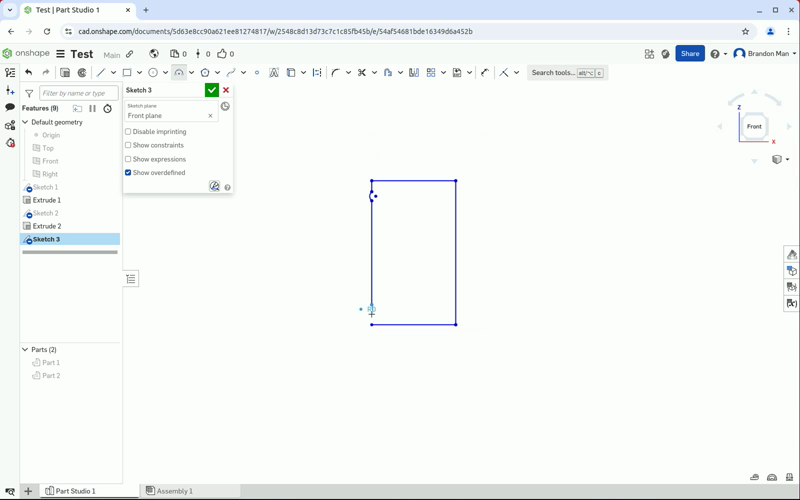
scroll(-6)
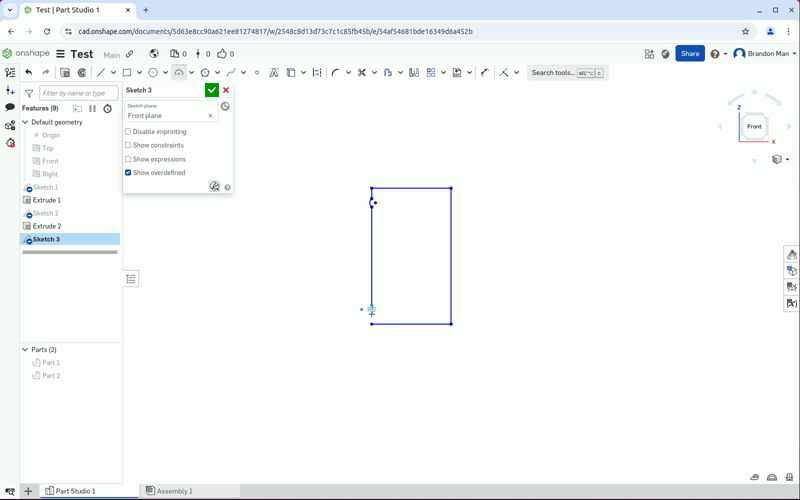
scroll(-6)
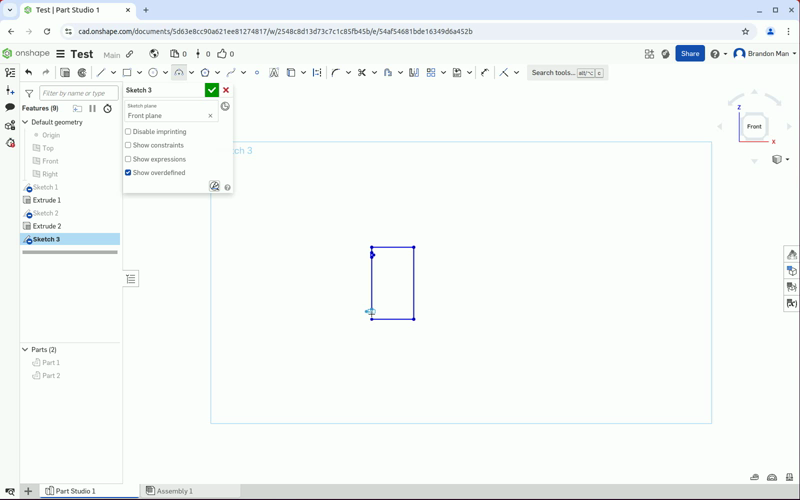
mouse_move(370, 311)
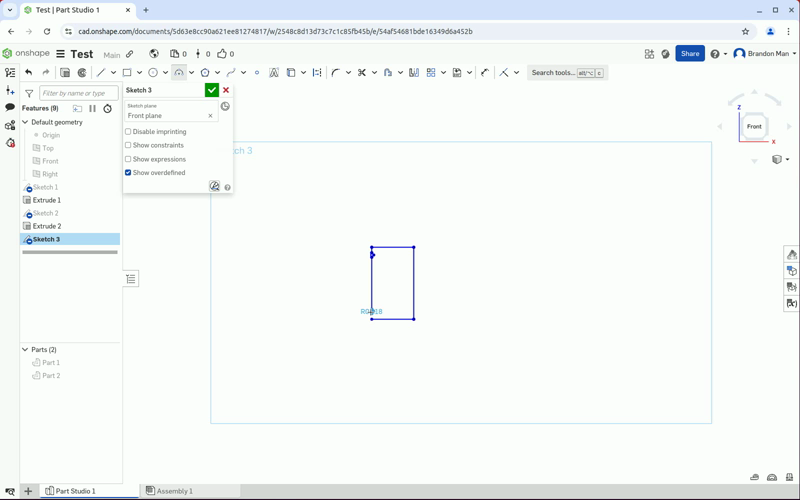
scroll(6)
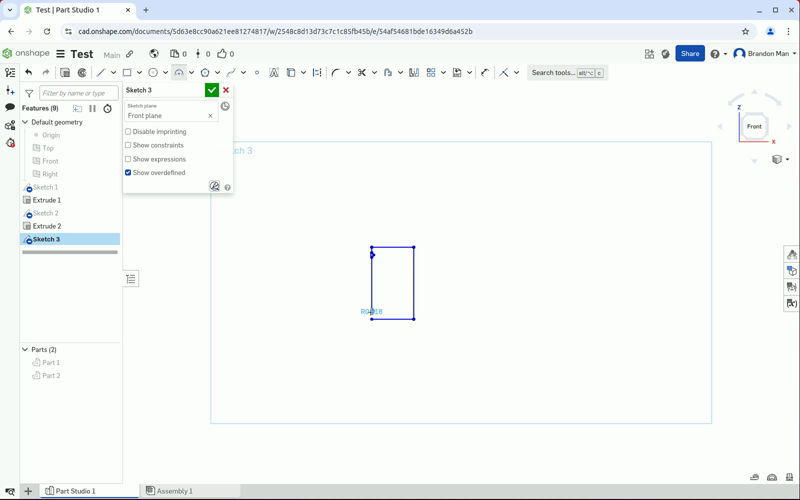
scroll(6)
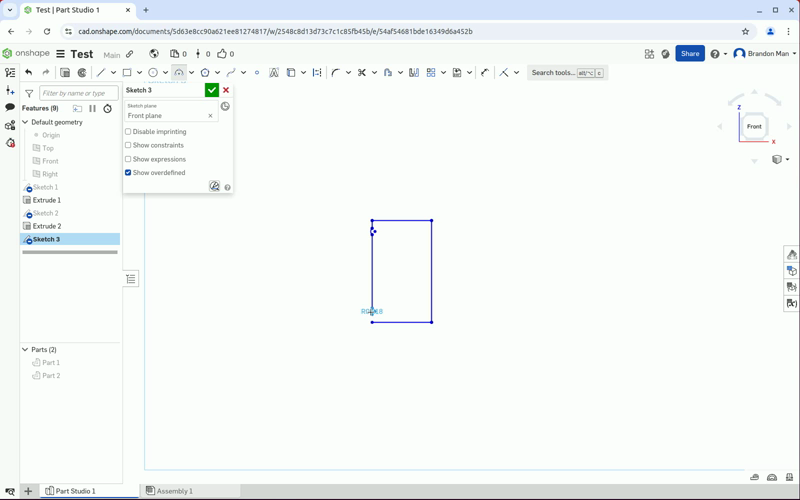
scroll(6)
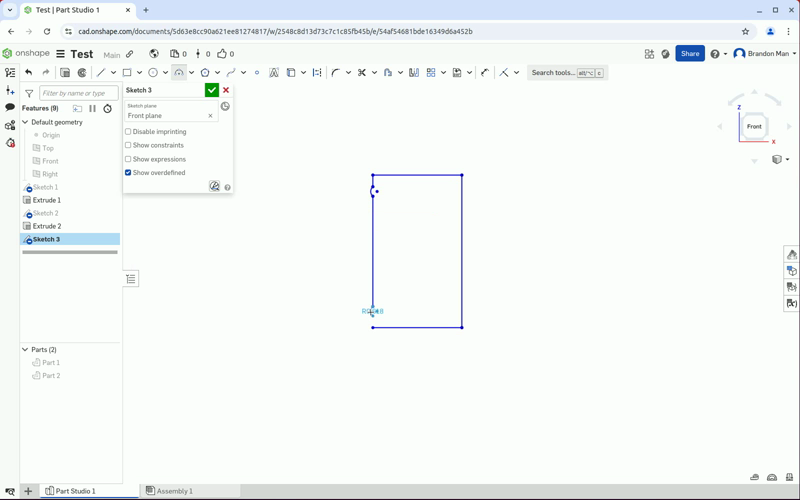
scroll(6)
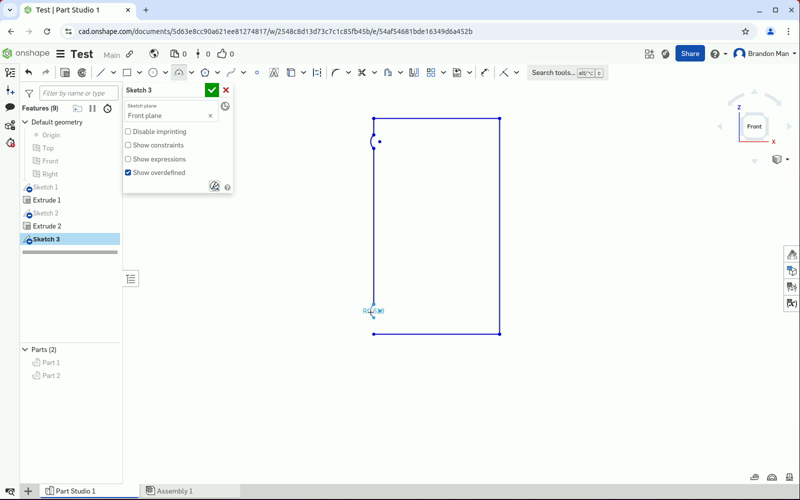
scroll(6)
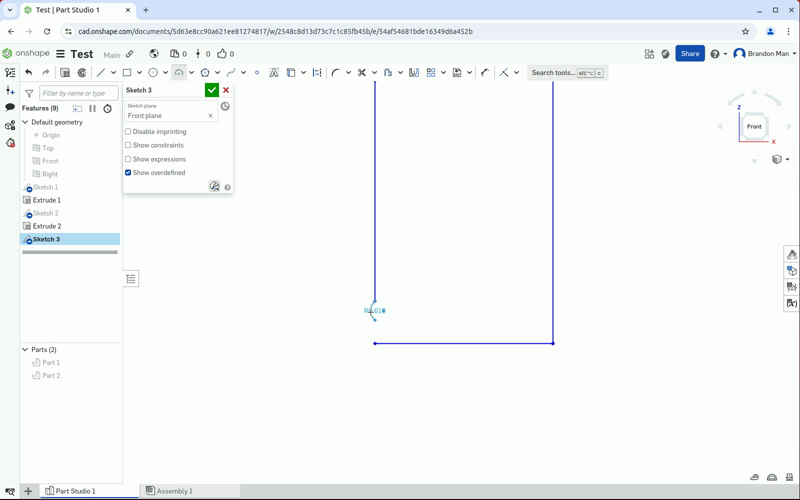
scroll(6)
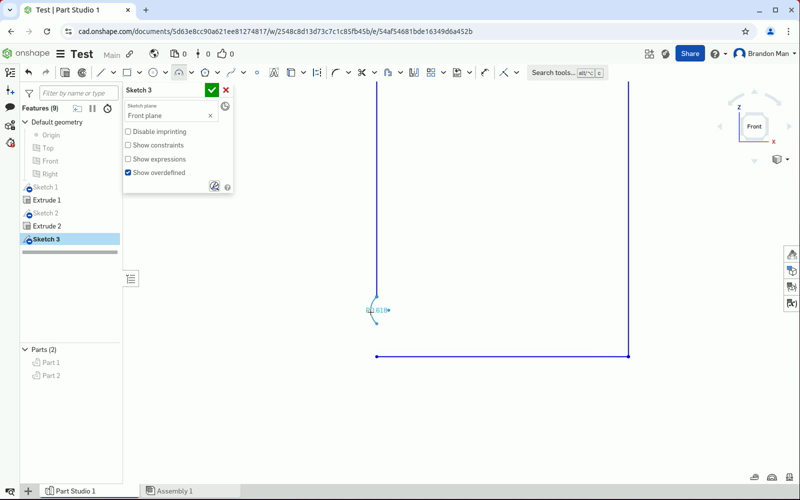
scroll(6)
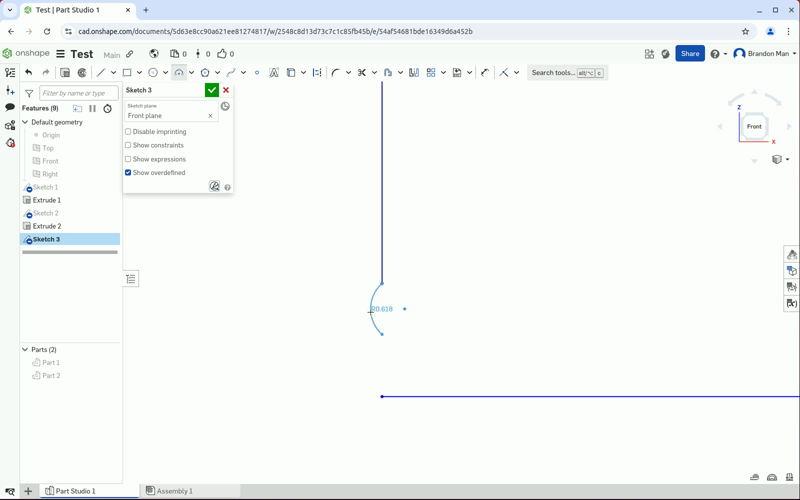
click(370, 311)
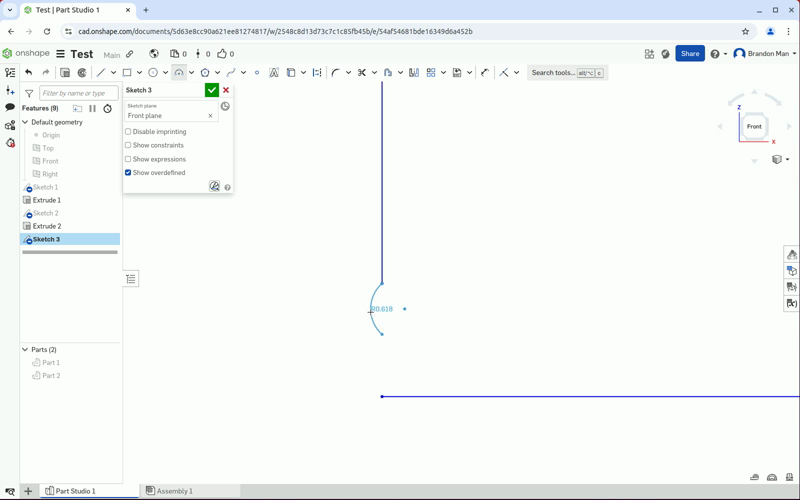
scroll(-6)
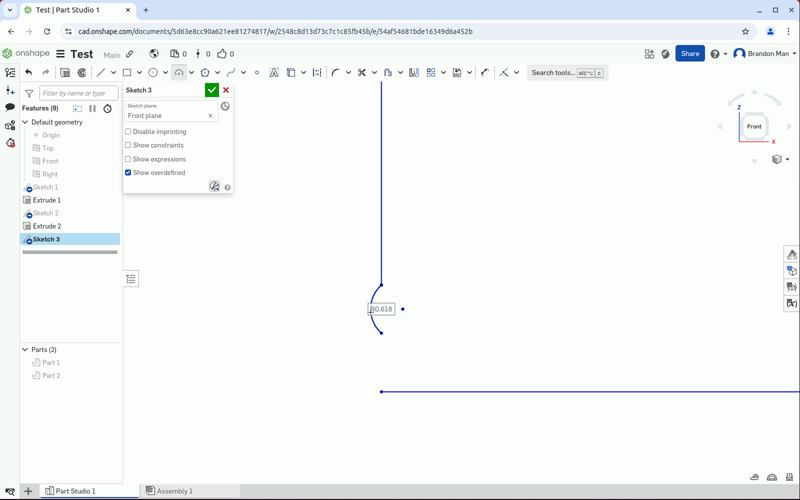
scroll(-6)
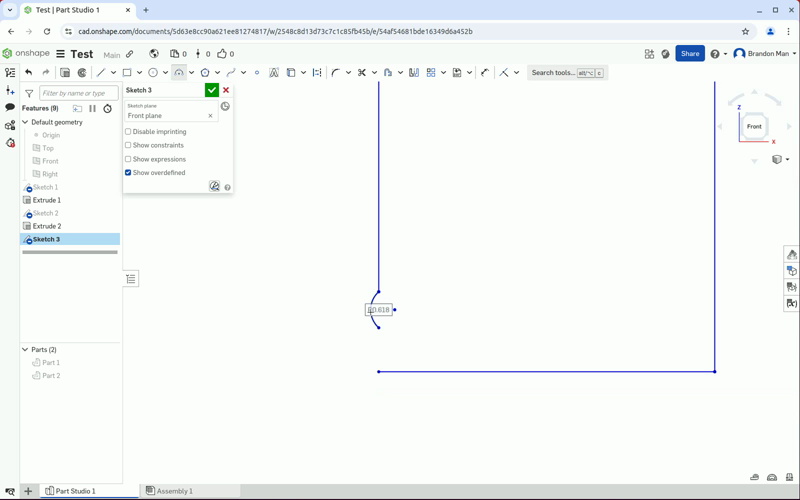
scroll(-6)
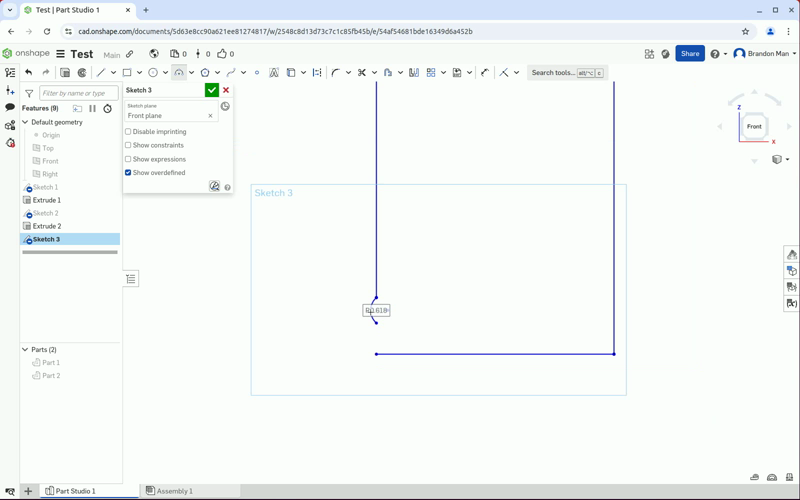
scroll(-6)
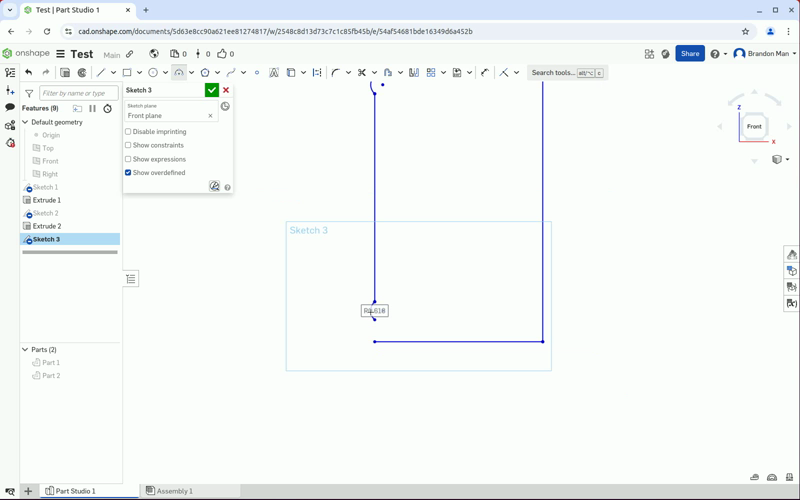
scroll(-6)
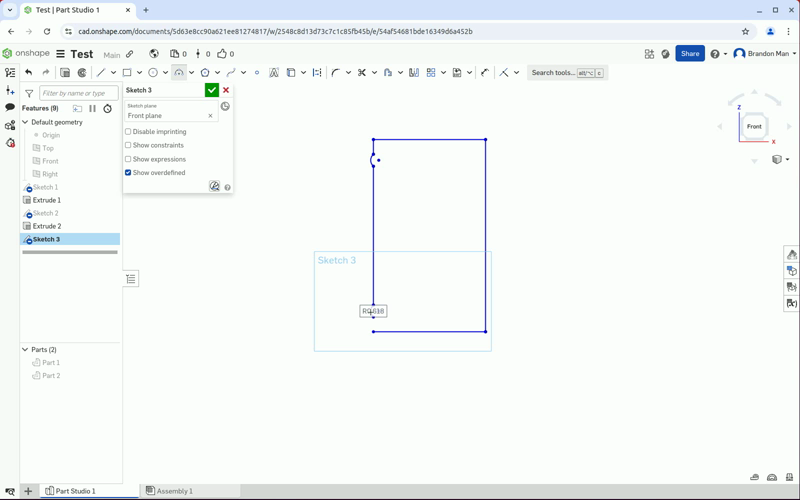
scroll(-6)
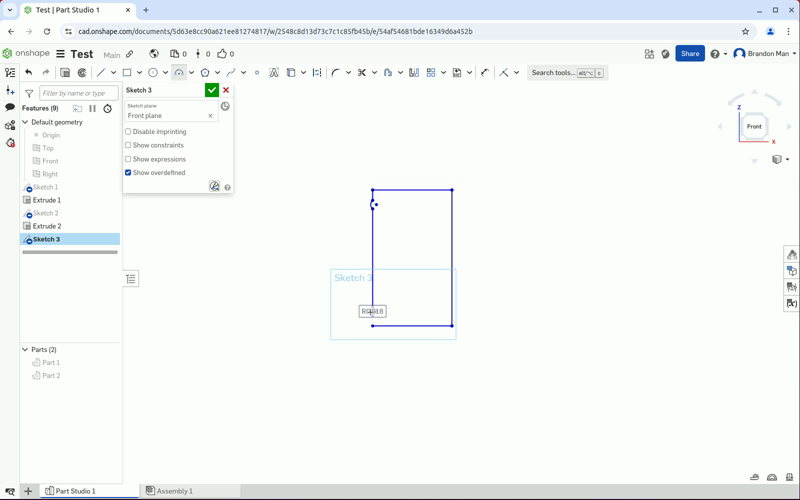
scroll(-6)
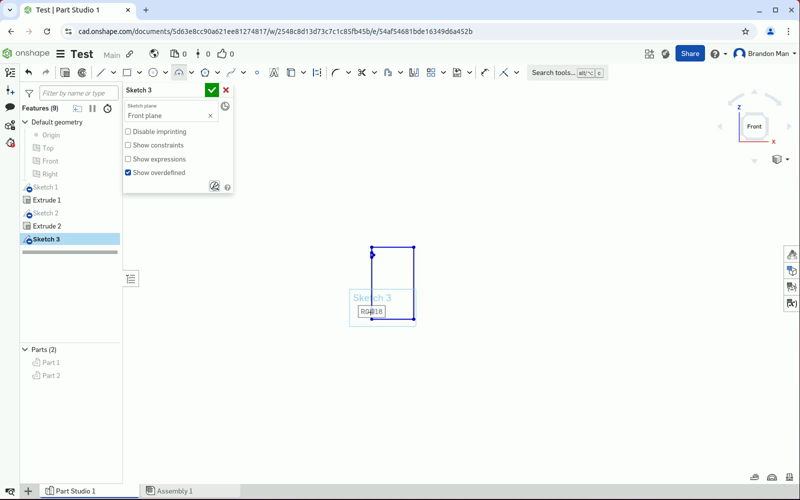
key_up(shift)
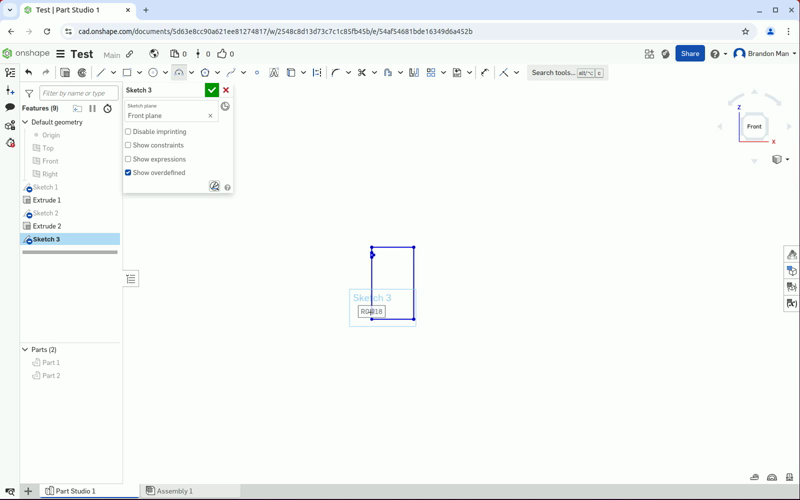
key(esc)
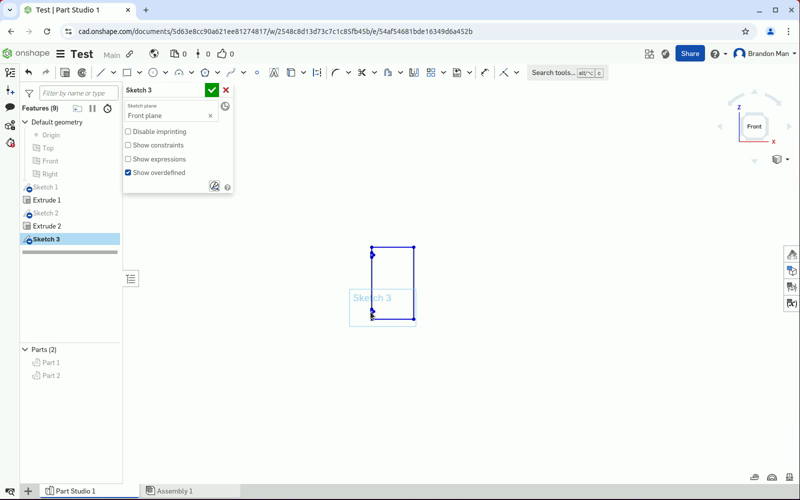
key(l)
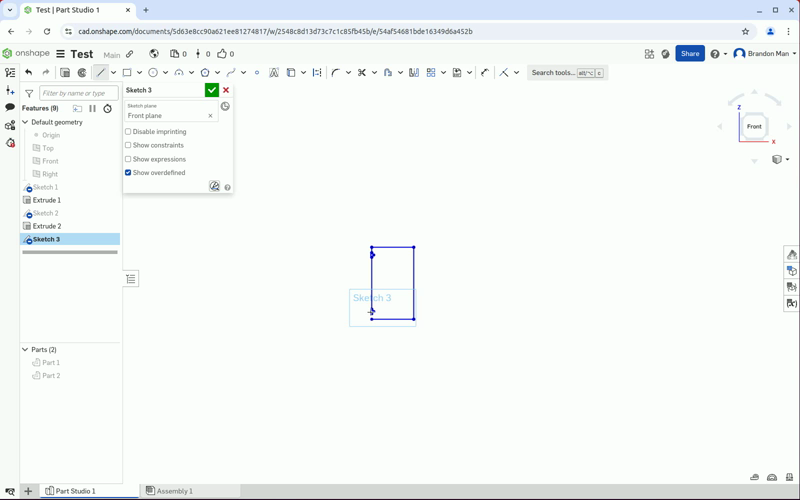
mouse_move(371, 313)
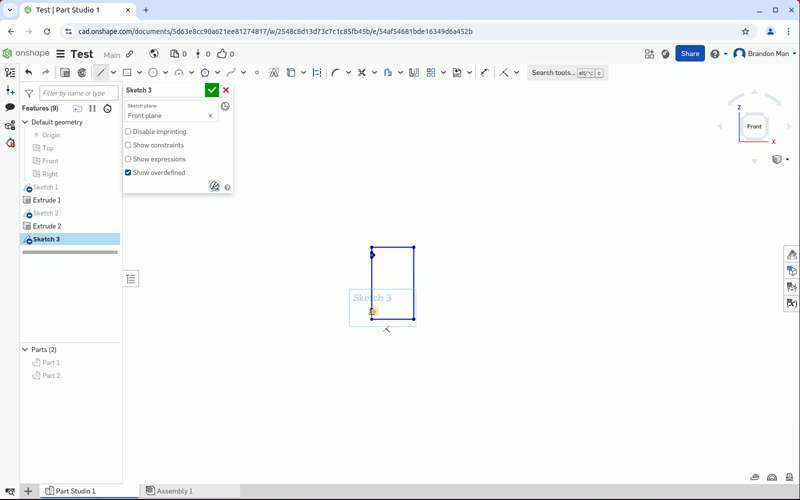
scroll(6)
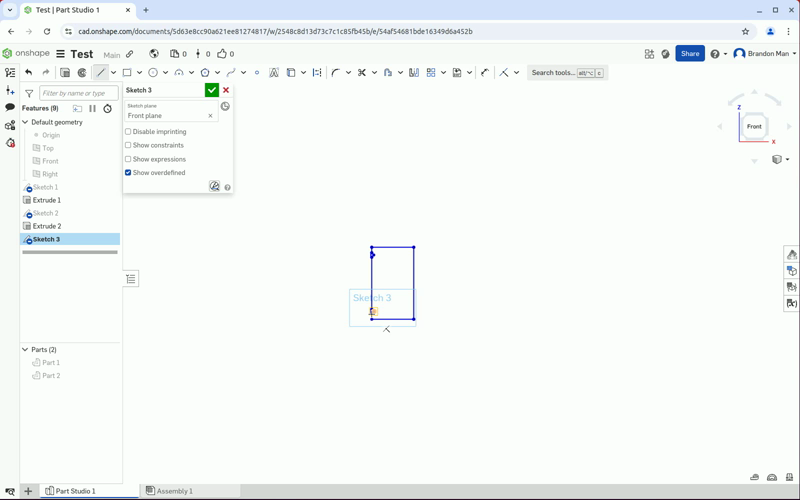
scroll(6)
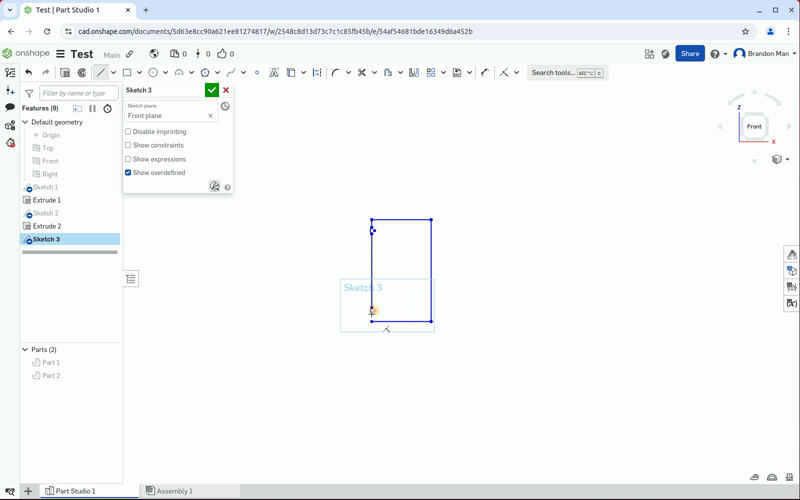
scroll(6)
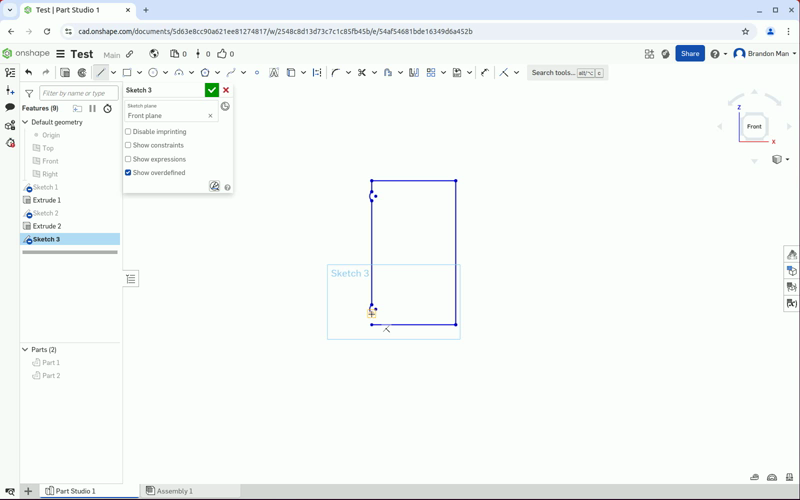
scroll(6)
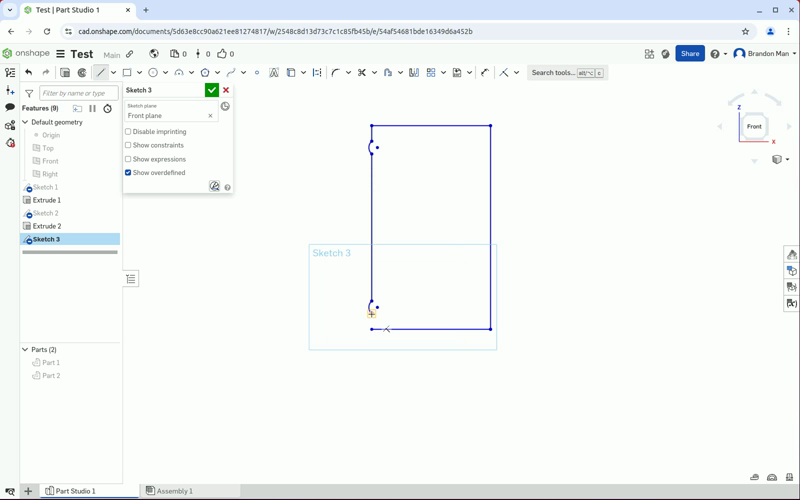
scroll(6)
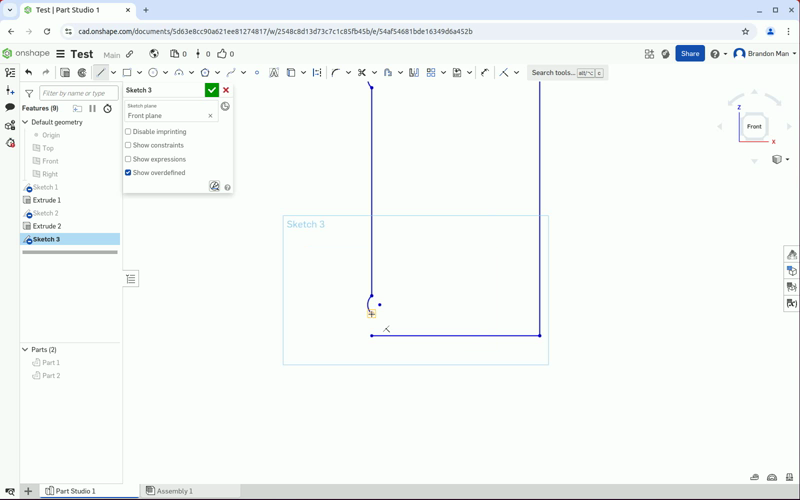
scroll(6)
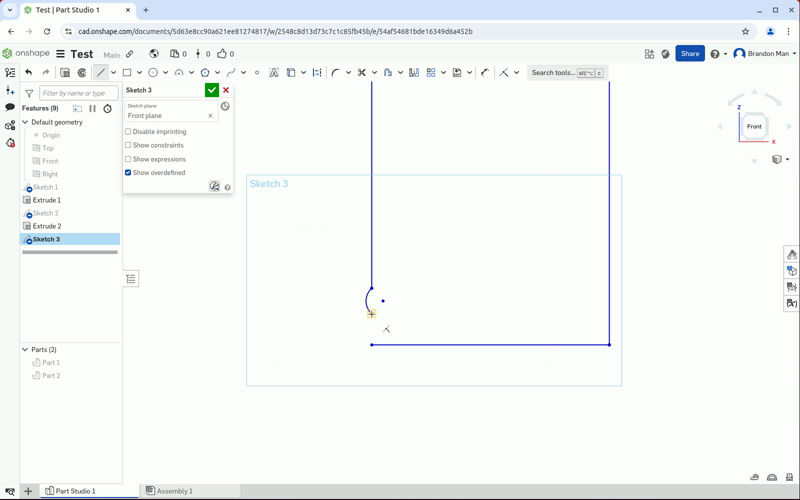
scroll(6)
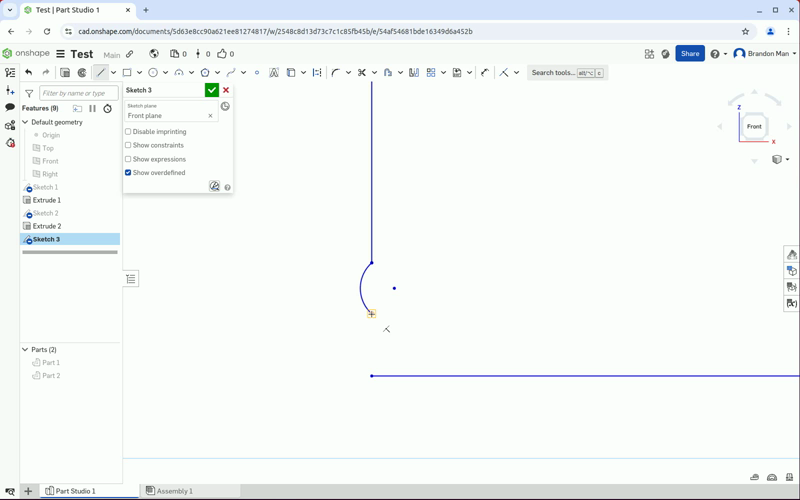
click(371, 313)
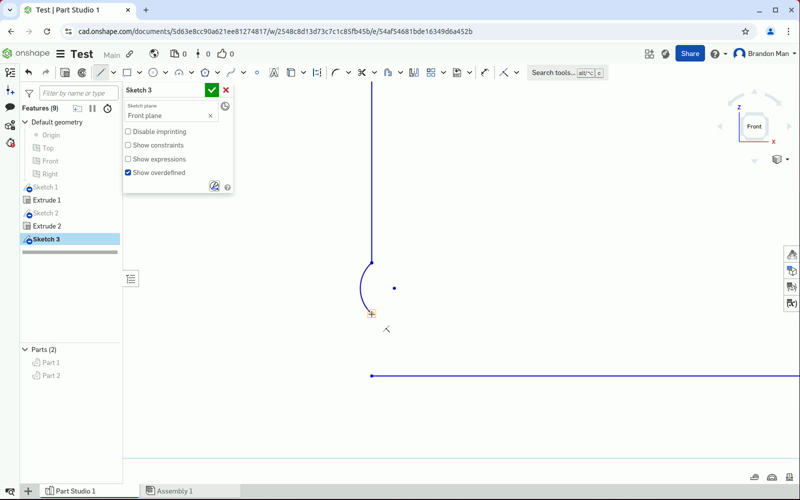
scroll(-6)
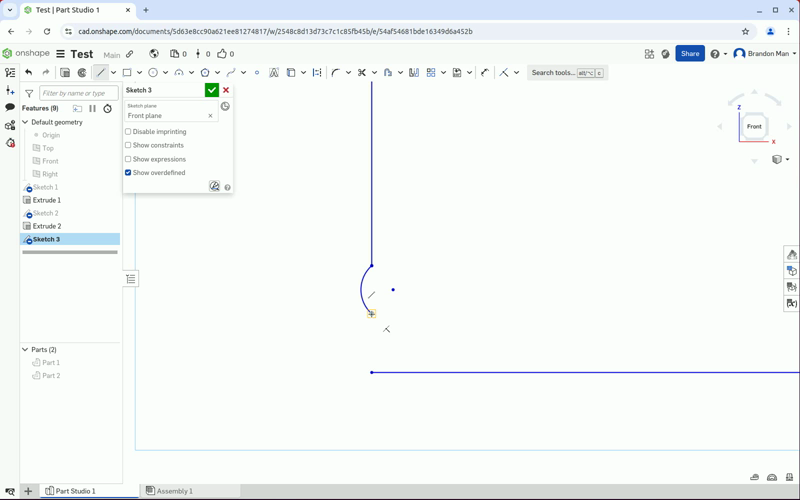
scroll(-6)
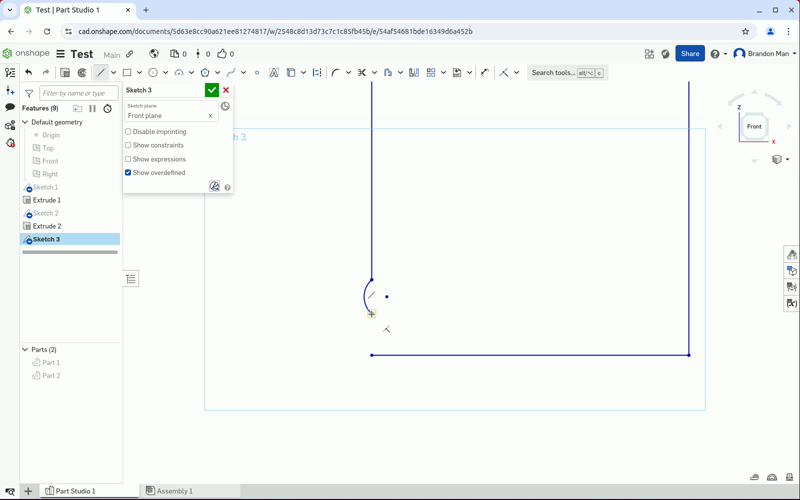
scroll(-6)
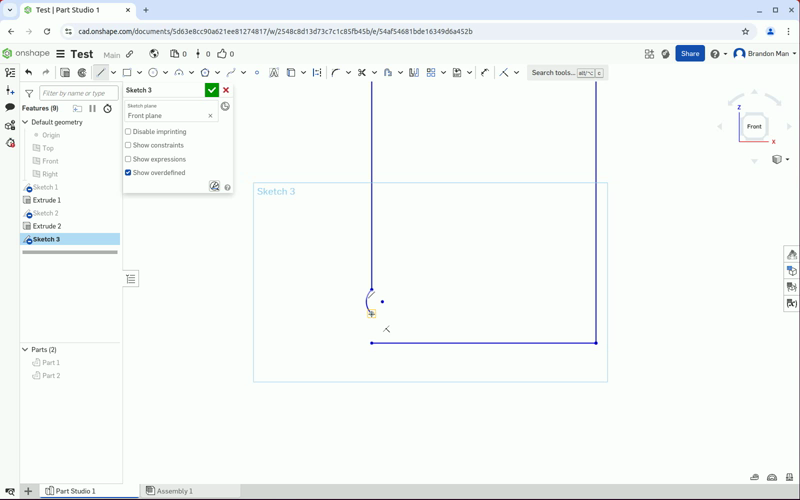
scroll(-6)
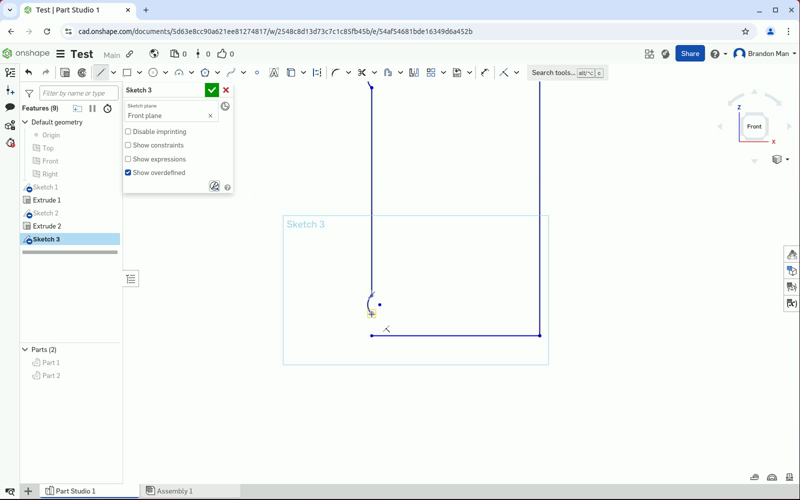
scroll(-6)
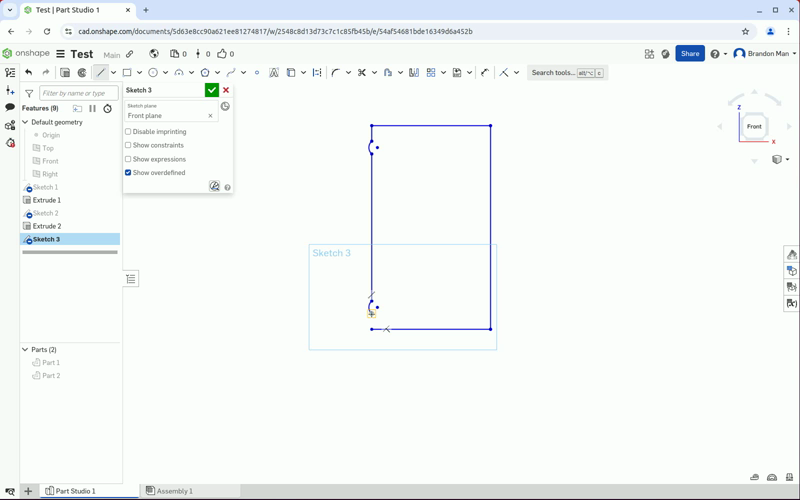
scroll(-6)
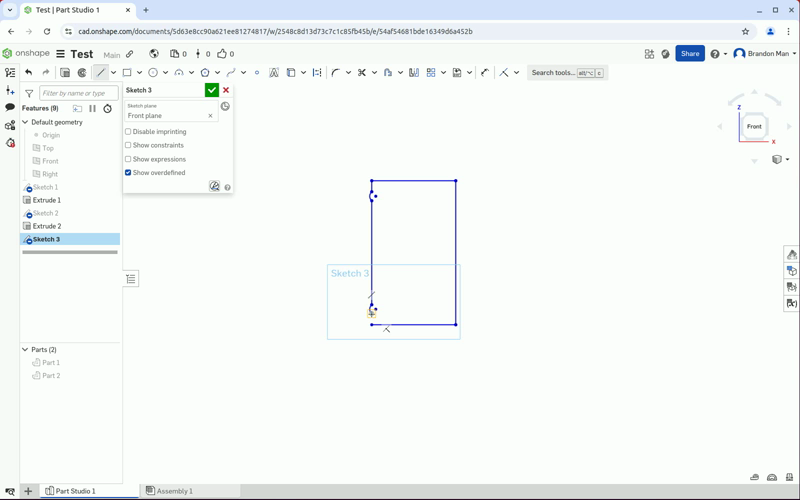
scroll(-6)
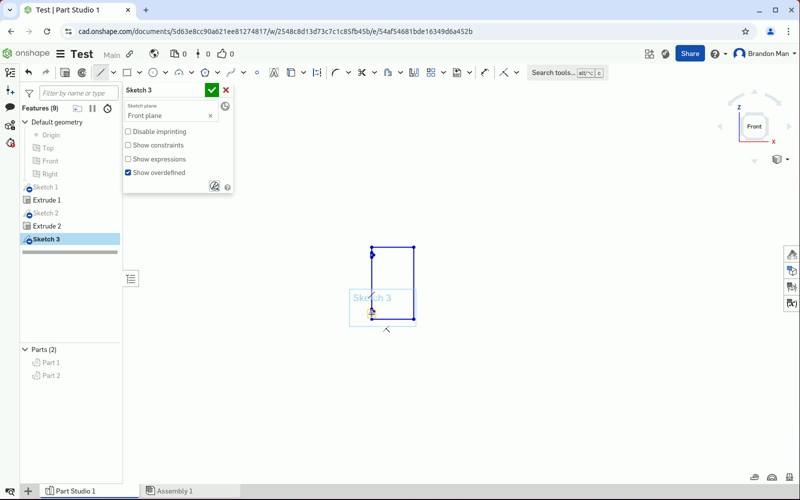
mouse_move(401, 313)
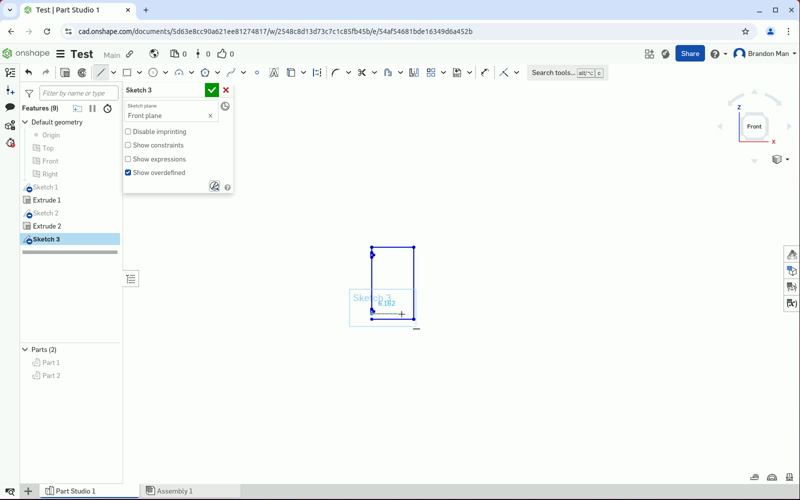
key_down(shift)
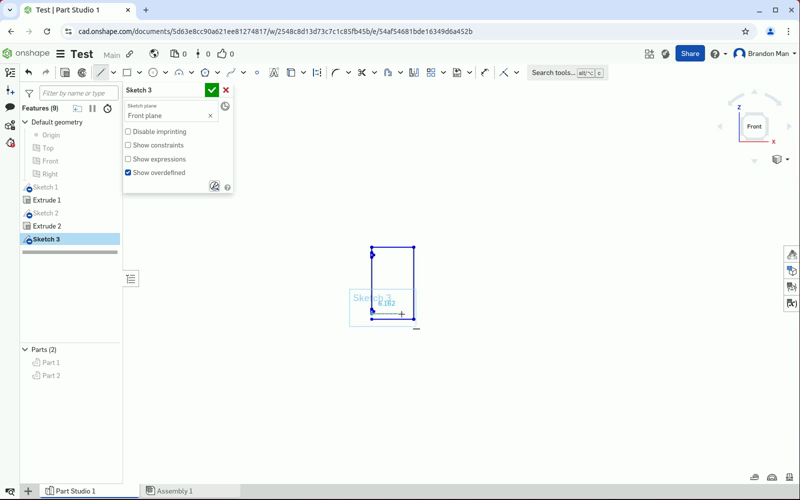
mouse_move(371, 319)
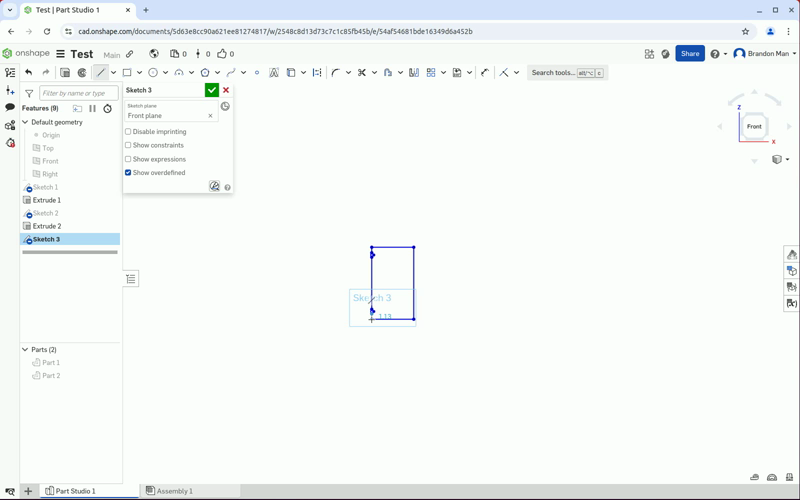
scroll(6)
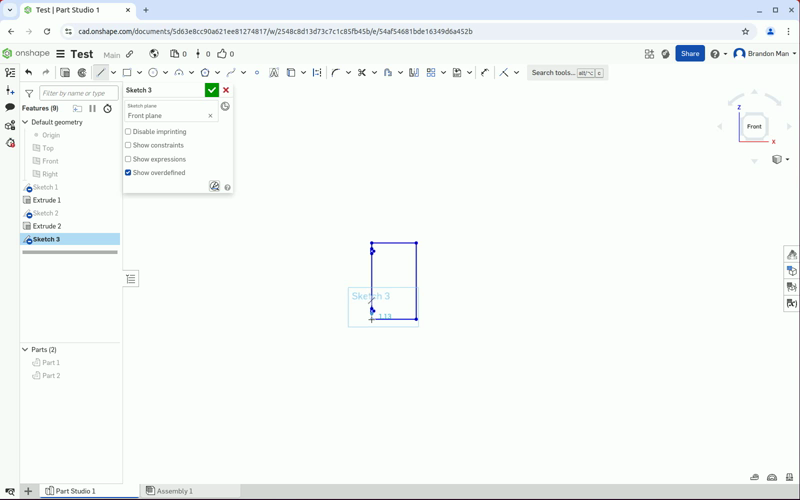
scroll(6)
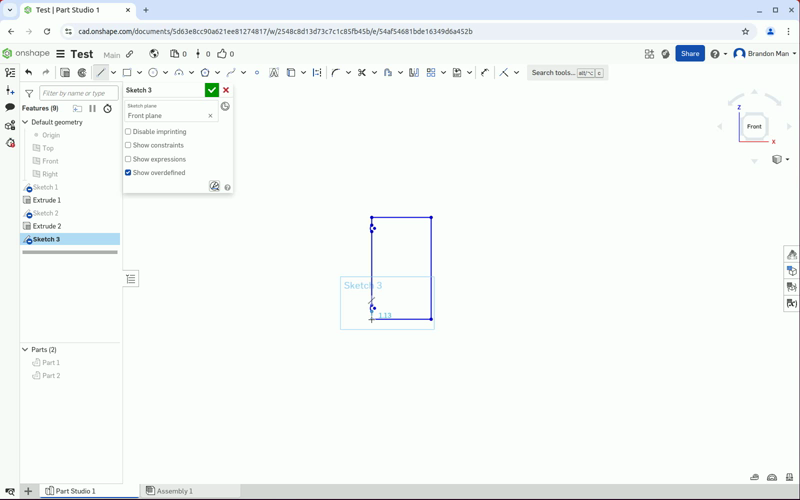
scroll(6)
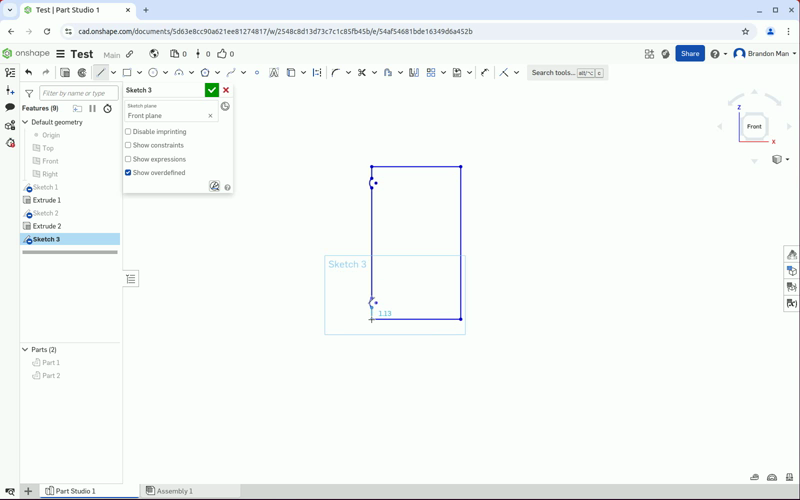
scroll(6)
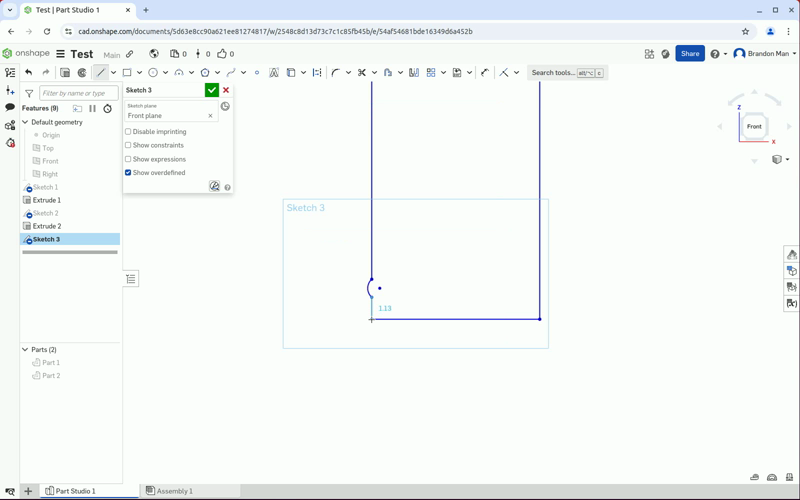
scroll(6)
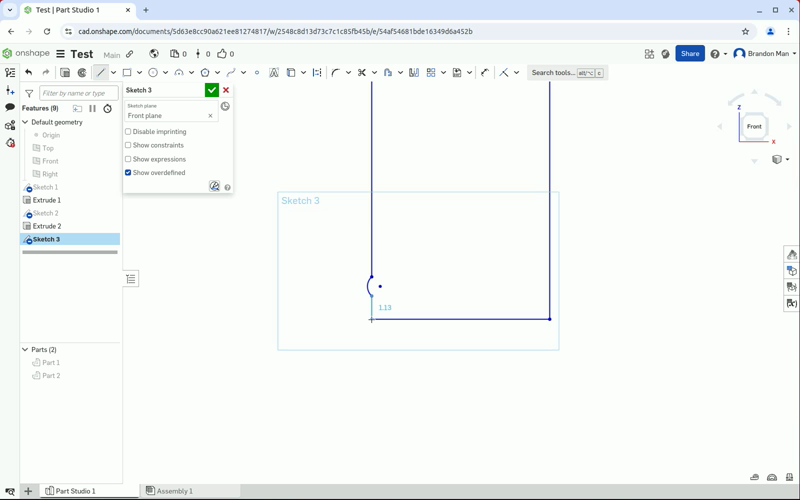
scroll(6)
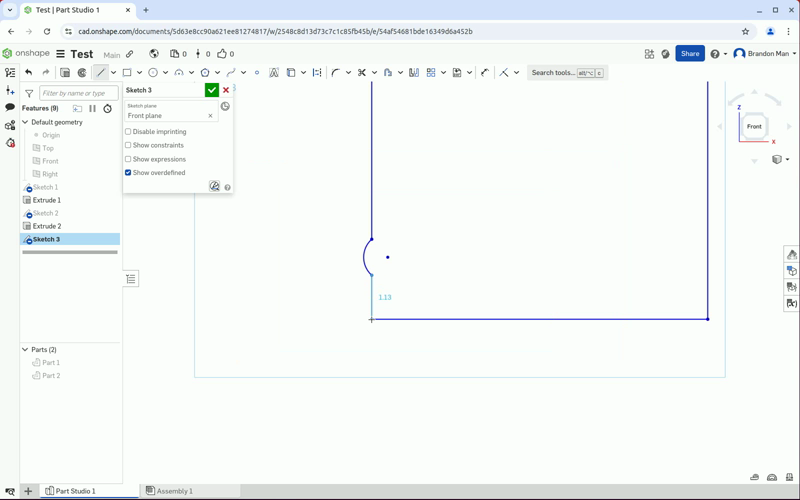
scroll(6)
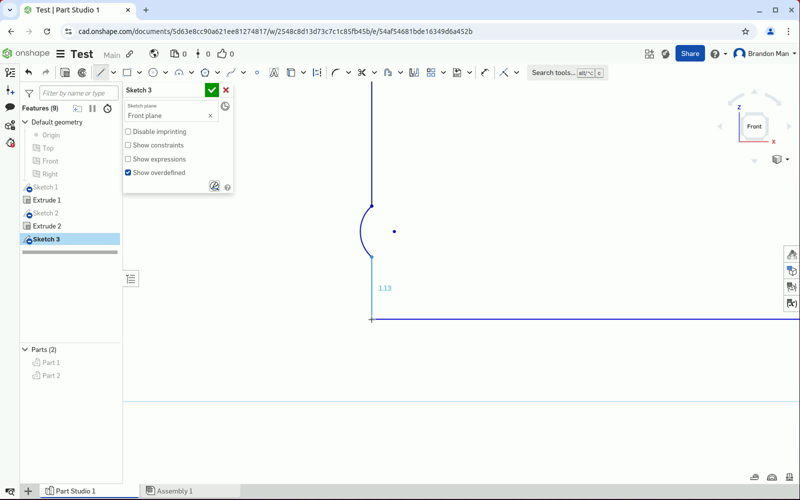
key_up(shift)
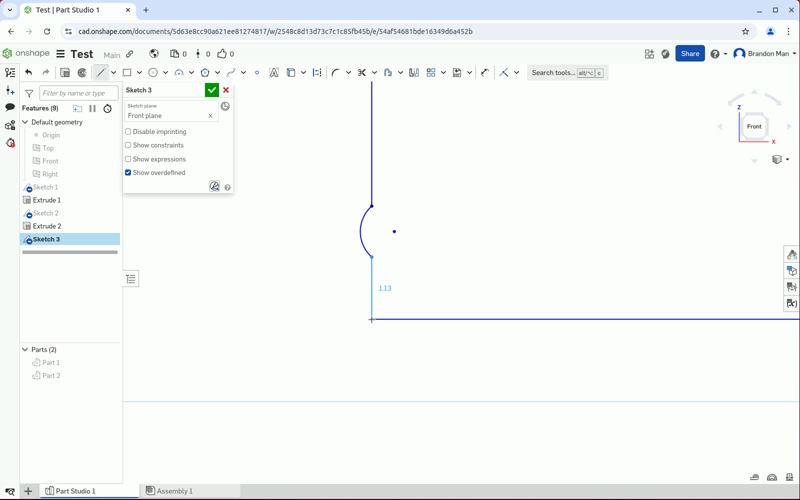
click(371, 319)
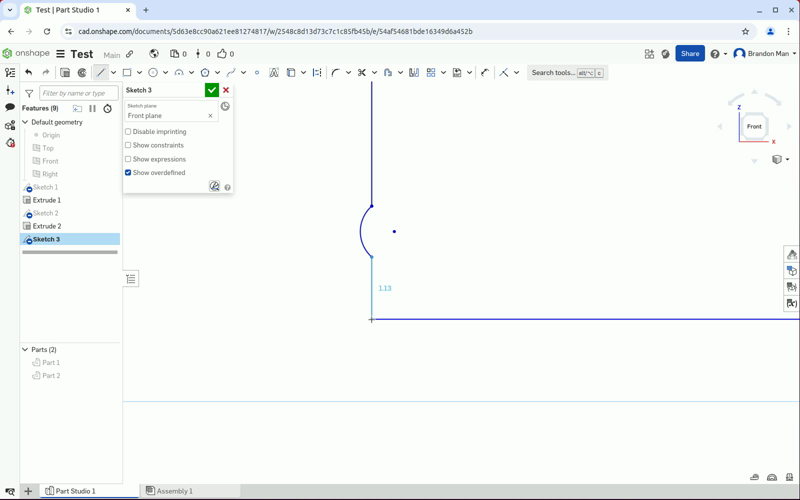
scroll(-6)
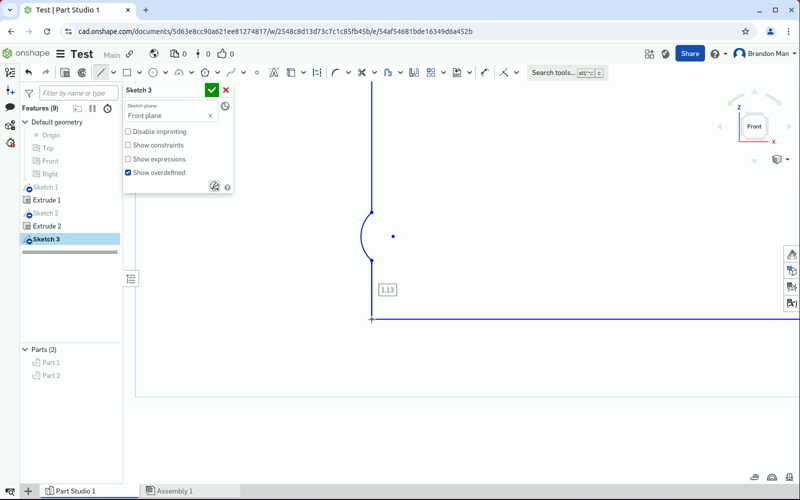
scroll(-6)
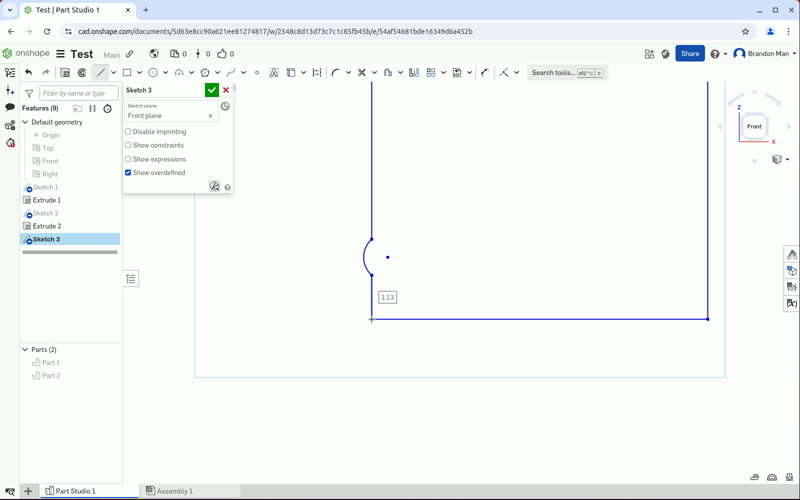
scroll(-6)
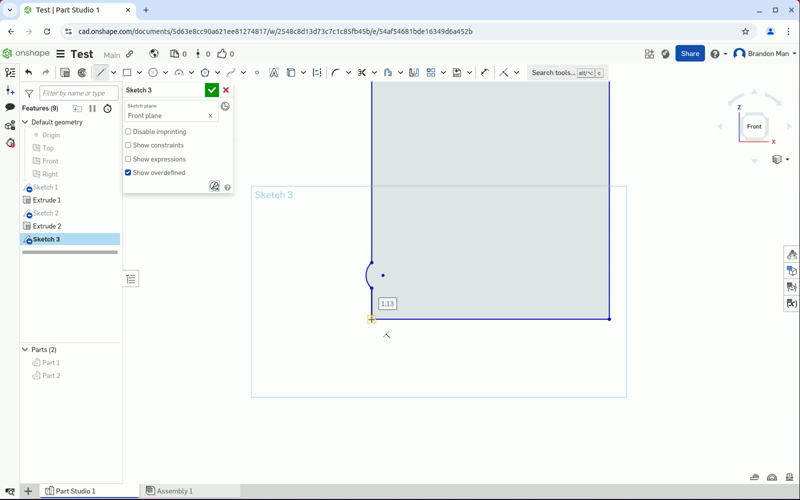
scroll(-6)
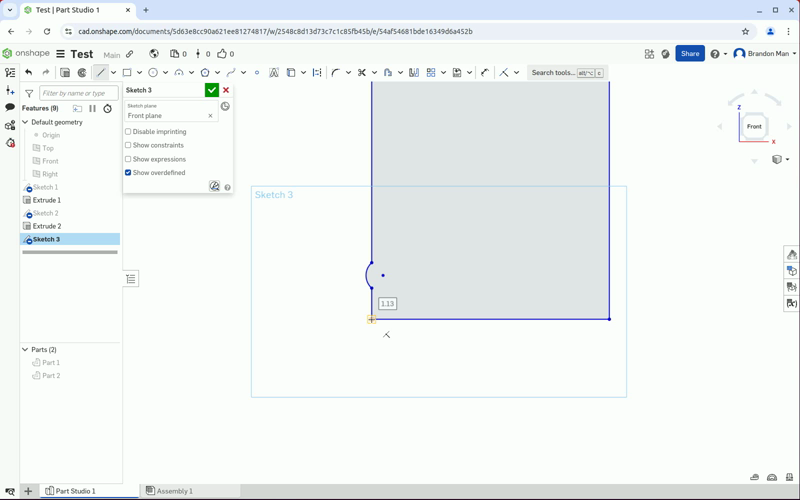
scroll(-6)
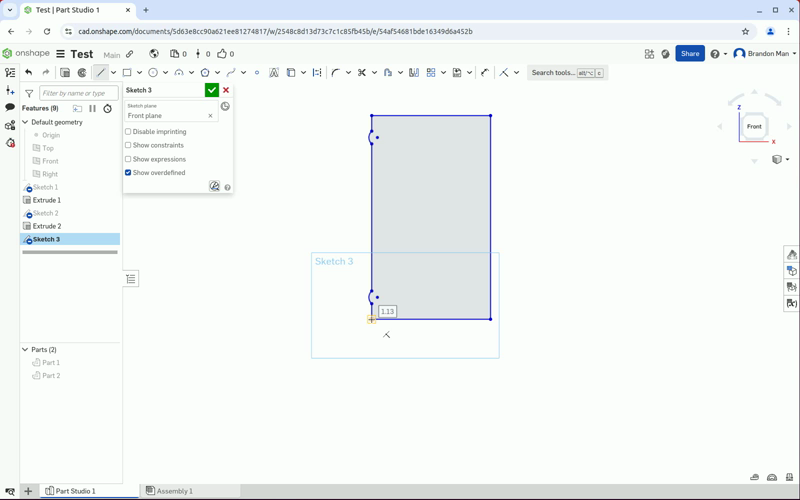
scroll(-6)
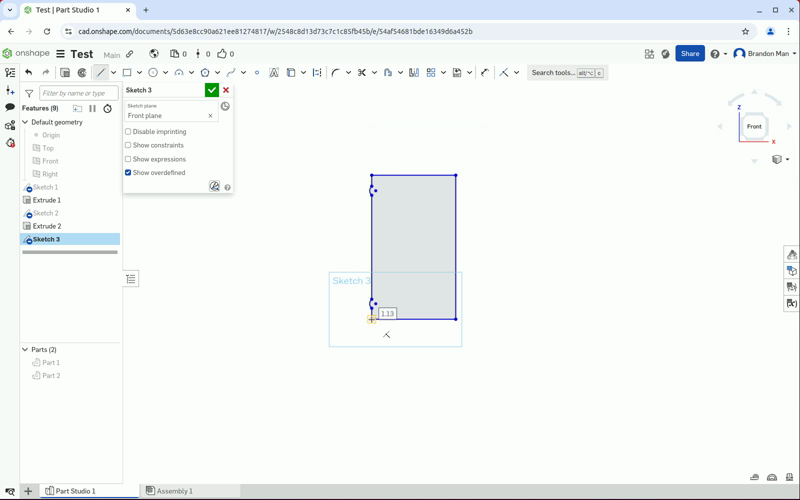
scroll(-6)
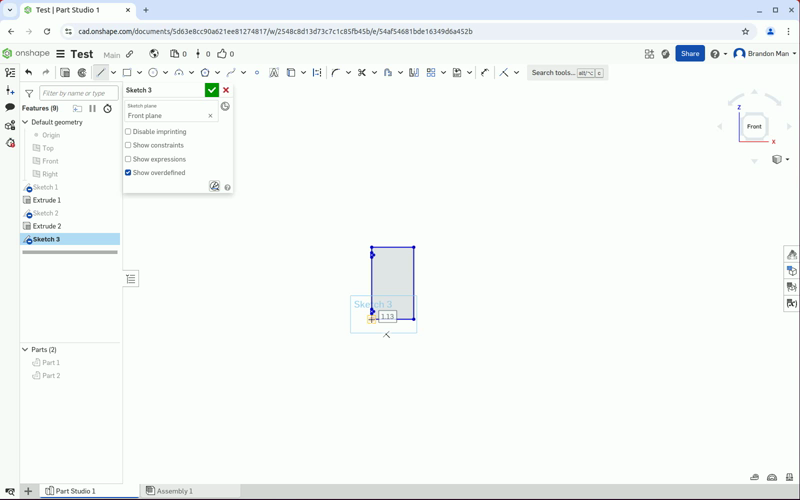
key(esc)
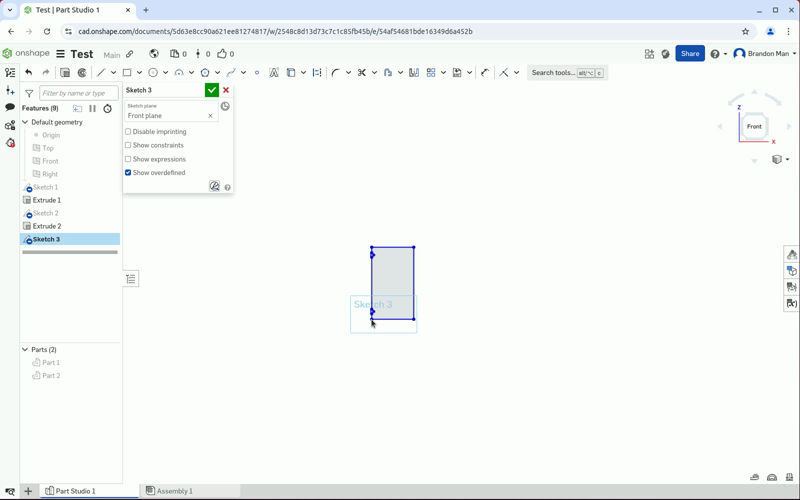
mouse_move(382, 290)
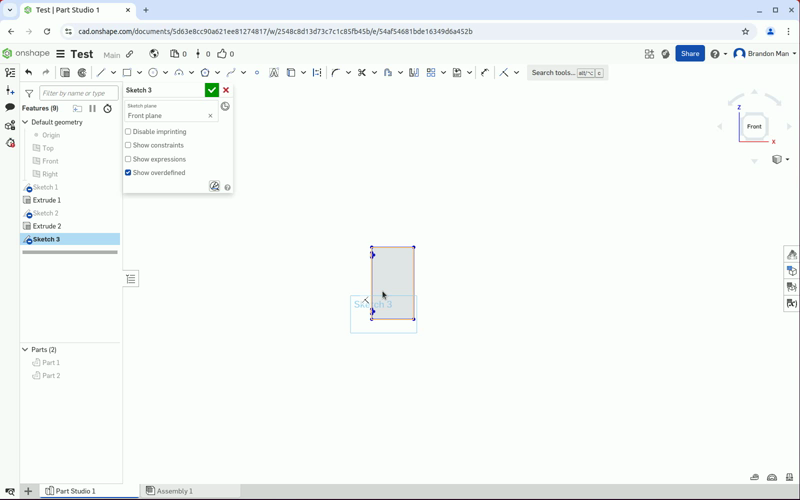
click(382, 290)
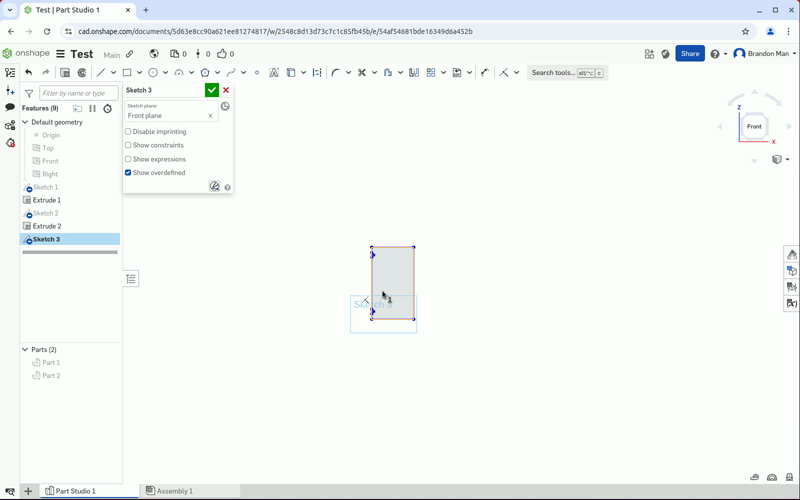
mouse_move(73, 352)
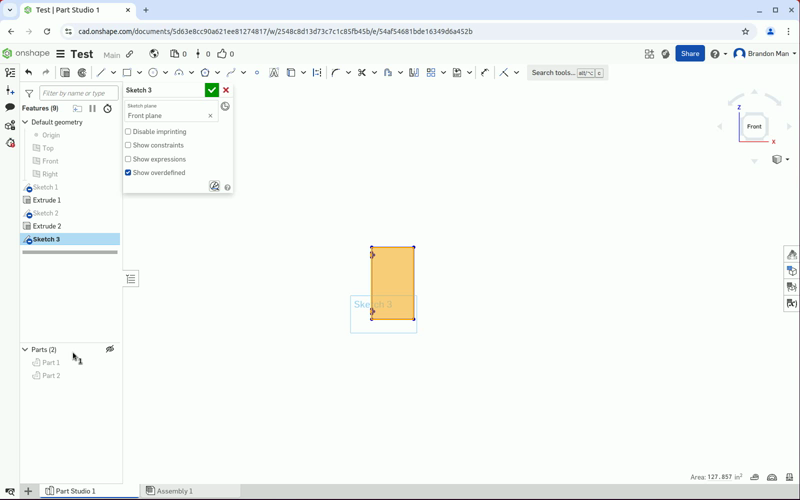
key(shift+y)
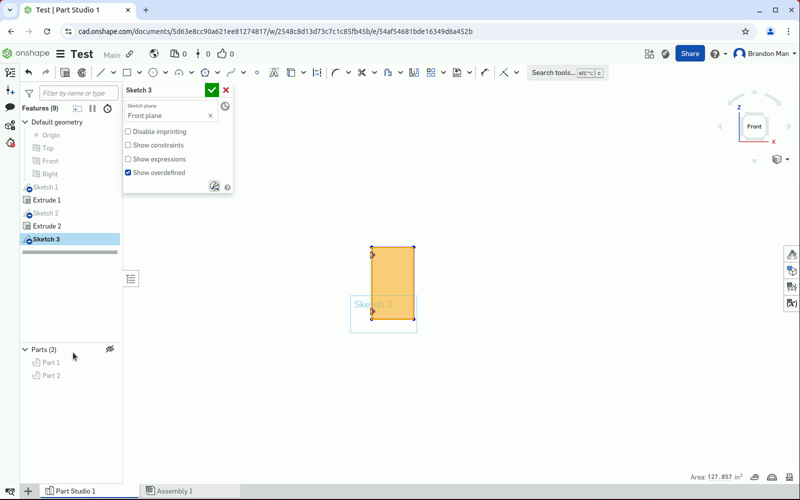
key(shift+e)
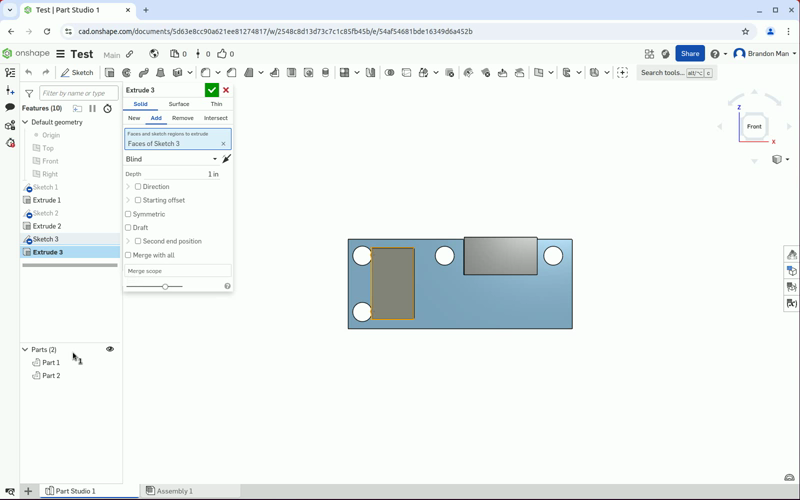
mouse_move(143, 106)
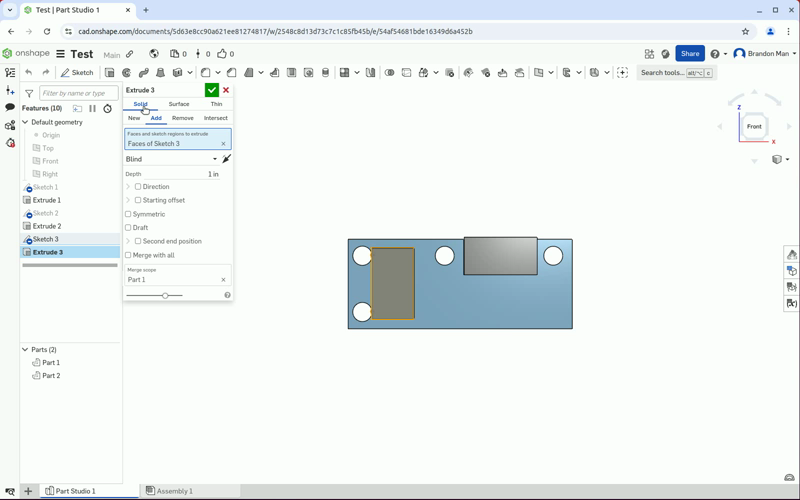
click(143, 106)
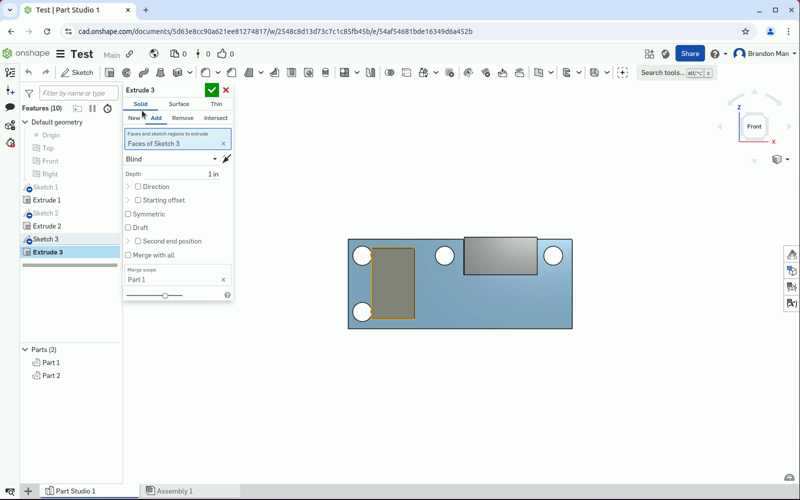
mouse_move(137, 120)
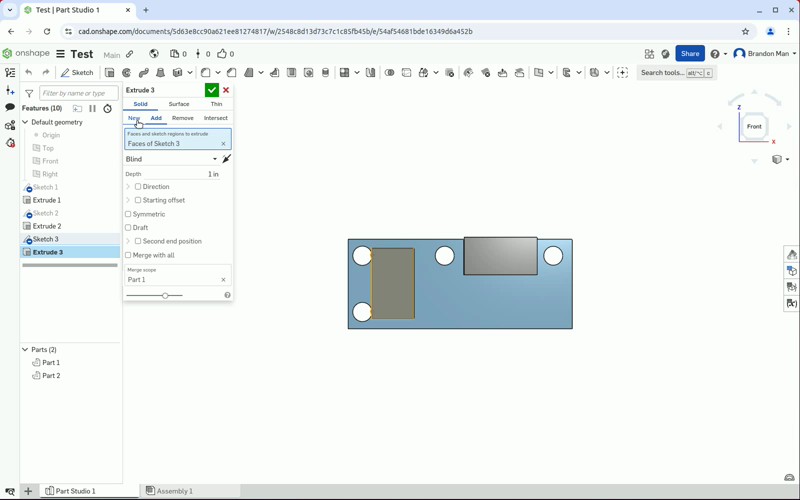
click(137, 120)
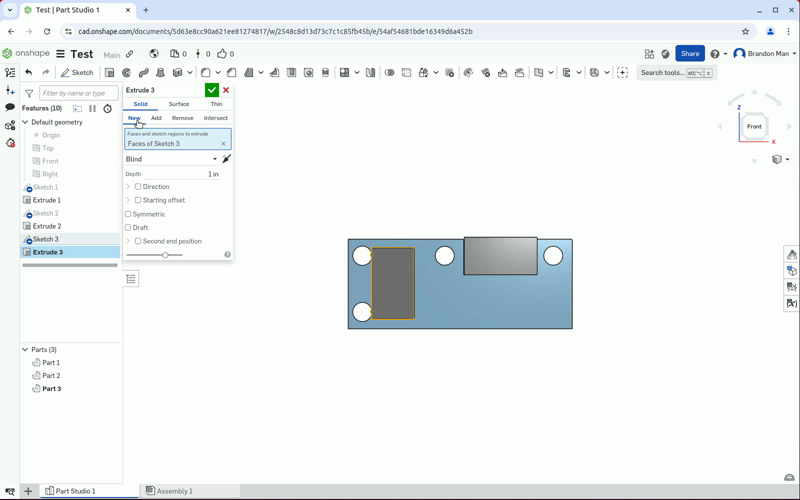
key(tab, 4)
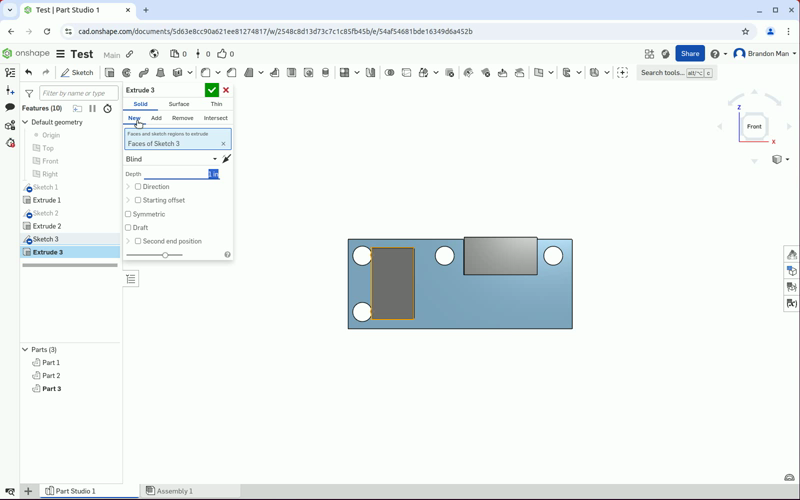
text(8.666)
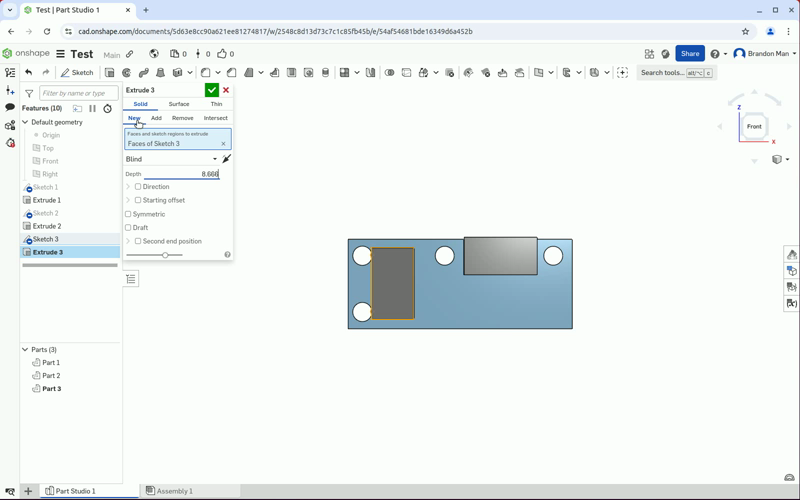
key(enter)
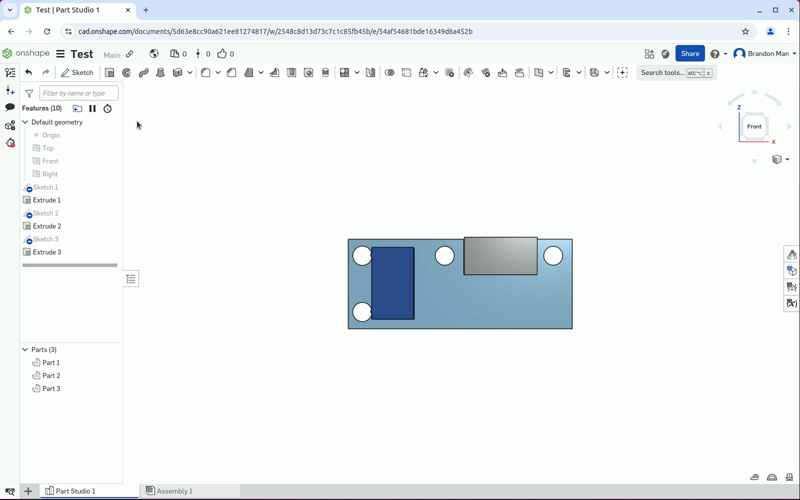
key(shift+h)
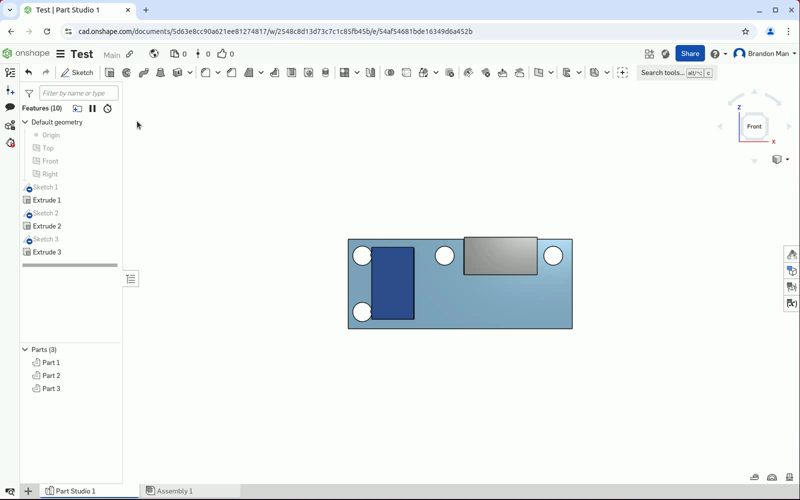
key(shift+h)
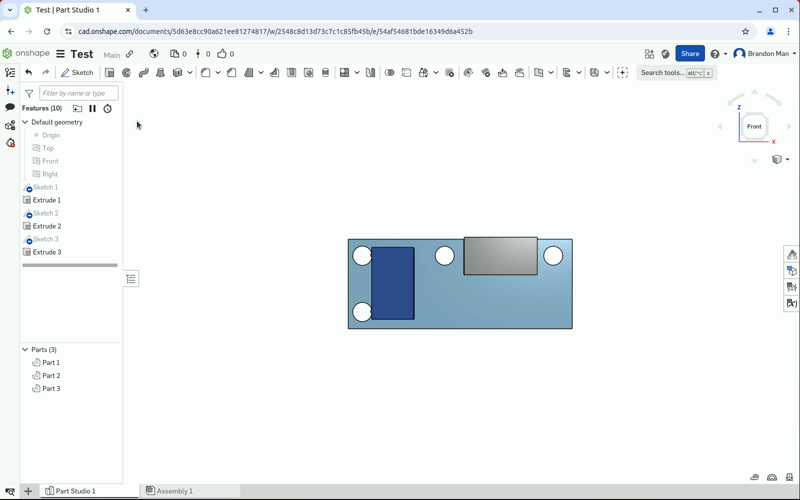
mouse_move(73, 189)
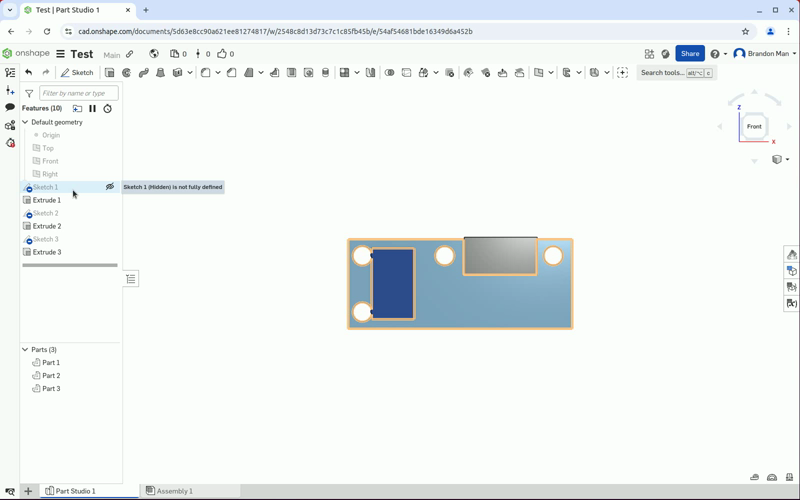
click(73, 189)
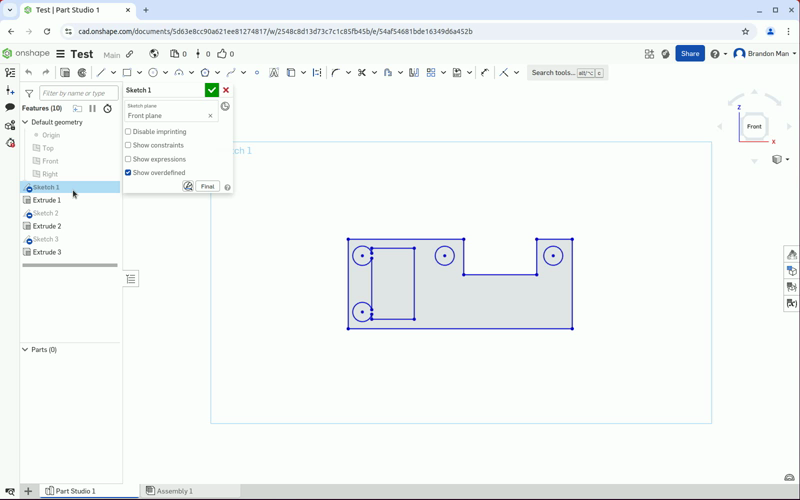
mouse_move(229, 92)
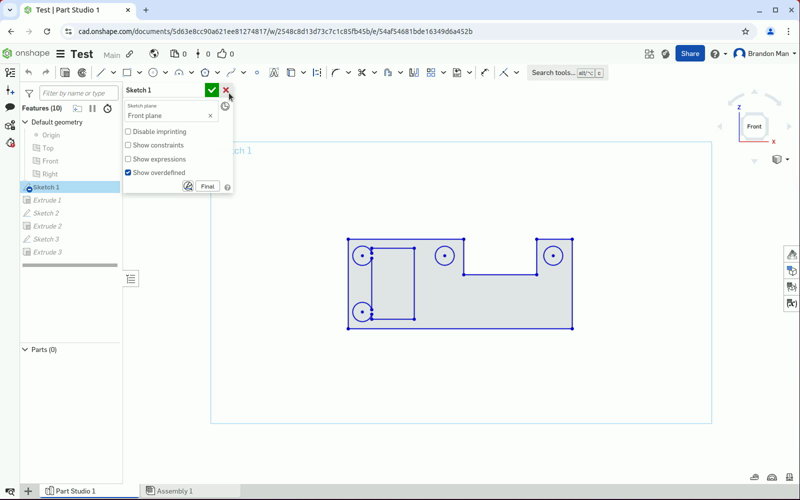
click(229, 92)
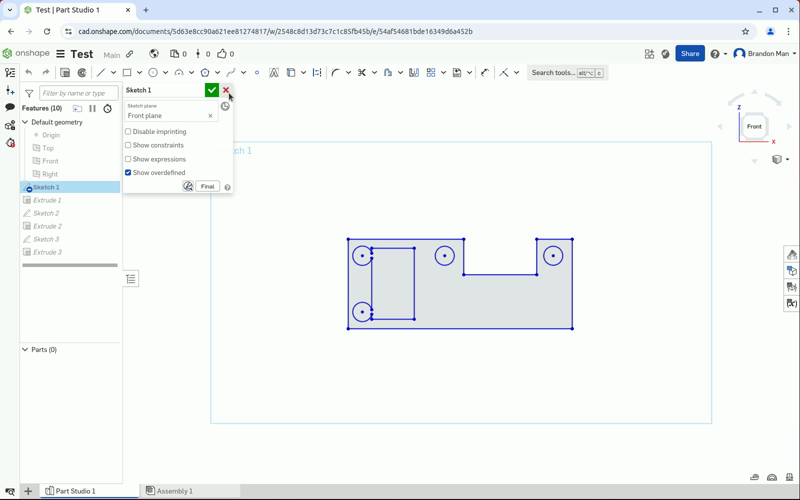
key(shift+s)
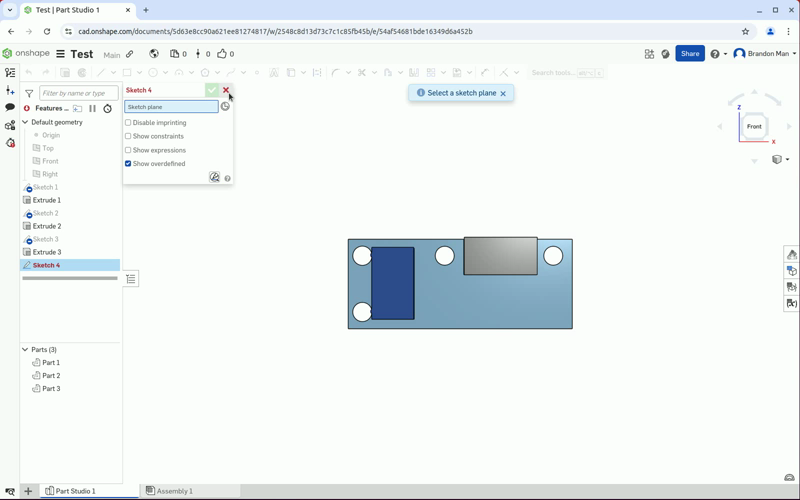
mouse_move(73, 163)
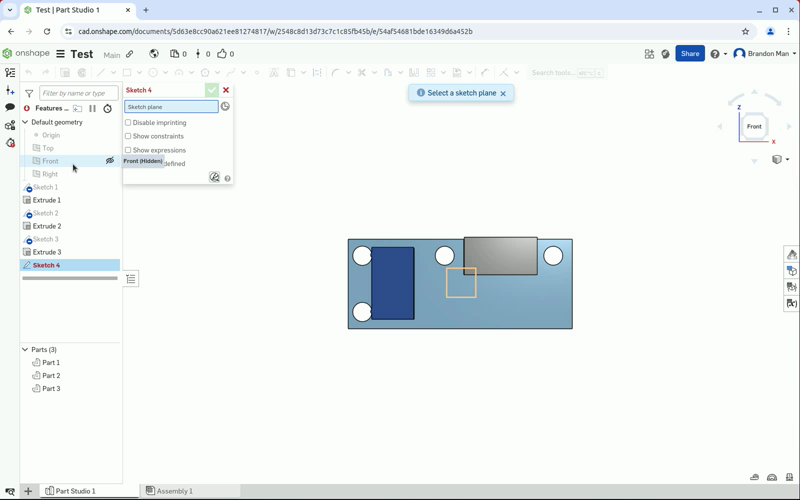
click(73, 163)
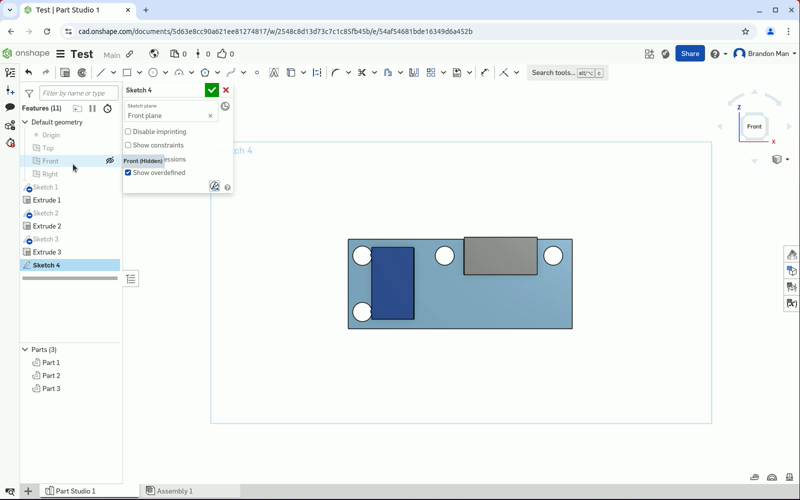
mouse_move(73, 352)
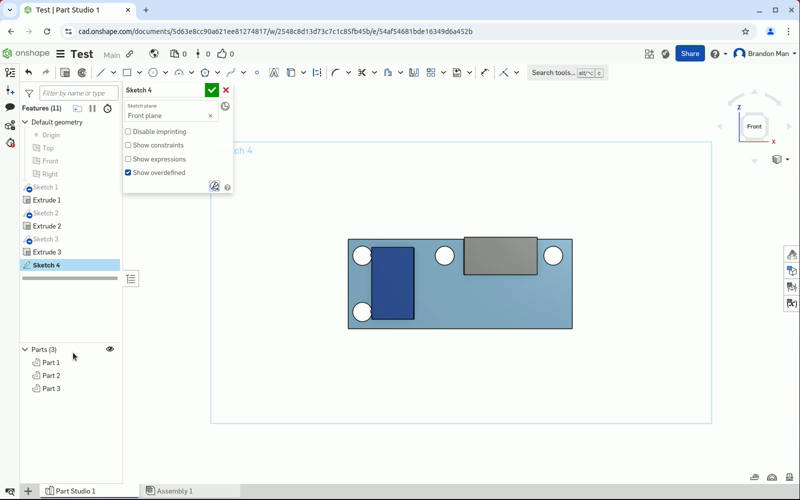
key(y)
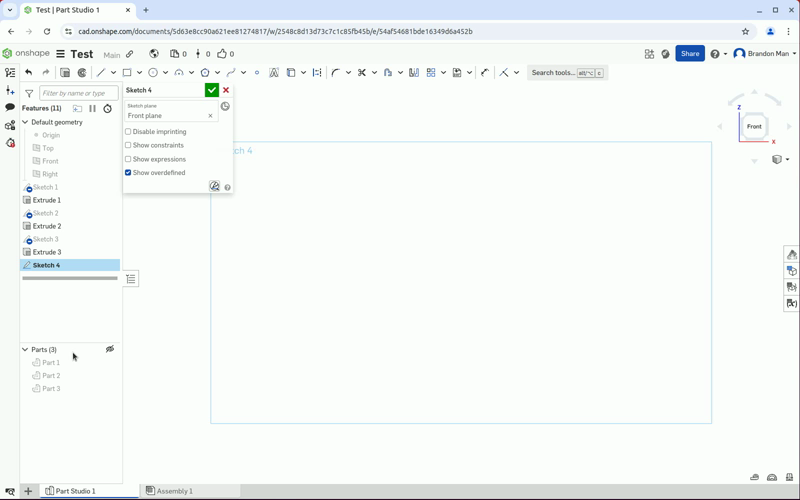
key(l)
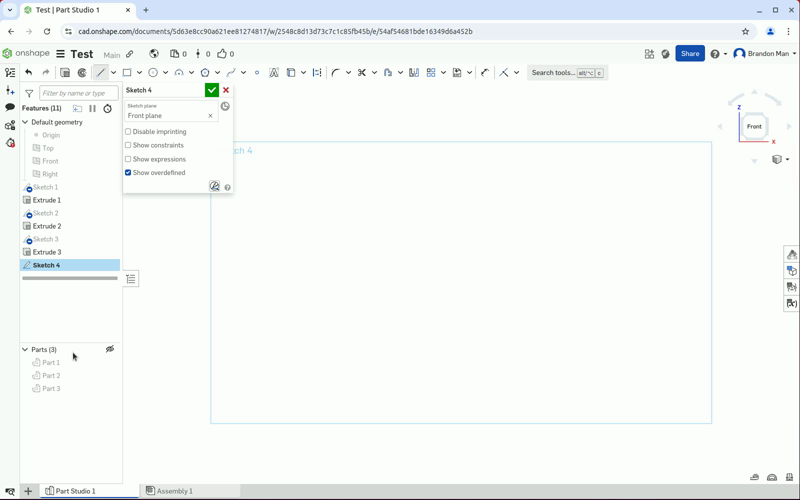
key_down(shift)
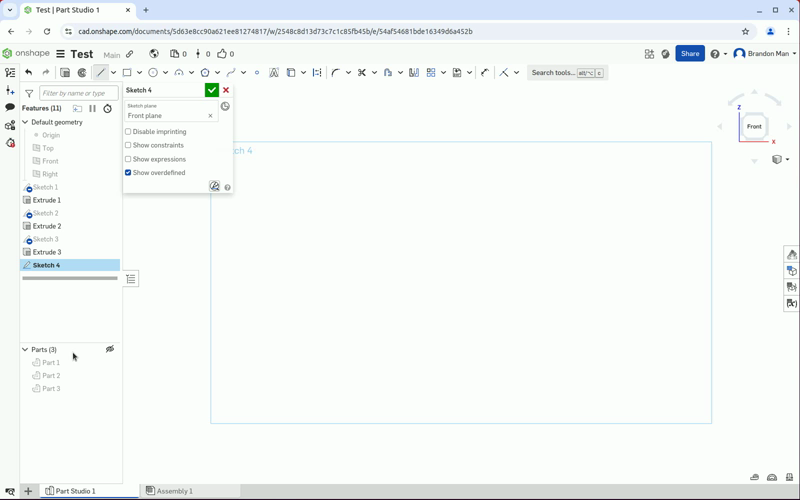
mouse_move(467, 237)
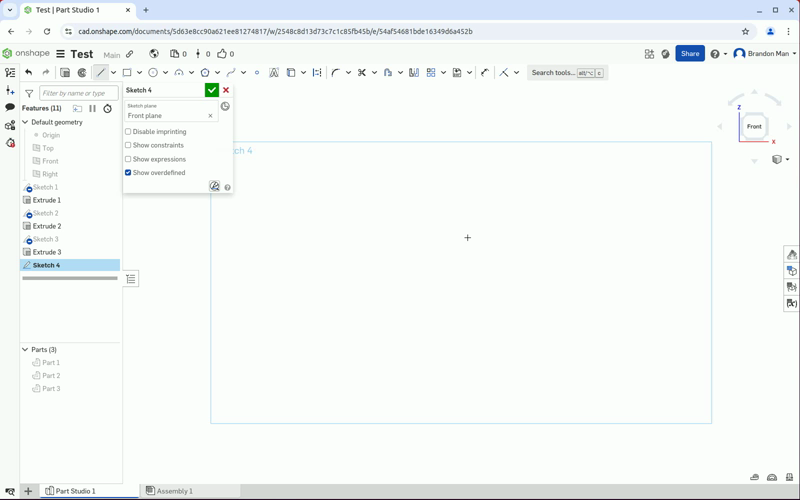
click(467, 237)
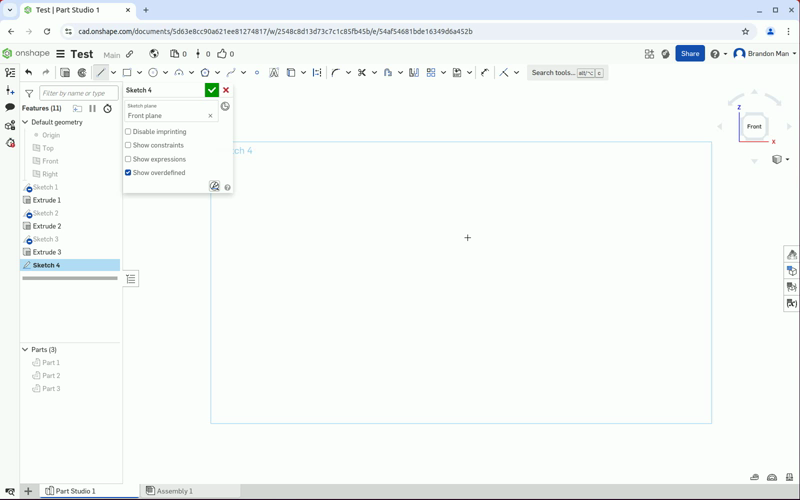
key_up(shift)
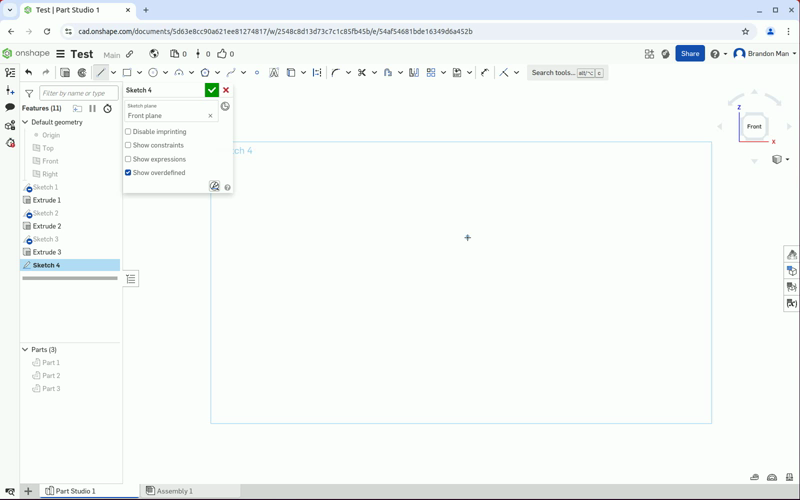
key_down(shift)
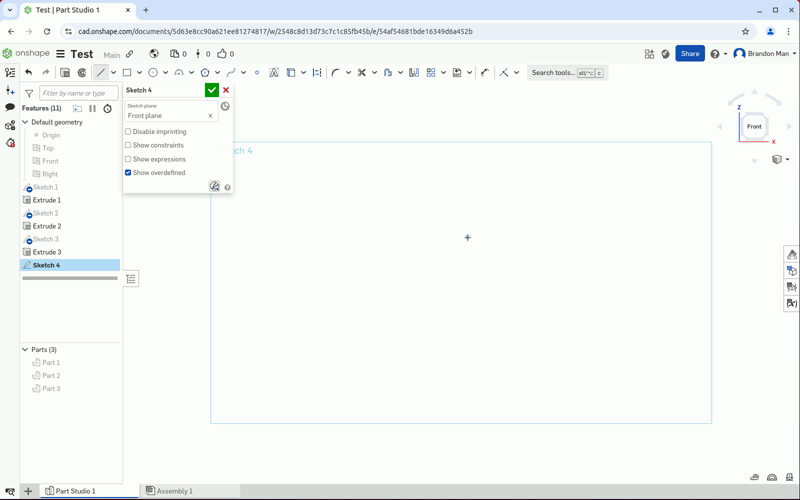
mouse_move(497, 237)
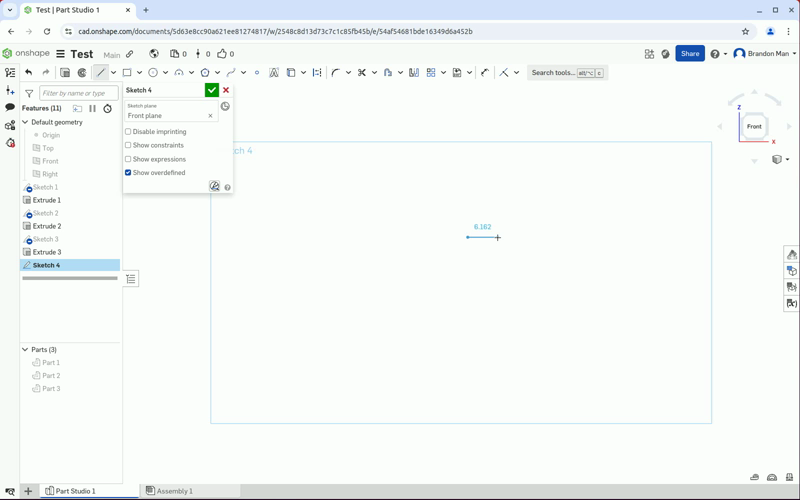
mouse_move(469, 237)
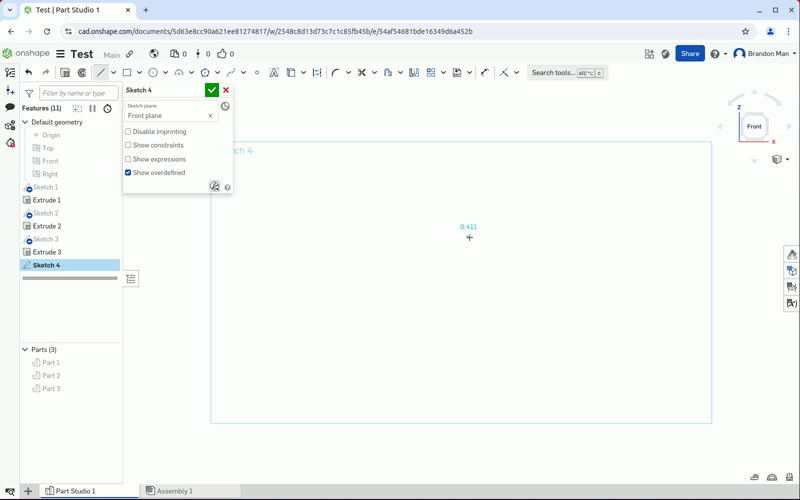
scroll(6)
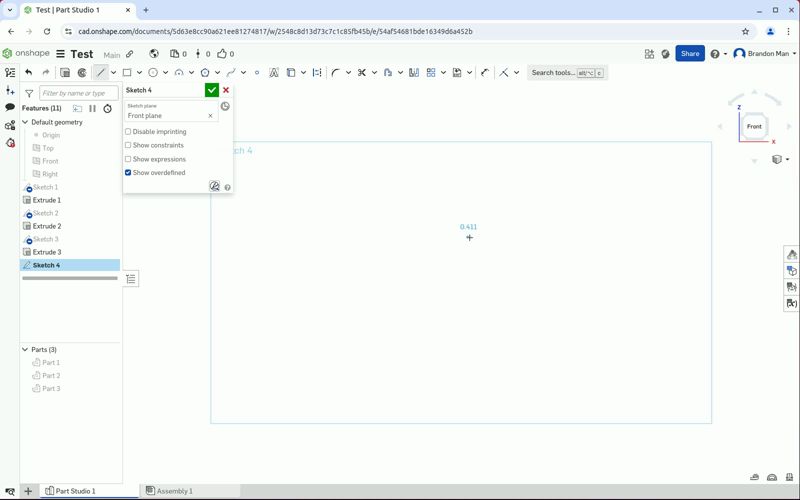
scroll(6)
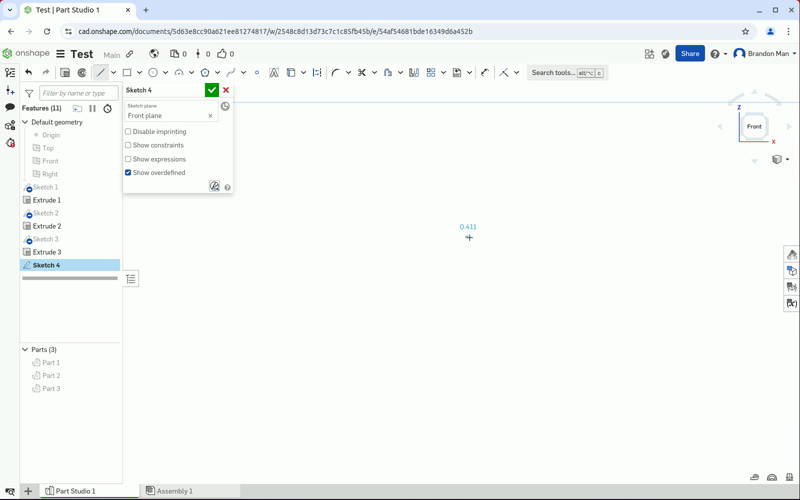
scroll(6)
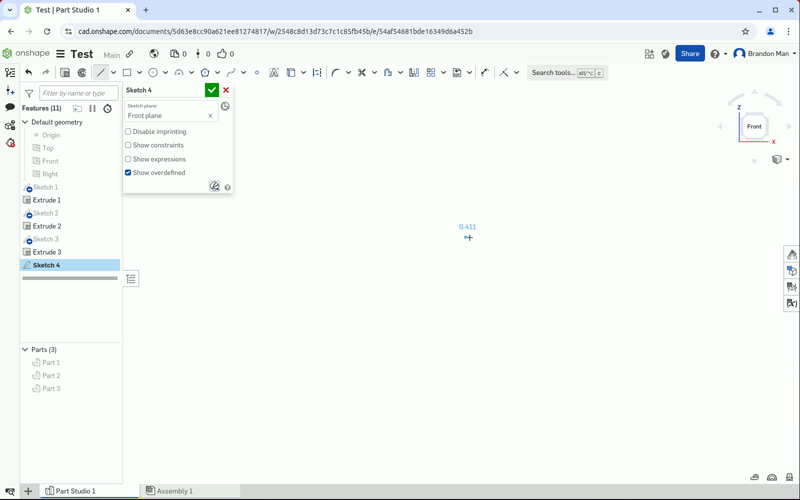
scroll(6)
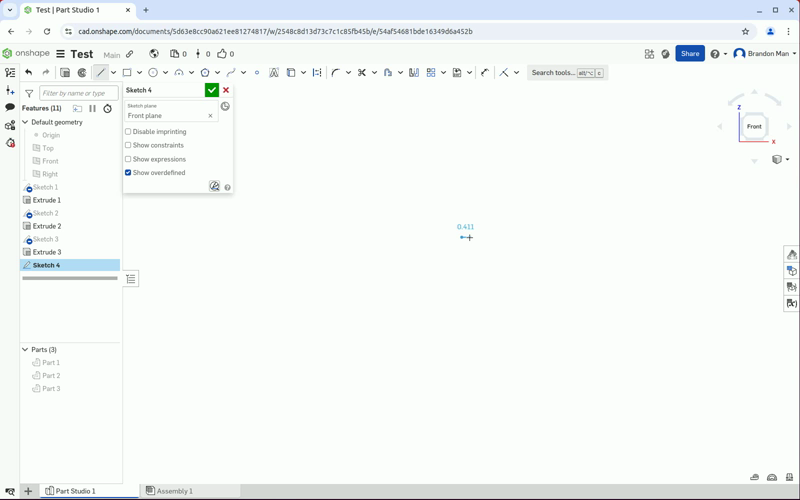
scroll(6)
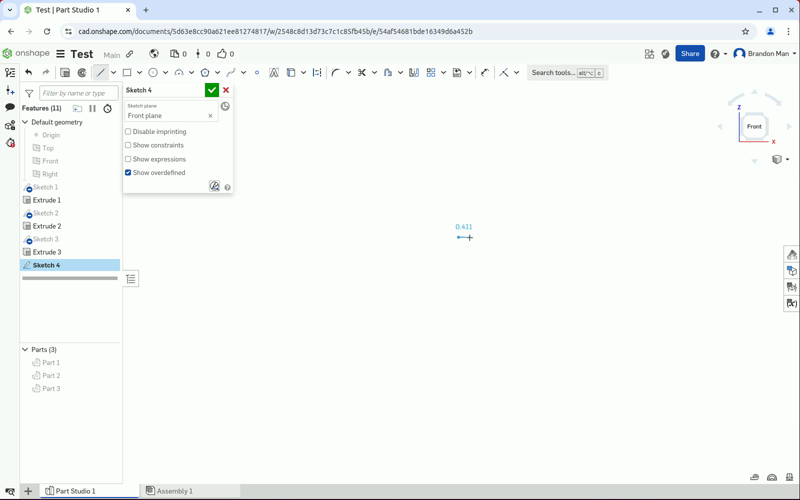
scroll(6)
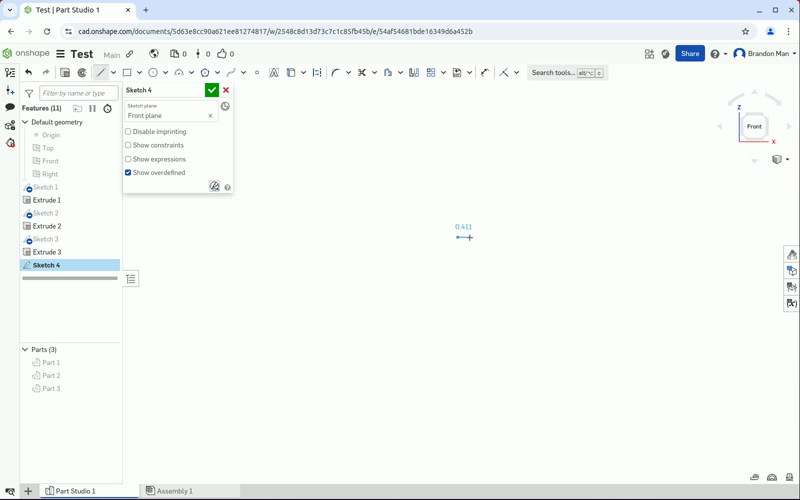
scroll(6)
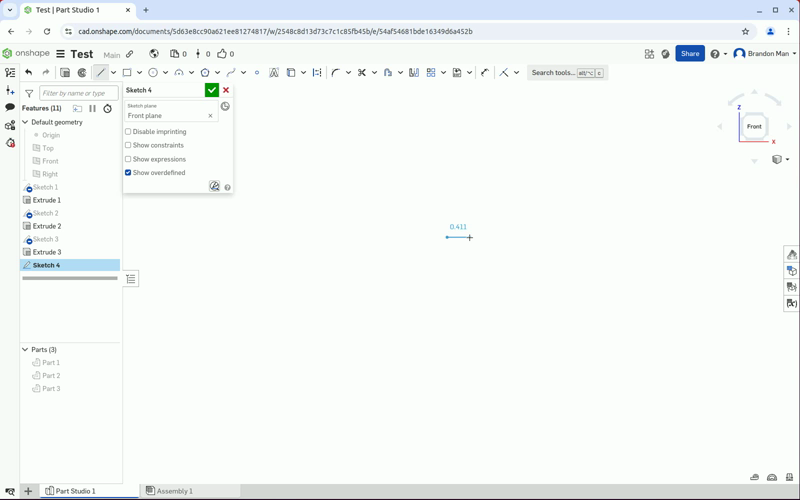
click(469, 237)
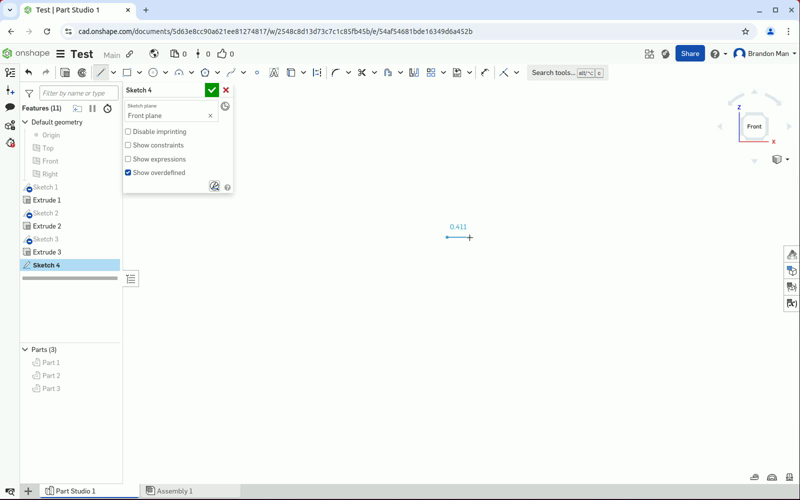
scroll(-6)
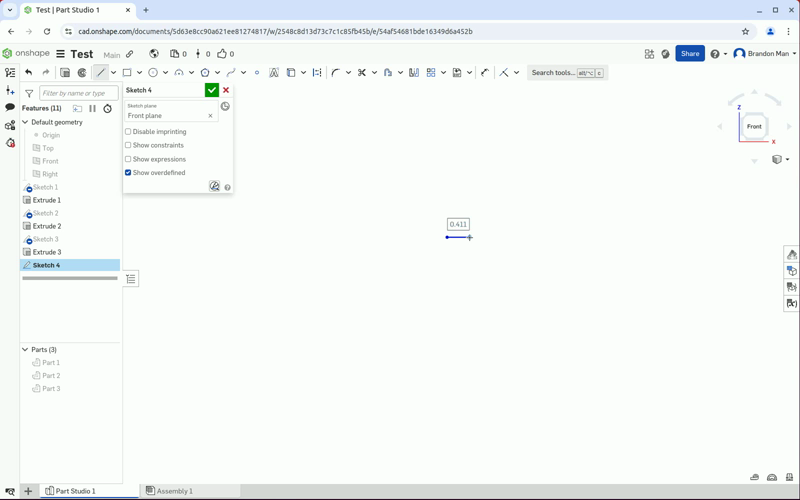
scroll(-6)
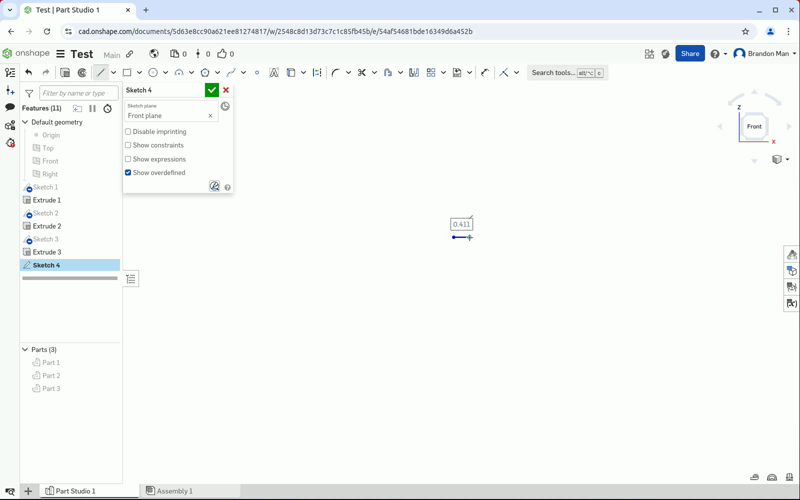
scroll(-6)
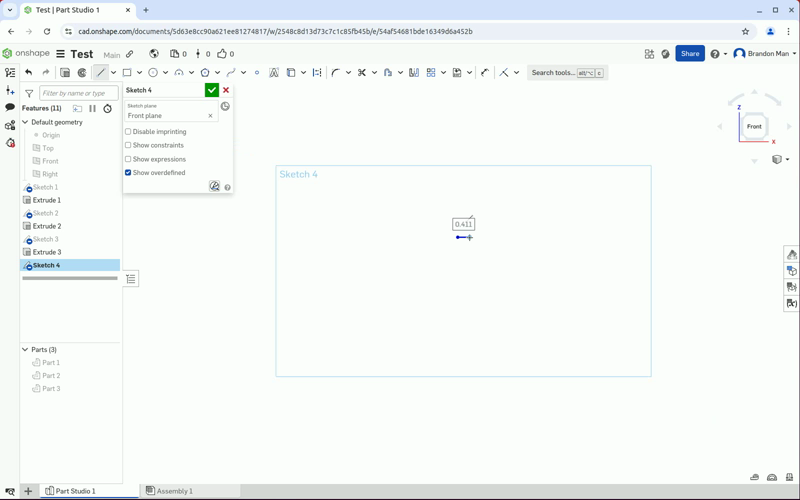
scroll(-6)
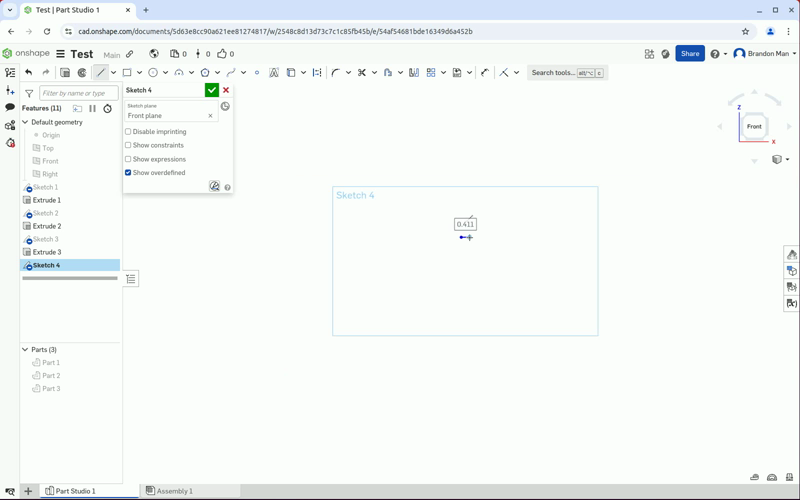
scroll(-6)
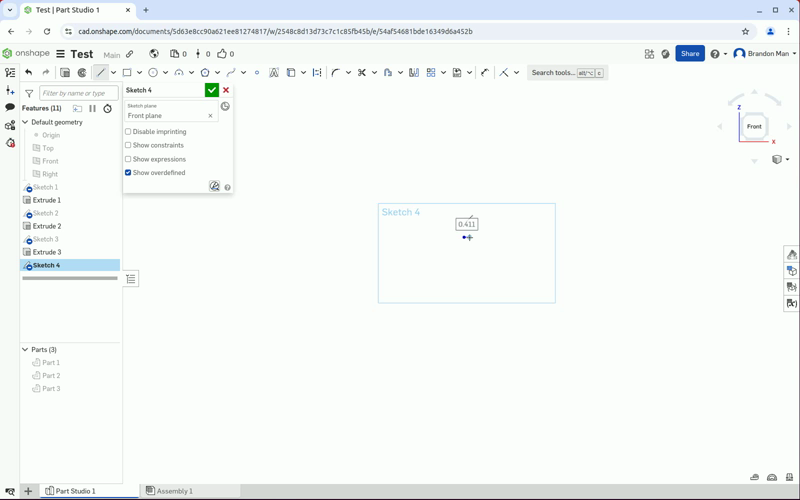
scroll(-6)
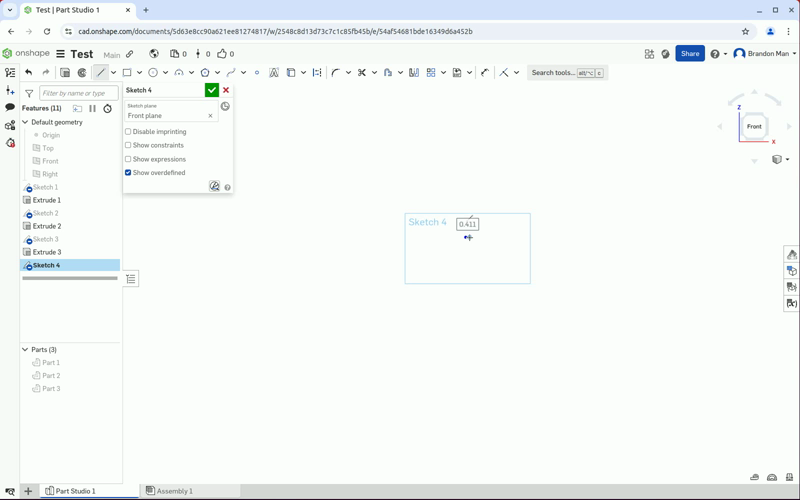
scroll(-6)
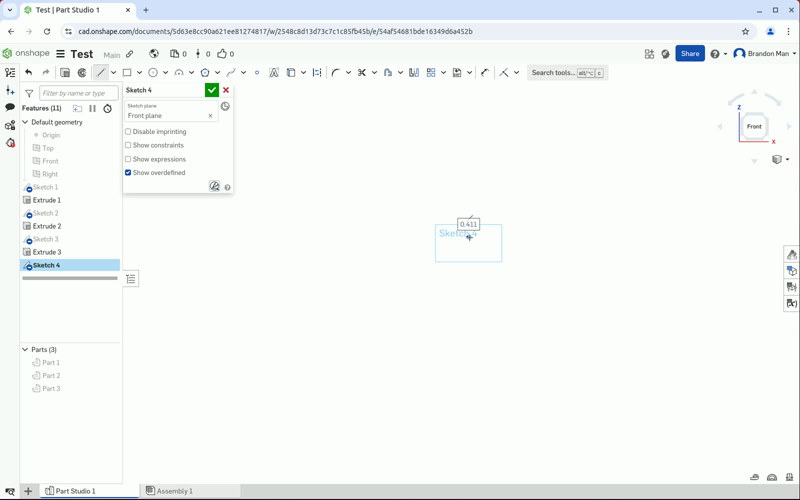
key_up(shift)
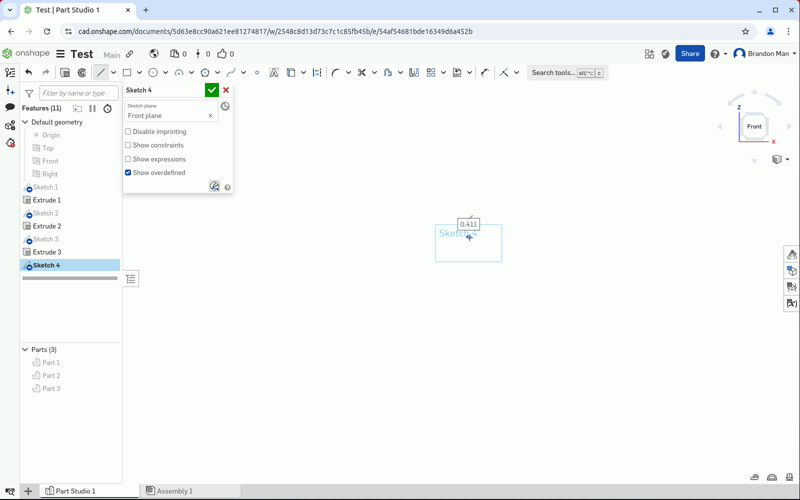
key_down(shift)
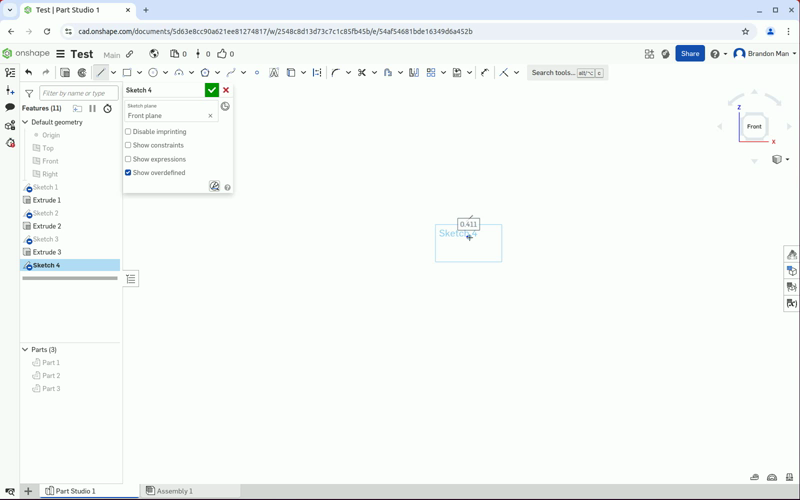
mouse_move(537, 208)
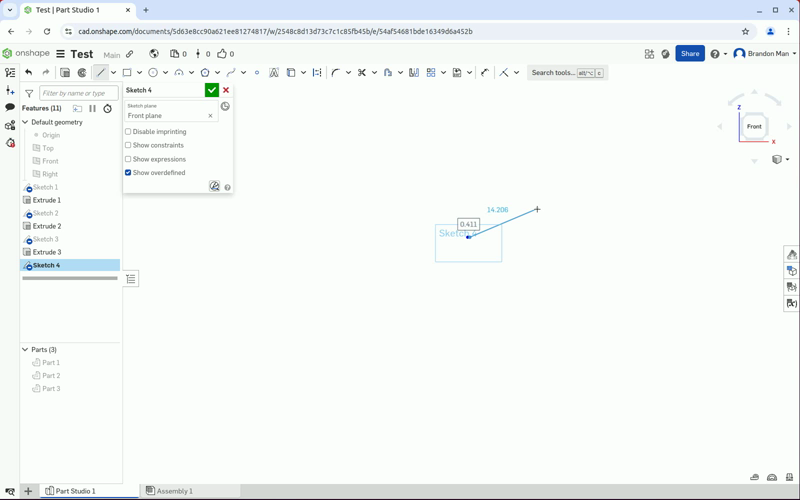
click(537, 208)
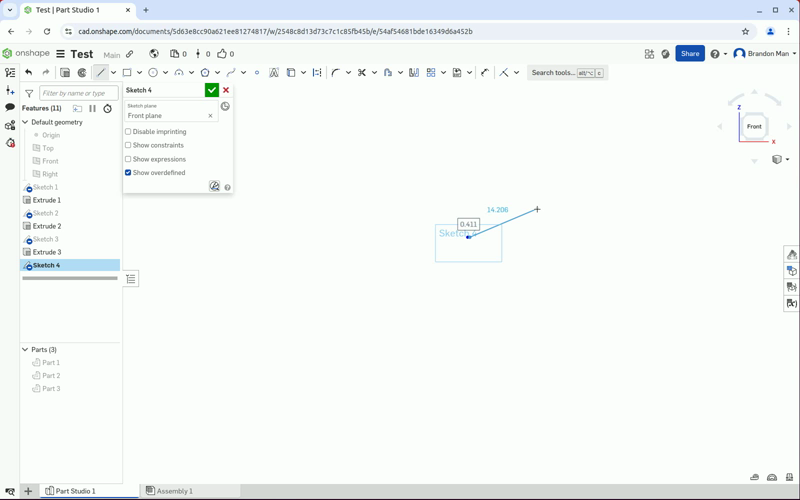
key_up(shift)
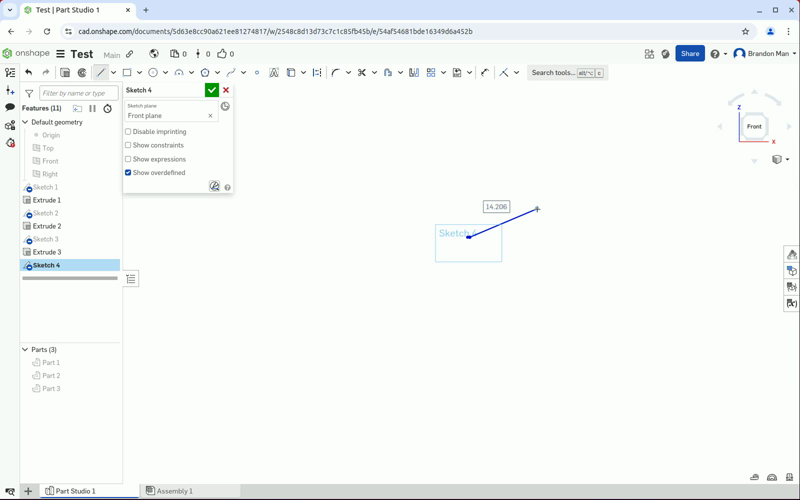
key_down(shift)
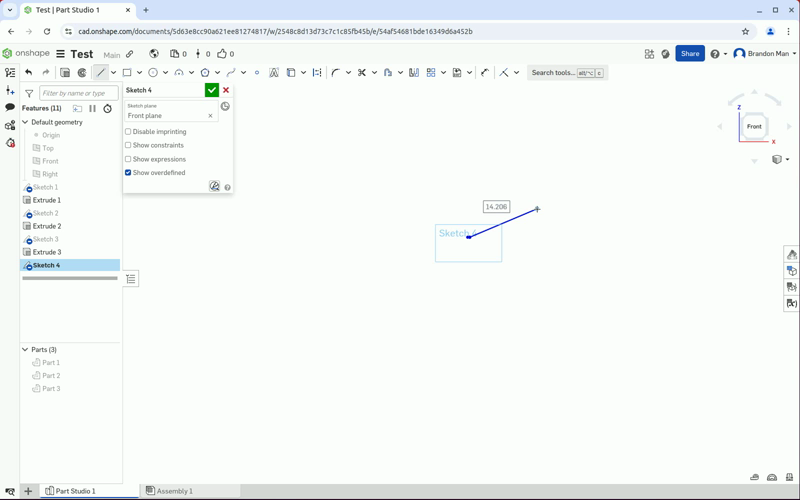
mouse_move(567, 208)
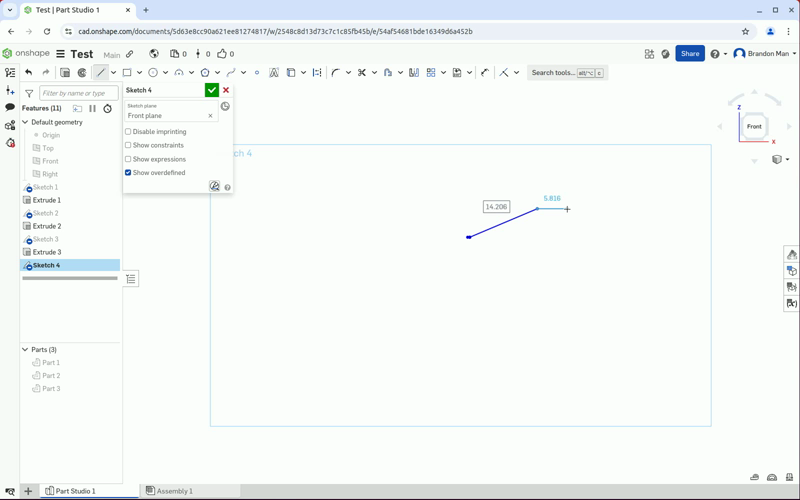
mouse_move(554, 208)
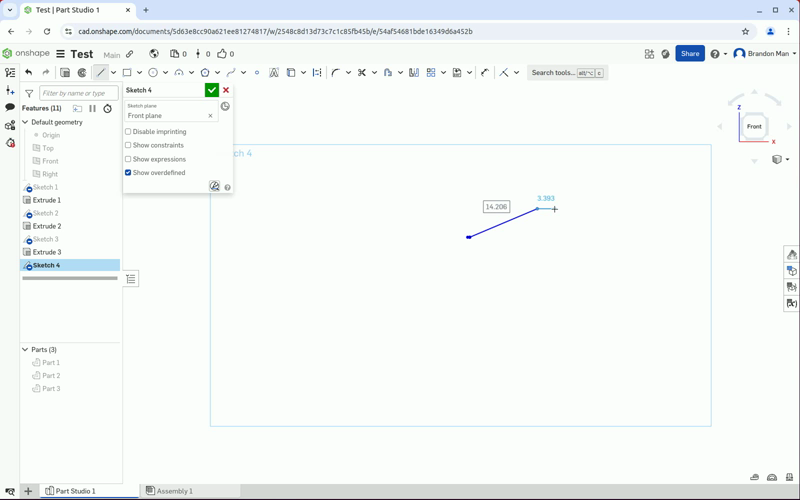
click(554, 208)
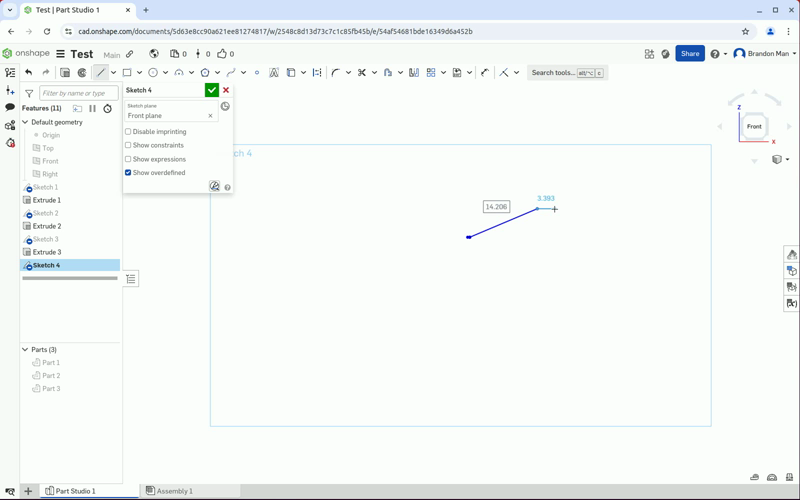
key_up(shift)
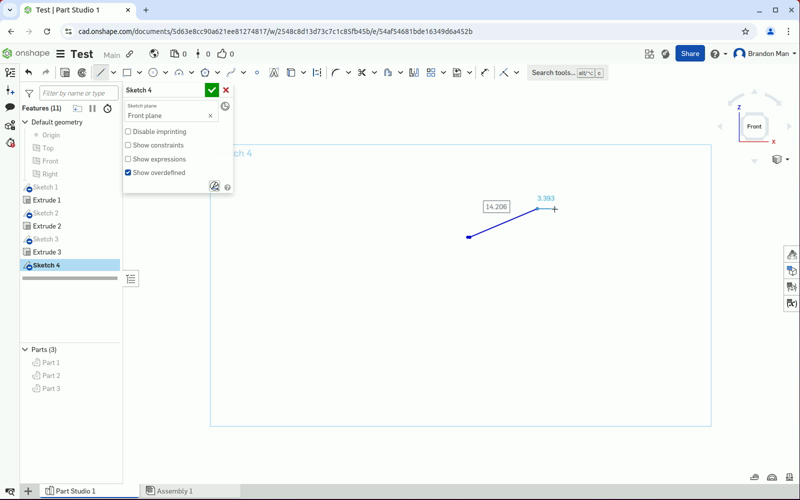
key_down(shift)
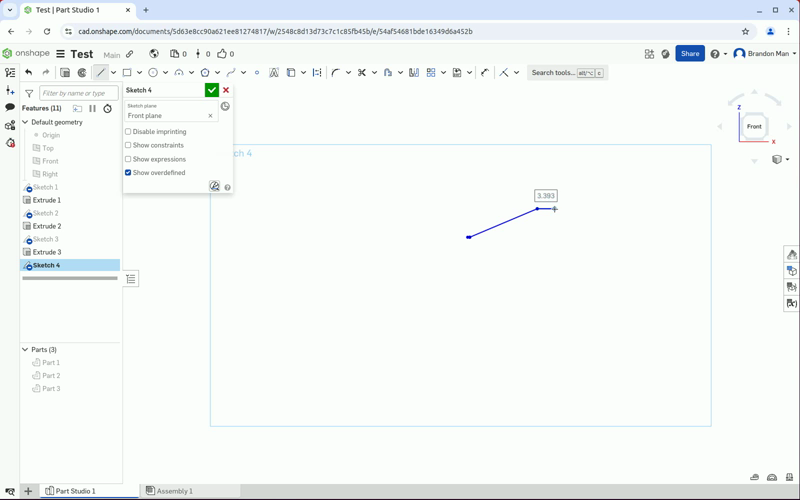
mouse_move(584, 208)
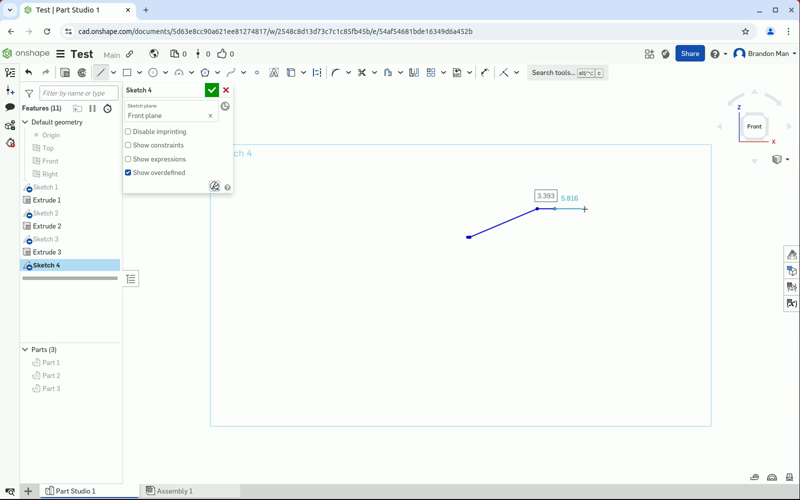
mouse_move(554, 207)
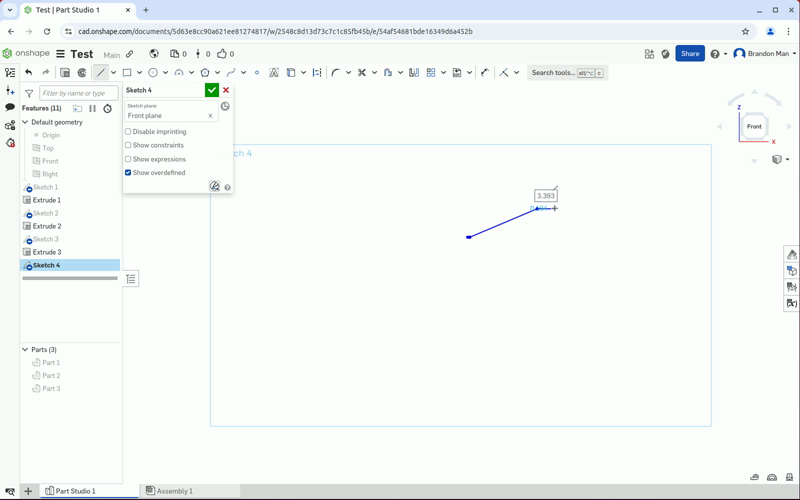
scroll(6)
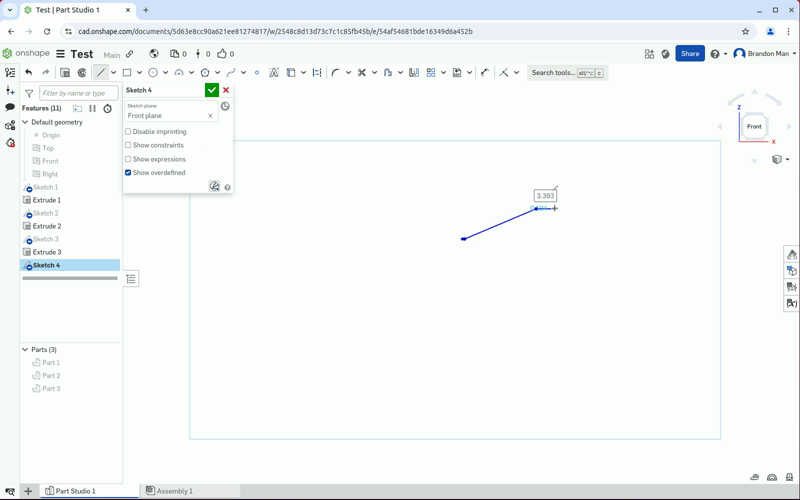
scroll(6)
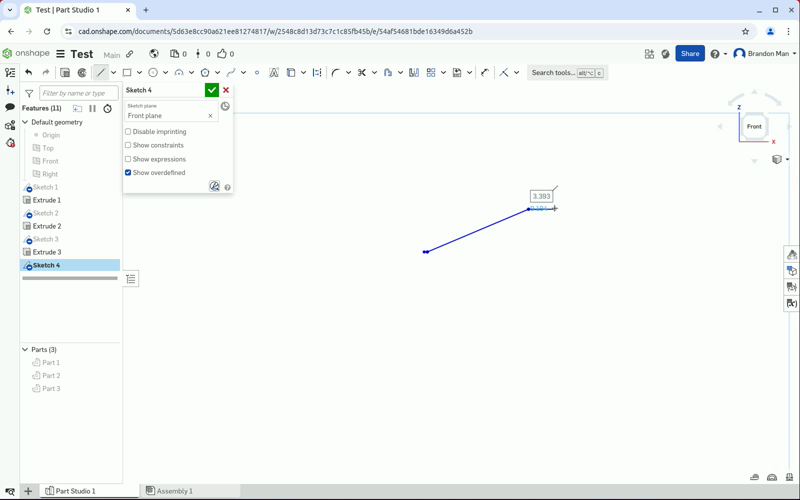
scroll(6)
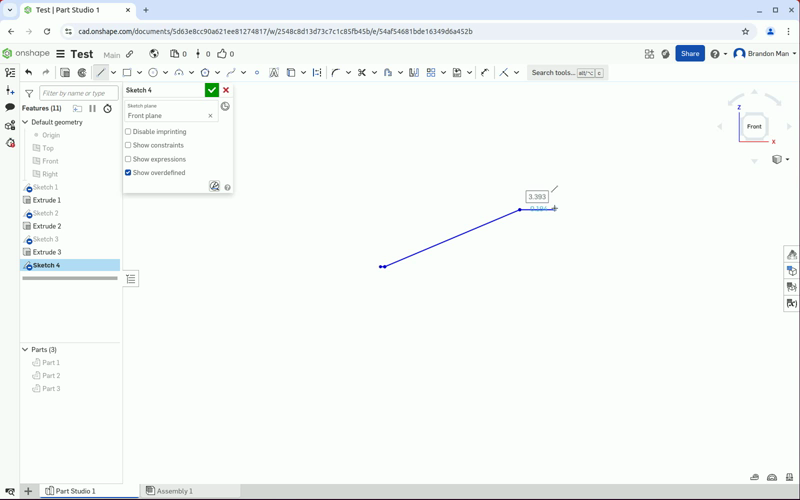
scroll(6)
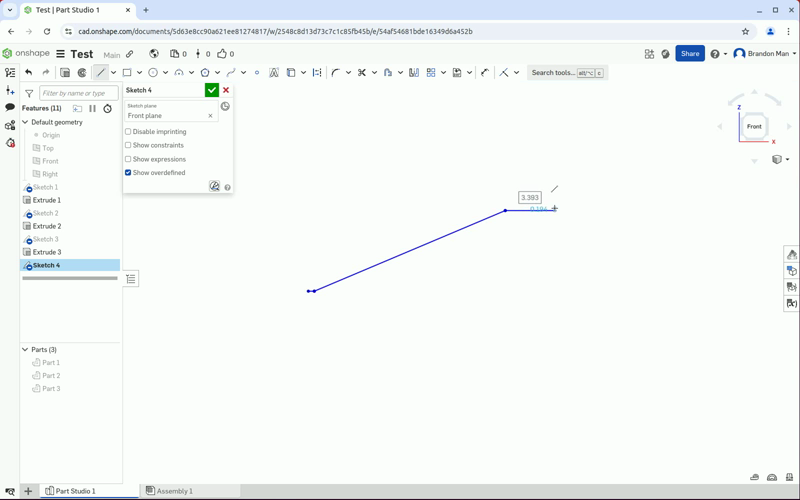
scroll(6)
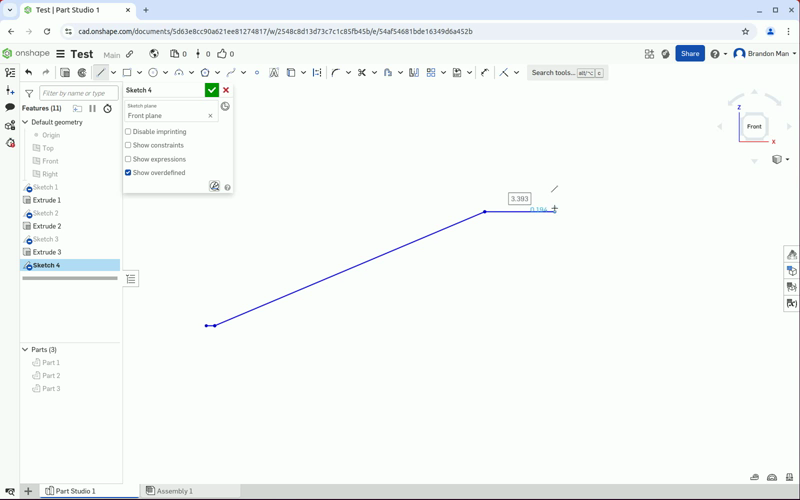
scroll(6)
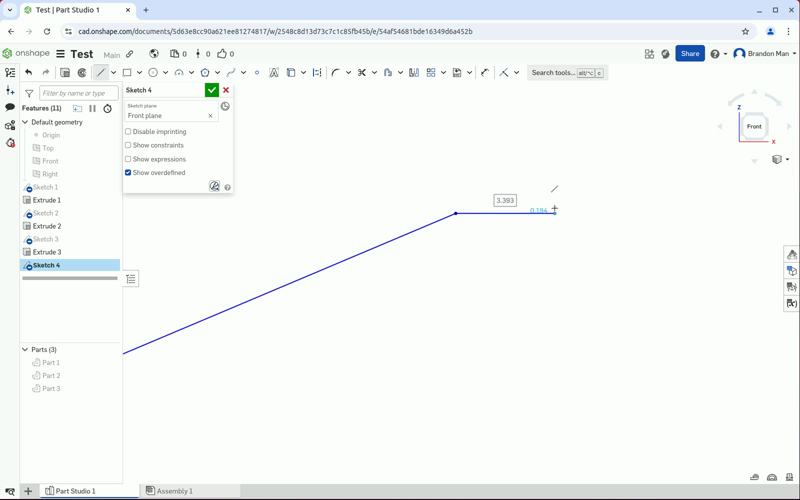
scroll(6)
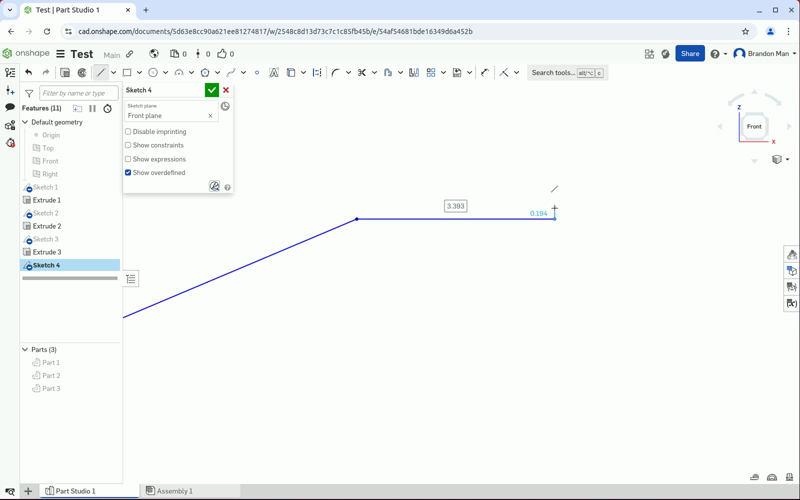
click(554, 207)
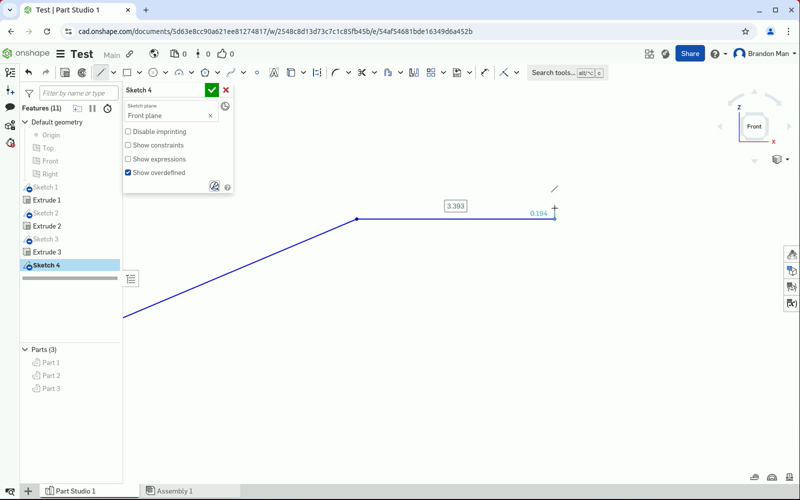
scroll(-6)
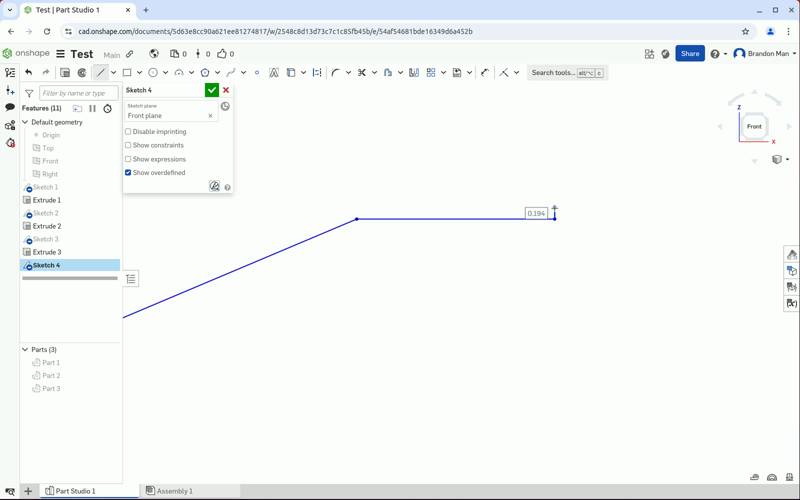
scroll(-6)
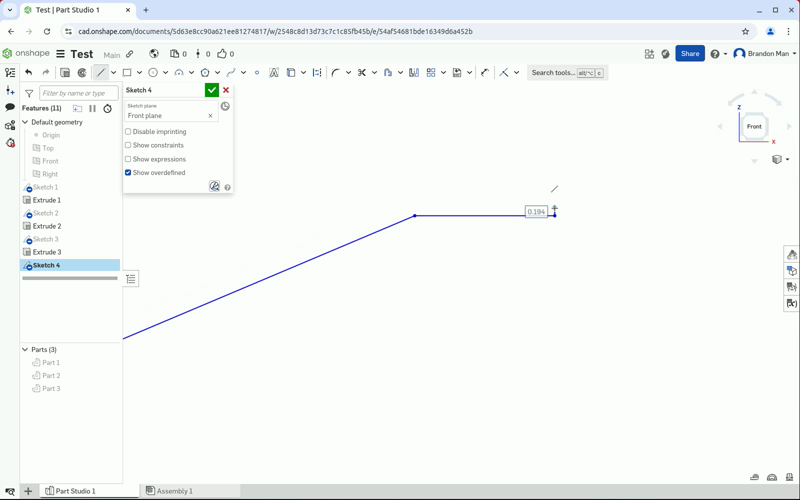
scroll(-6)
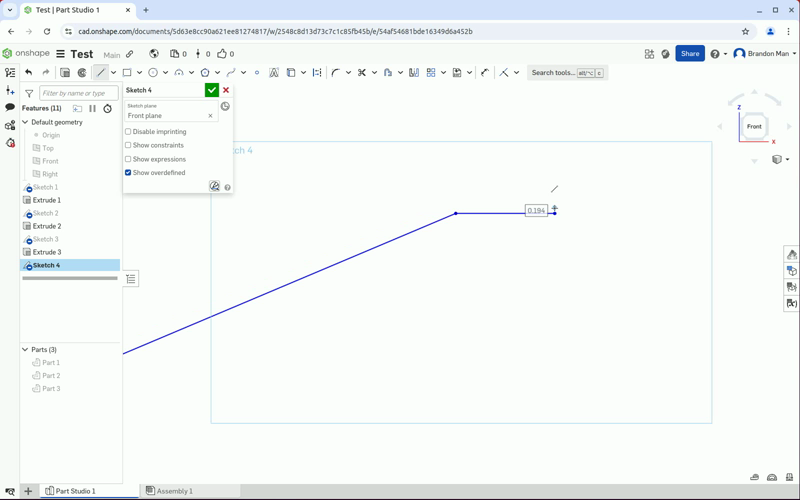
scroll(-6)
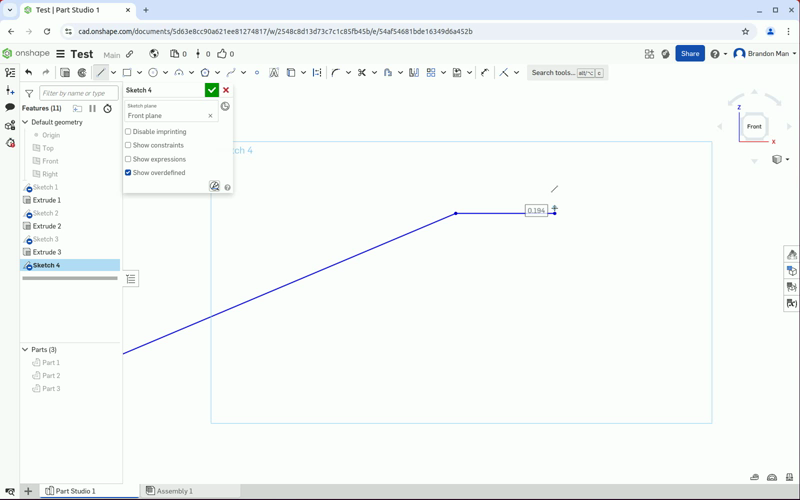
scroll(-6)
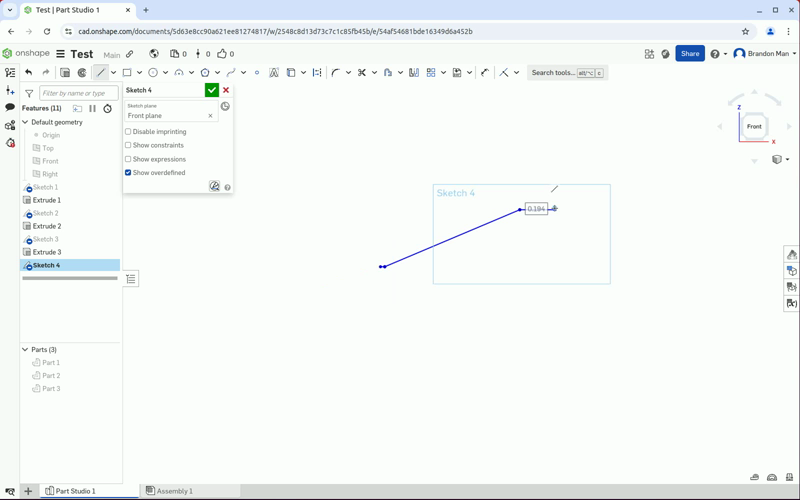
scroll(-6)
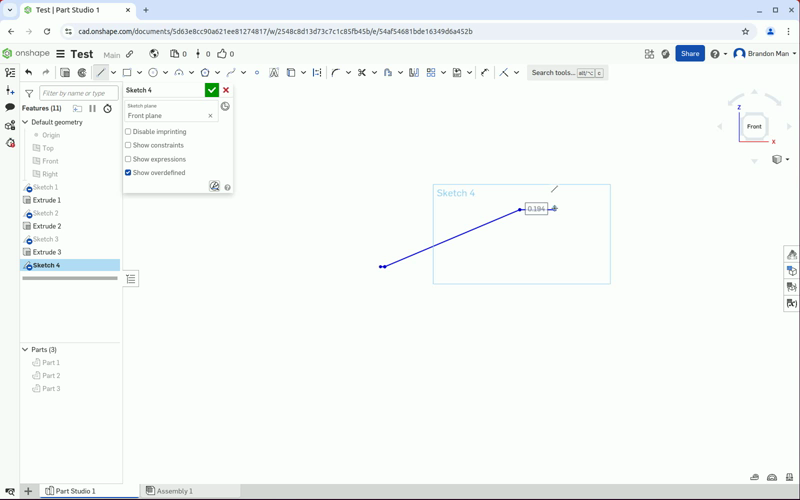
scroll(-6)
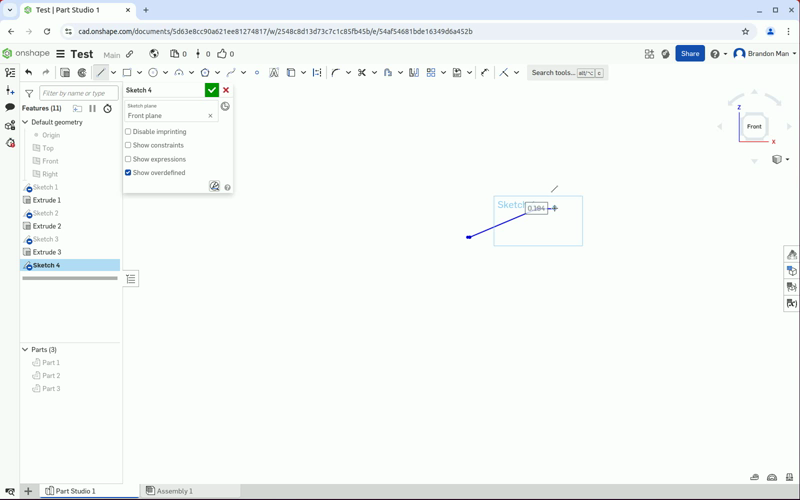
key_up(shift)
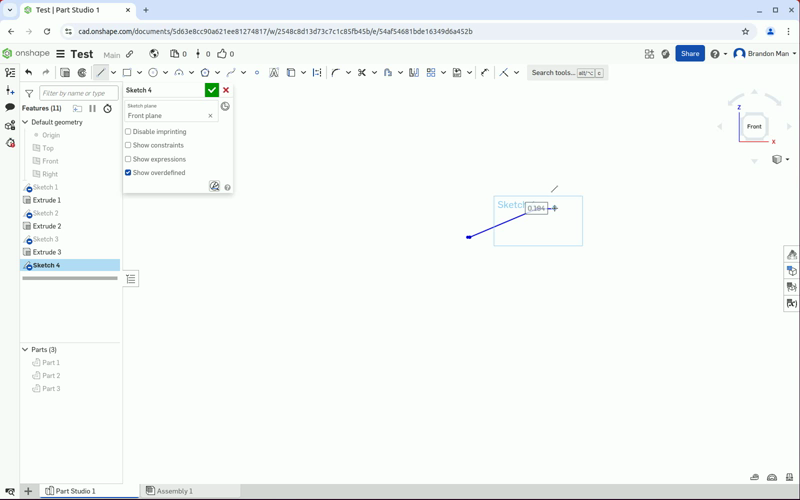
key_down(shift)
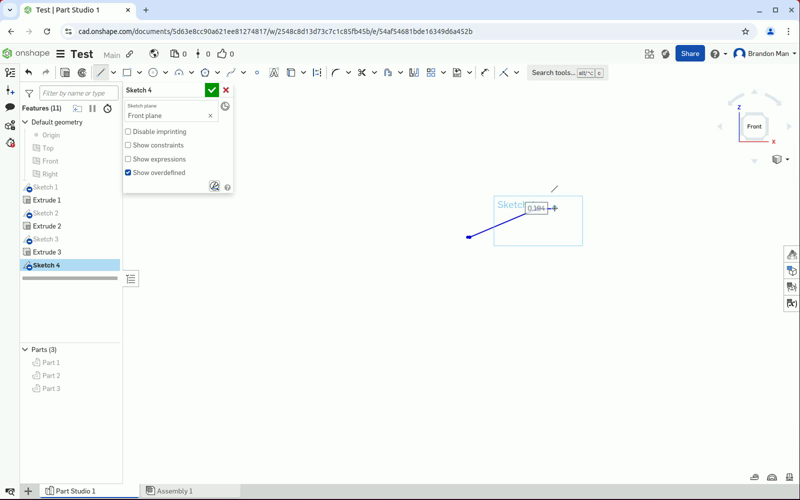
mouse_move(584, 207)
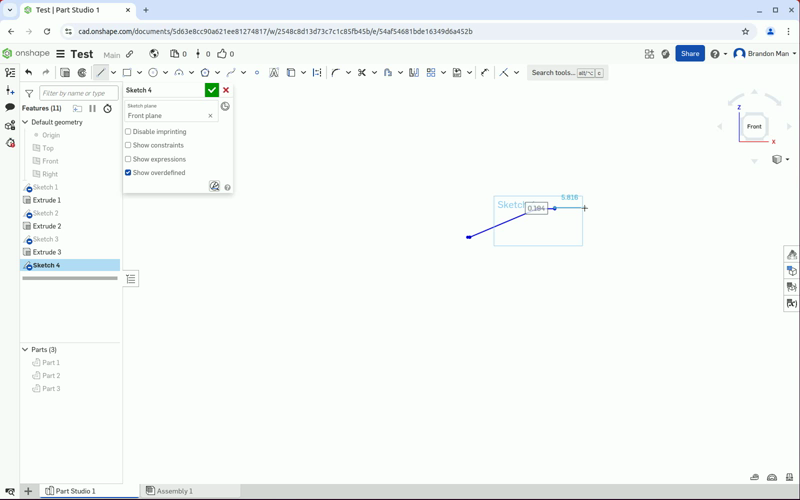
mouse_move(537, 207)
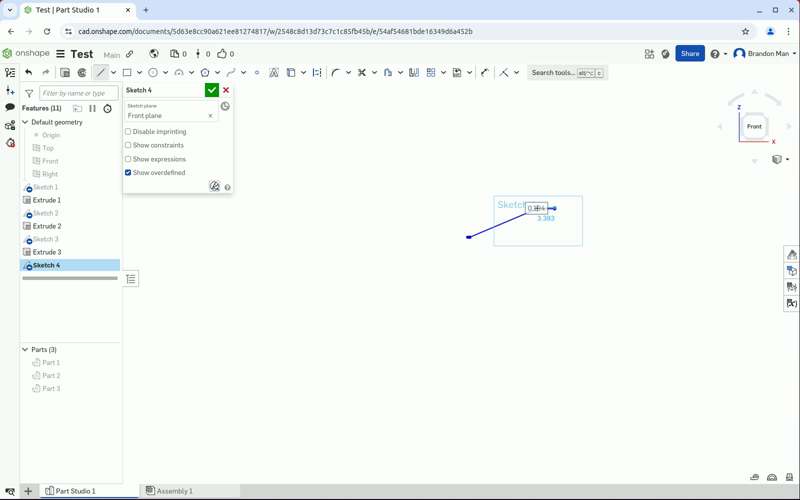
scroll(6)
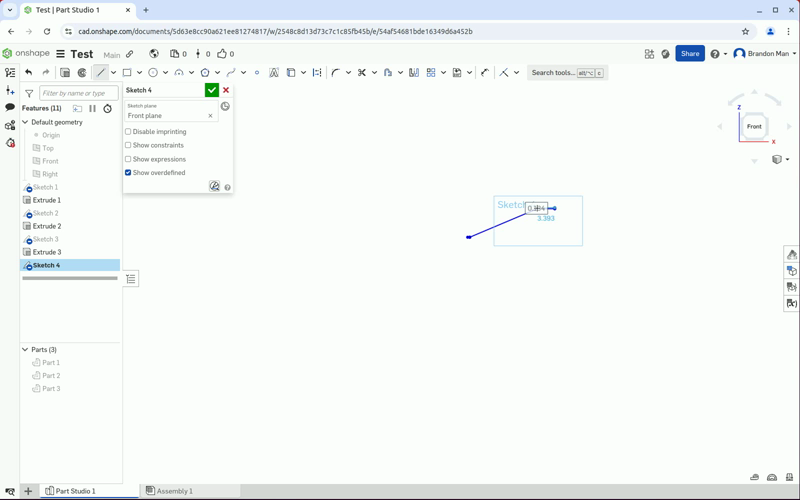
scroll(6)
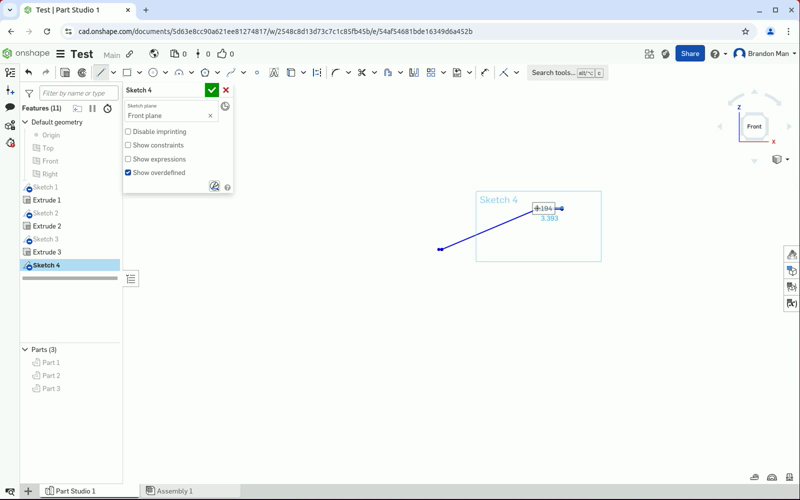
scroll(6)
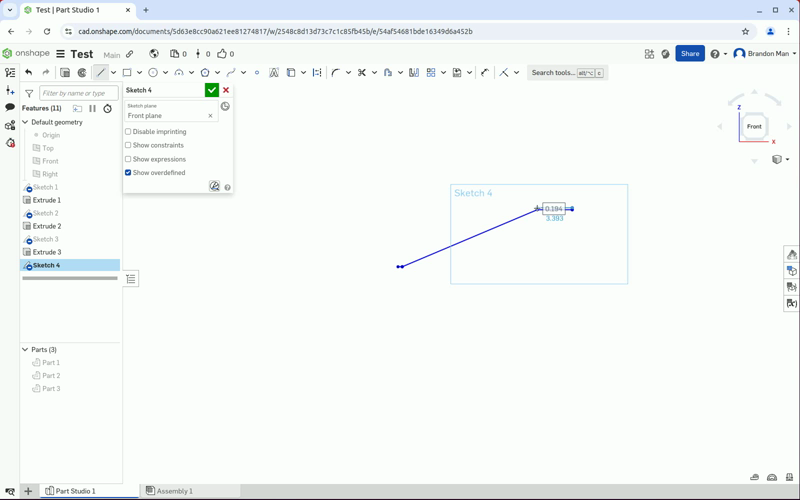
scroll(6)
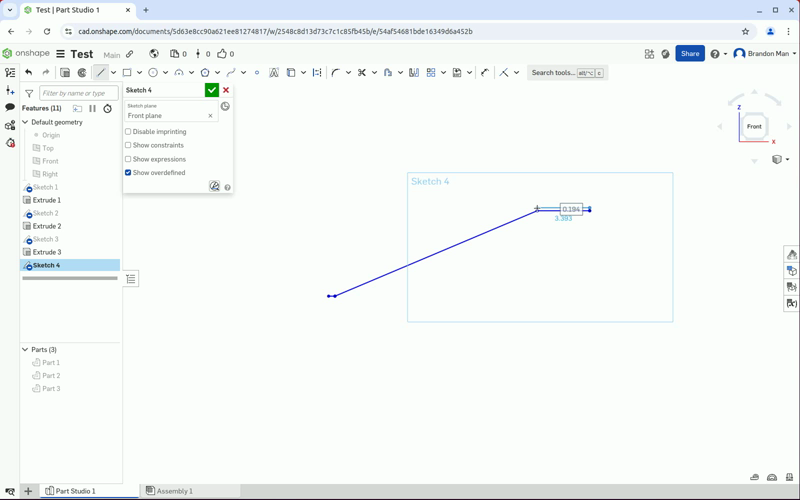
scroll(6)
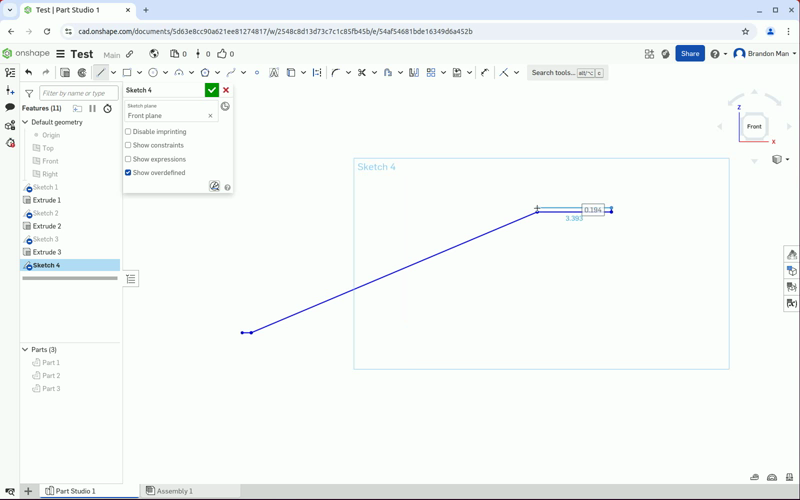
scroll(6)
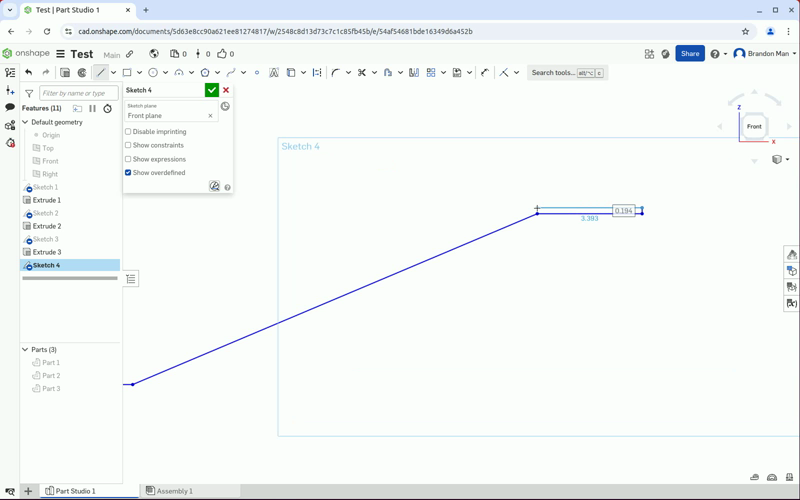
scroll(6)
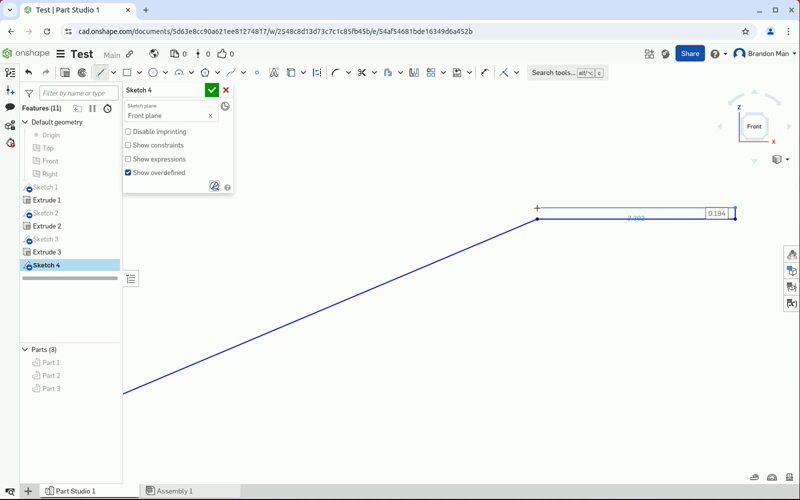
click(537, 207)
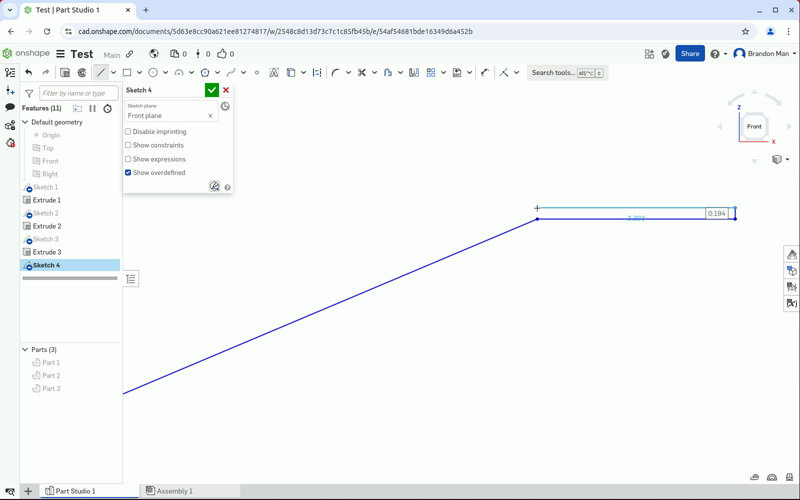
scroll(-6)
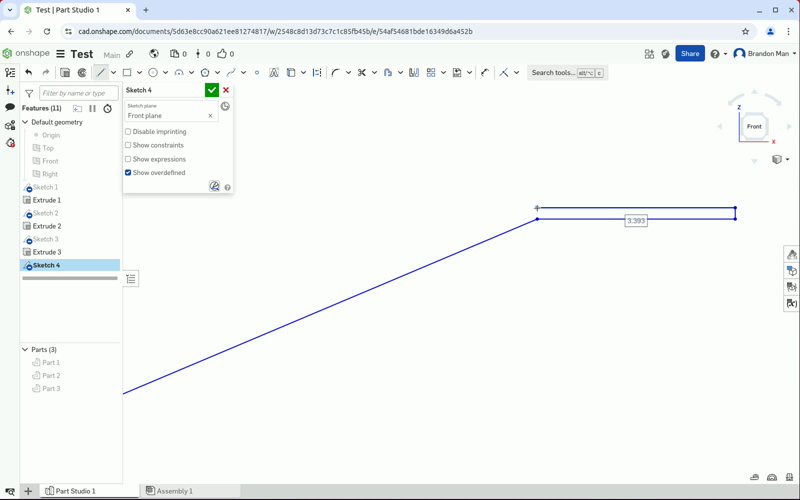
scroll(-6)
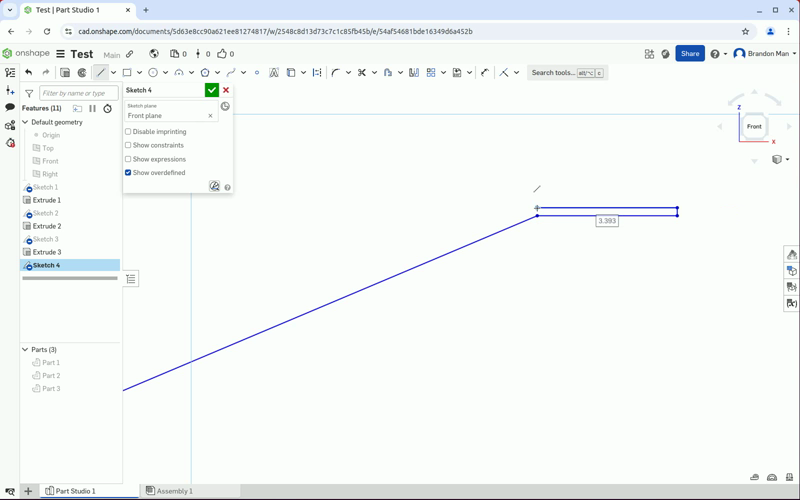
scroll(-6)
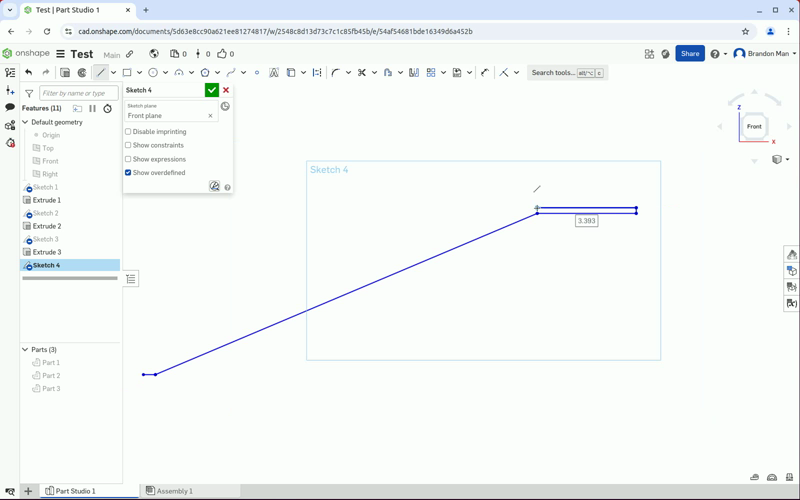
scroll(-6)
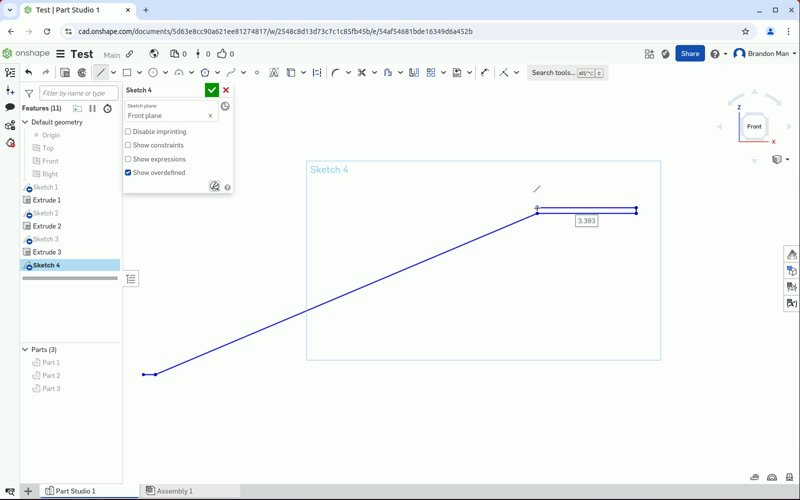
scroll(-6)
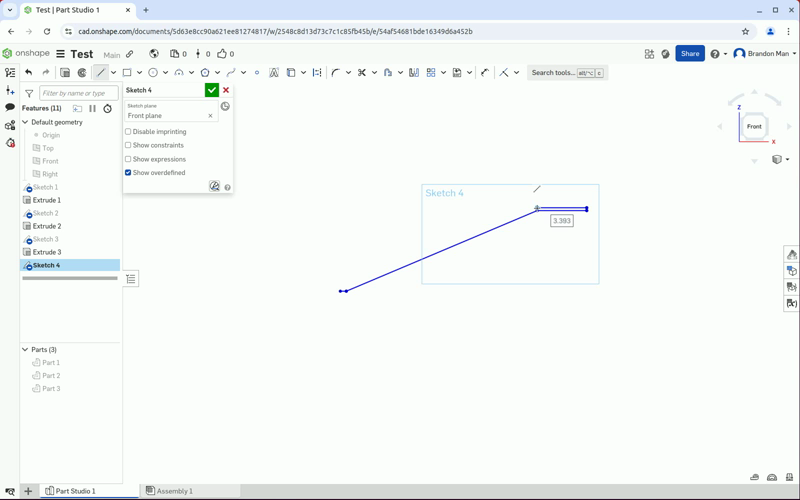
scroll(-6)
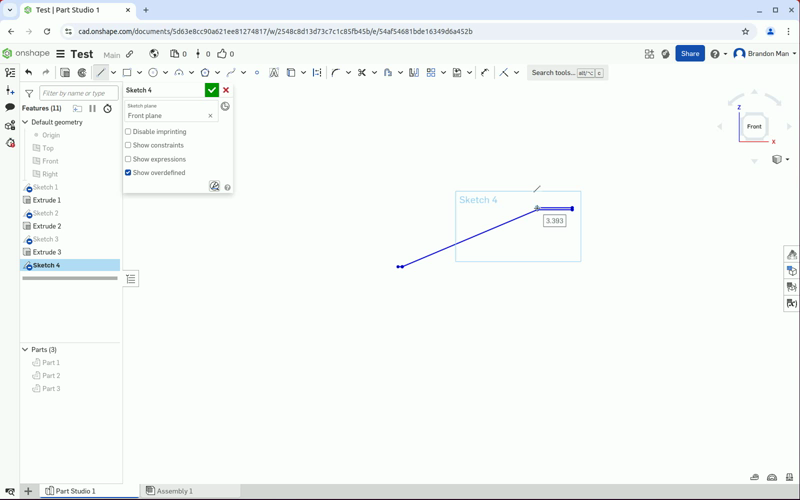
scroll(-6)
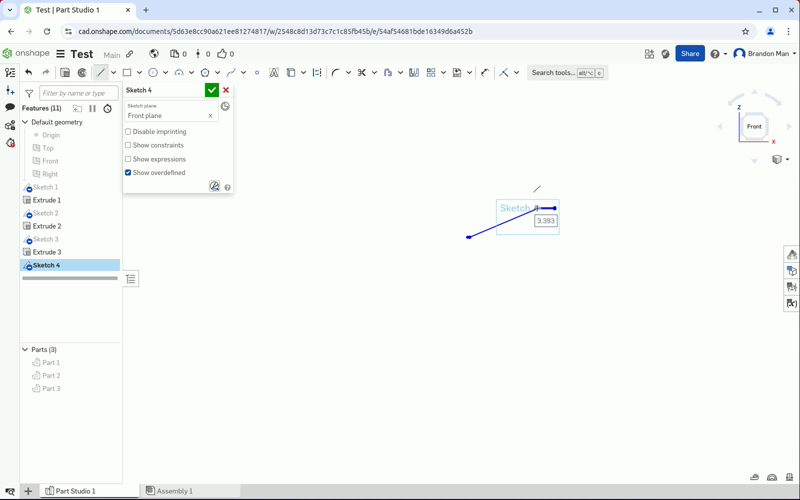
key_up(shift)
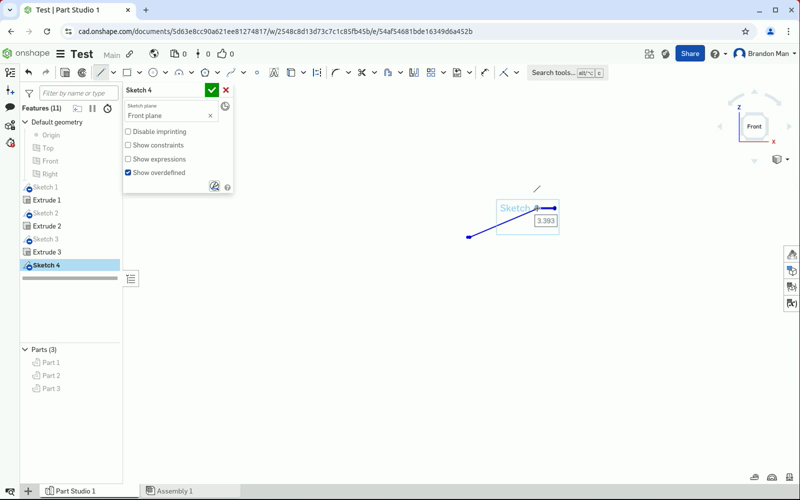
key_down(shift)
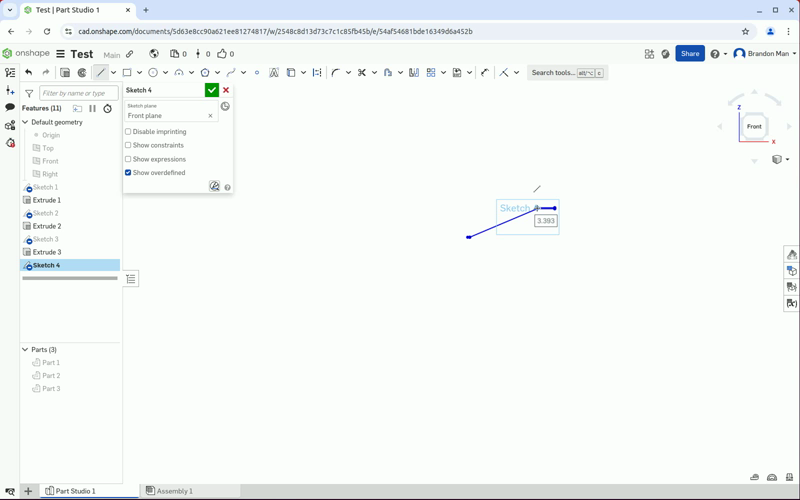
mouse_move(467, 237)
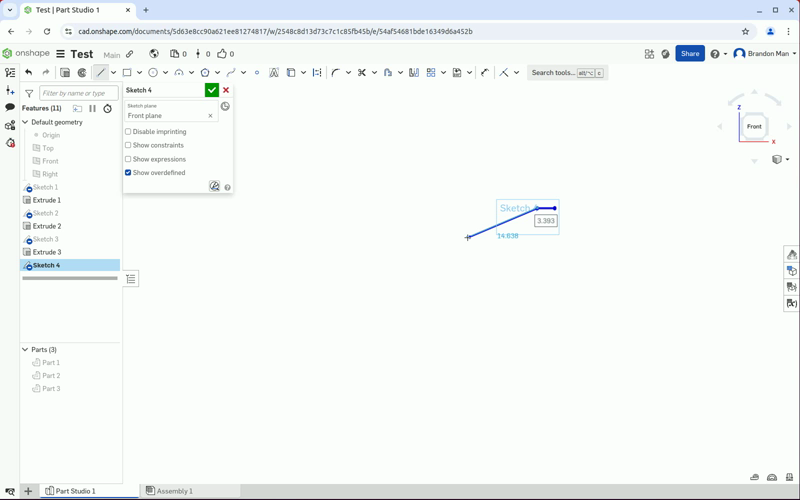
scroll(6)
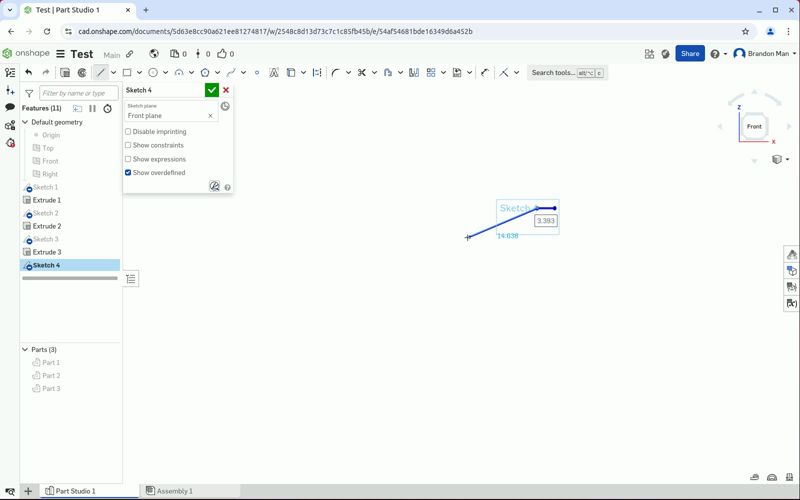
scroll(6)
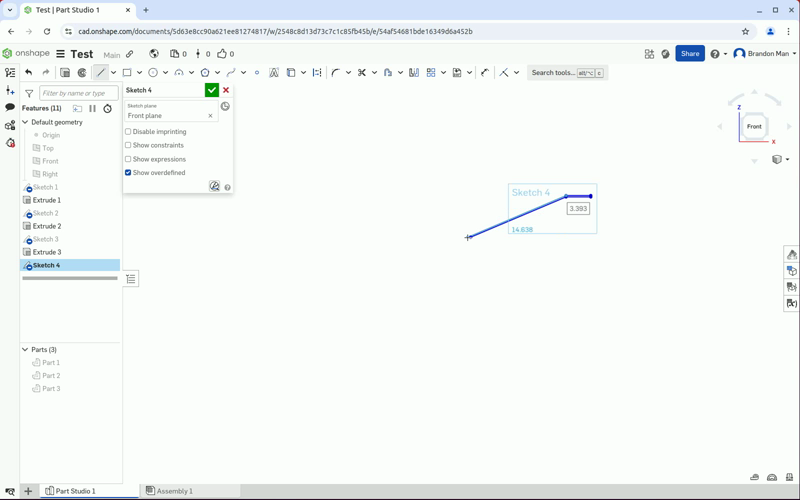
scroll(6)
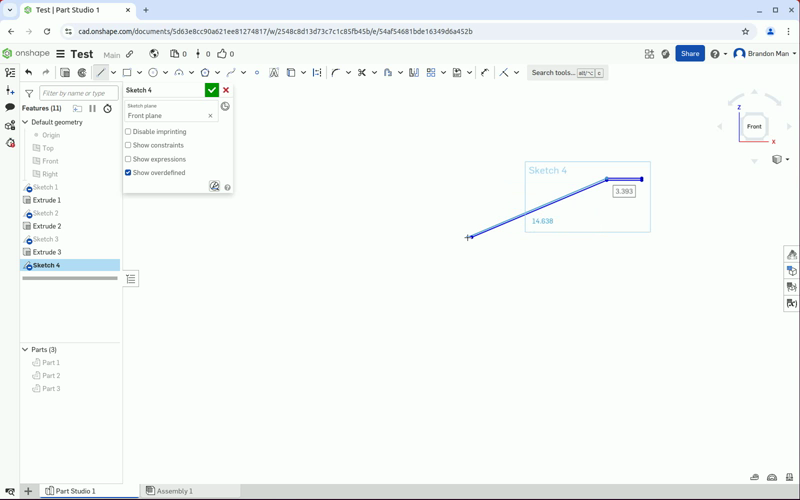
scroll(6)
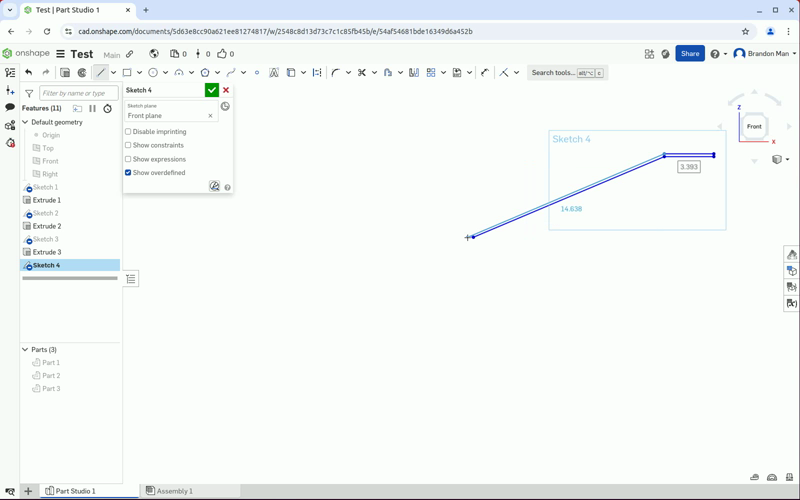
scroll(6)
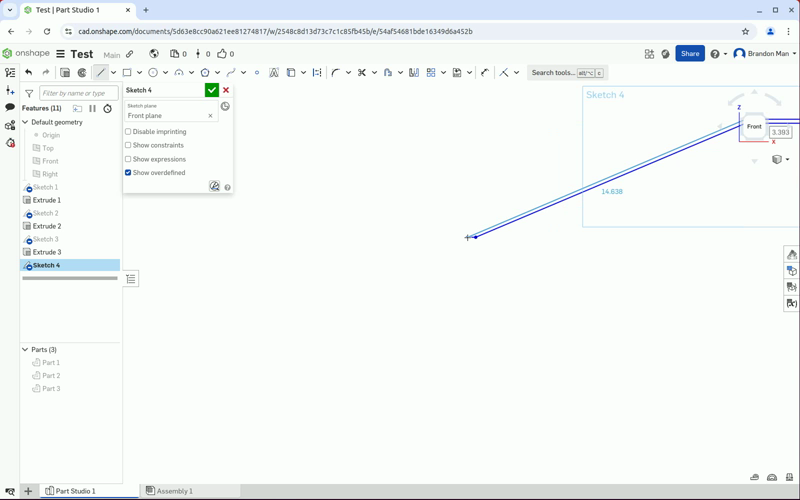
scroll(6)
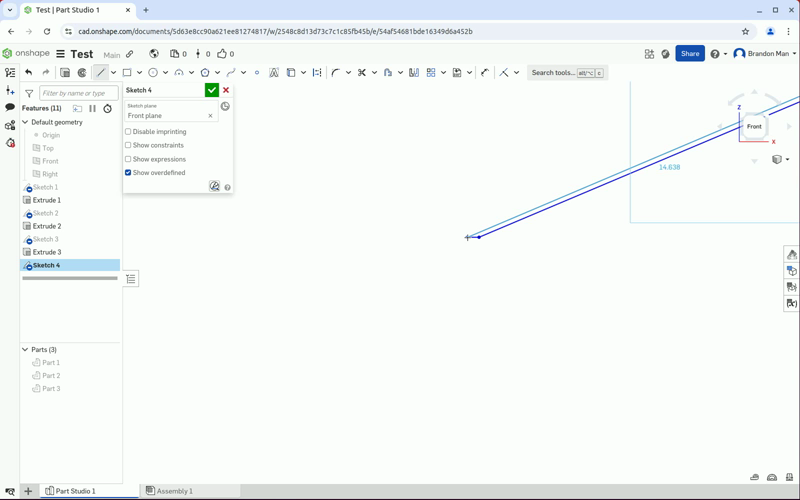
scroll(6)
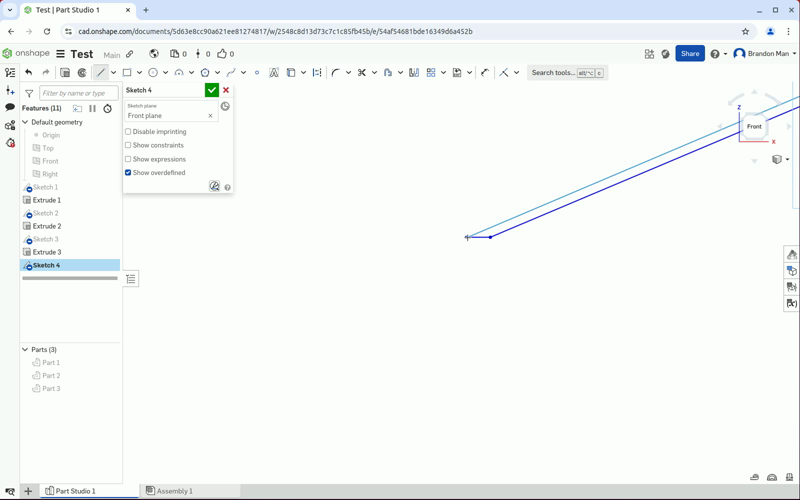
key_up(shift)
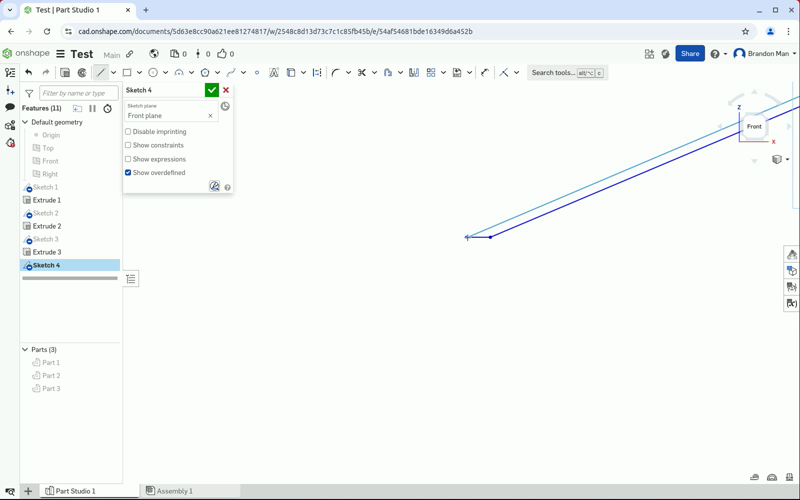
click(467, 237)
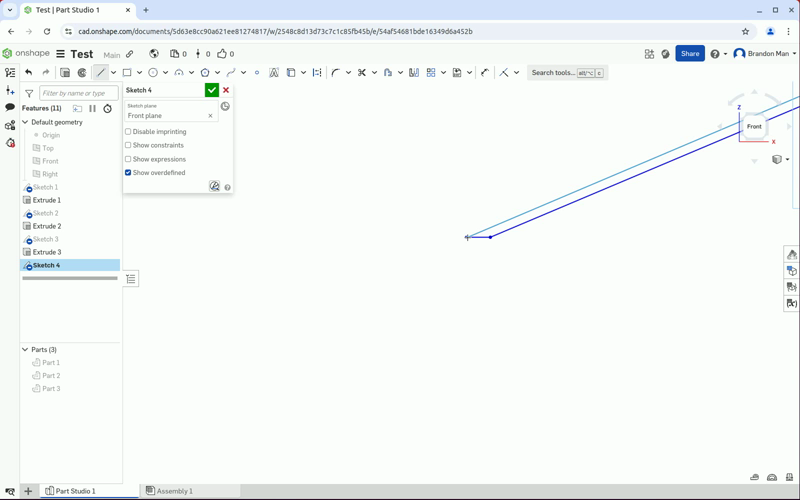
scroll(-6)
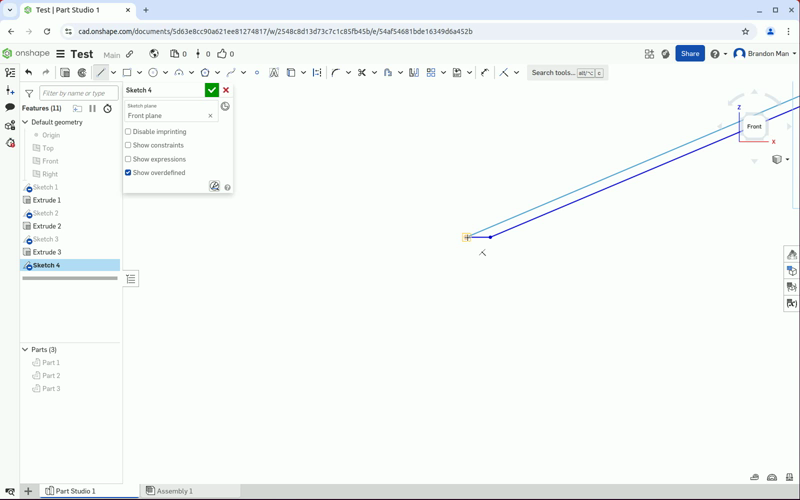
scroll(-6)
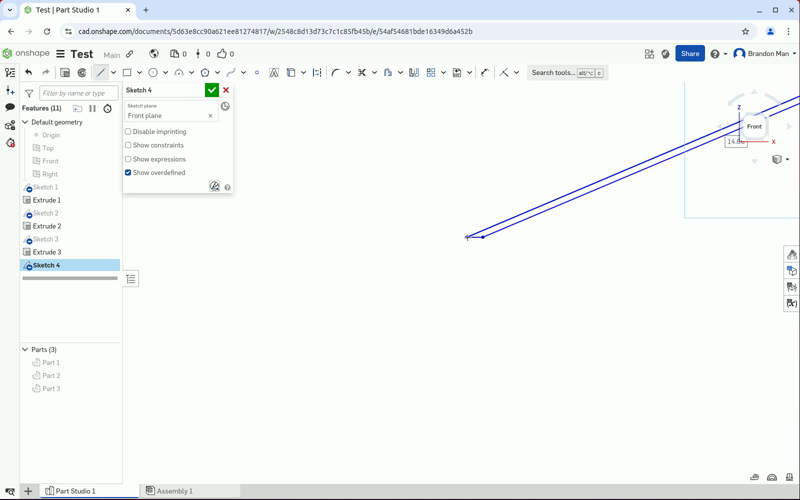
scroll(-6)
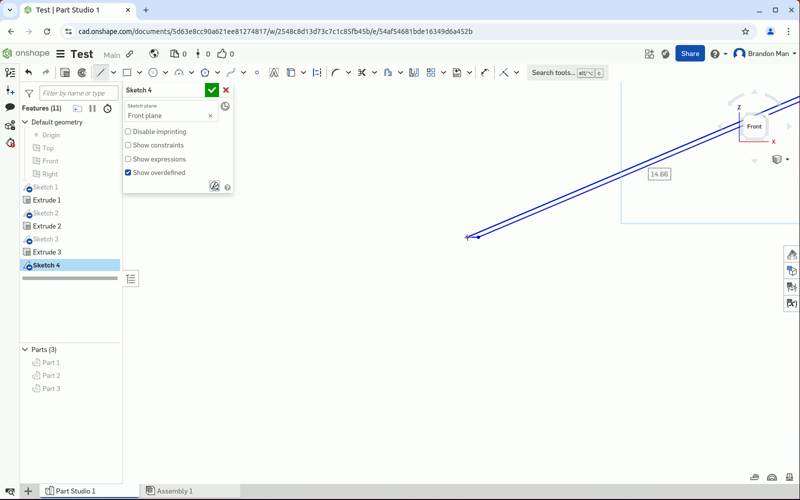
scroll(-6)
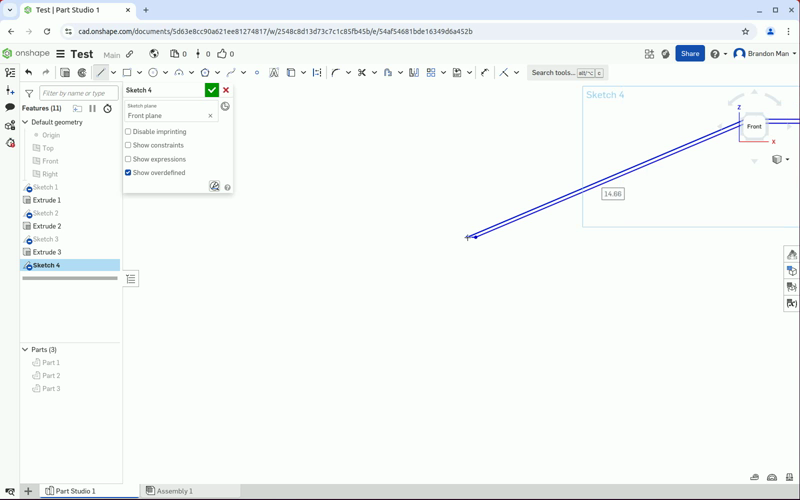
scroll(-6)
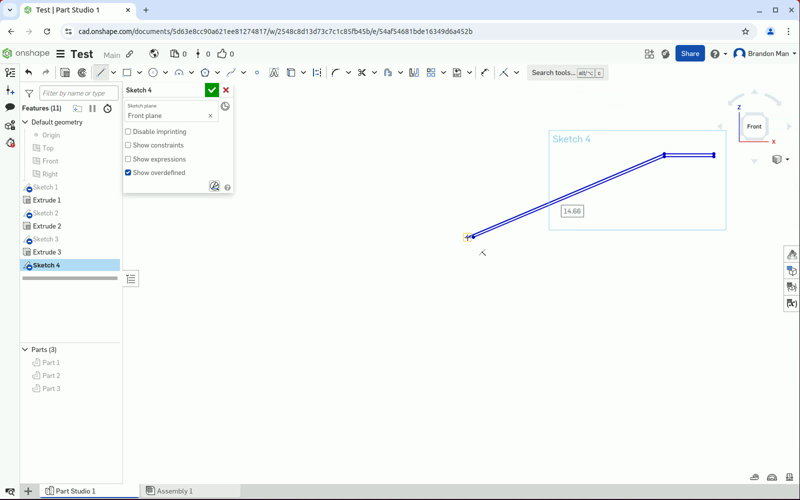
scroll(-6)
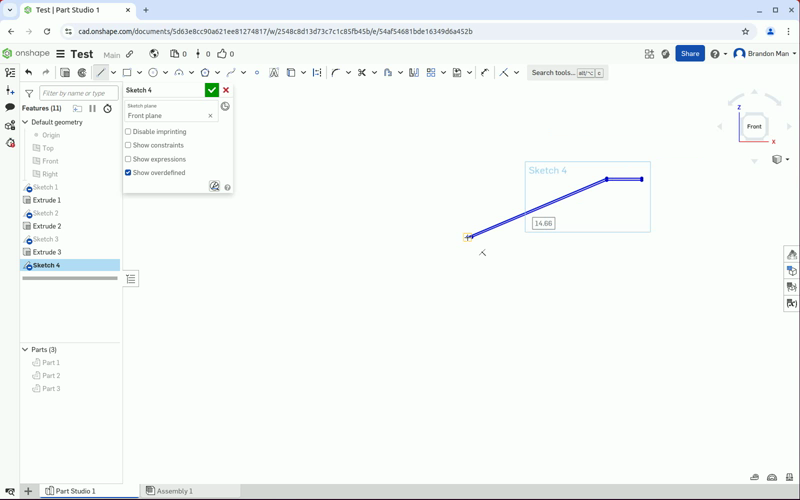
scroll(-6)
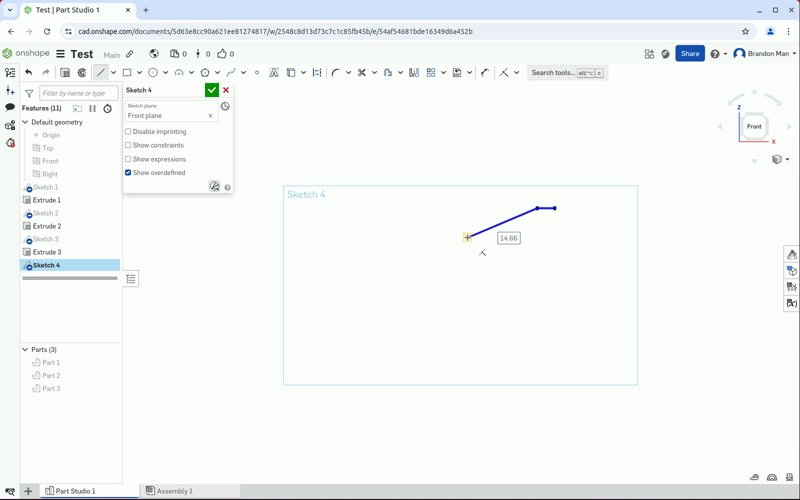
key(esc)
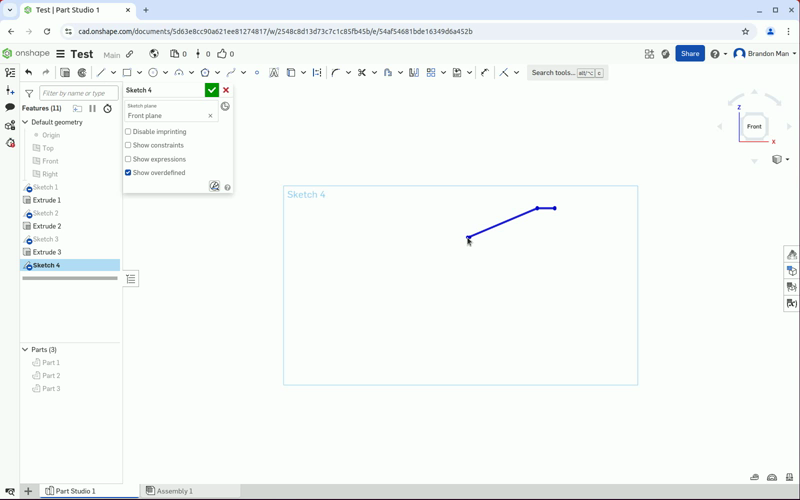
mouse_move(508, 219)
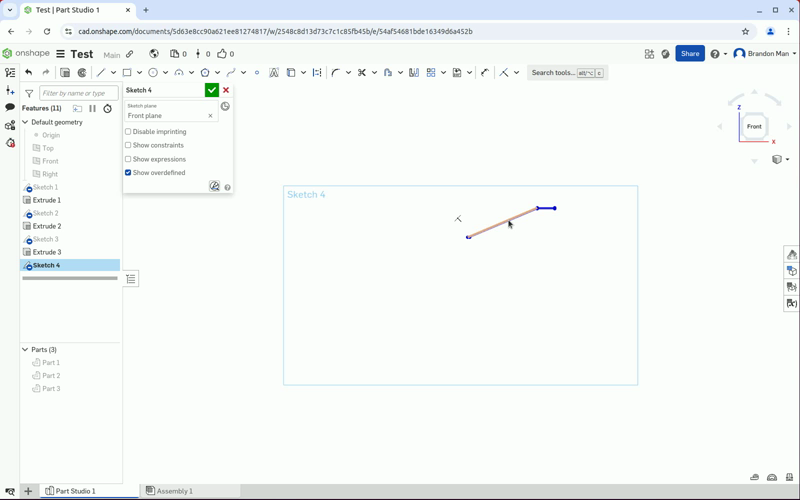
scroll(6)
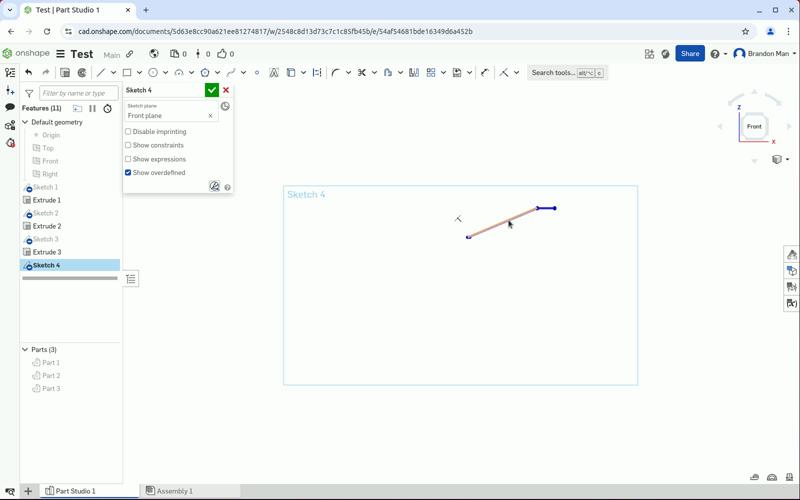
scroll(6)
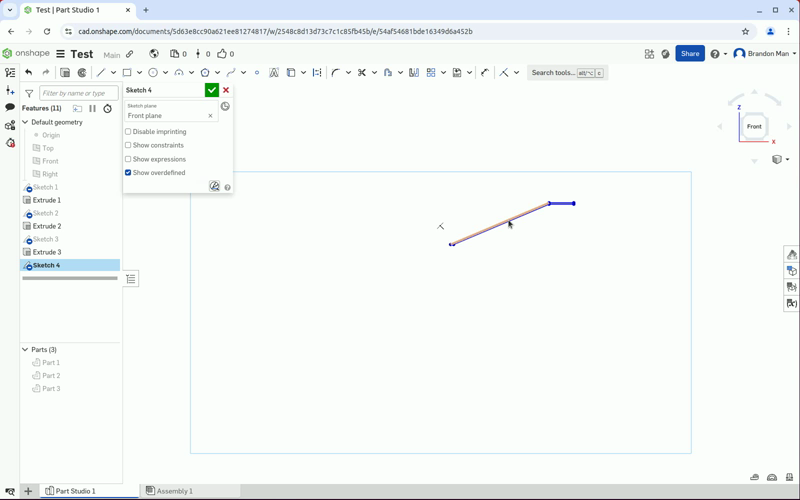
scroll(6)
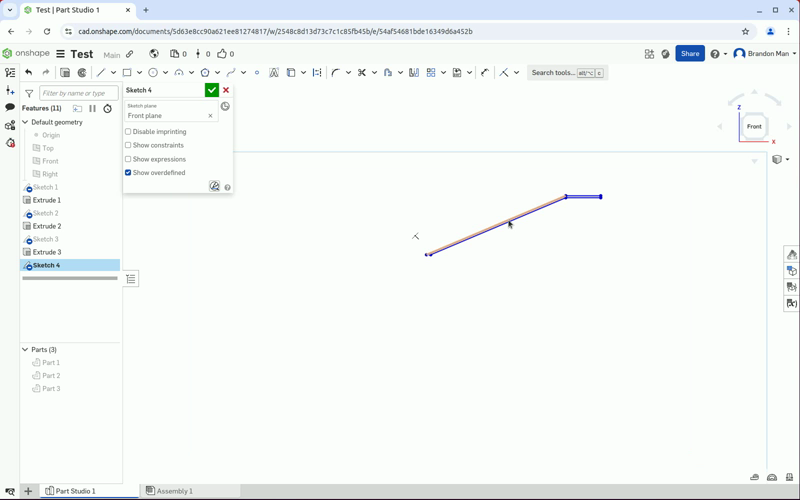
scroll(6)
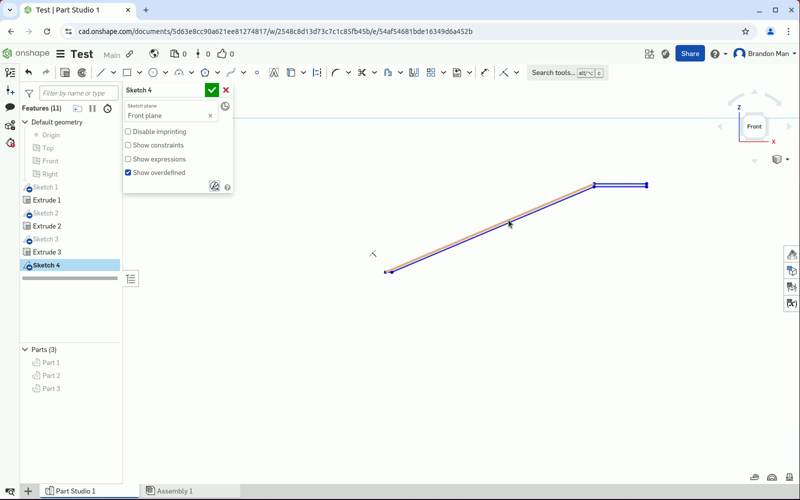
scroll(6)
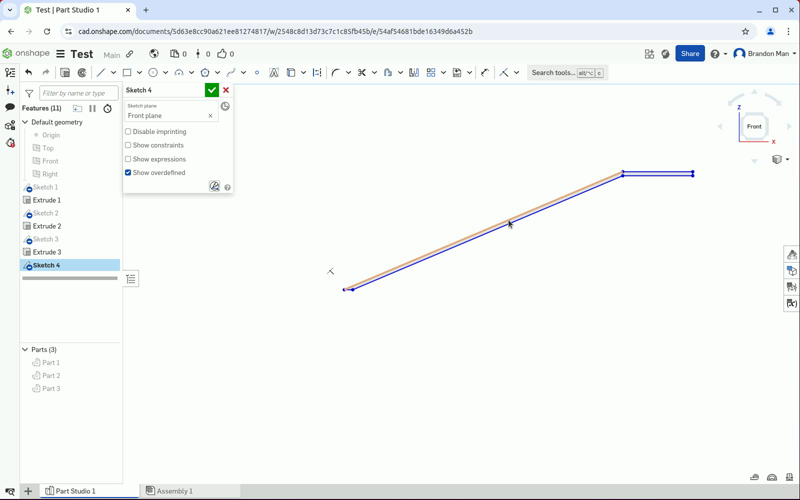
scroll(6)
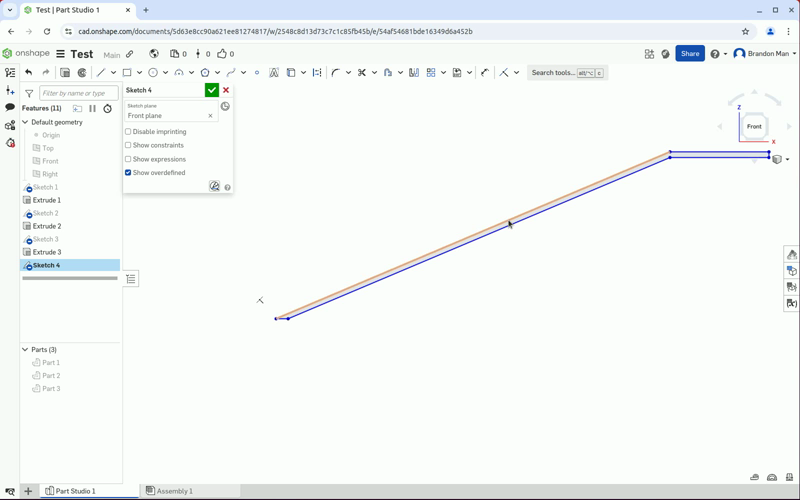
scroll(6)
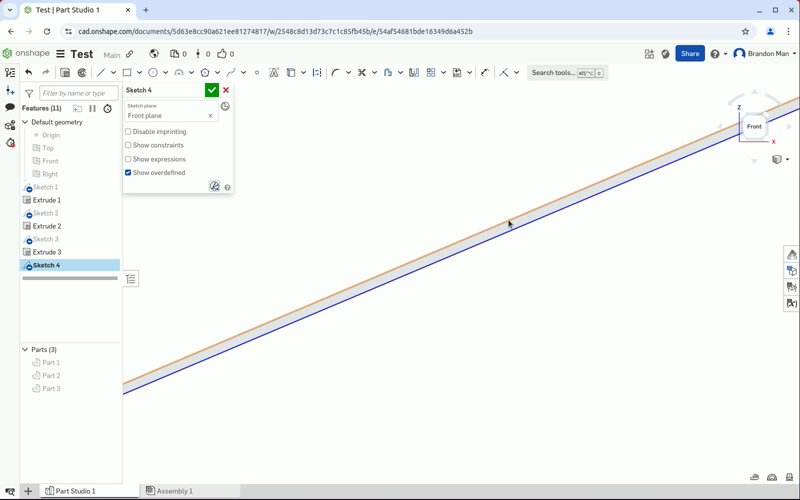
click(508, 219)
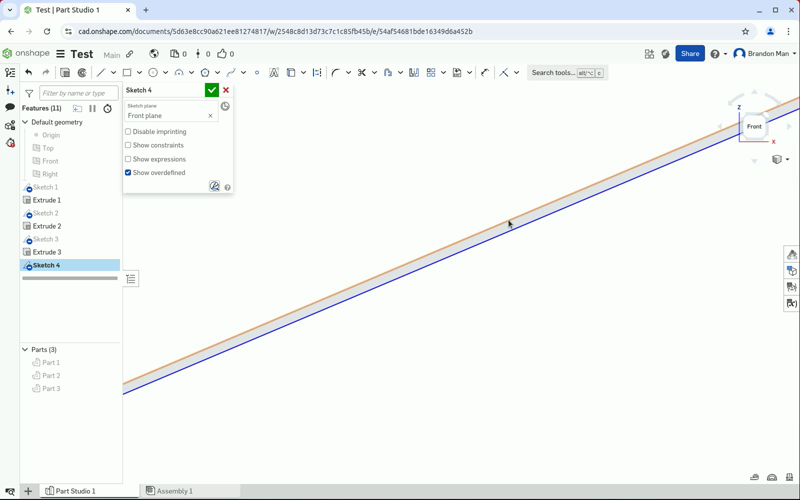
scroll(-6)
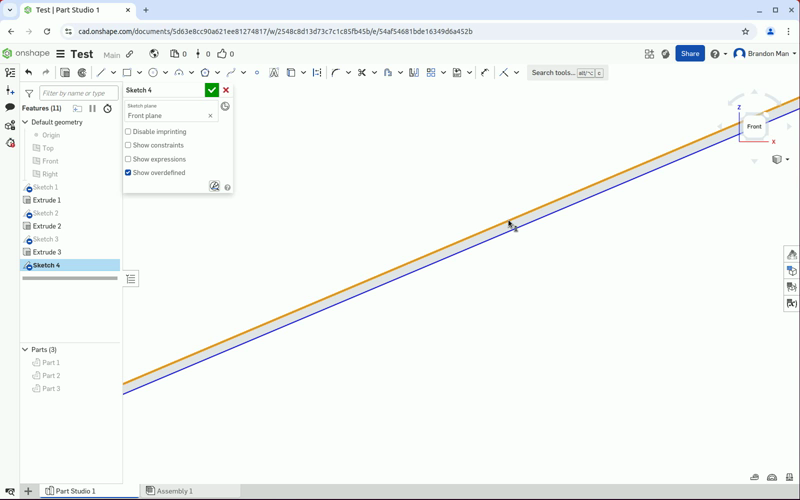
scroll(-6)
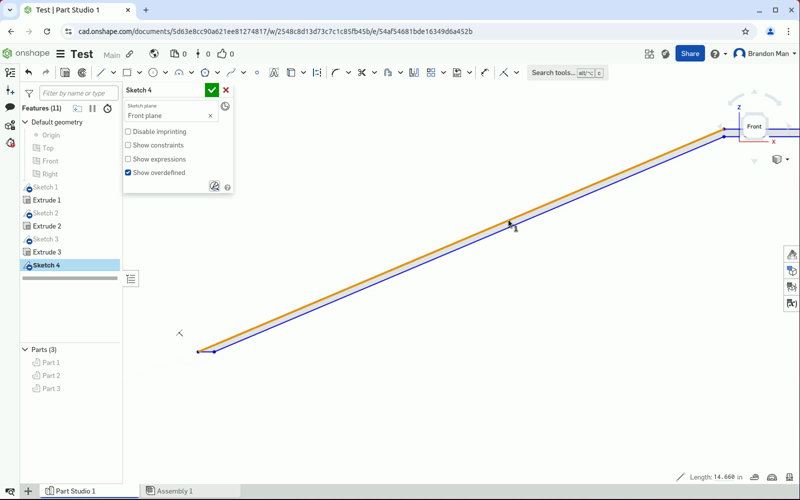
scroll(-6)
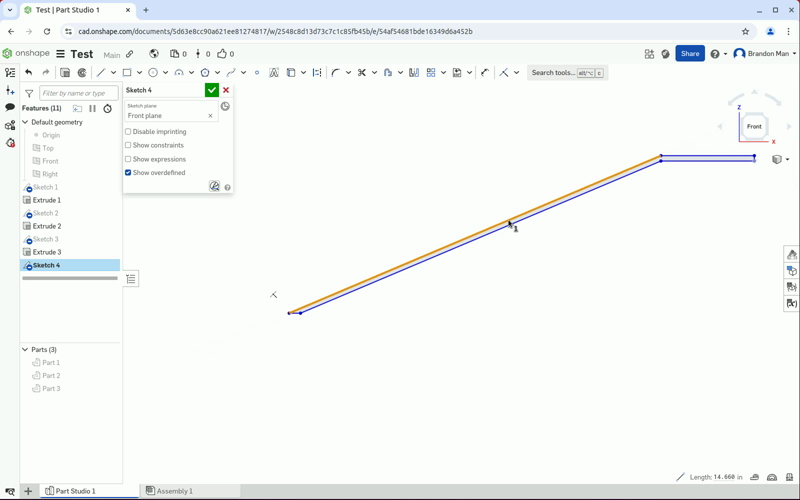
scroll(-6)
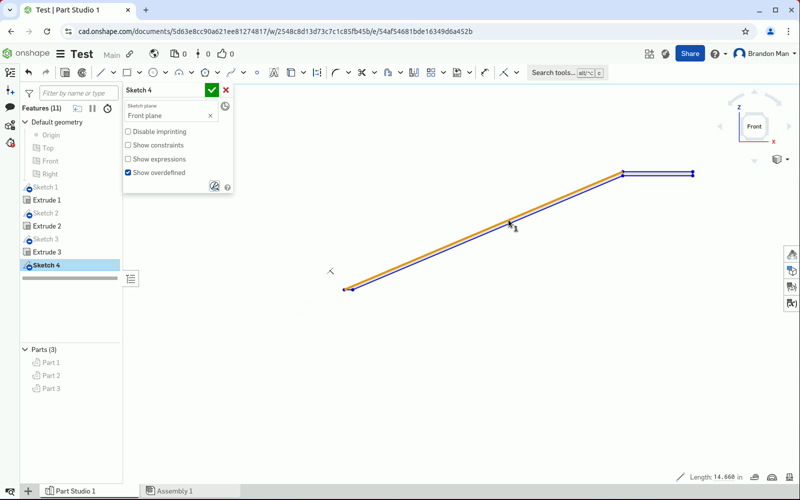
scroll(-6)
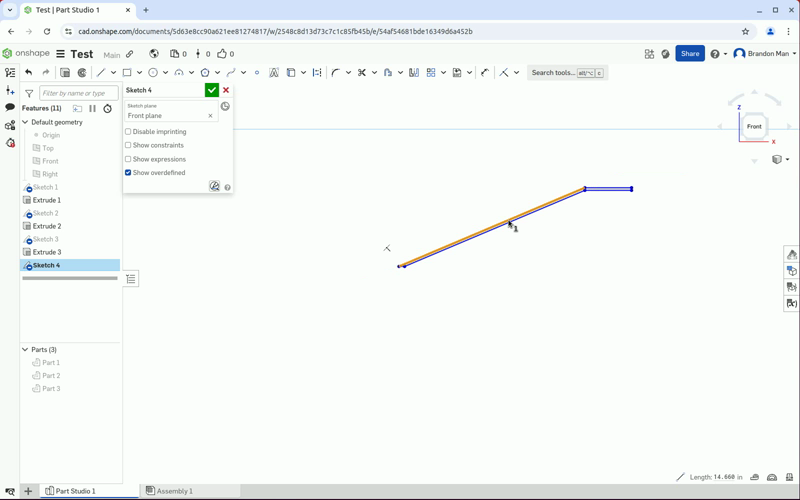
scroll(-6)
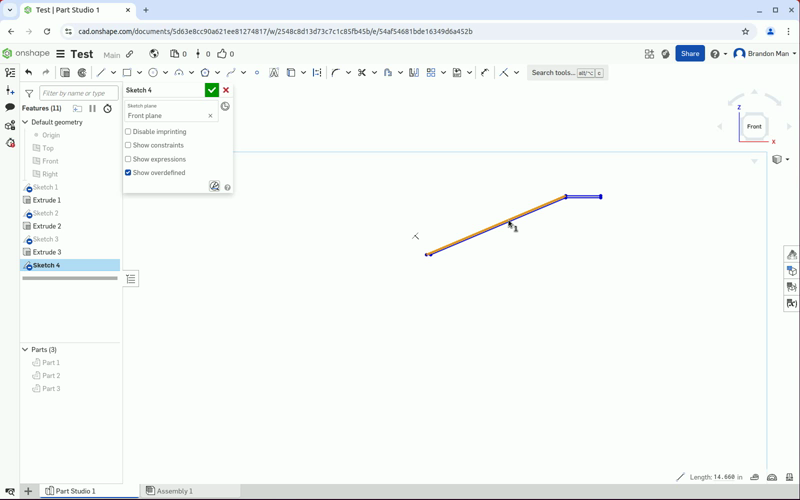
scroll(-6)
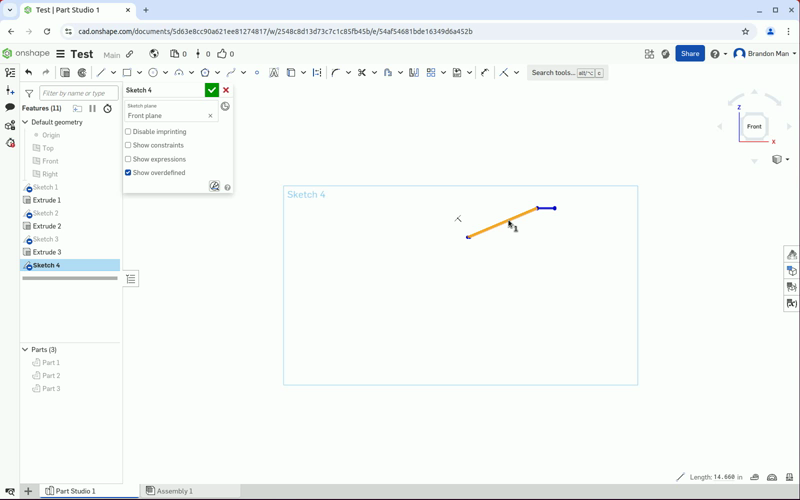
mouse_move(73, 352)
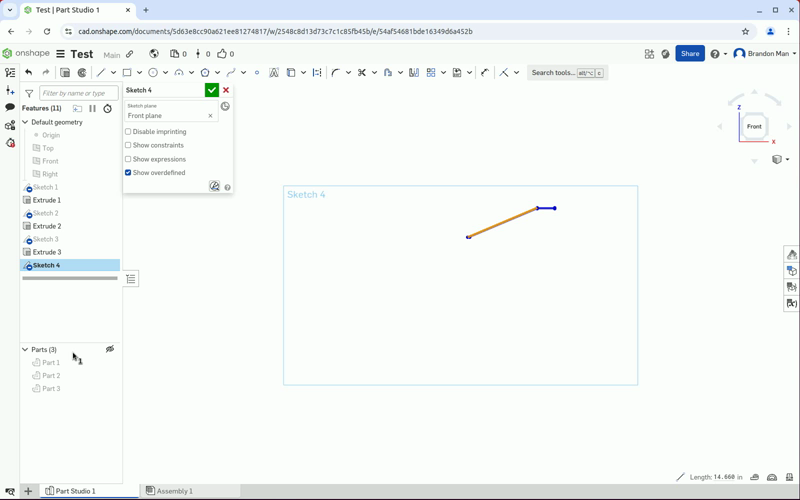
key(shift+y)
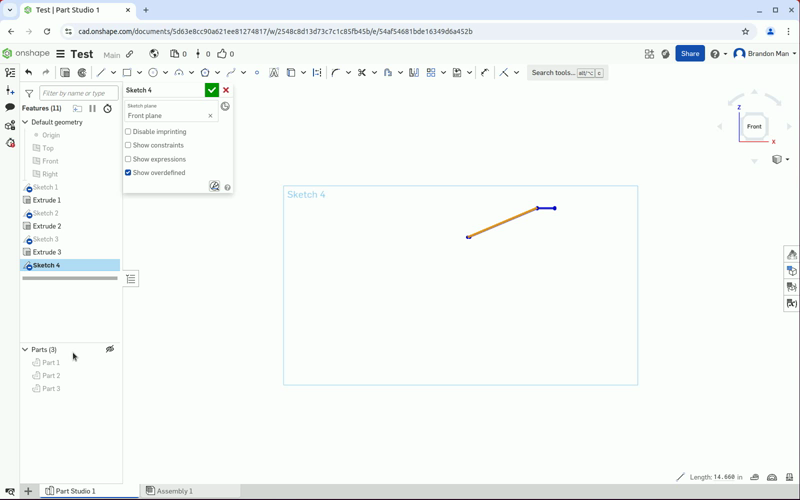
key(shift+e)
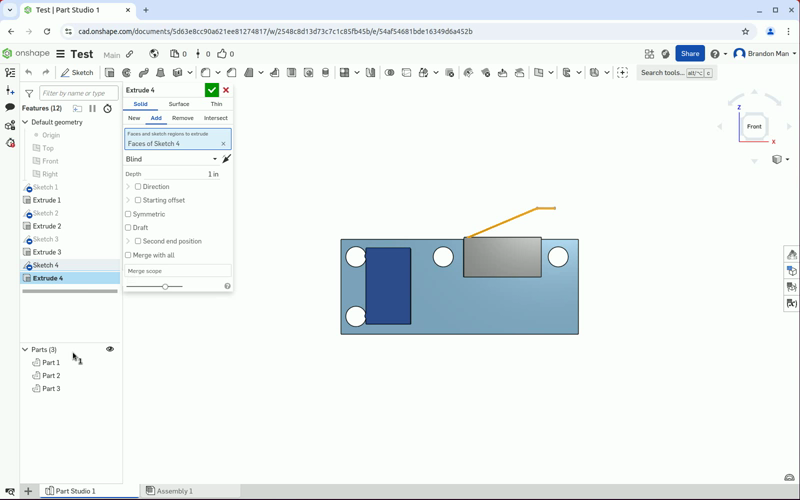
mouse_move(143, 106)
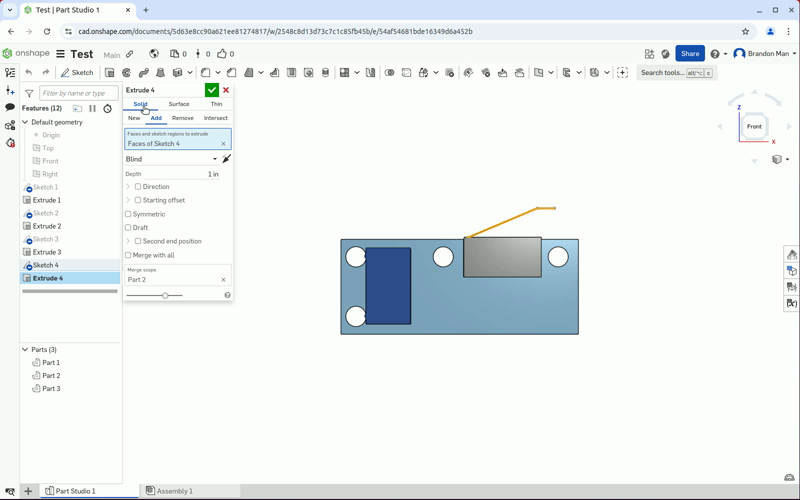
click(143, 106)
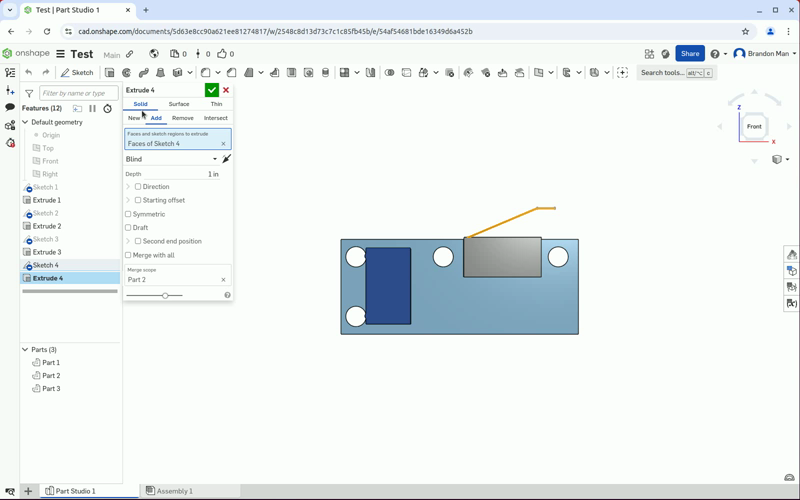
mouse_move(137, 120)
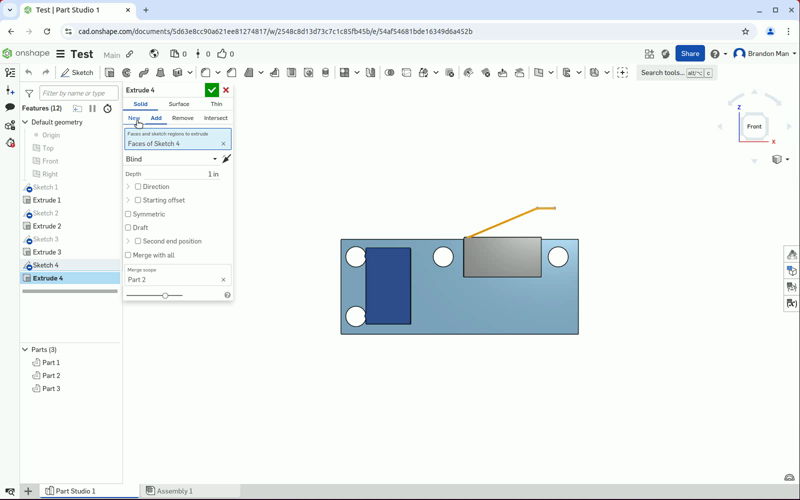
click(137, 120)
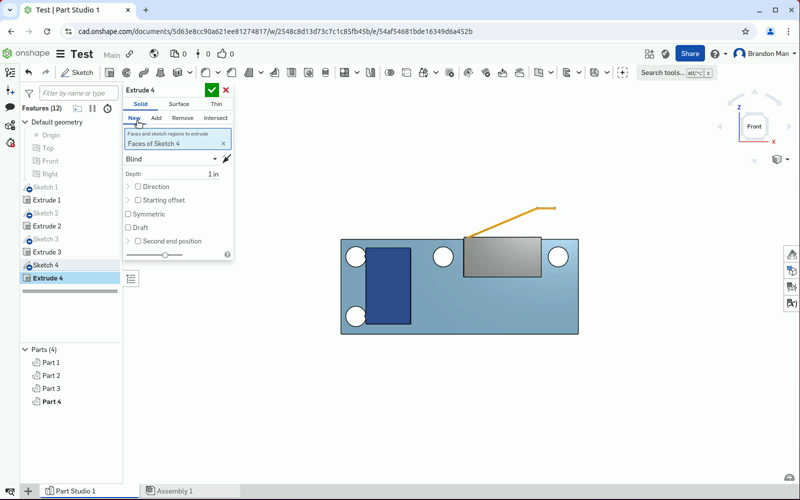
key(tab, 4)
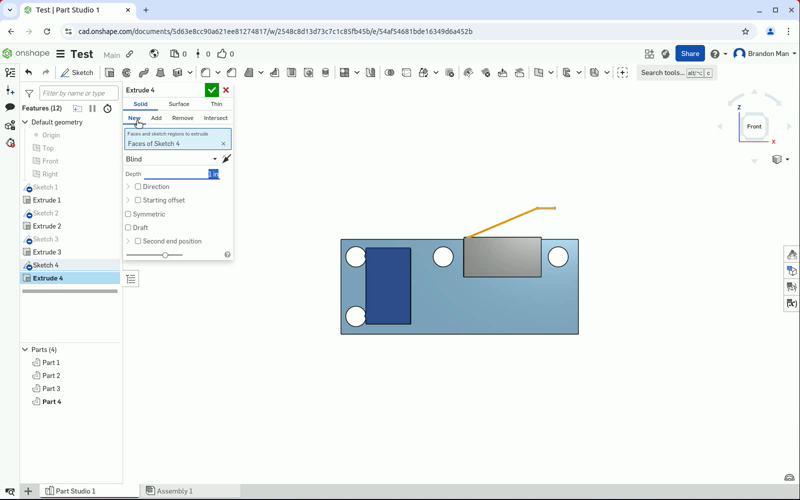
text(7.703)
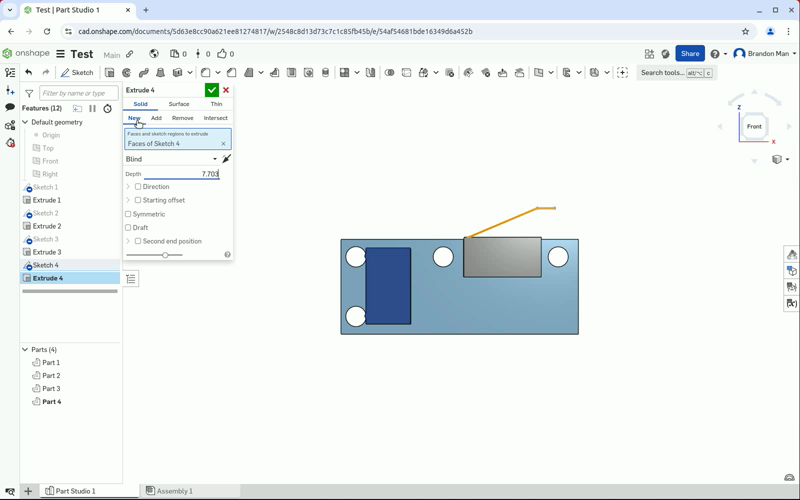
key(tab, 3)
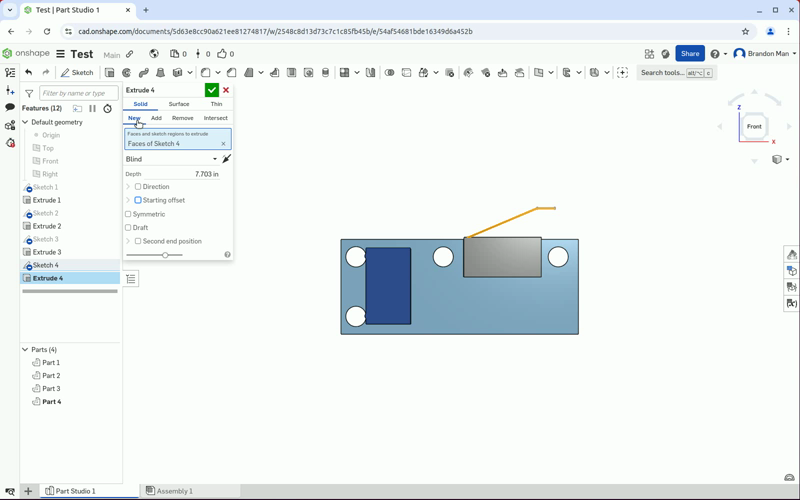
key(tab, 2)
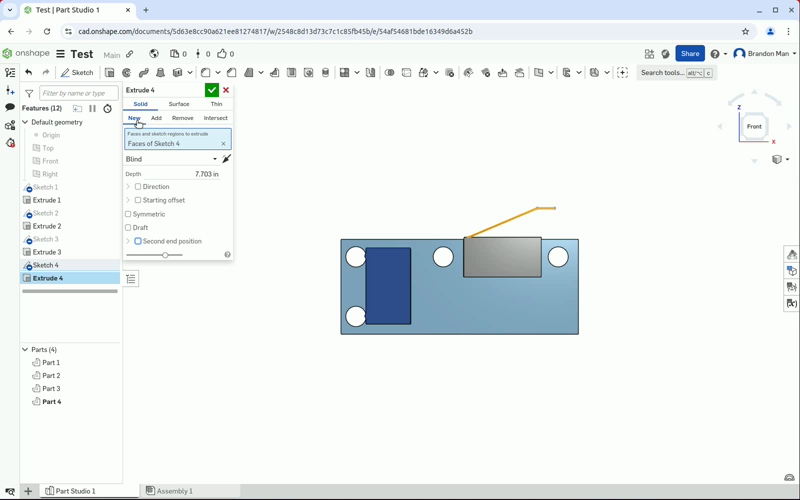
key(space)
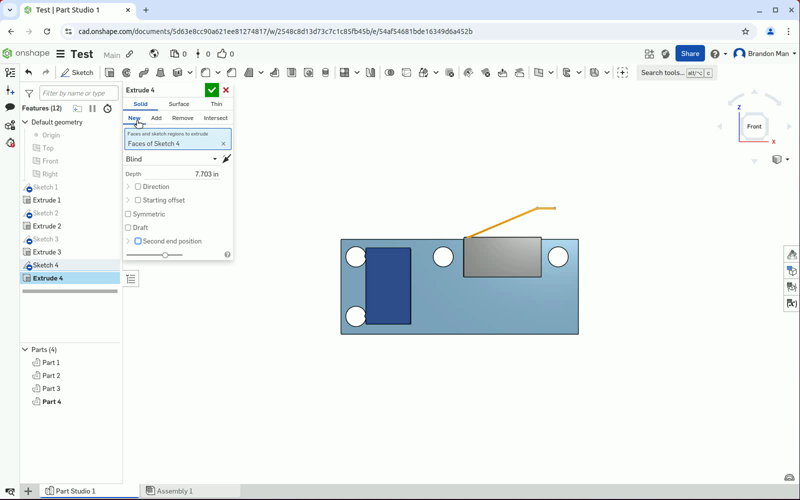
key(tab, 3)
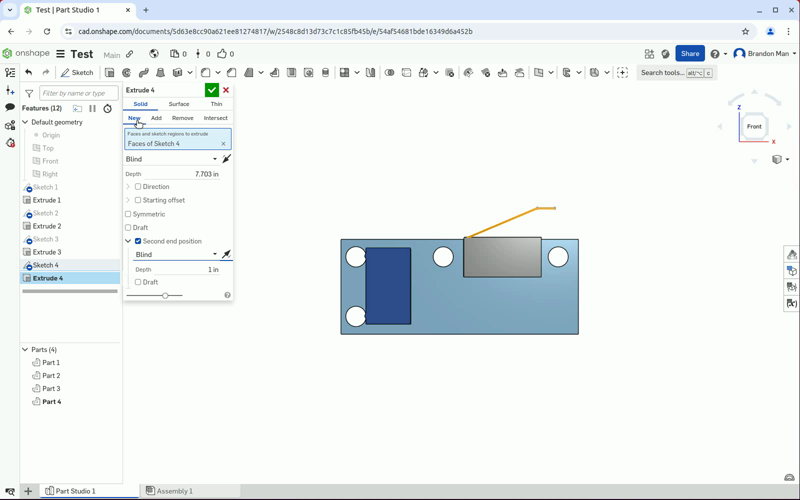
text(2.889)
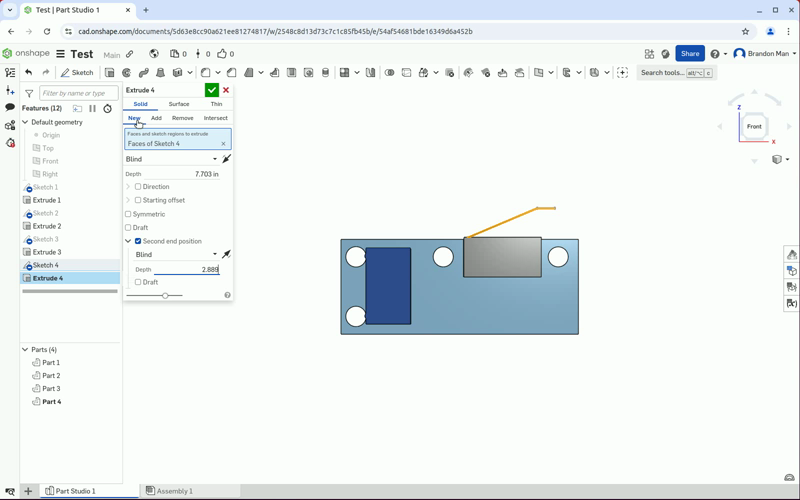
key(enter)
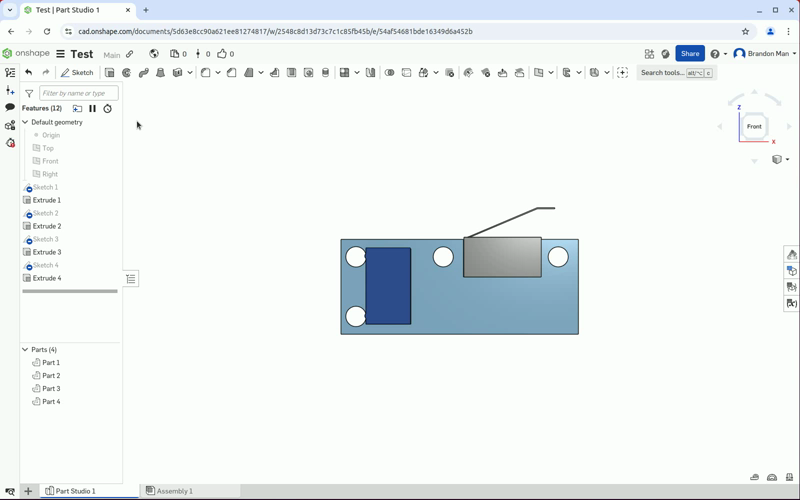
key(shift+h)
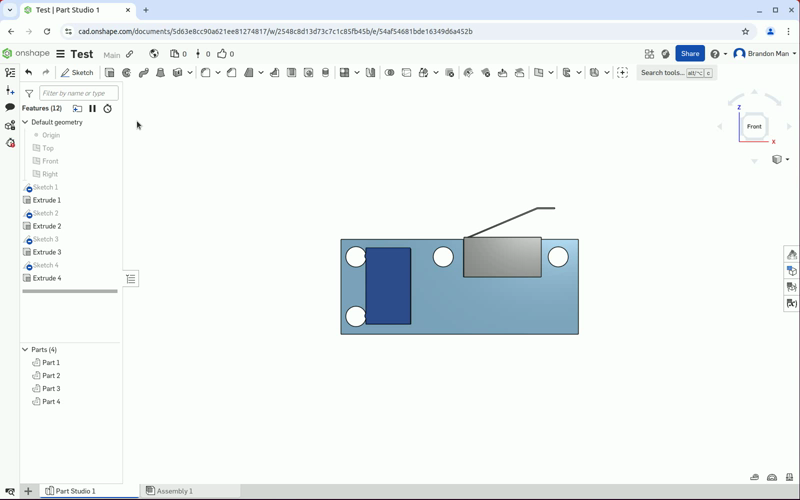
key(shift+h)
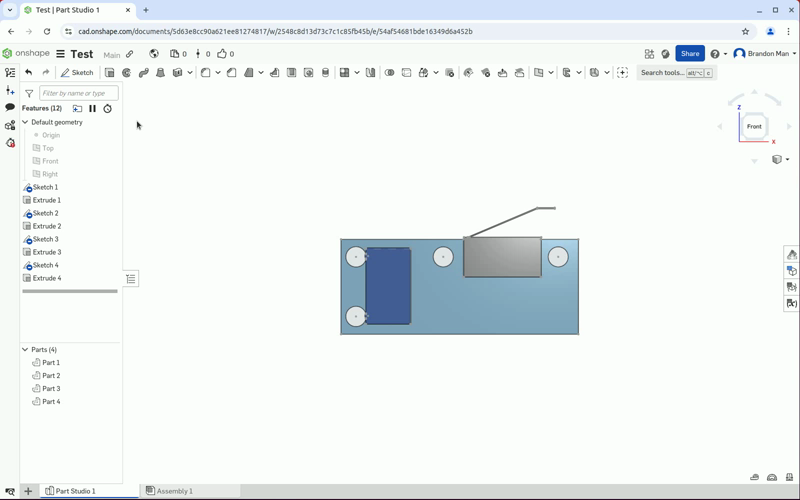
key(shift+7)
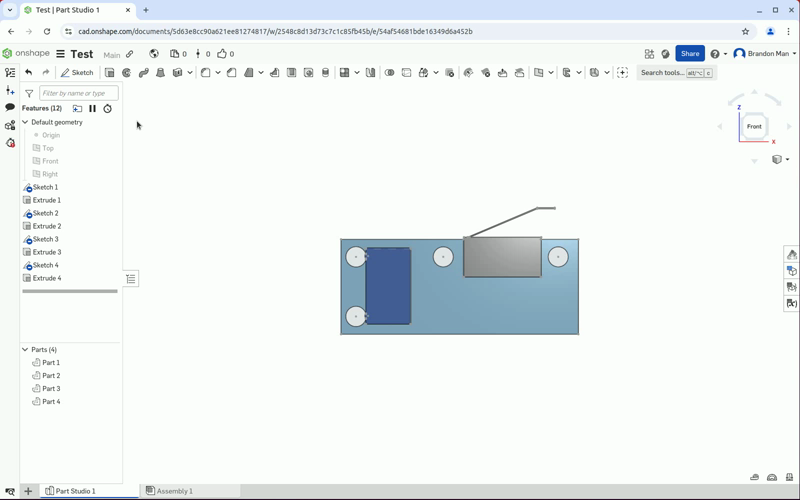
key(left, 2)
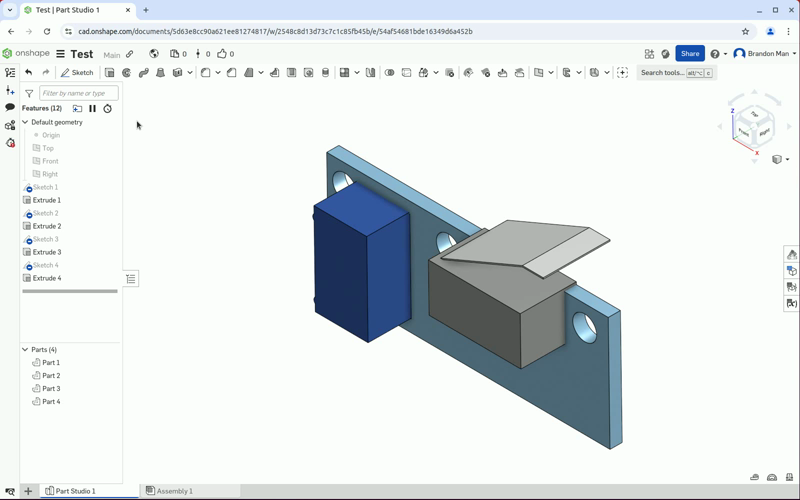
key(down, 2)
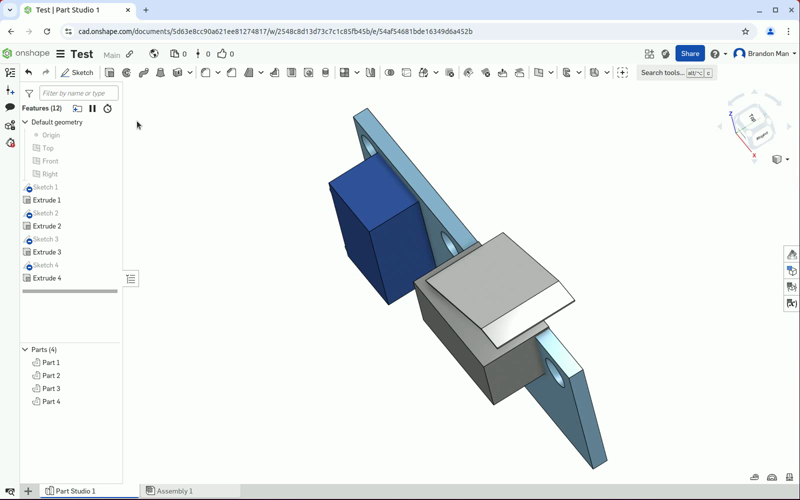
key(up, 2)
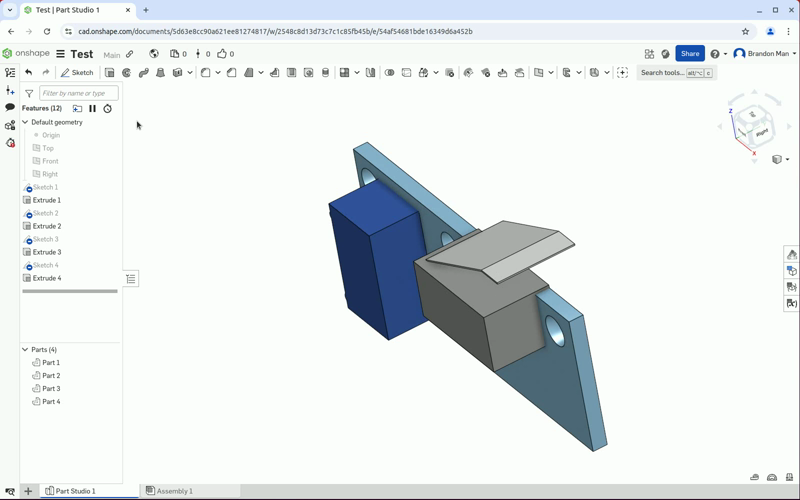
key(right, 2)
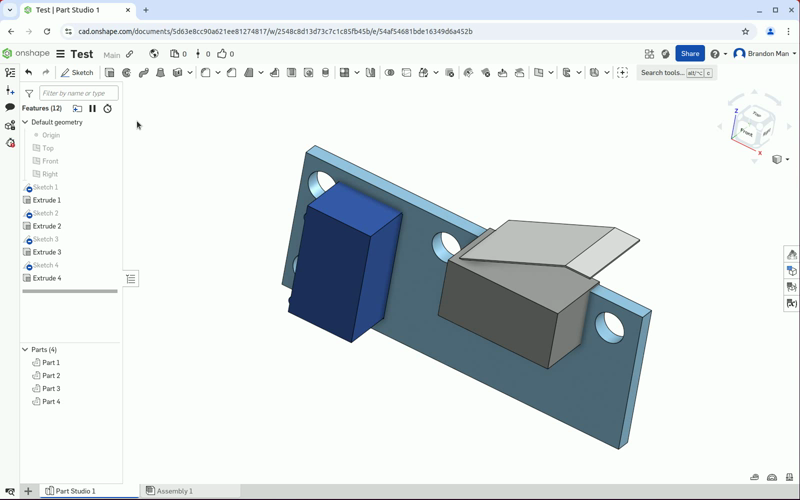
mouse_move(73, 189)
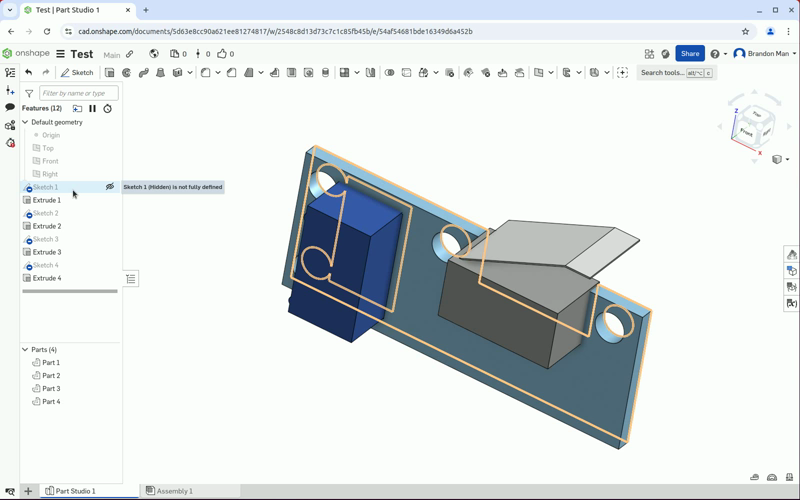
click(73, 189)